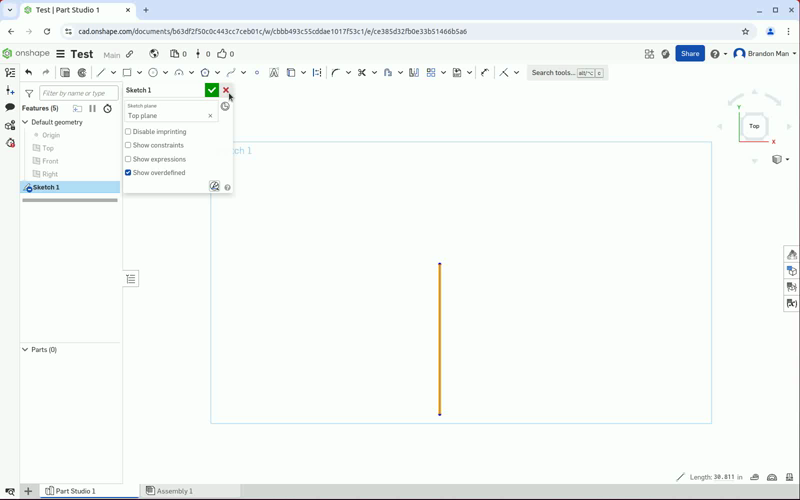
key(shift+h)
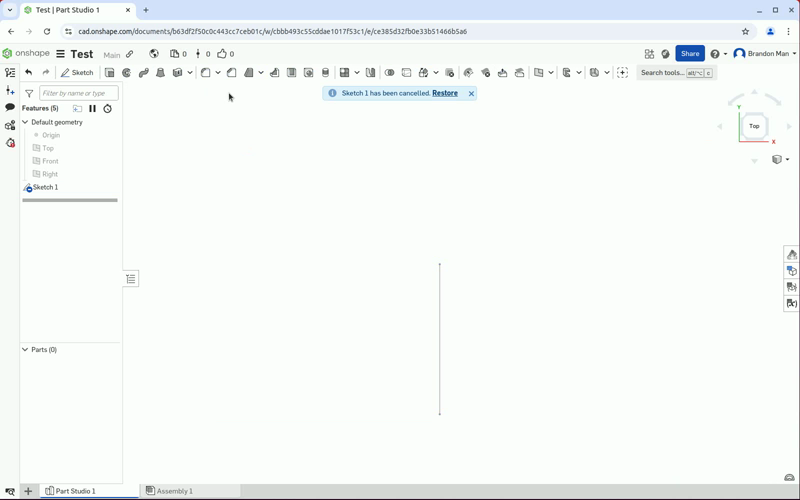
key(shift+s)
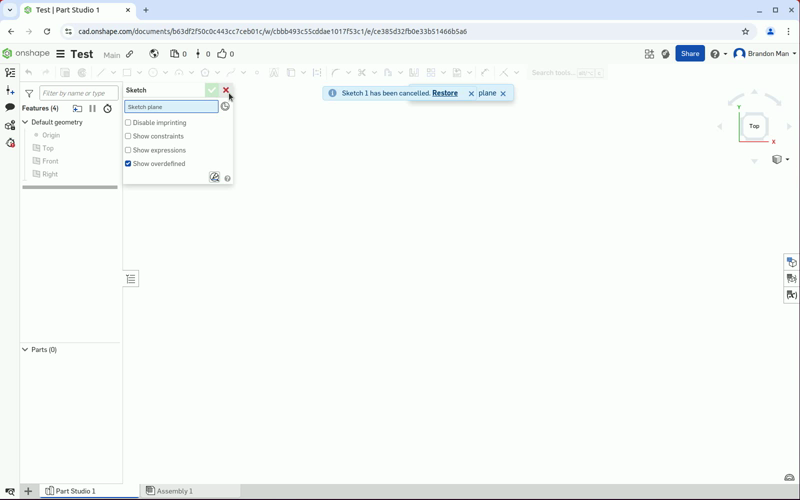
mouse_move(73, 150)
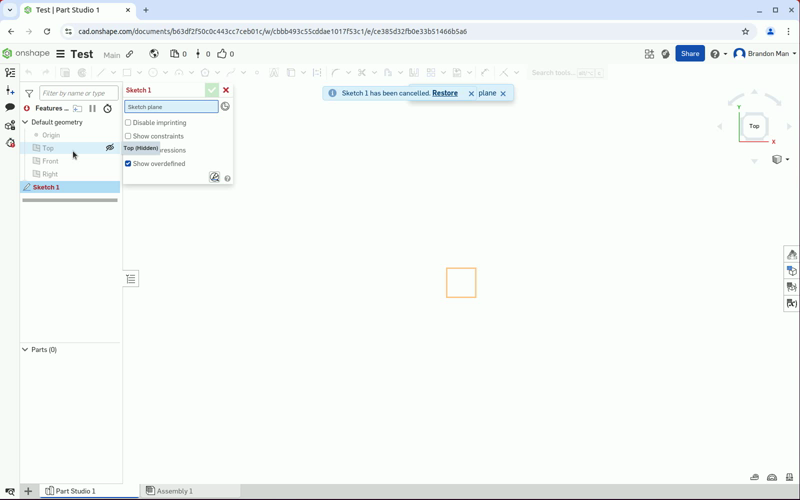
click(73, 150)
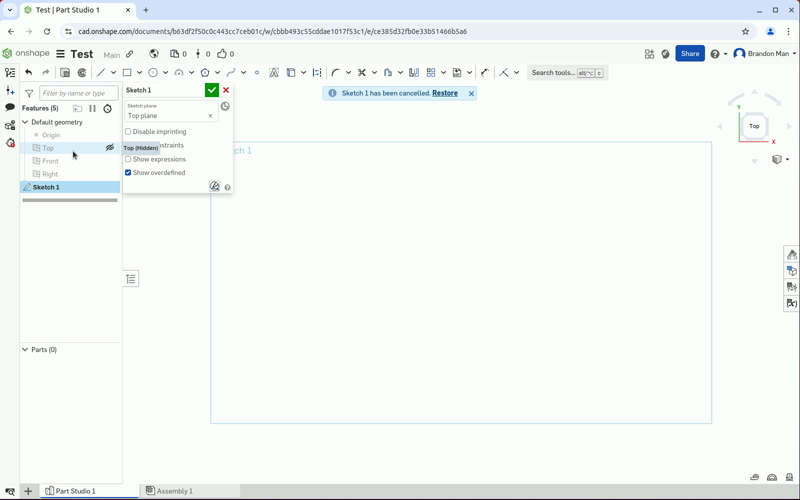
mouse_move(73, 352)
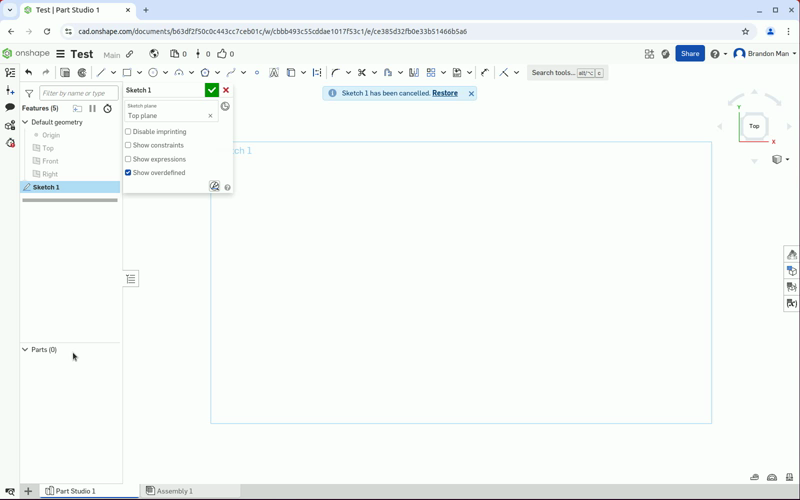
key(y)
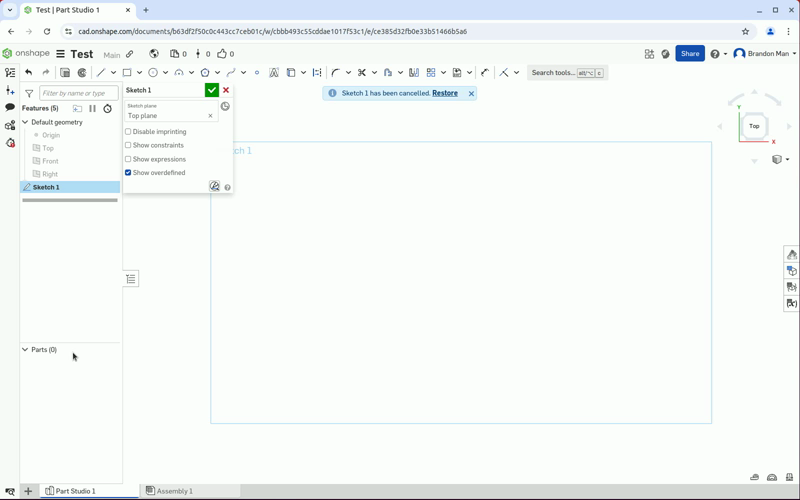
key(c)
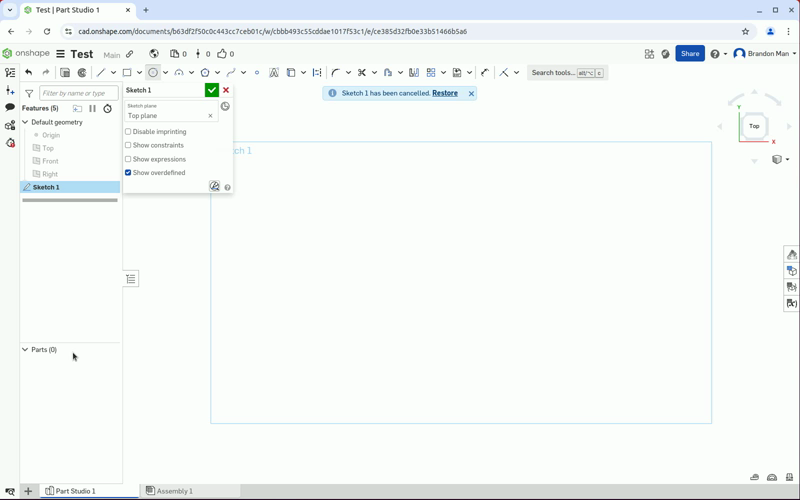
key_down(shift)
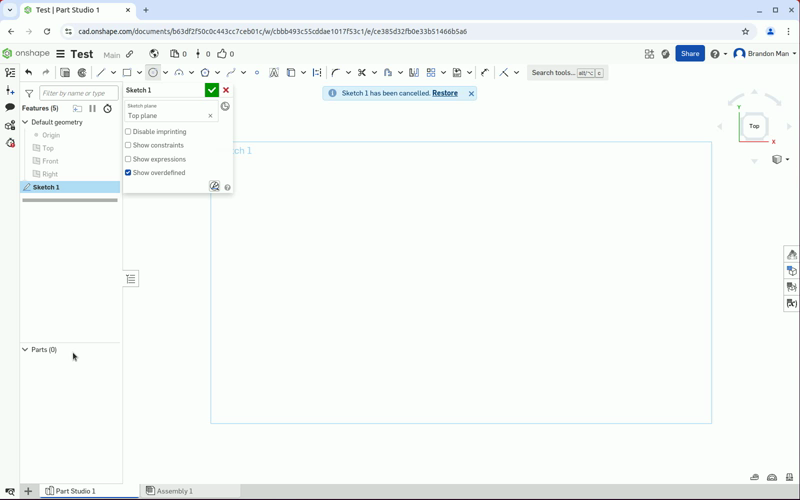
mouse_move(461, 282)
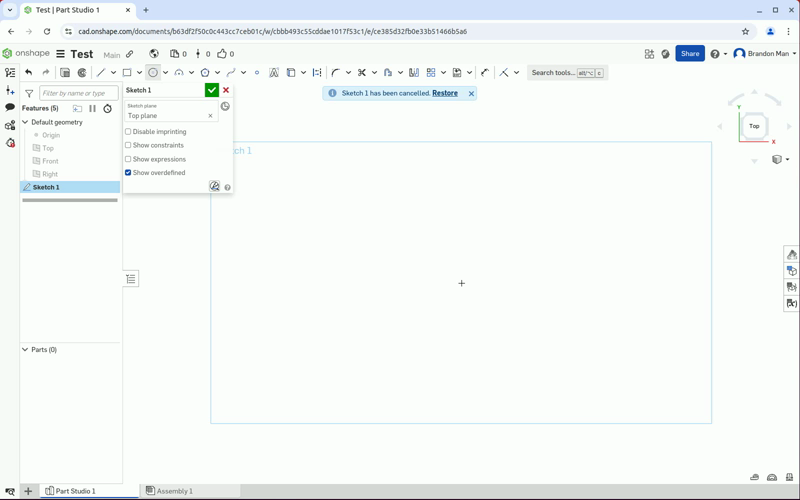
click(461, 282)
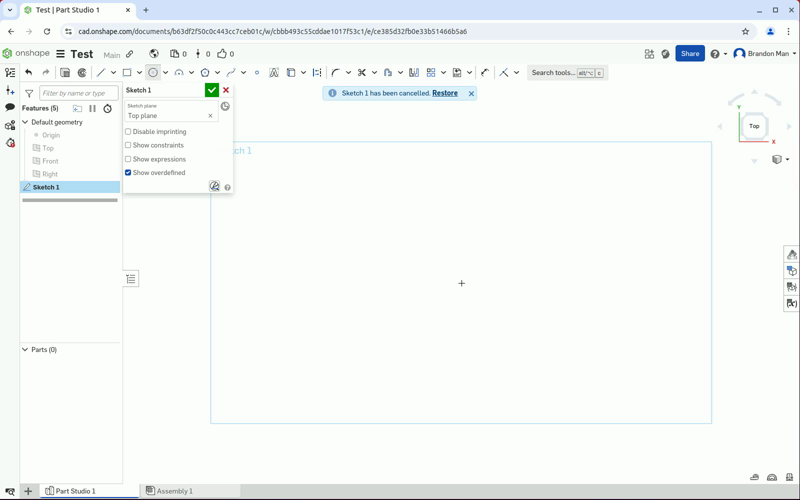
key_up(shift)
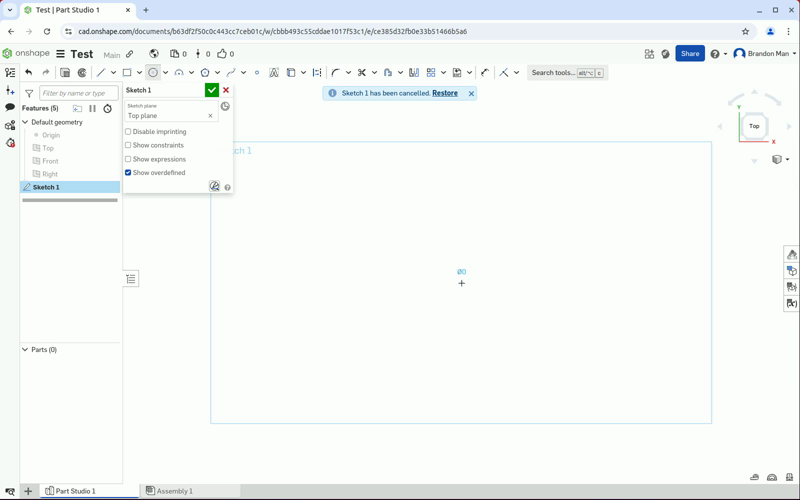
mouse_move(522, 282)
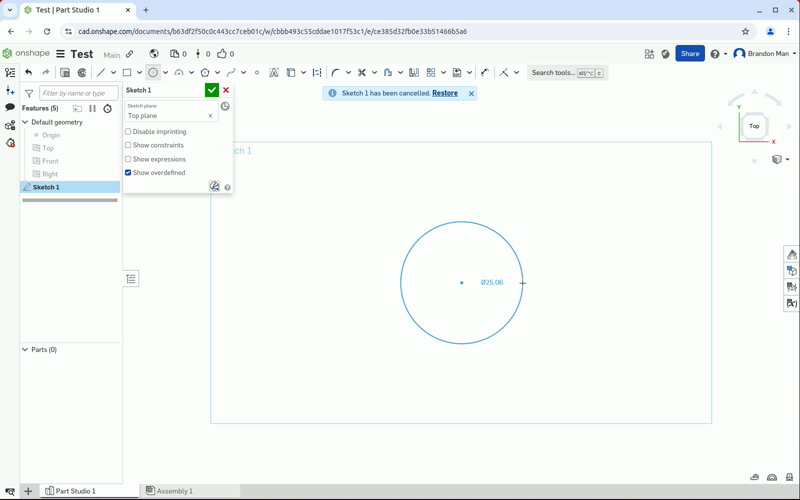
click(522, 282)
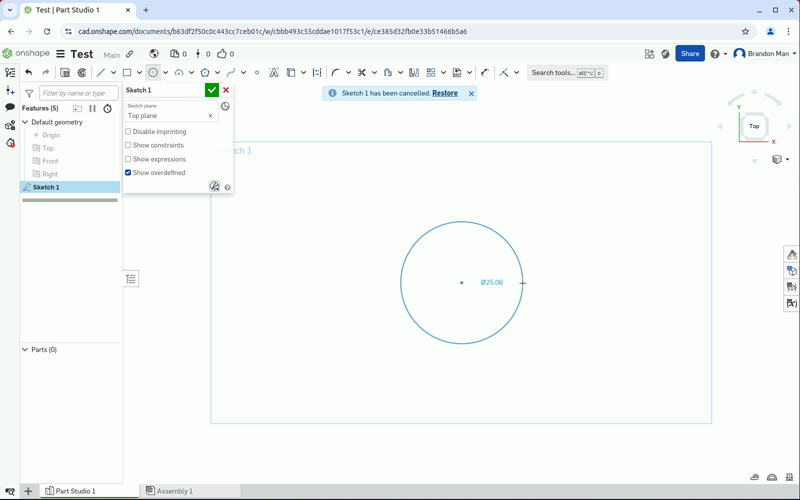
key(esc)
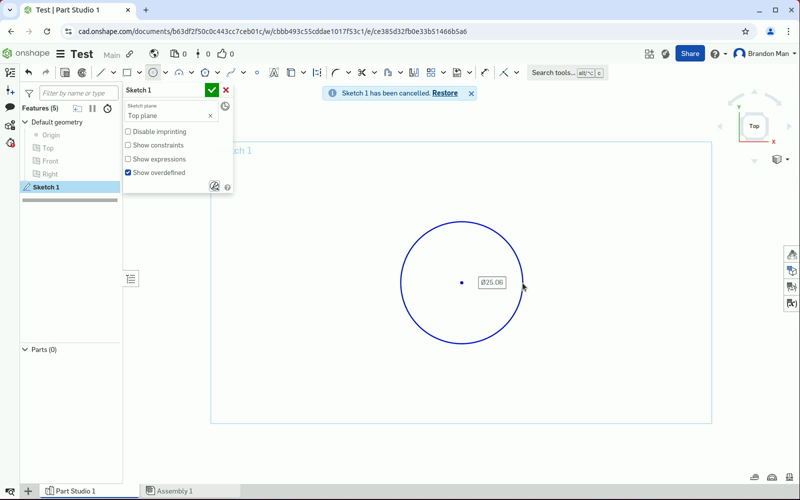
mouse_move(459, 327)
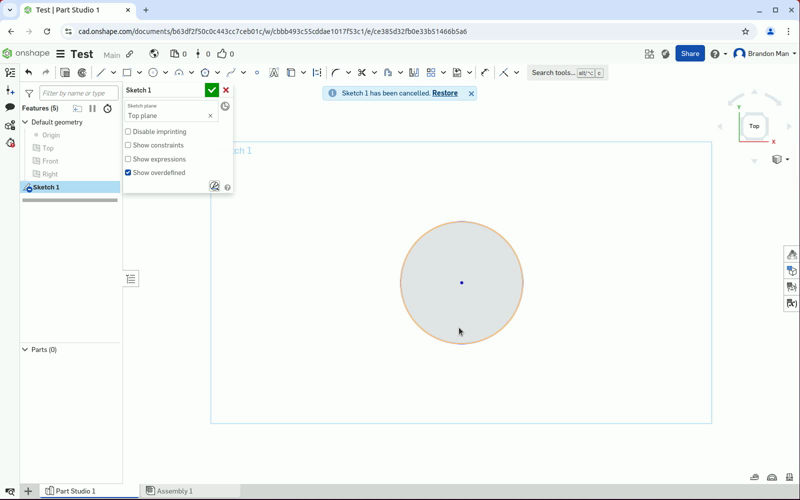
click(459, 327)
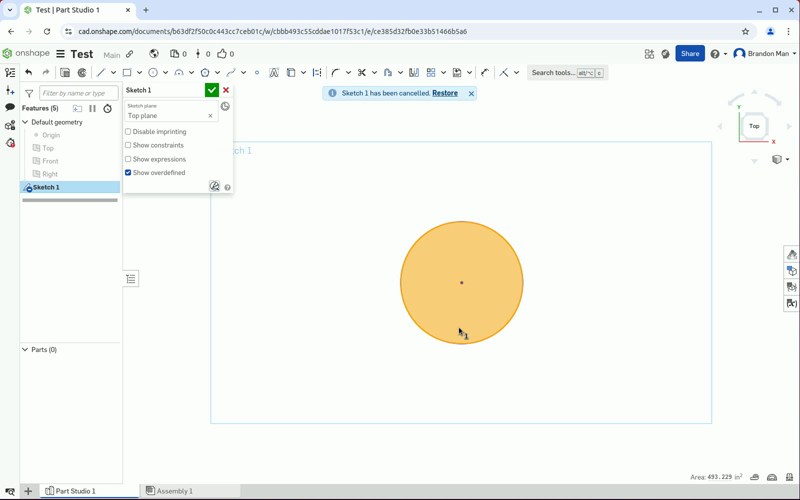
mouse_move(73, 352)
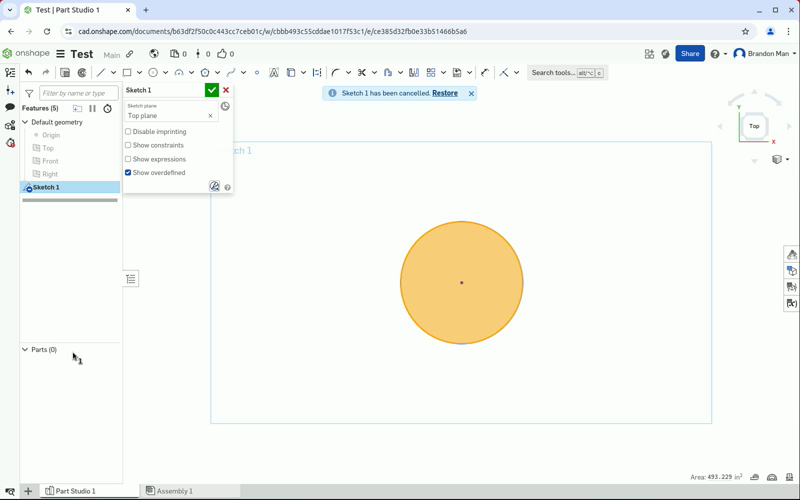
key(shift+y)
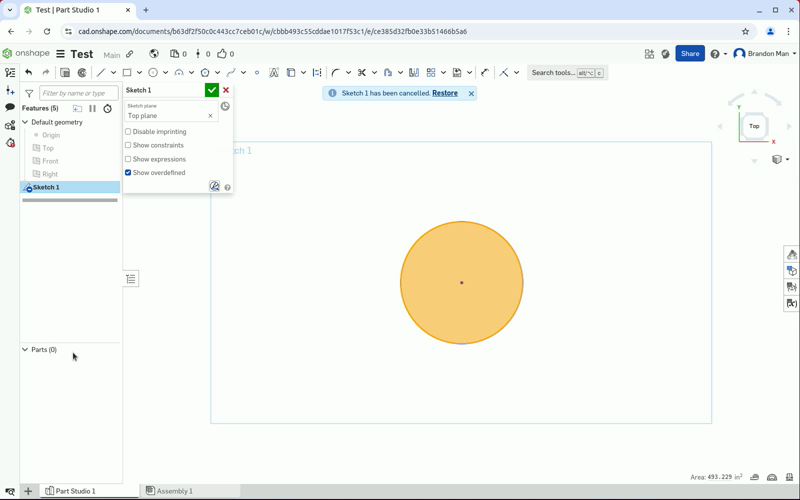
key(shift+e)
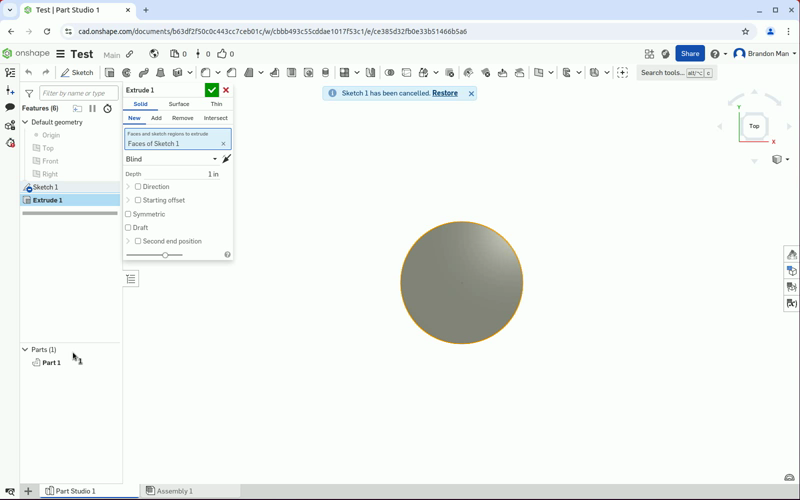
mouse_move(143, 106)
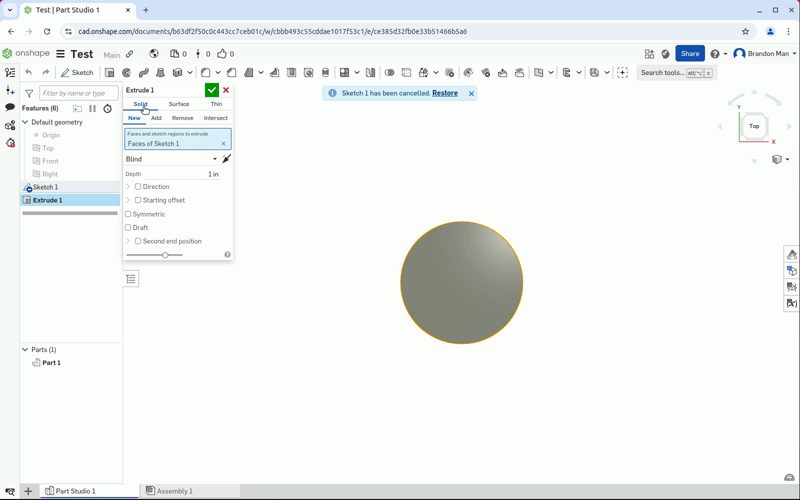
click(143, 106)
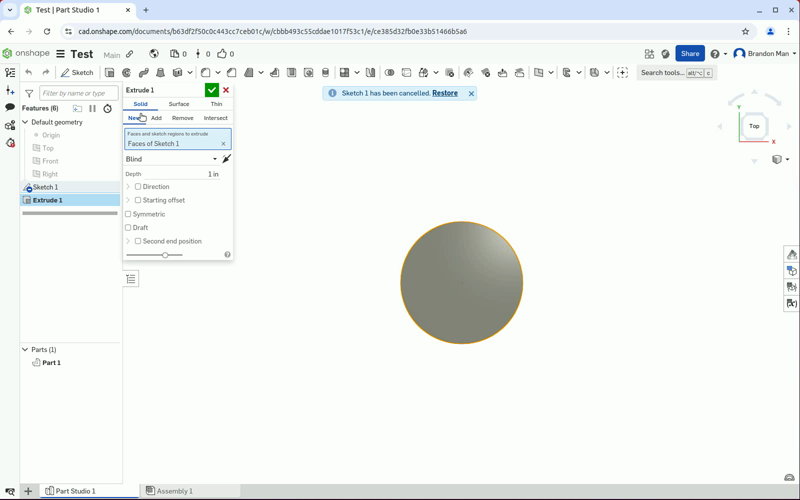
mouse_move(137, 120)
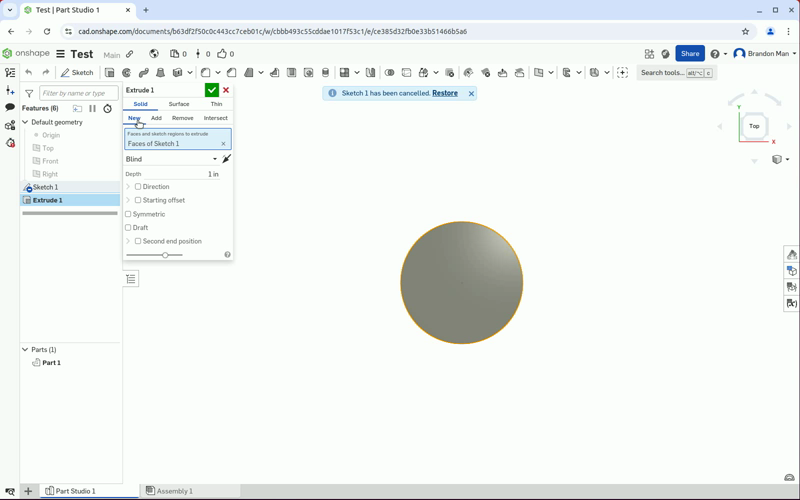
click(137, 120)
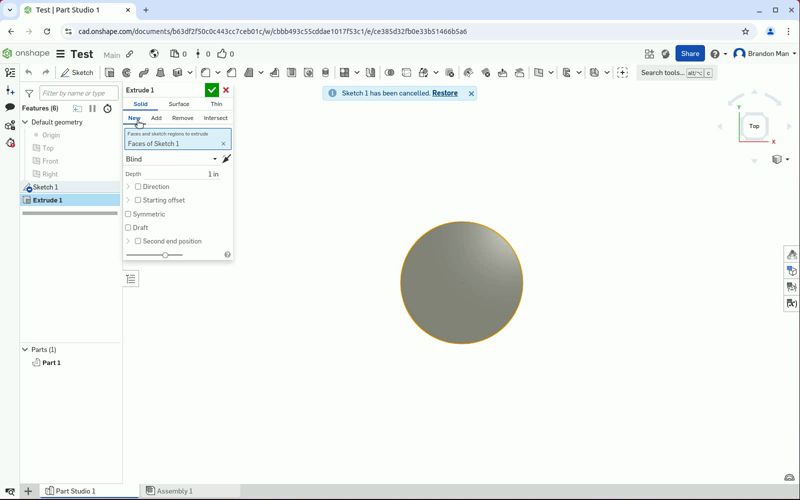
key(tab, 4)
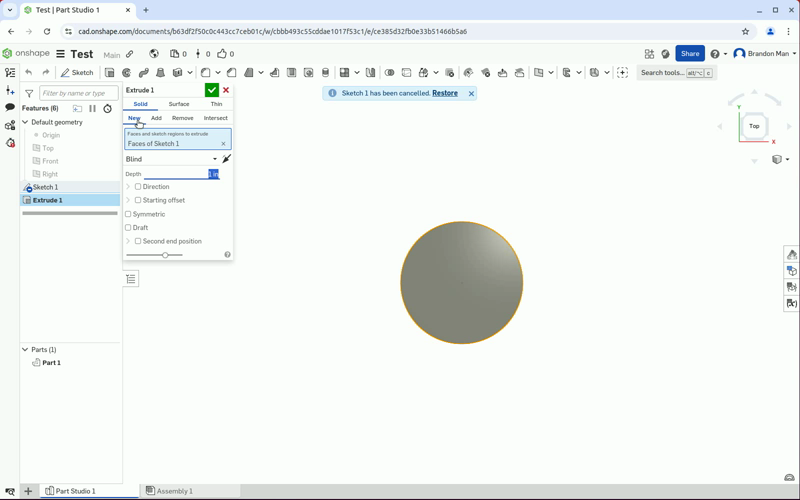
text(-23.108)
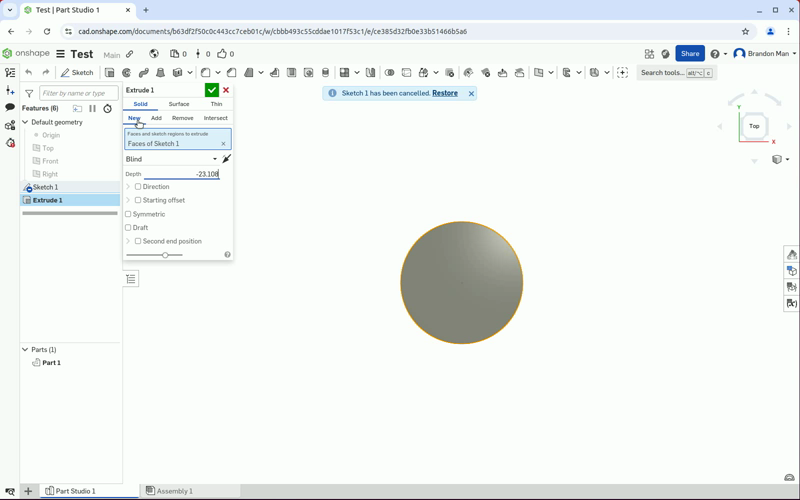
key(enter)
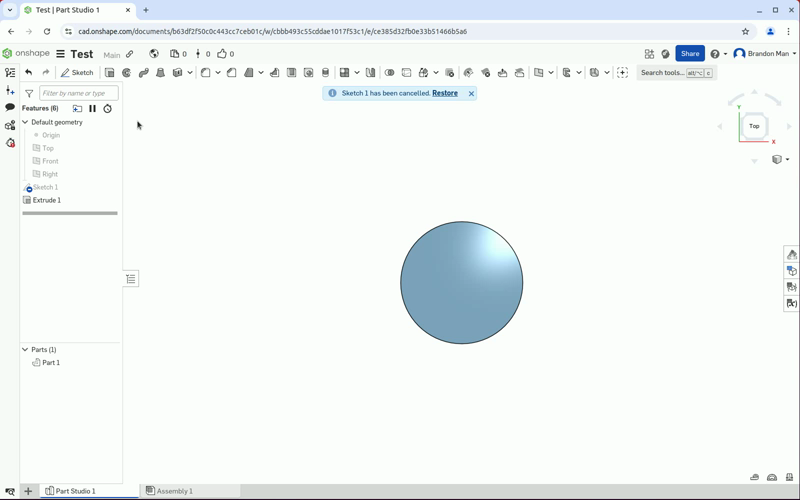
key(shift+h)
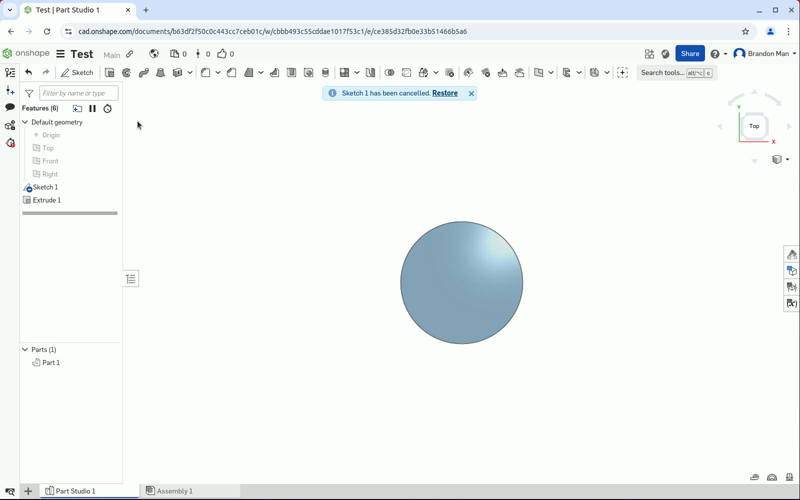
key(shift+h)
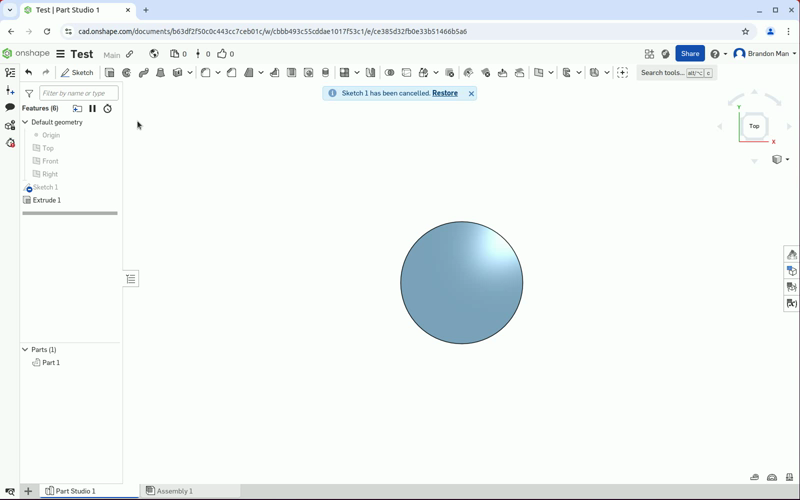
mouse_move(73, 189)
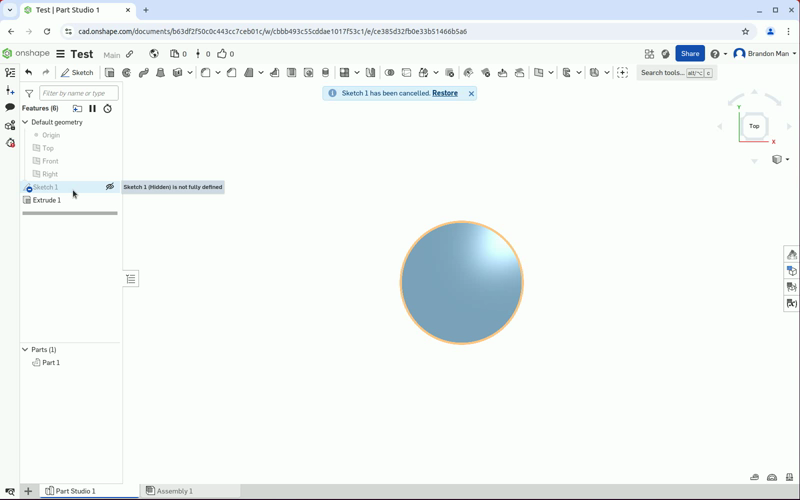
click(73, 189)
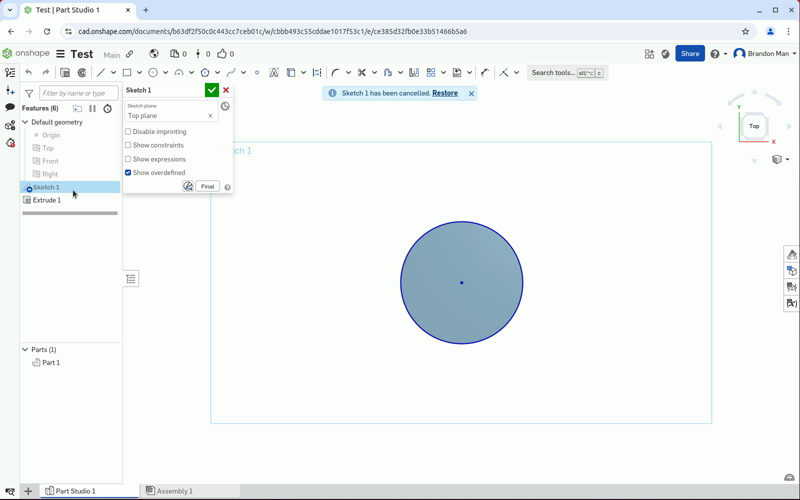
mouse_move(229, 92)
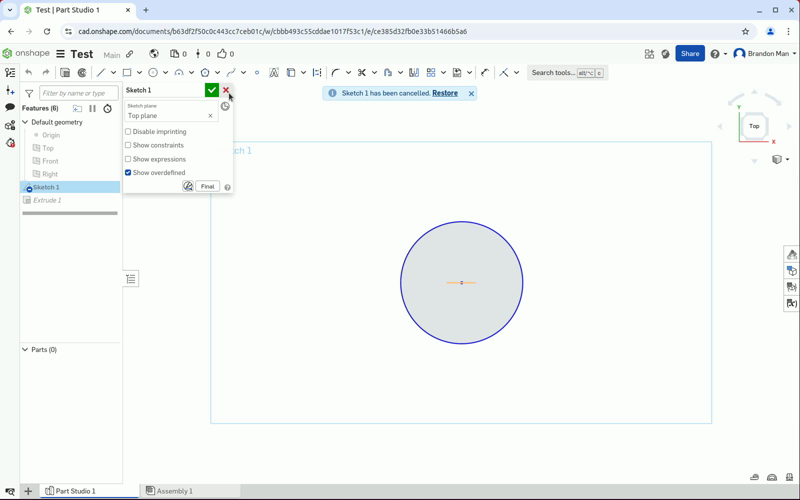
click(229, 92)
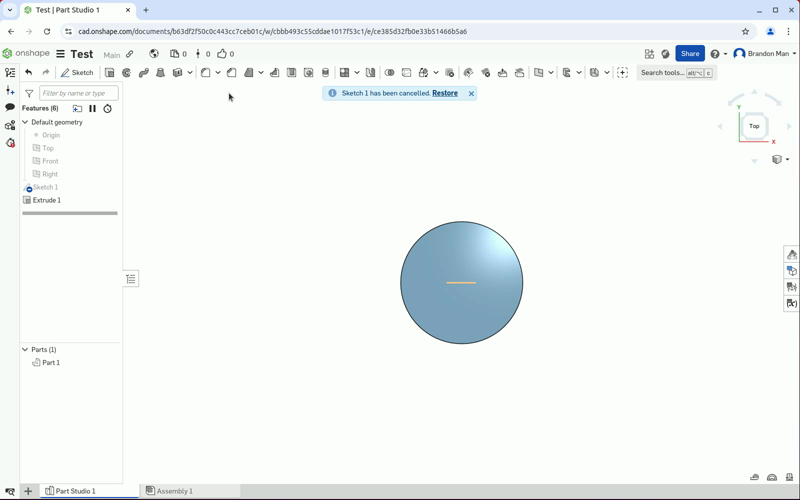
mouse_move(73, 352)
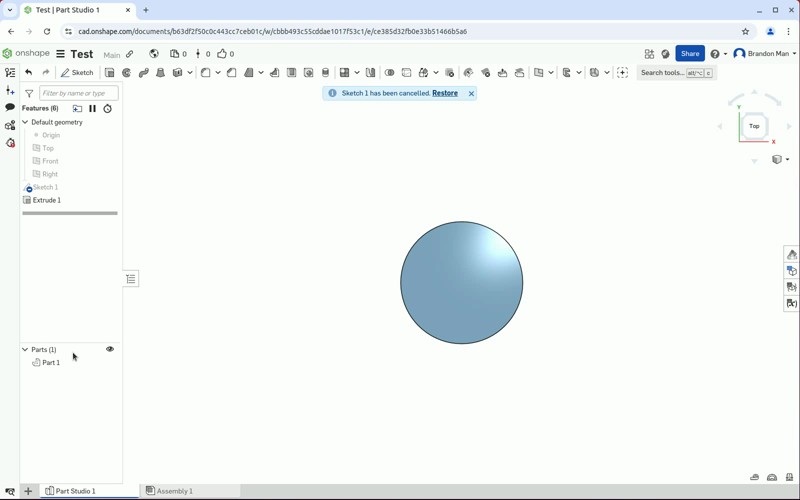
key(y)
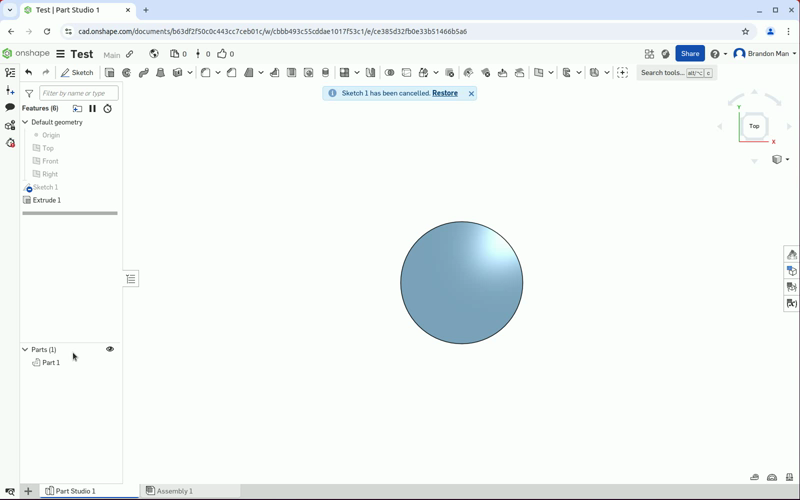
key(shift+p)
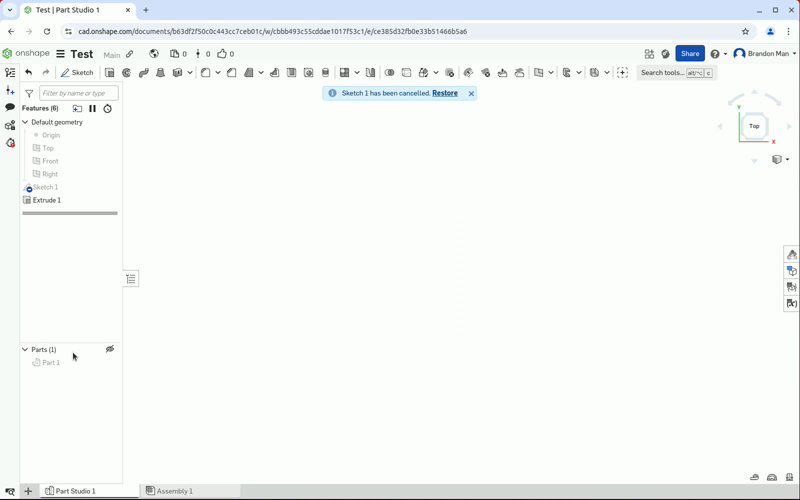
key(space)
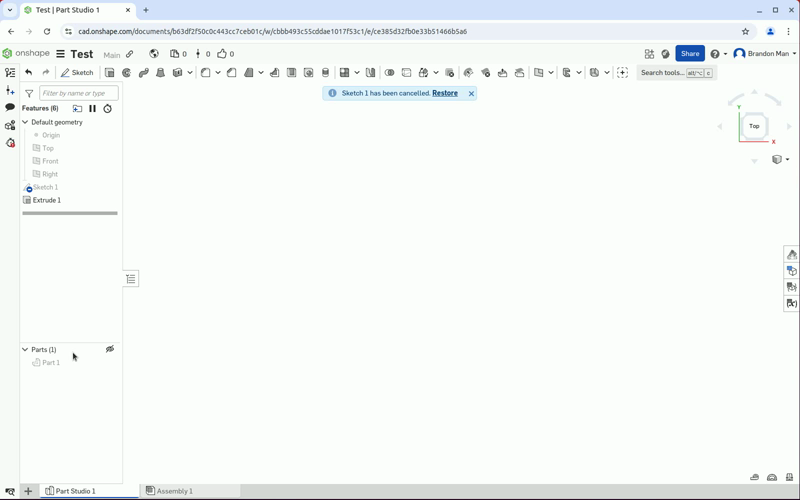
key_down(shift)
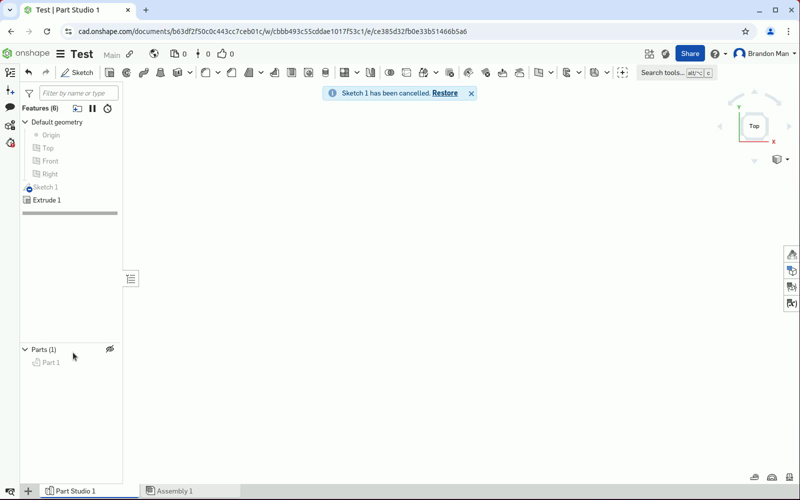
key(up)
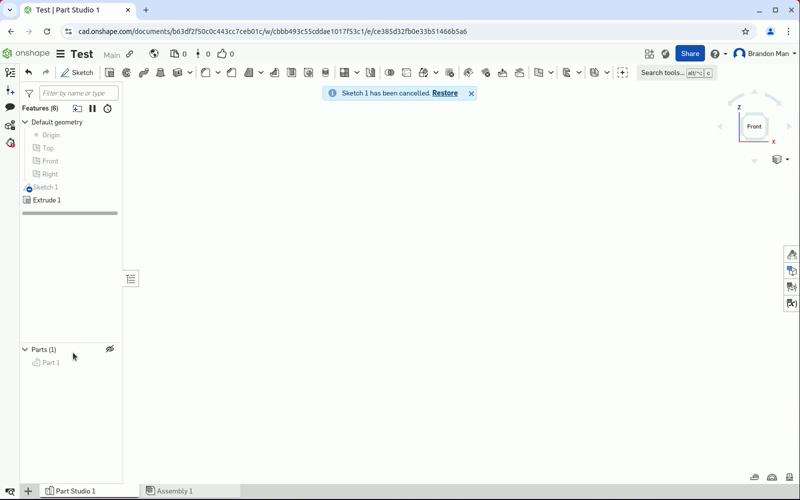
key_up(shift)
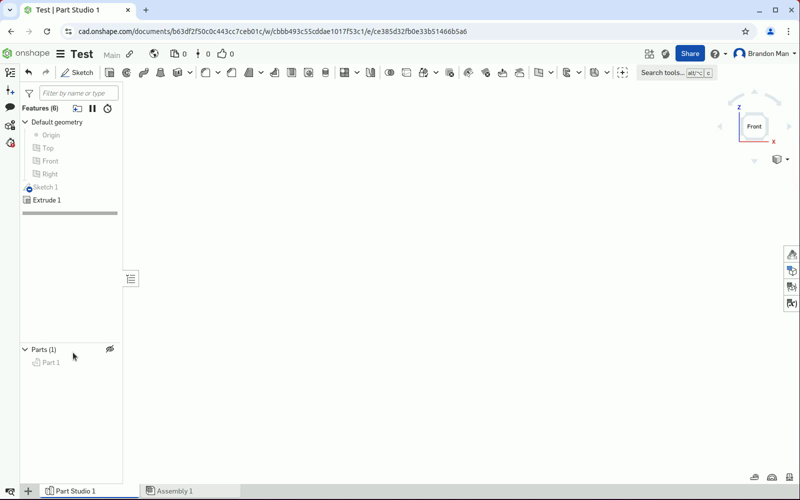
mouse_move(73, 352)
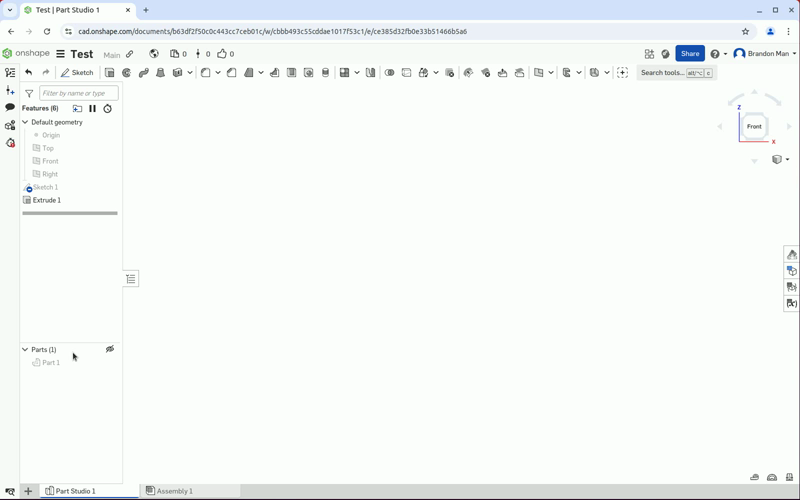
key(shift+y)
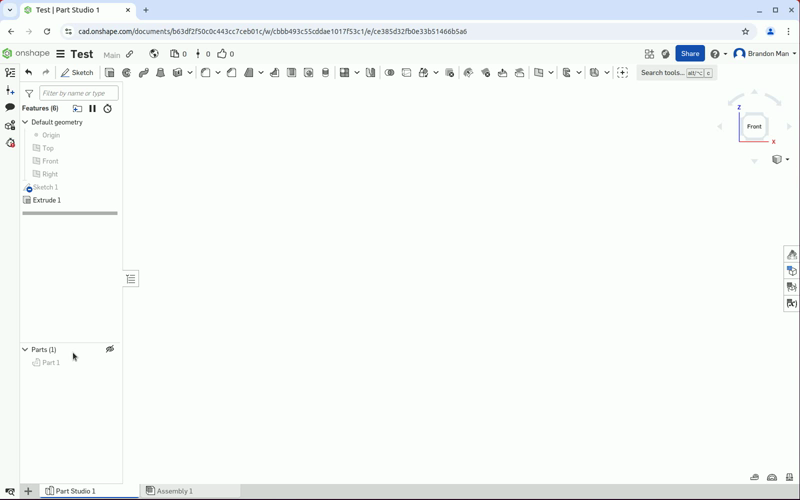
key(shift+s)
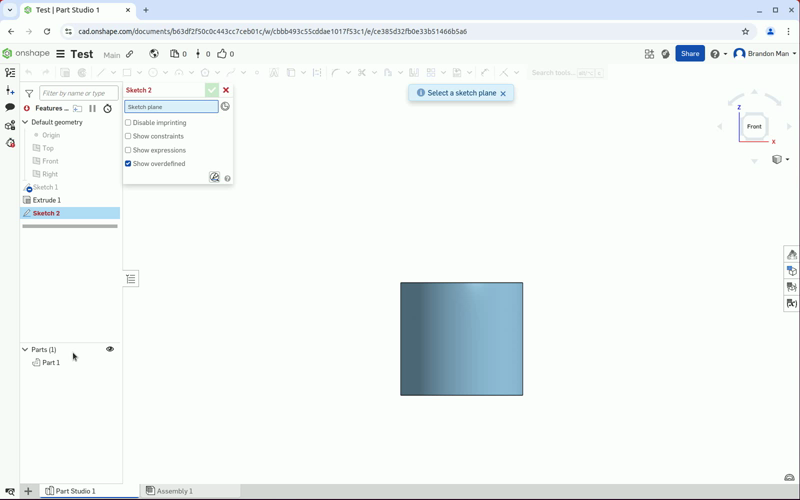
mouse_move(73, 163)
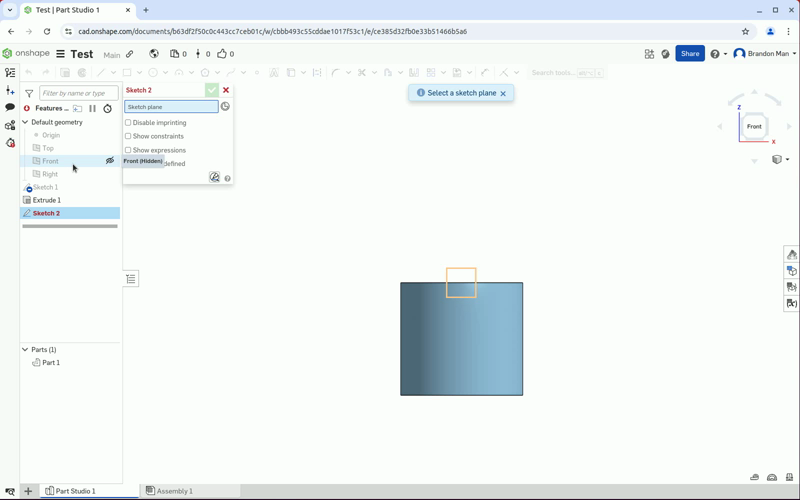
click(73, 163)
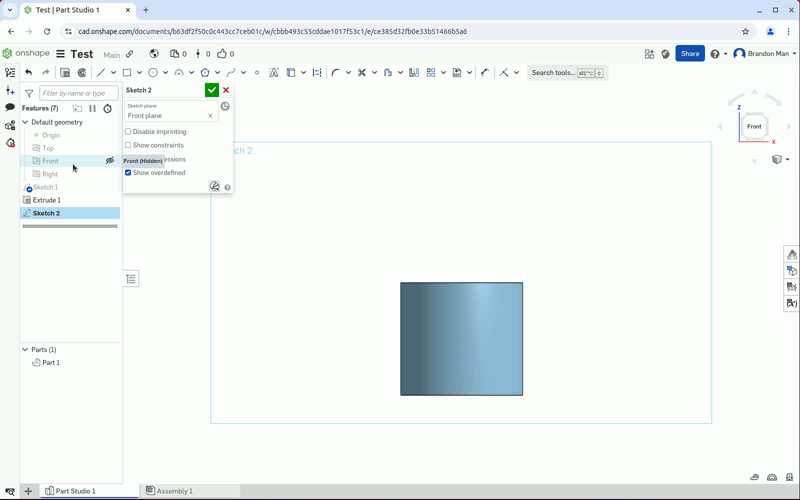
mouse_move(73, 352)
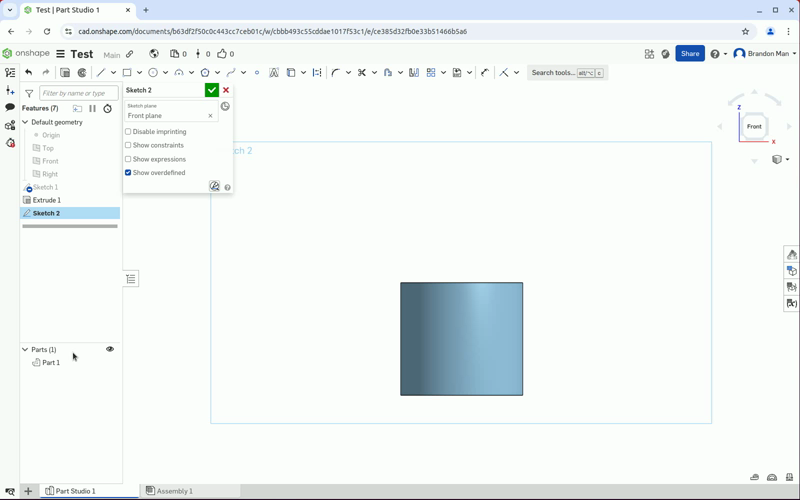
key(y)
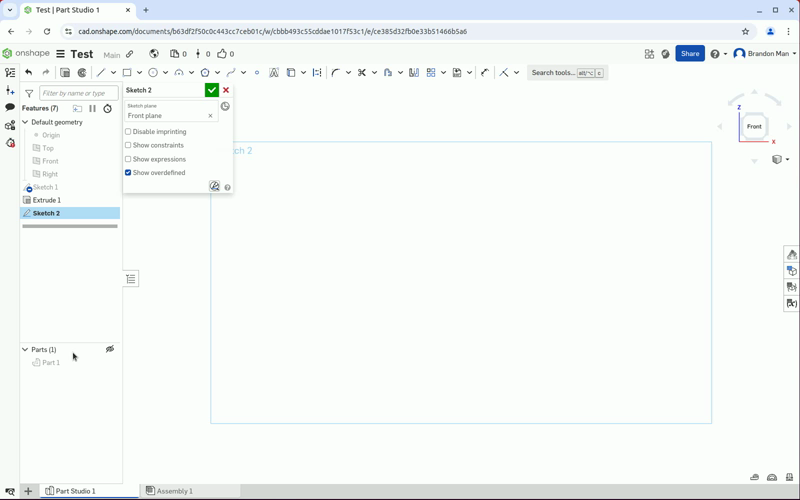
key(c)
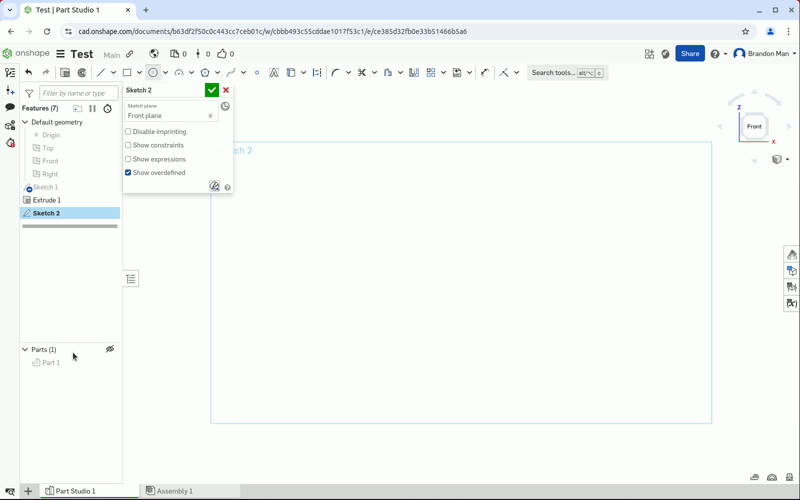
key_down(shift)
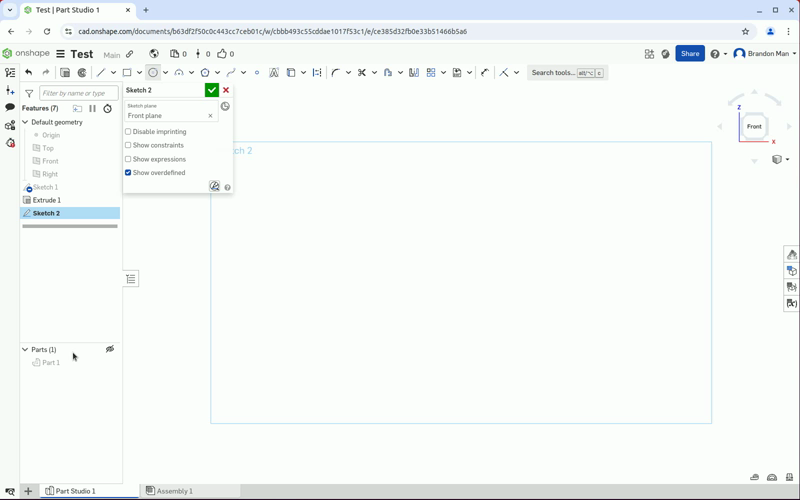
mouse_move(461, 363)
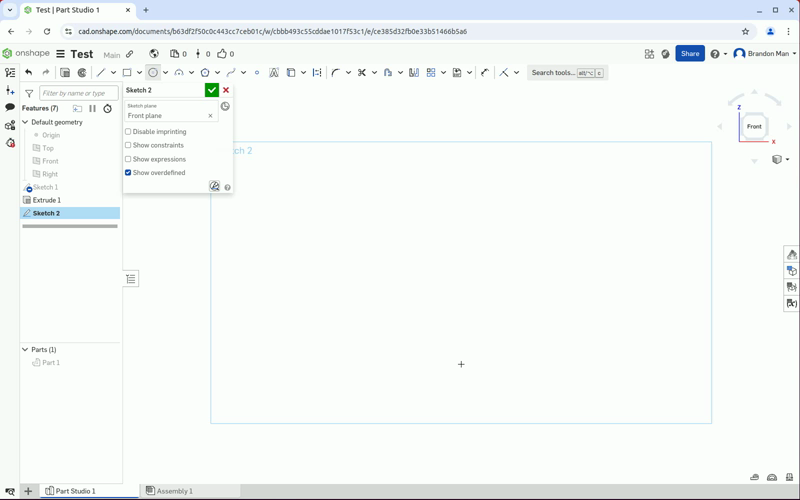
click(461, 363)
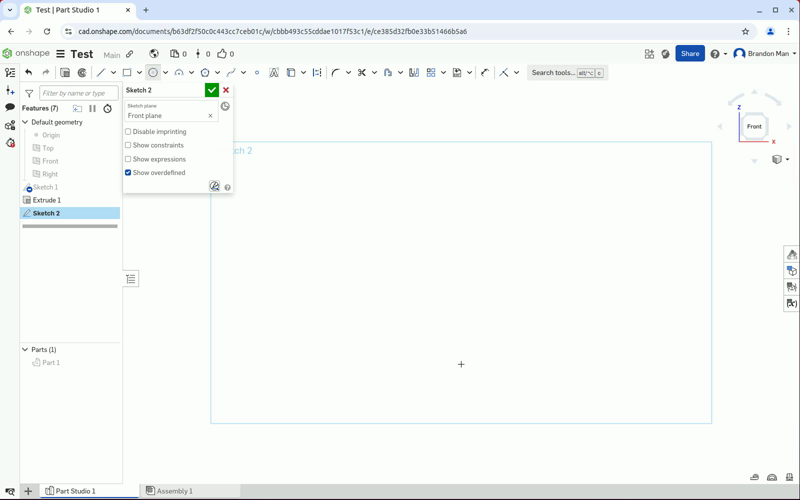
key_up(shift)
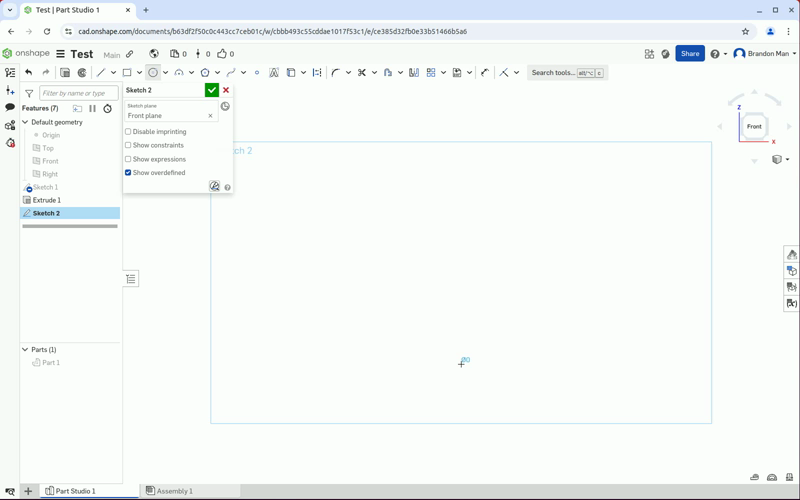
mouse_move(476, 363)
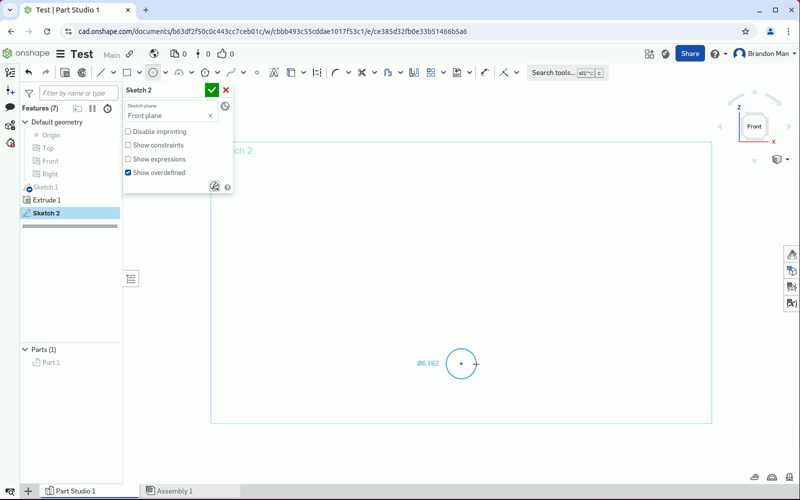
click(476, 363)
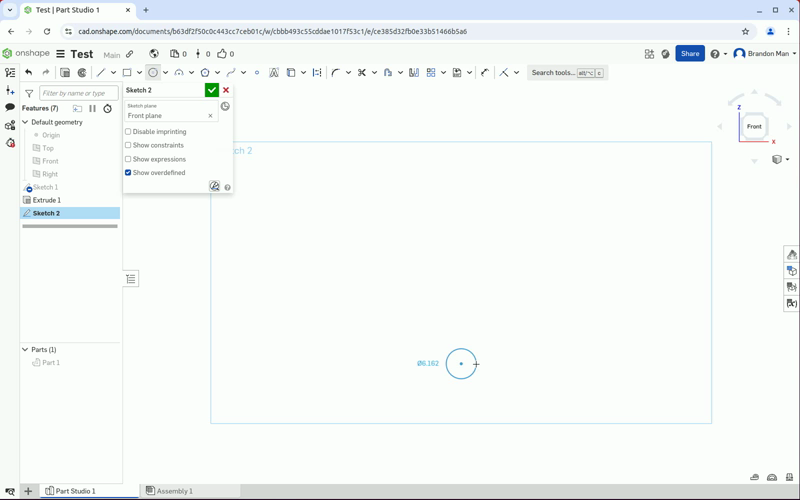
key(esc)
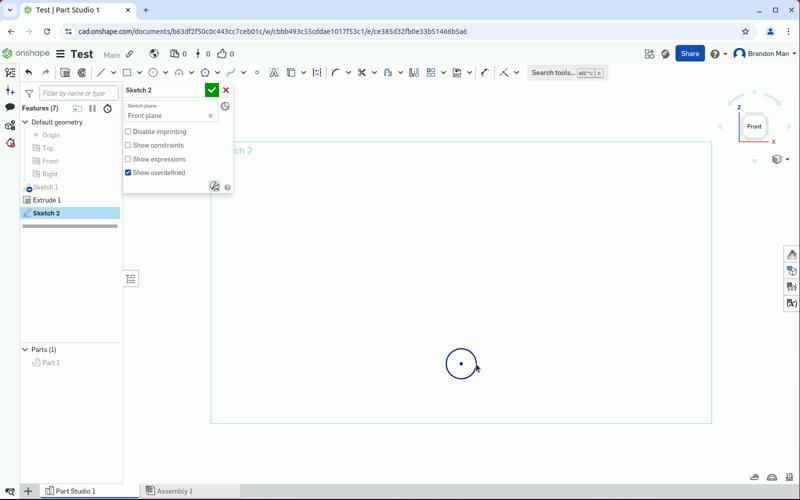
mouse_move(461, 375)
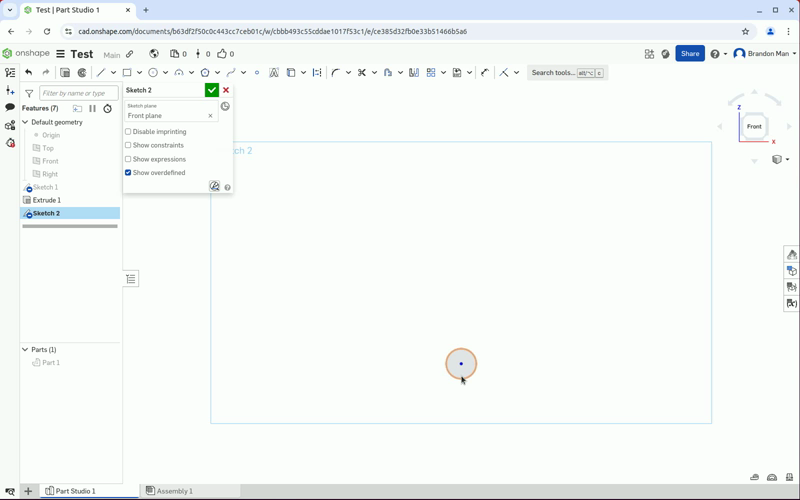
scroll(6)
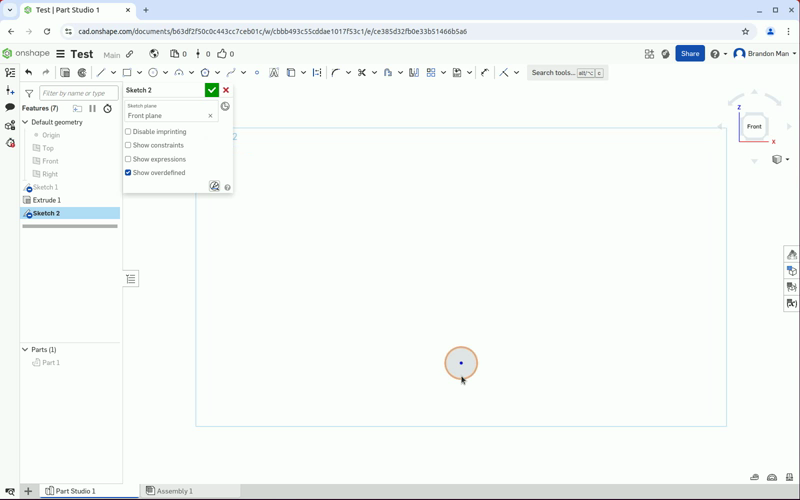
scroll(6)
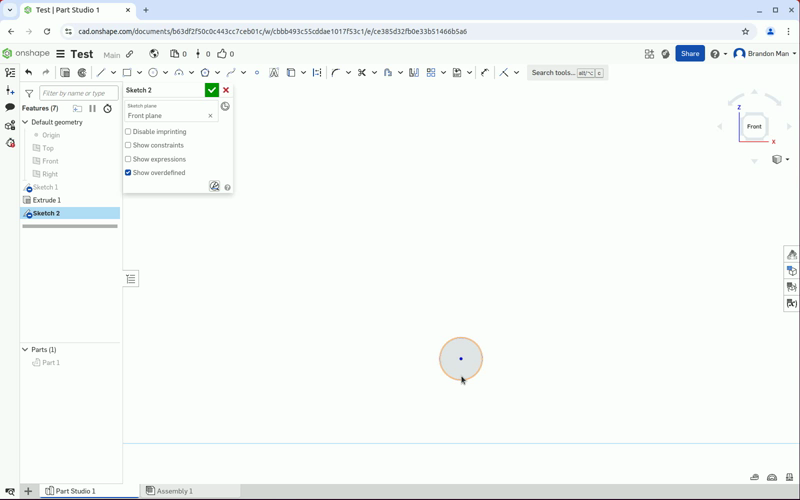
scroll(6)
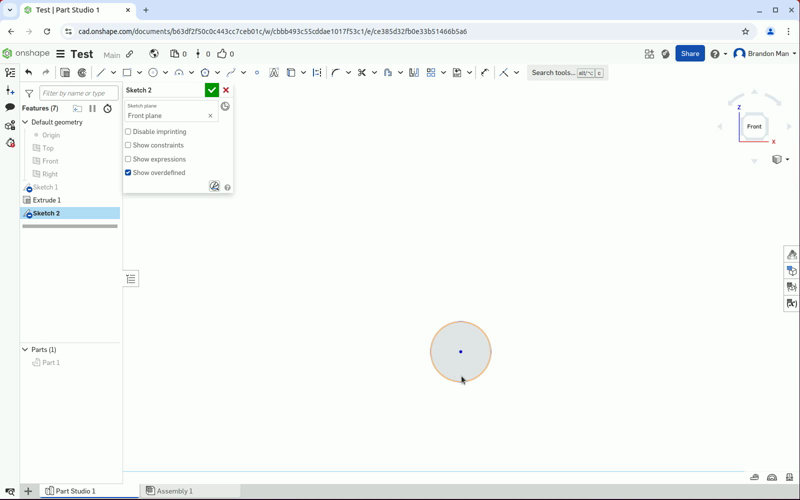
scroll(6)
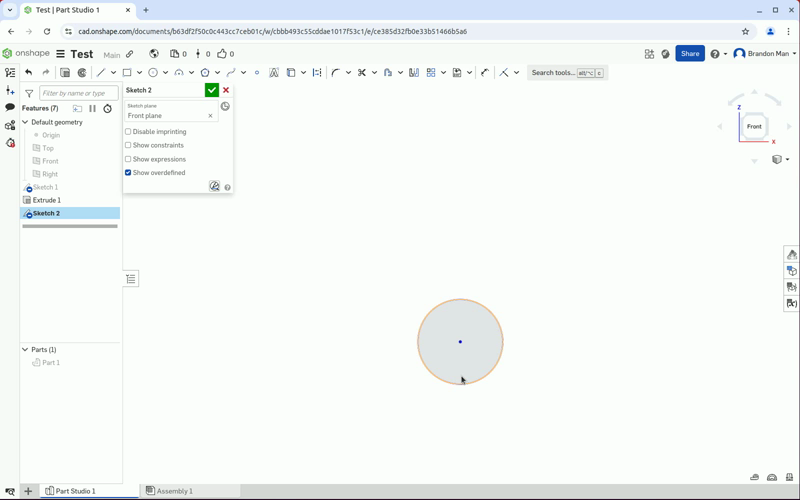
scroll(6)
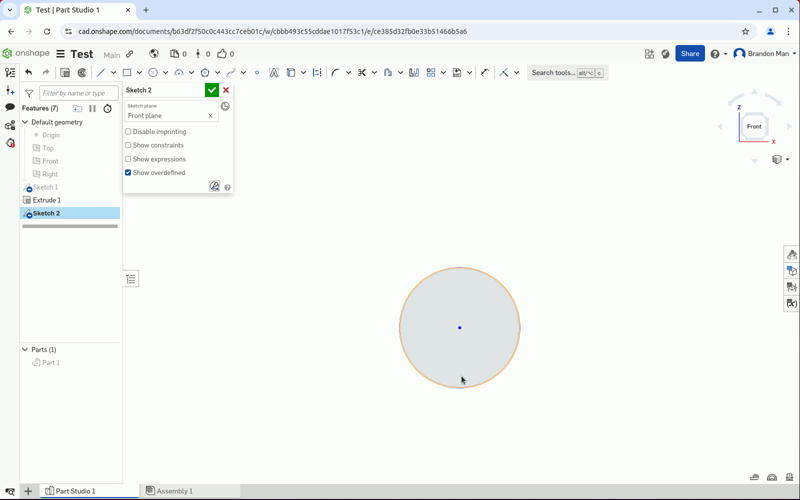
scroll(6)
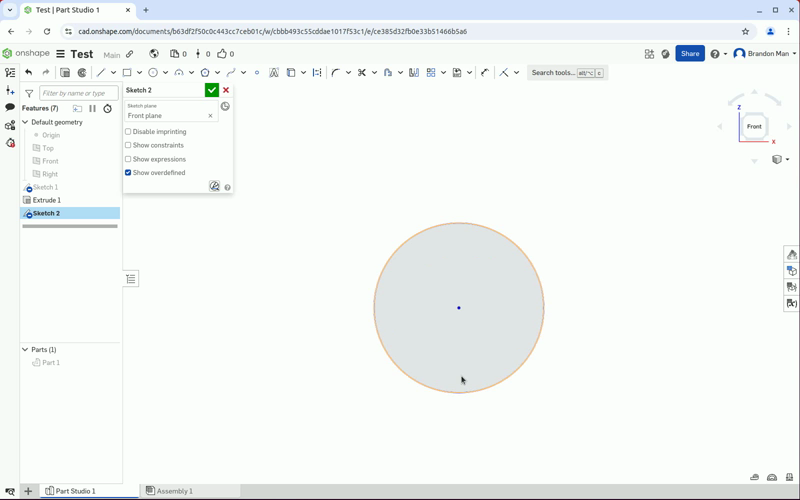
scroll(6)
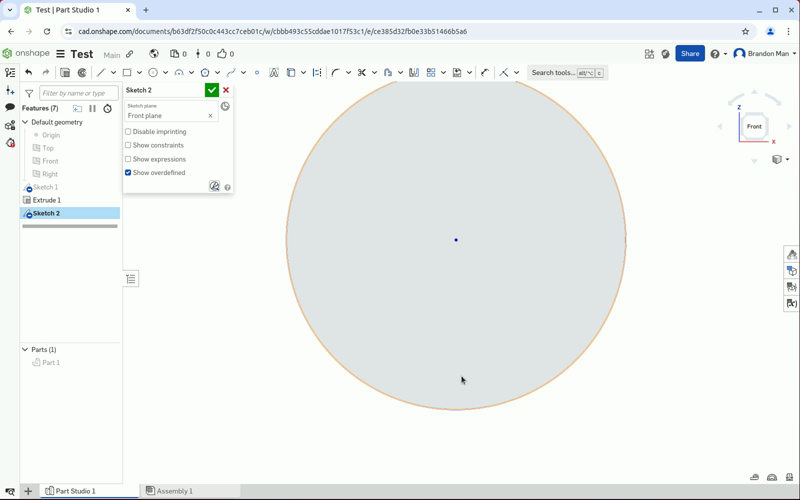
click(461, 375)
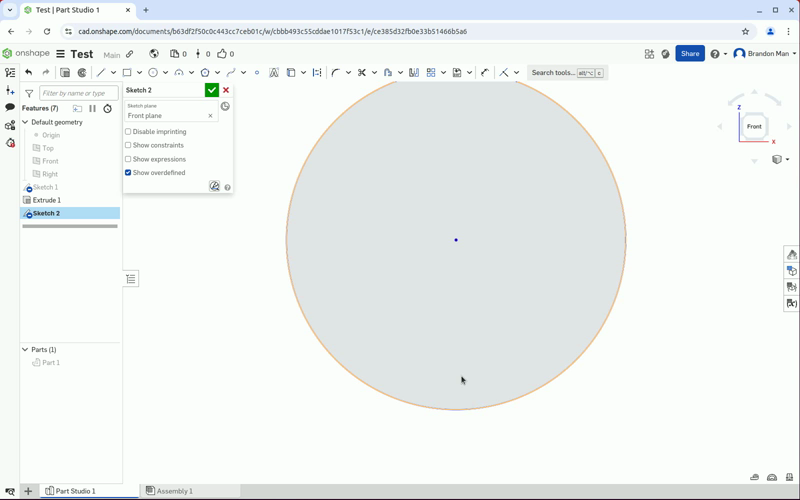
scroll(-6)
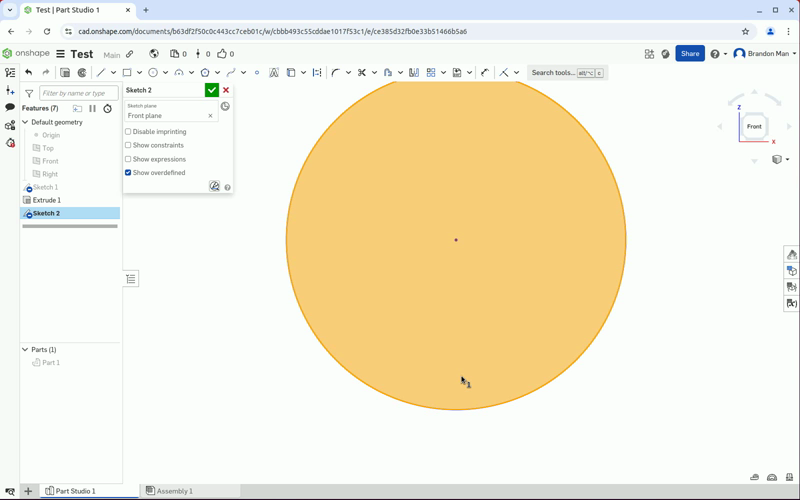
scroll(-6)
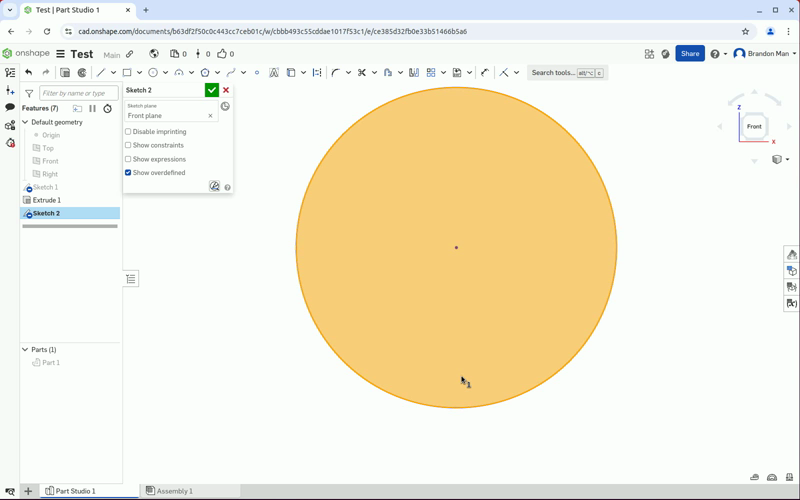
scroll(-6)
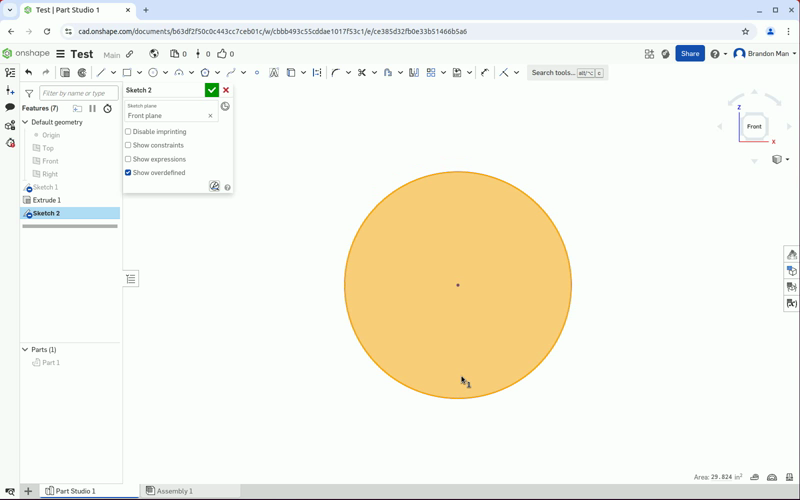
scroll(-6)
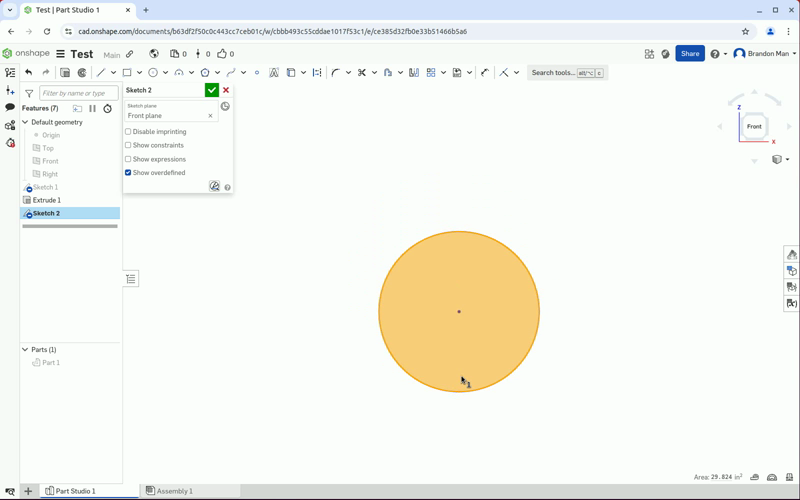
scroll(-6)
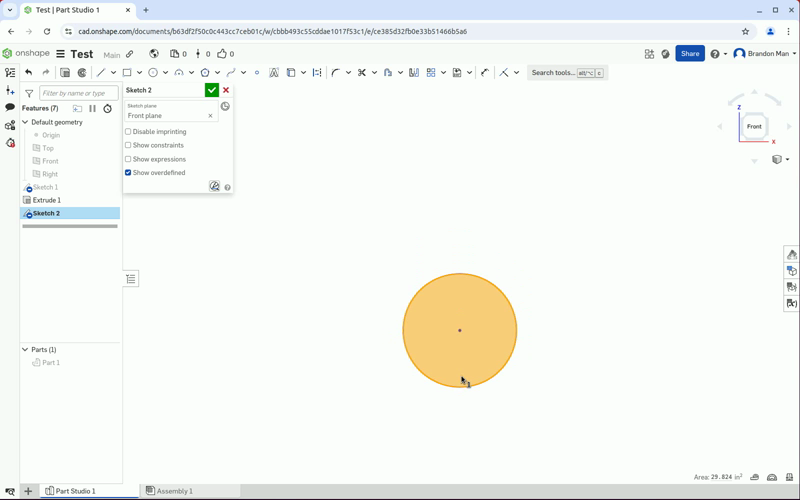
scroll(-6)
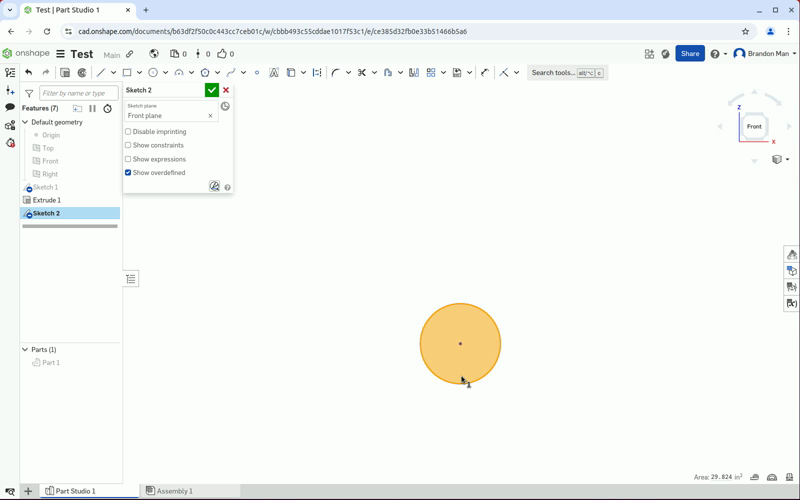
scroll(-6)
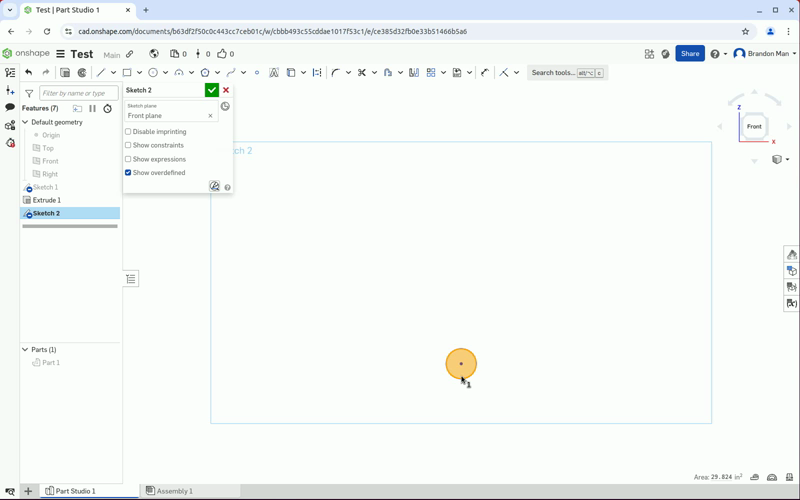
mouse_move(73, 352)
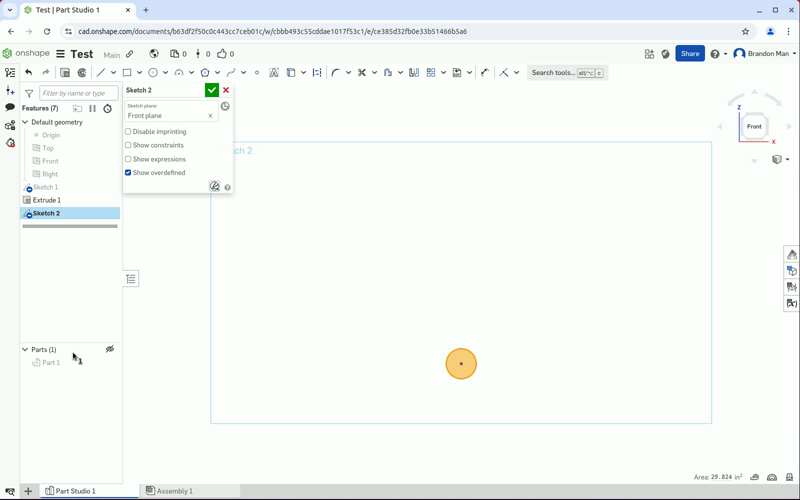
key(shift+y)
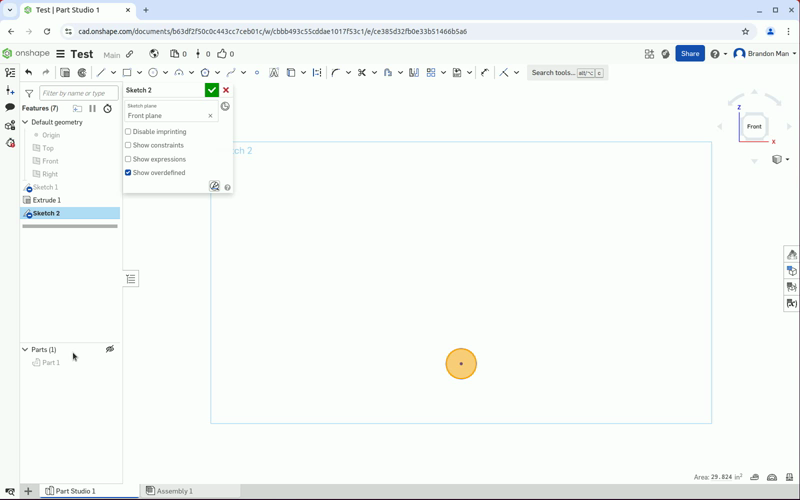
key(shift+e)
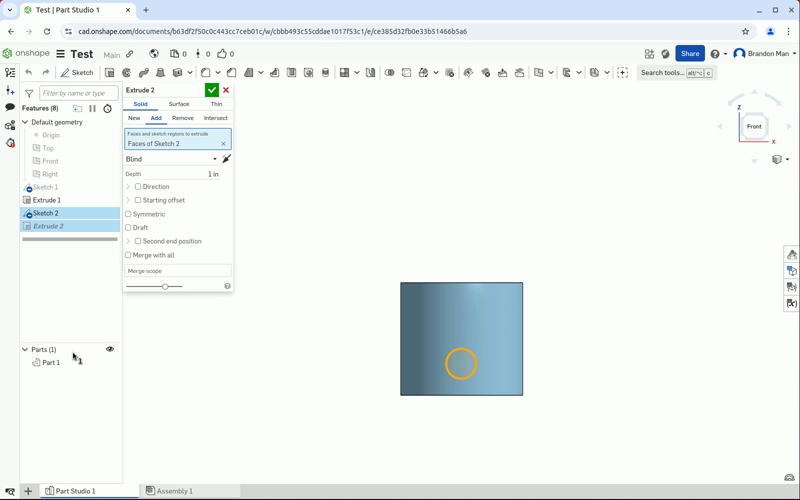
mouse_move(143, 106)
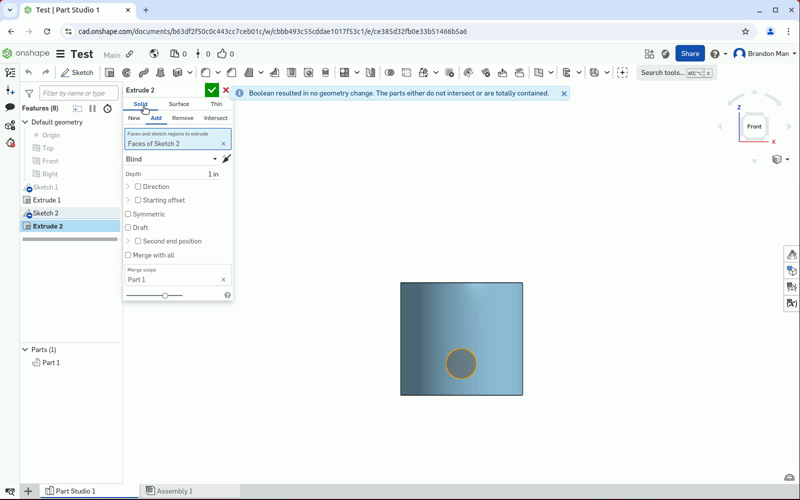
click(143, 106)
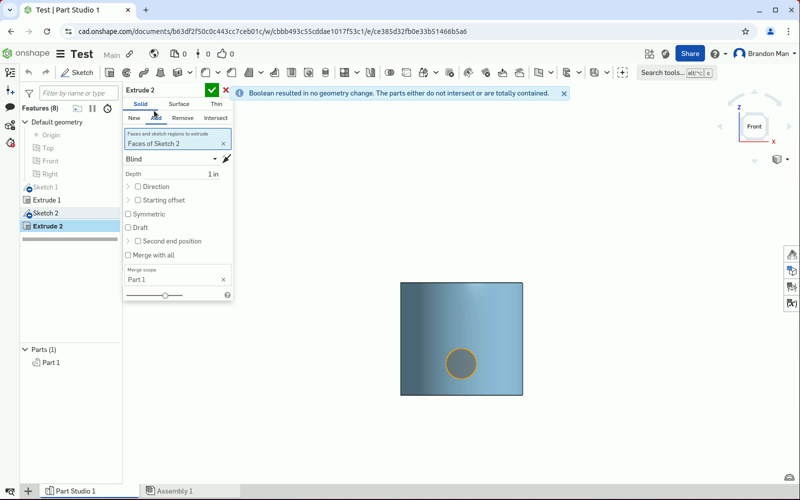
mouse_move(186, 120)
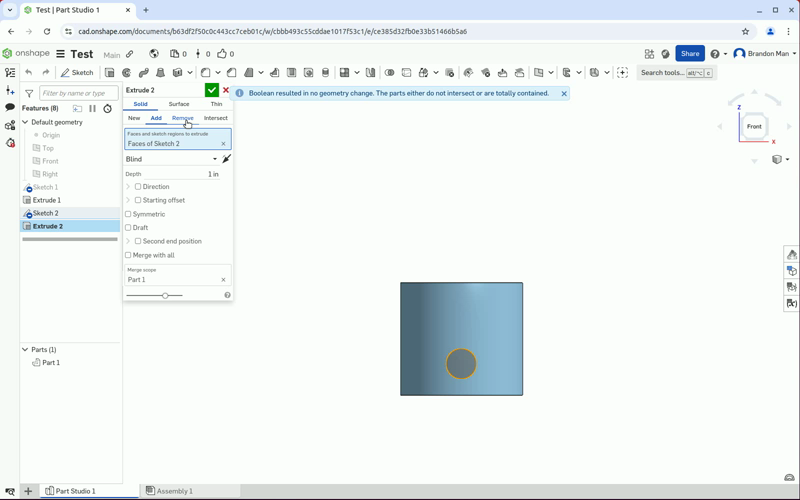
click(186, 120)
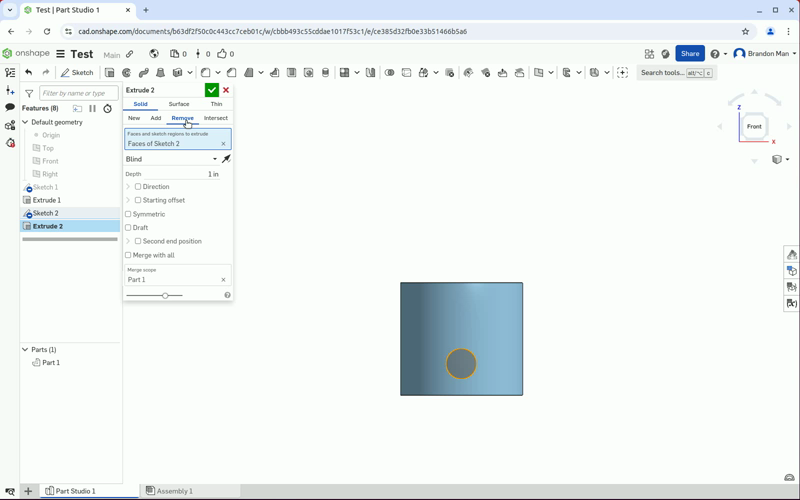
key(tab, 4)
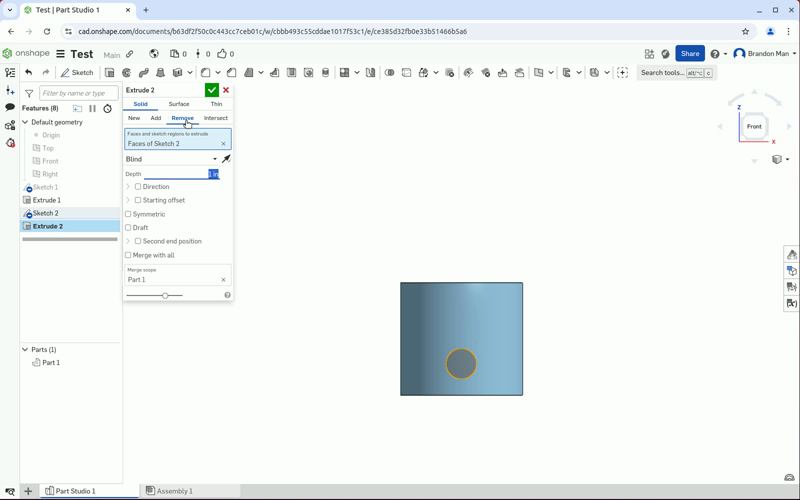
text(48.142)
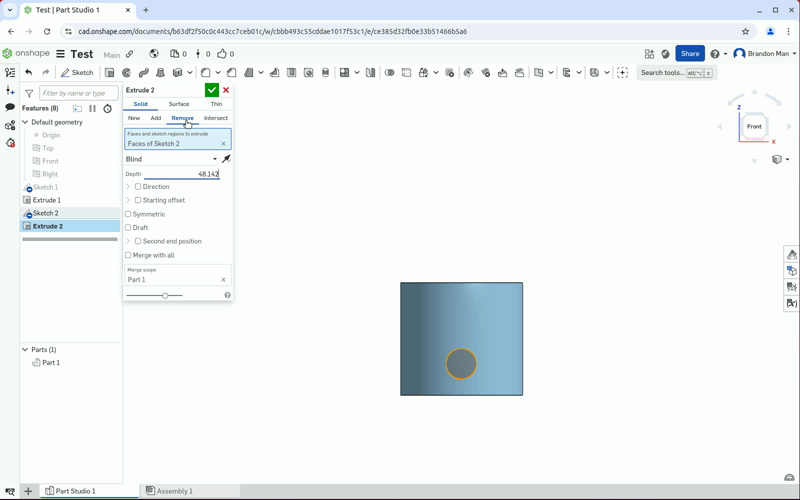
key(tab, 3)
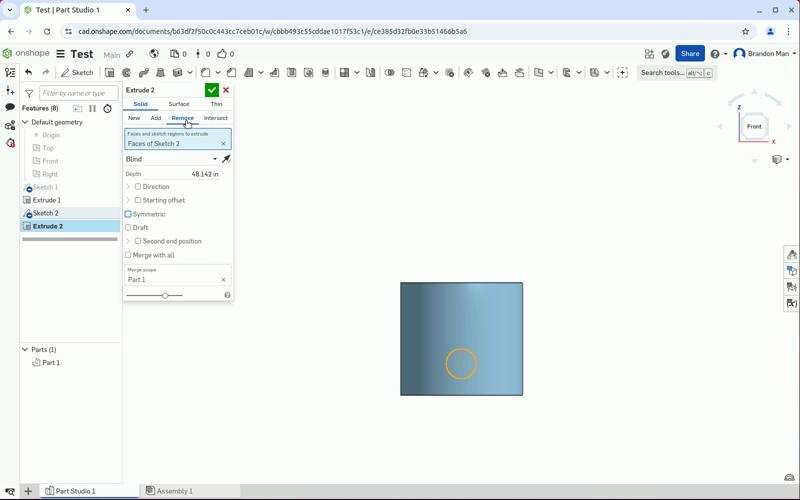
key(space)
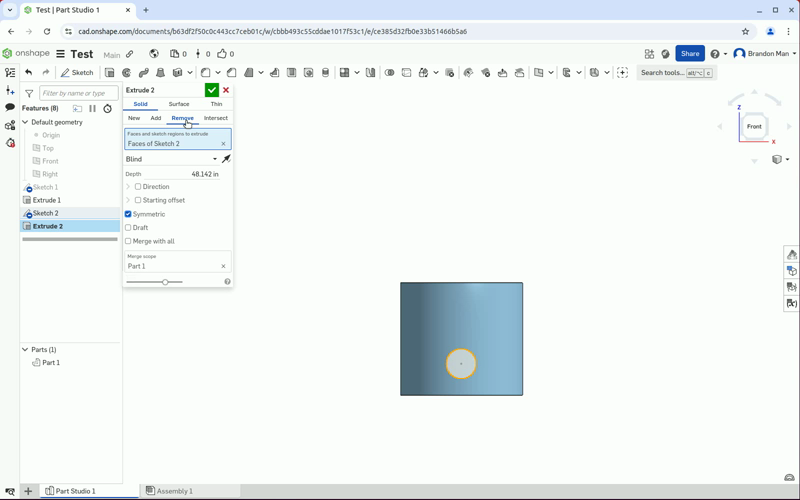
key(tab, 2)
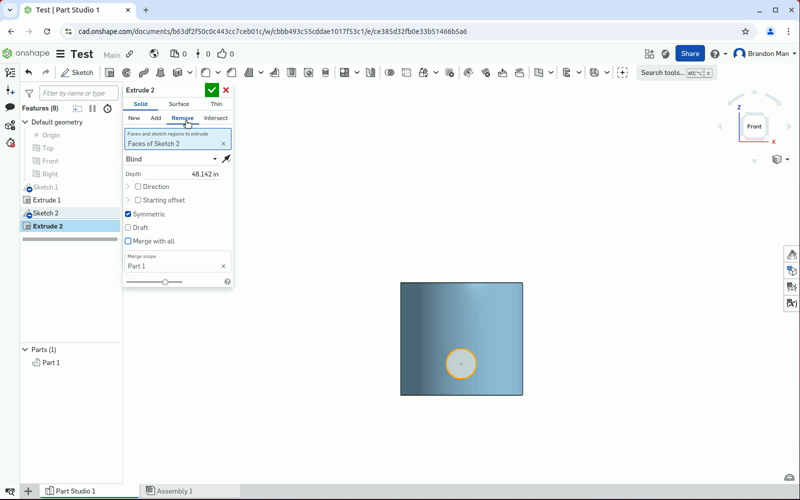
key(space)
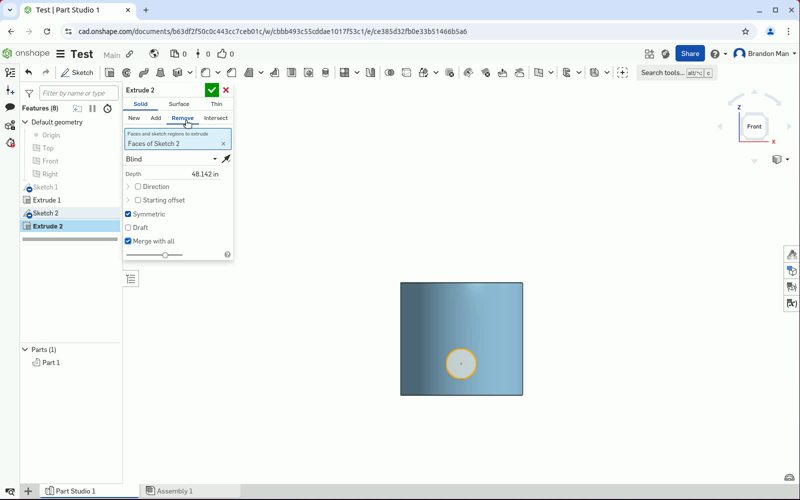
key(enter)
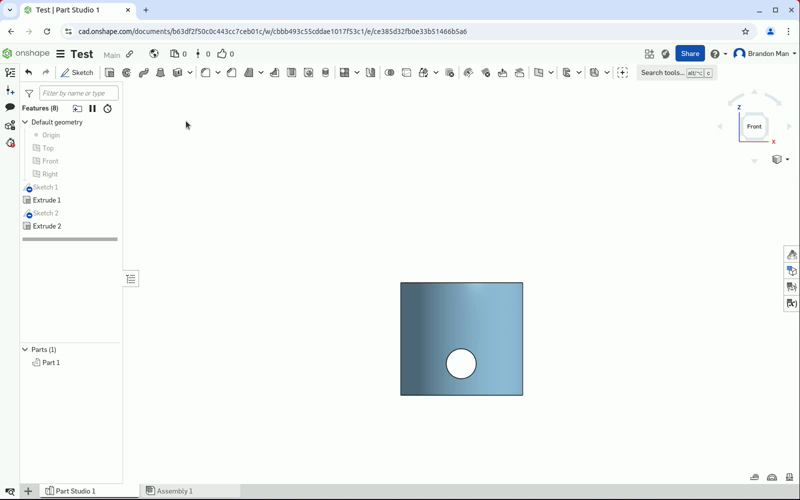
key(shift+h)
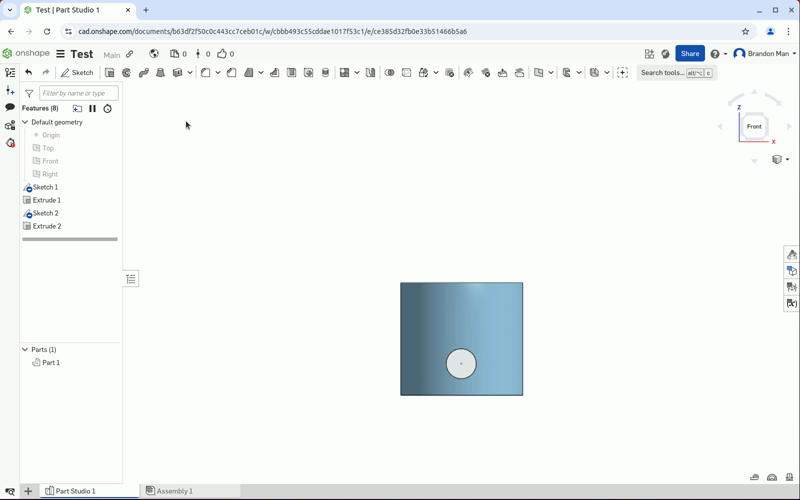
key(shift+h)
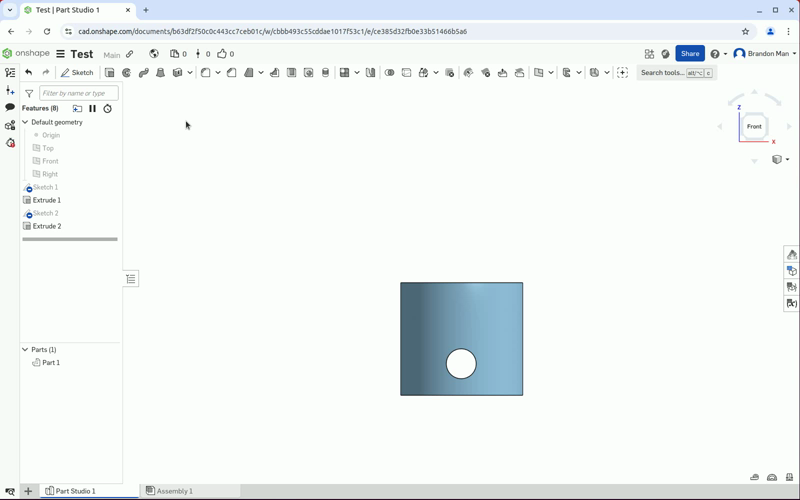
mouse_move(73, 189)
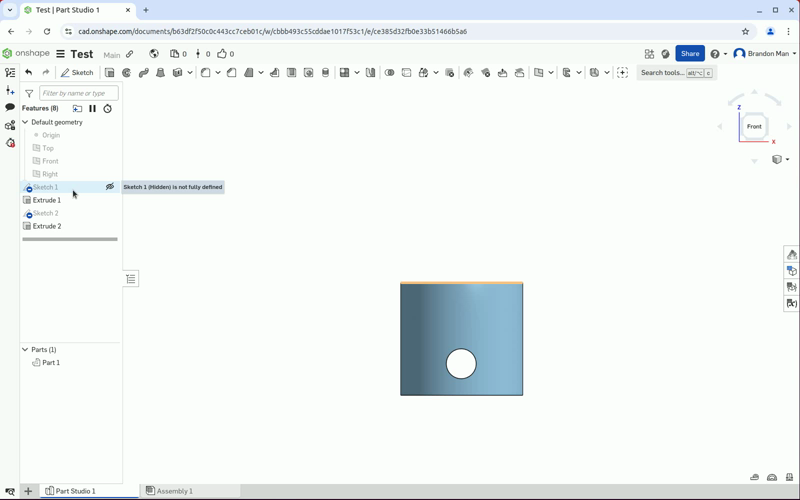
click(73, 189)
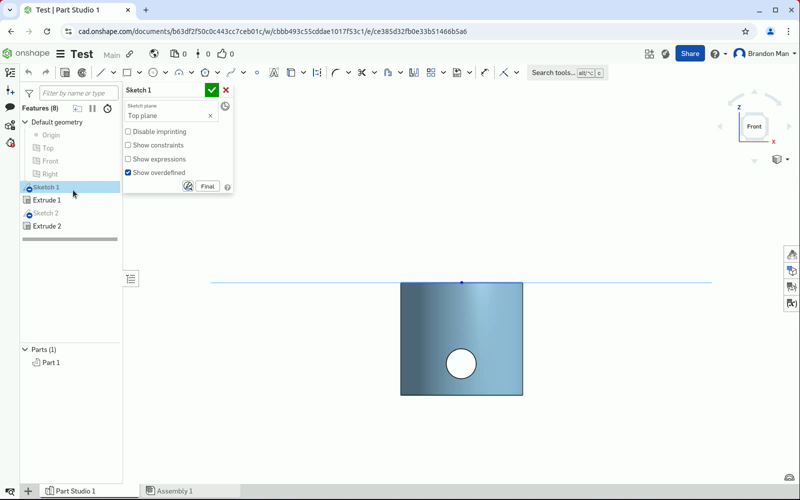
mouse_move(229, 92)
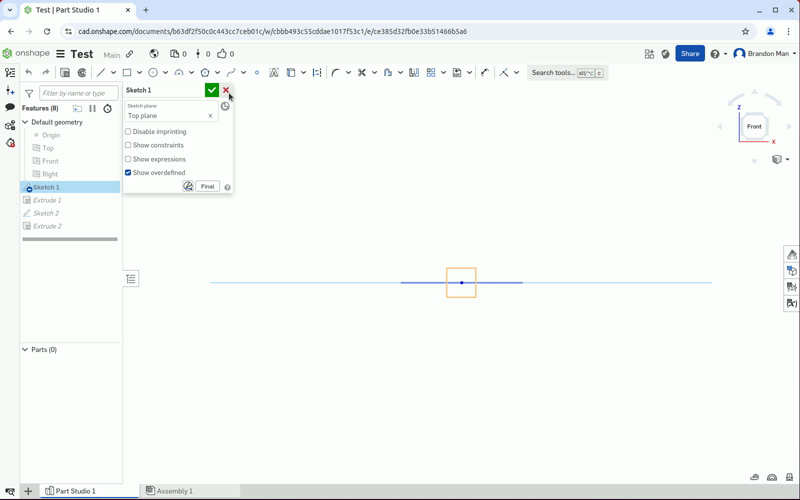
click(229, 92)
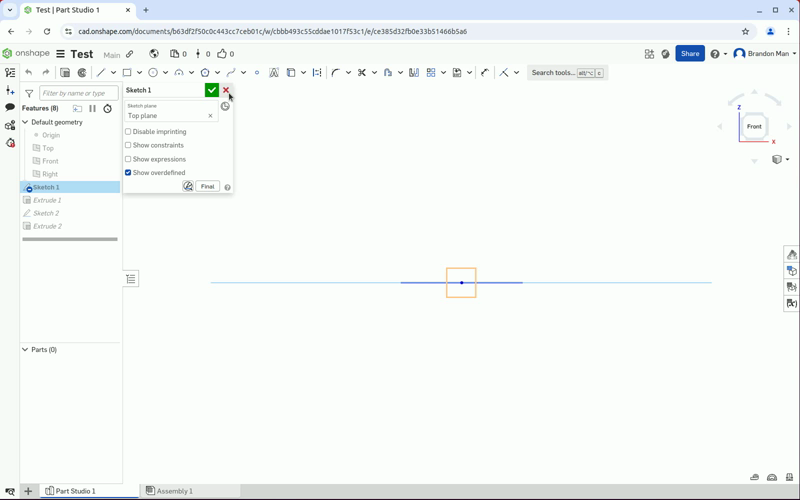
key(shift+s)
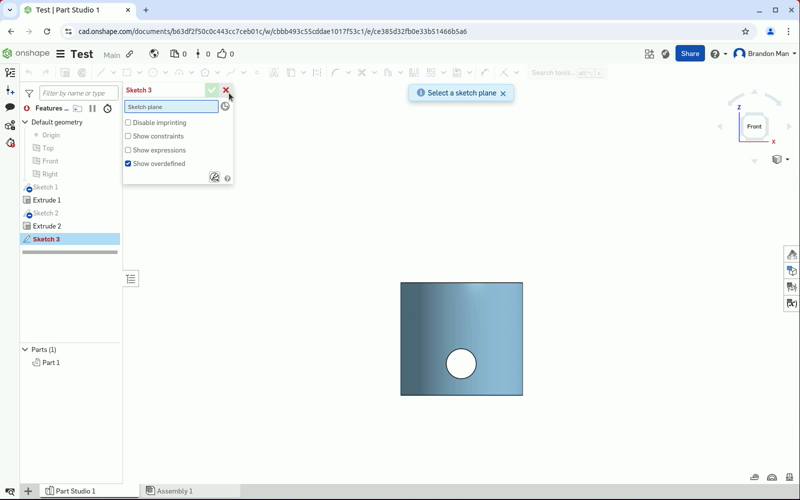
mouse_move(73, 163)
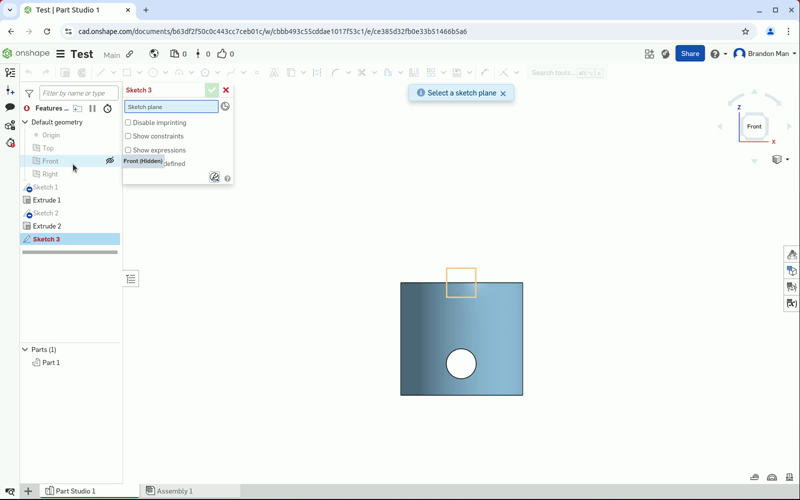
click(73, 163)
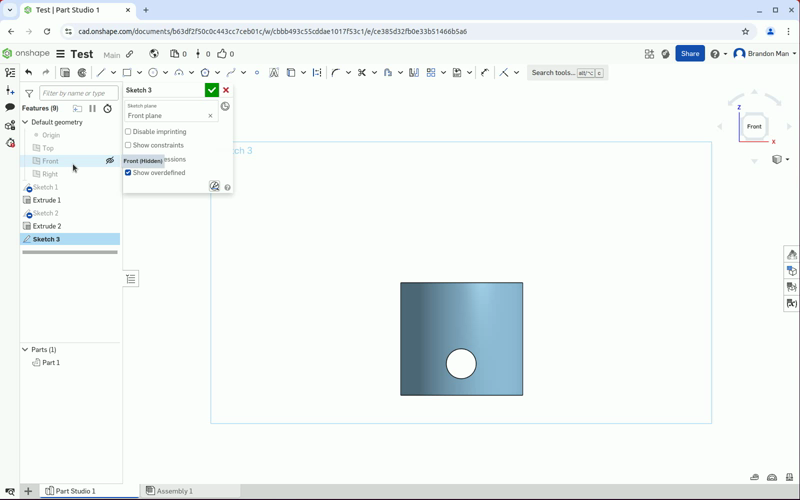
mouse_move(73, 352)
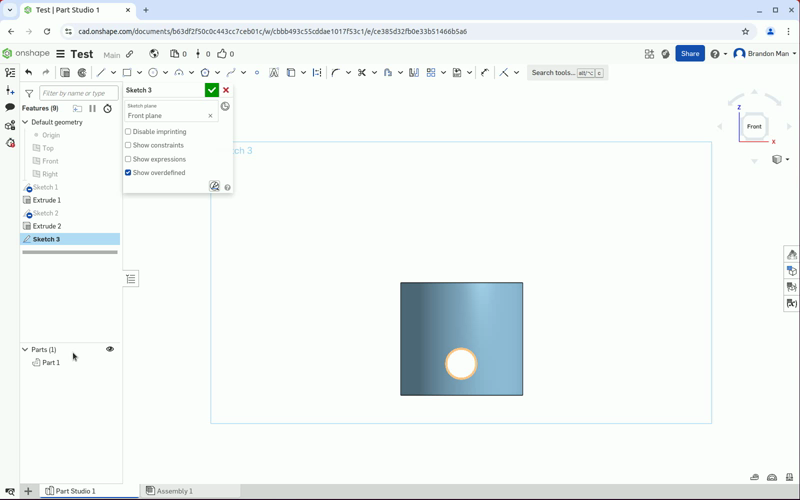
key(y)
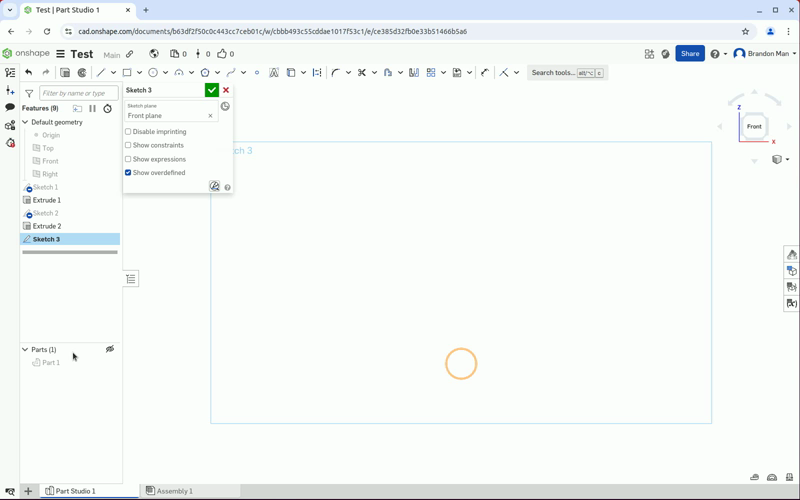
key(l)
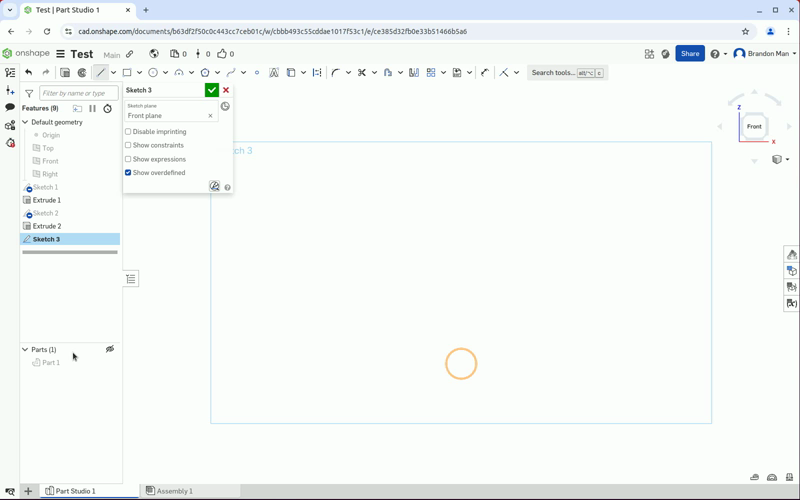
key_down(shift)
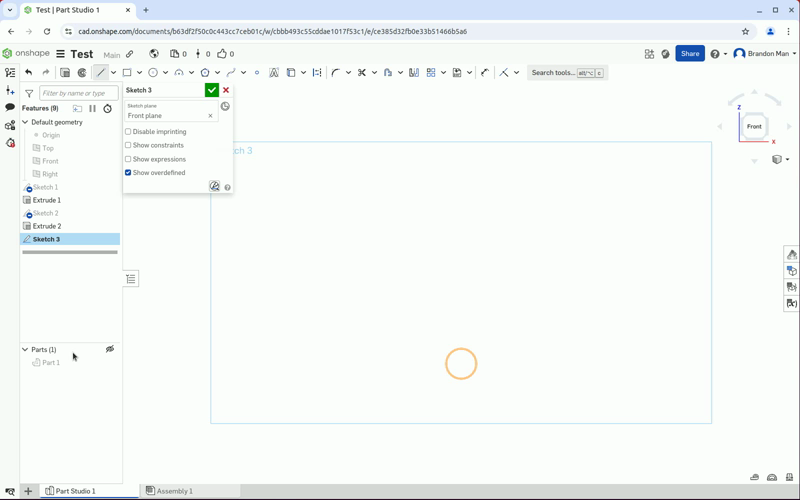
mouse_move(401, 395)
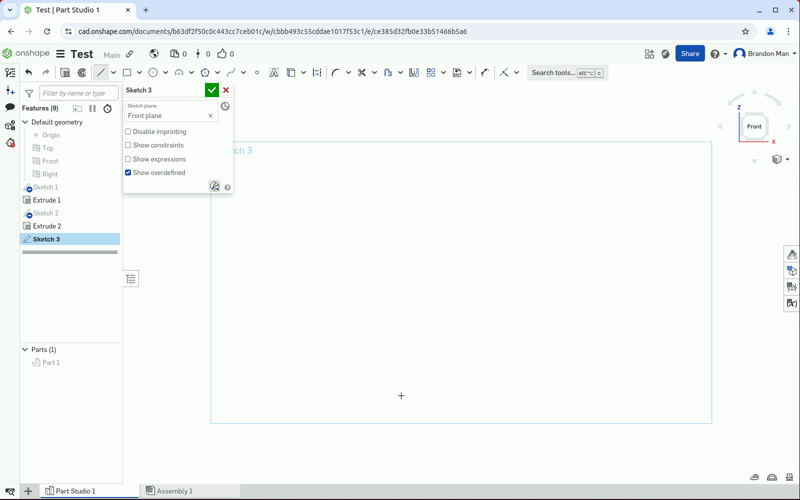
click(401, 395)
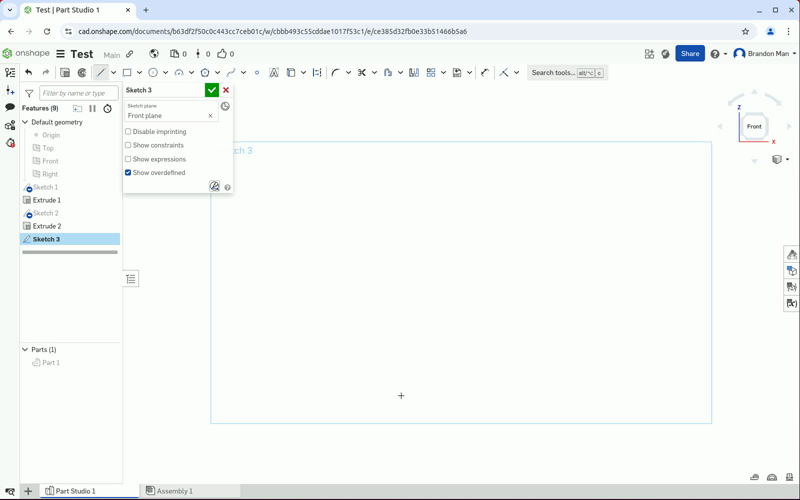
key_up(shift)
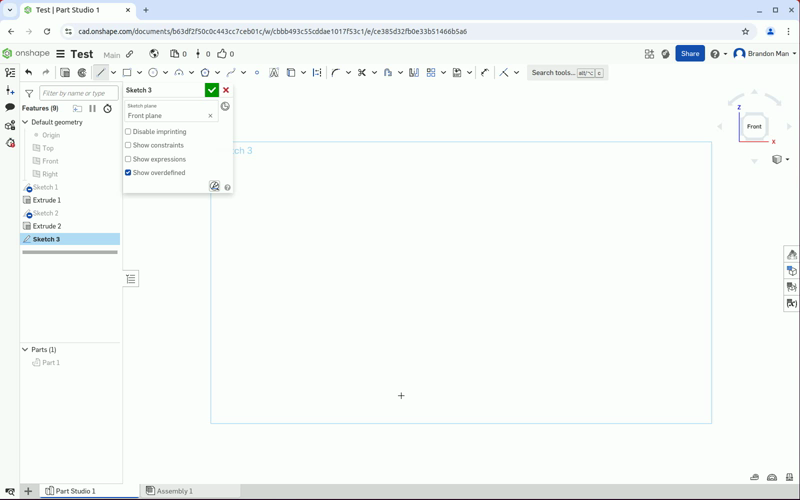
key_down(shift)
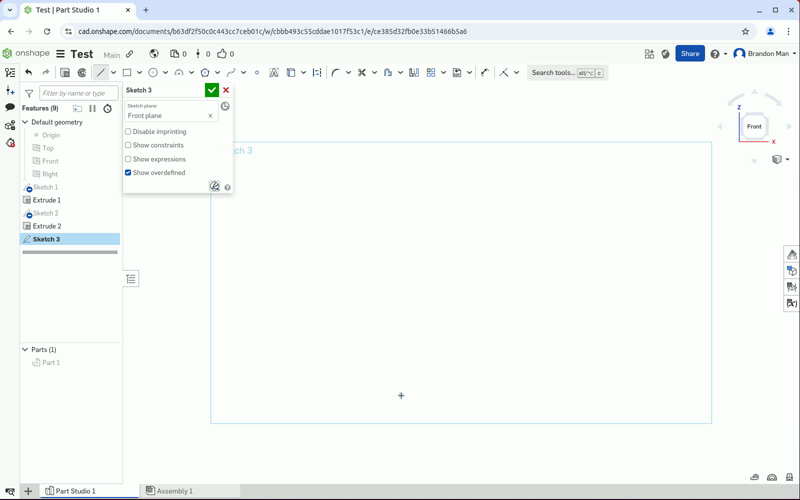
mouse_move(521, 395)
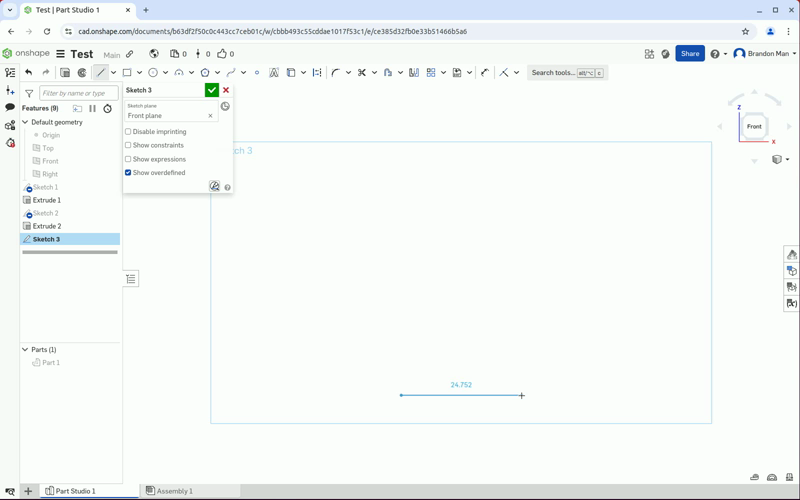
click(521, 395)
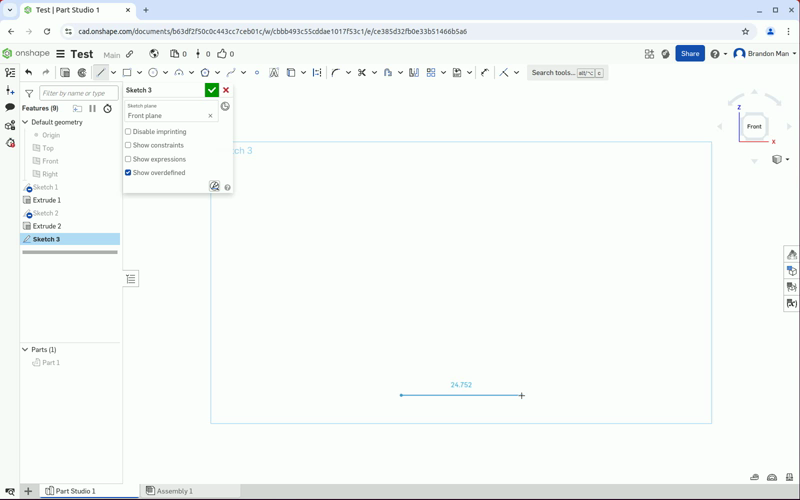
key_up(shift)
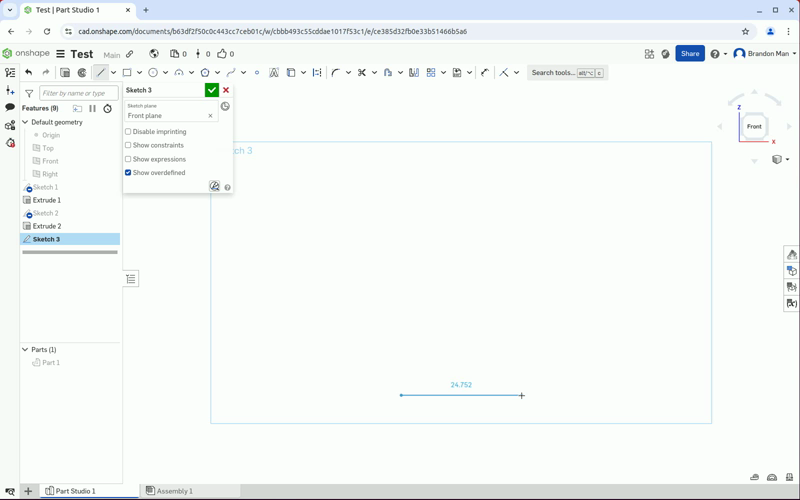
key_down(shift)
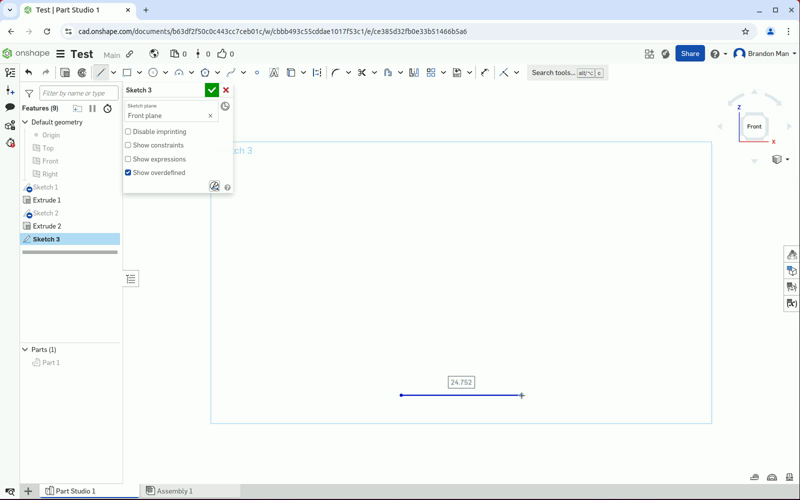
mouse_move(487, 345)
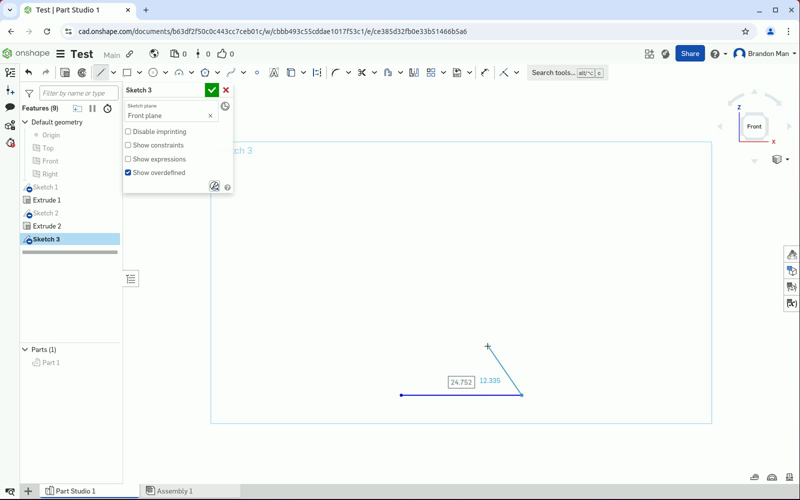
click(487, 345)
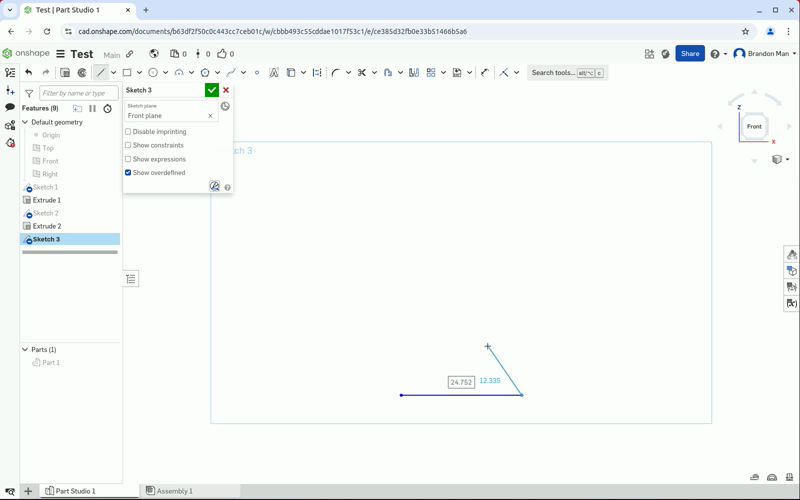
key_up(shift)
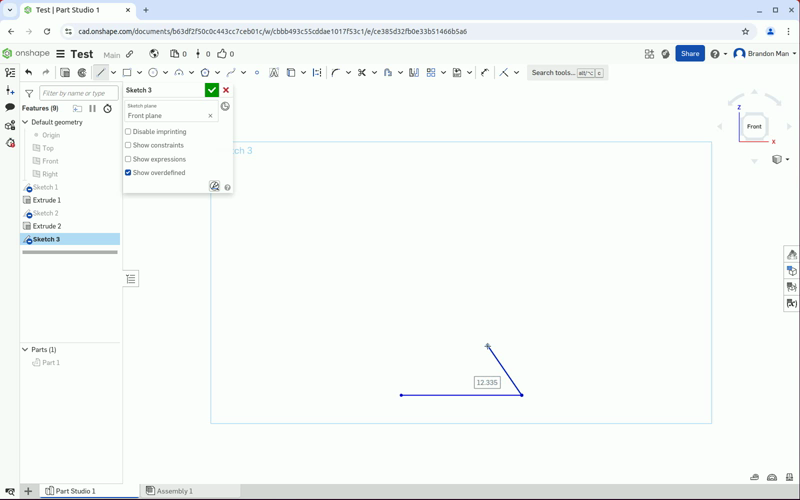
key(esc)
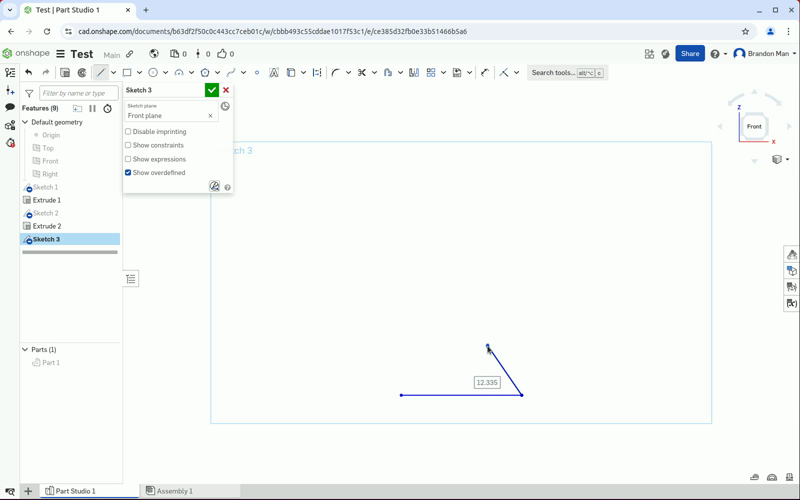
key(a)
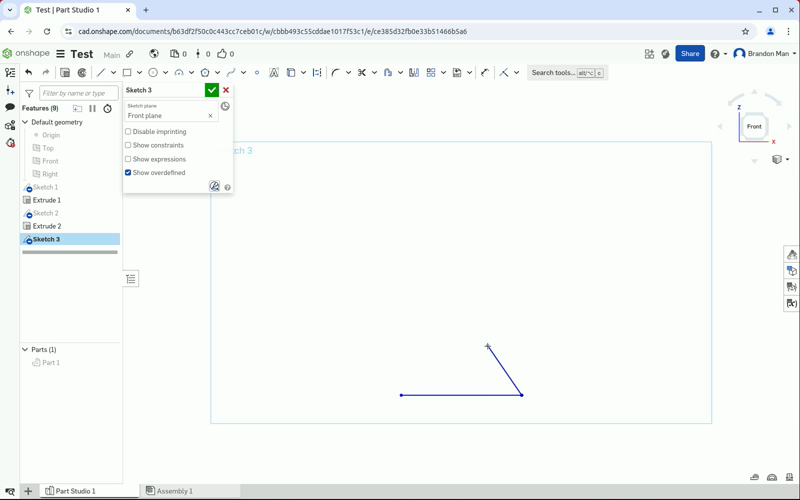
mouse_move(487, 345)
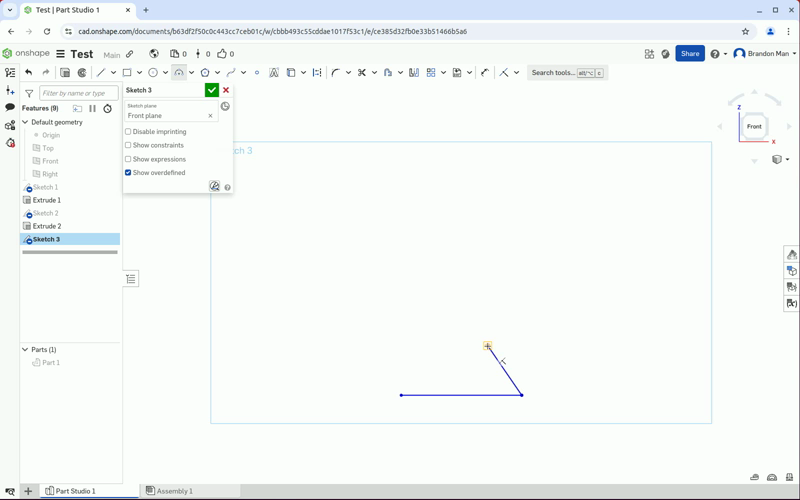
click(487, 345)
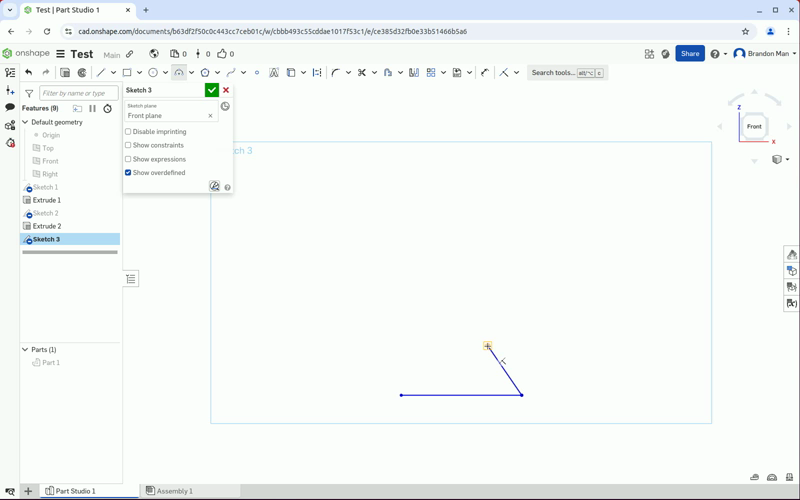
key_down(shift)
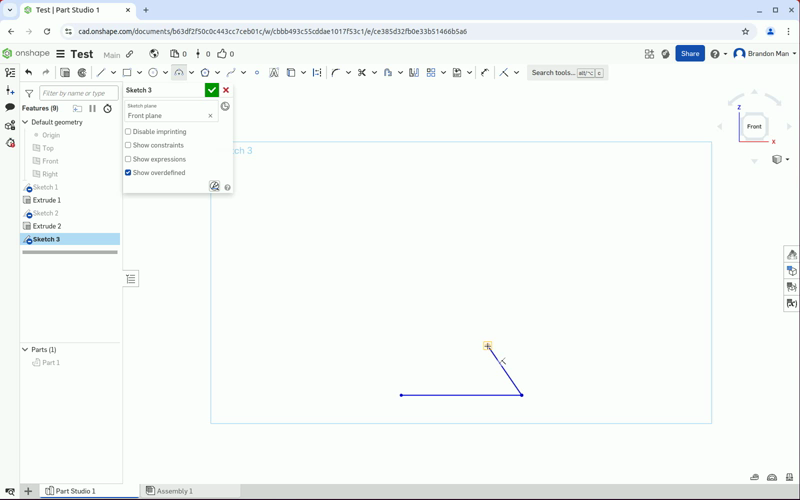
mouse_move(435, 345)
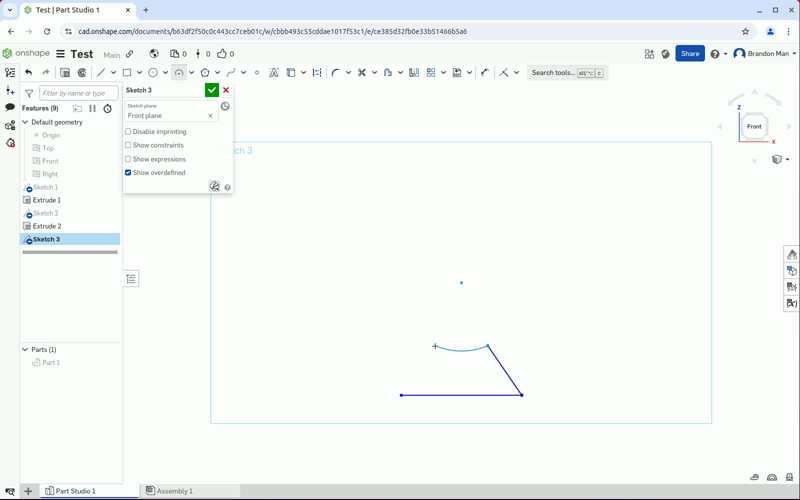
click(435, 345)
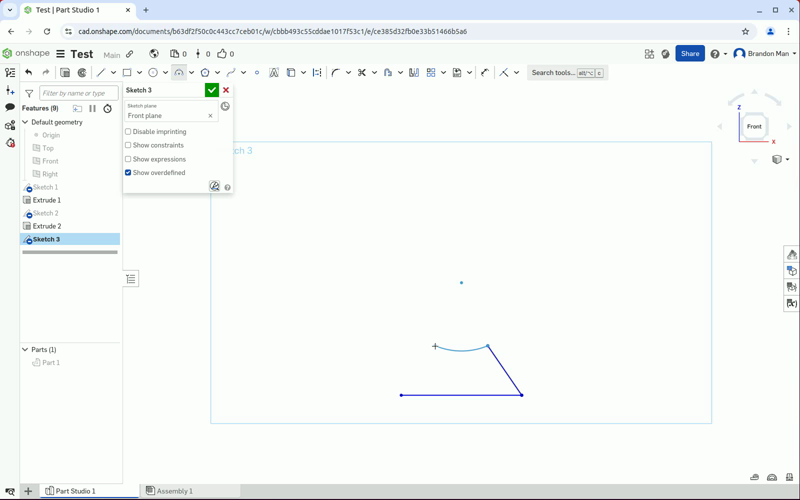
mouse_move(461, 332)
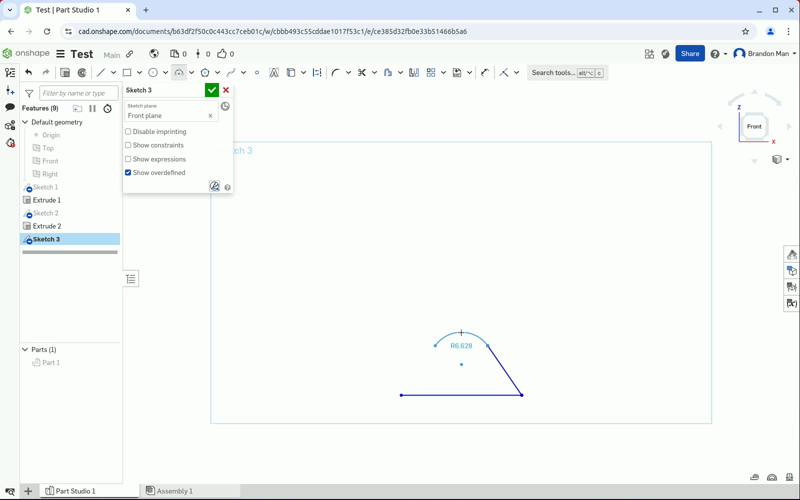
click(461, 332)
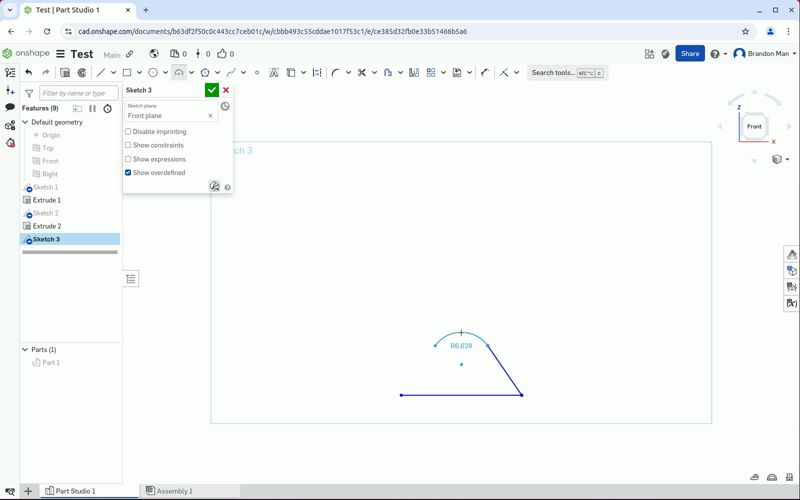
key_up(shift)
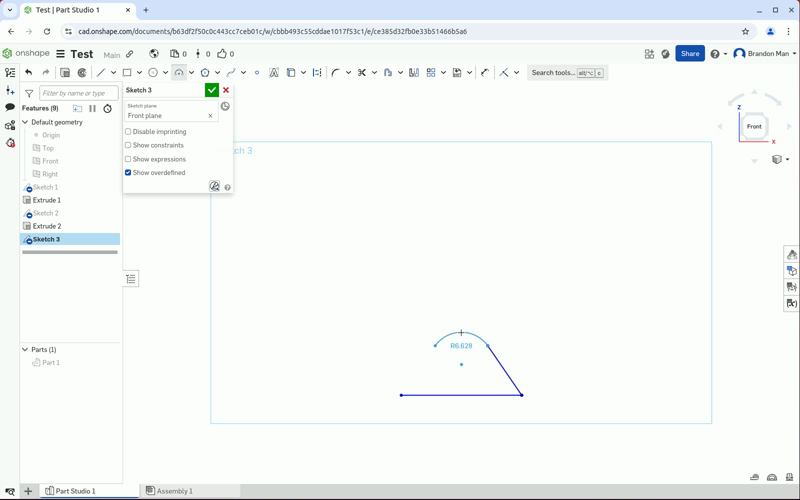
key(esc)
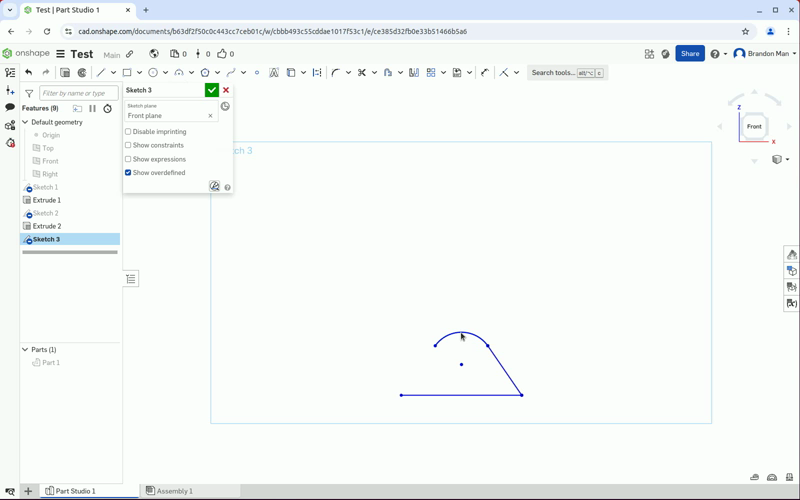
key(l)
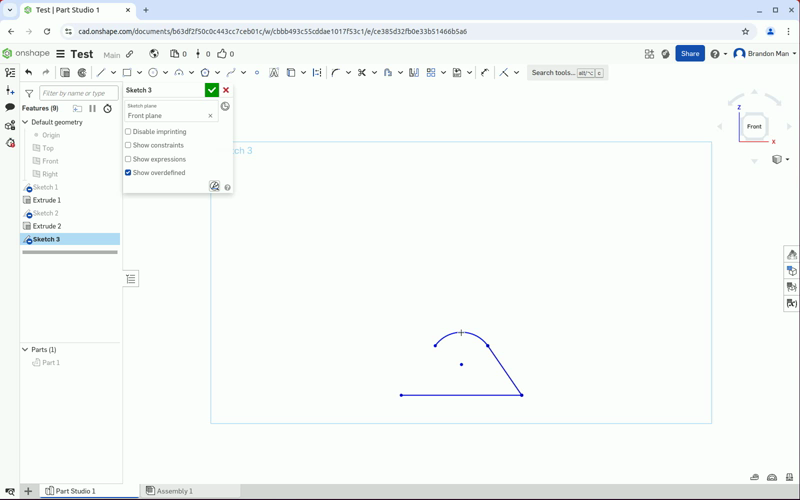
mouse_move(435, 345)
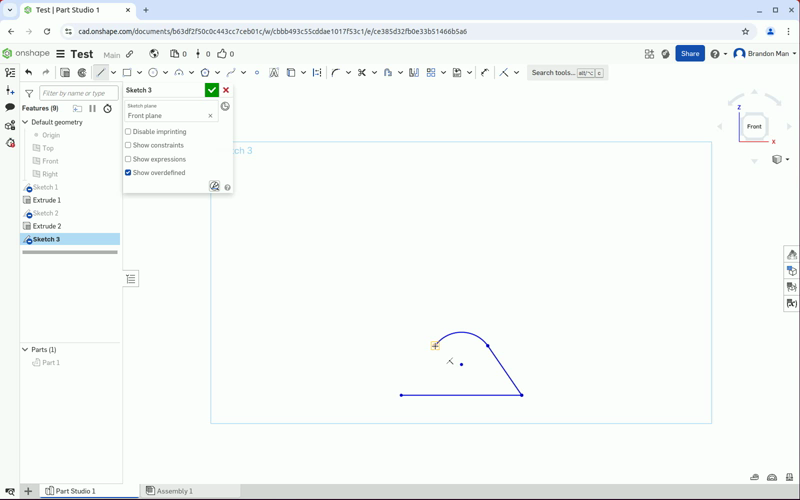
click(435, 345)
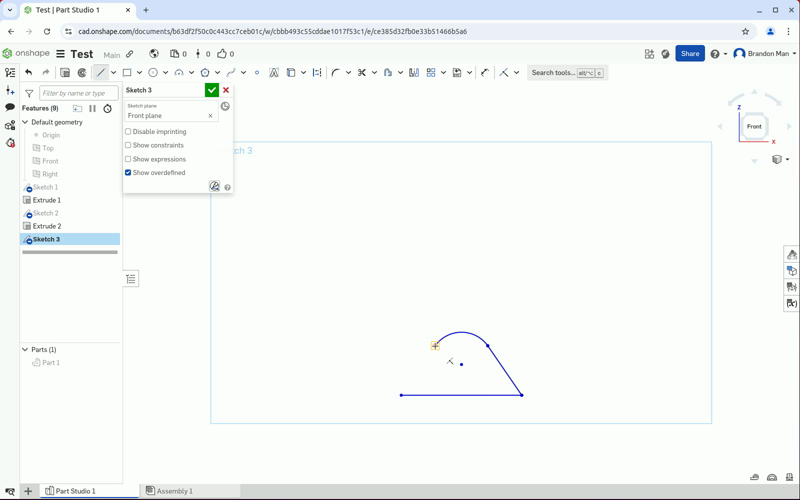
key_down(shift)
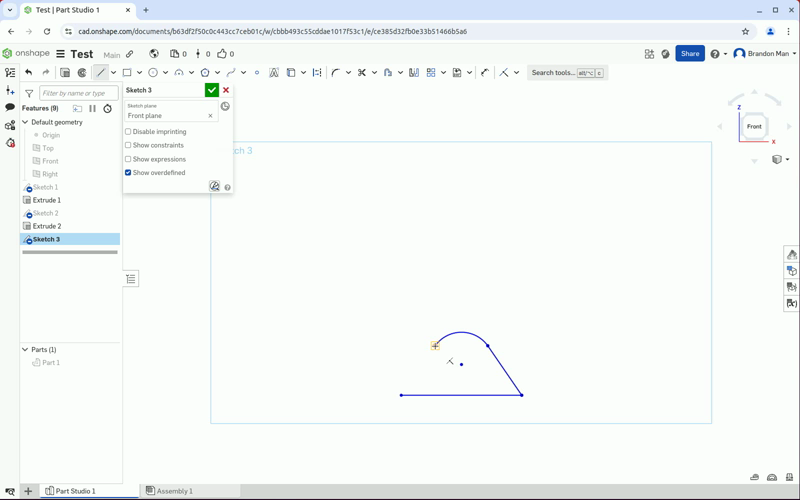
mouse_move(401, 395)
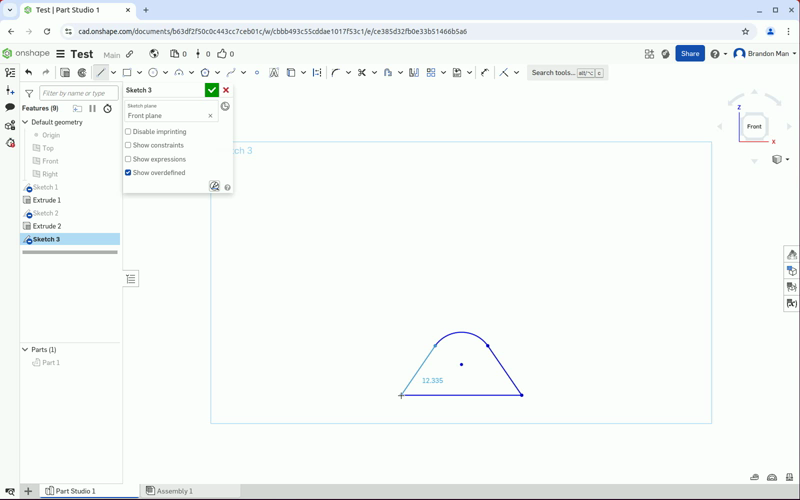
key_up(shift)
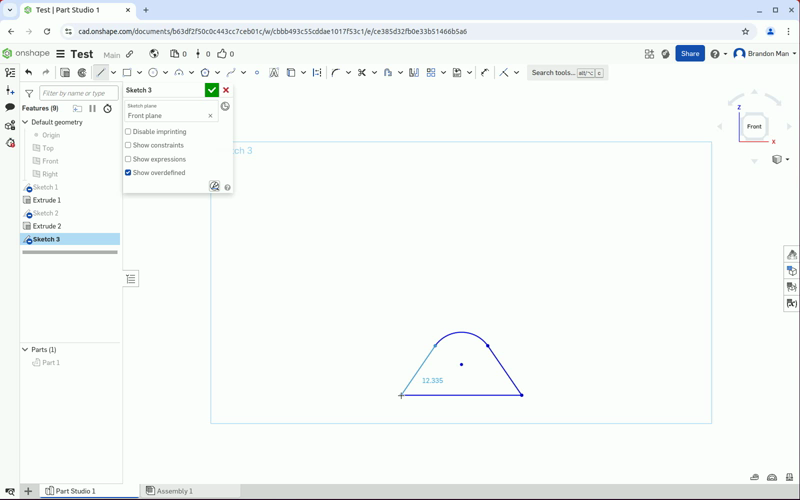
click(401, 395)
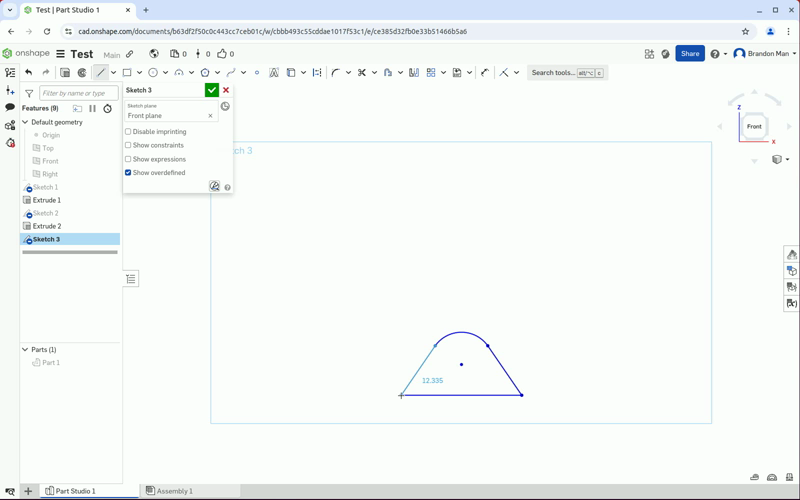
key(esc)
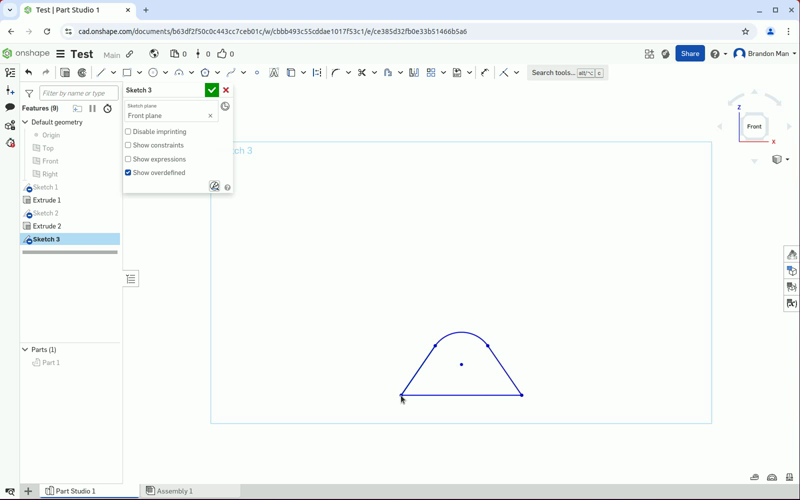
mouse_move(440, 376)
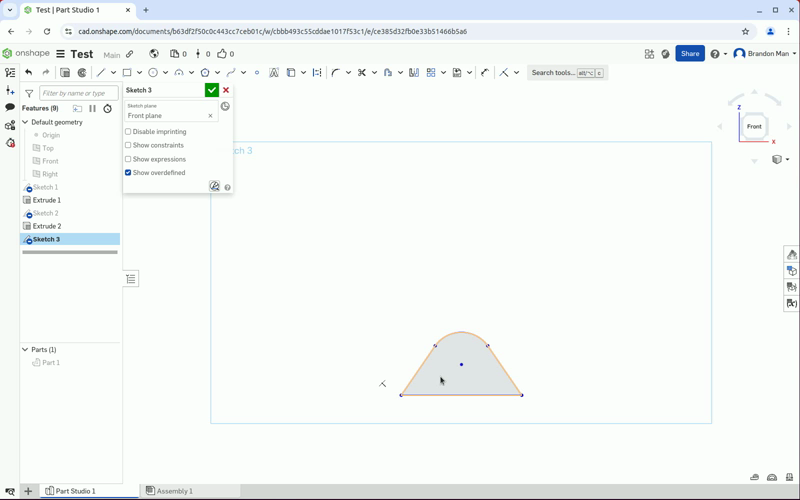
click(440, 376)
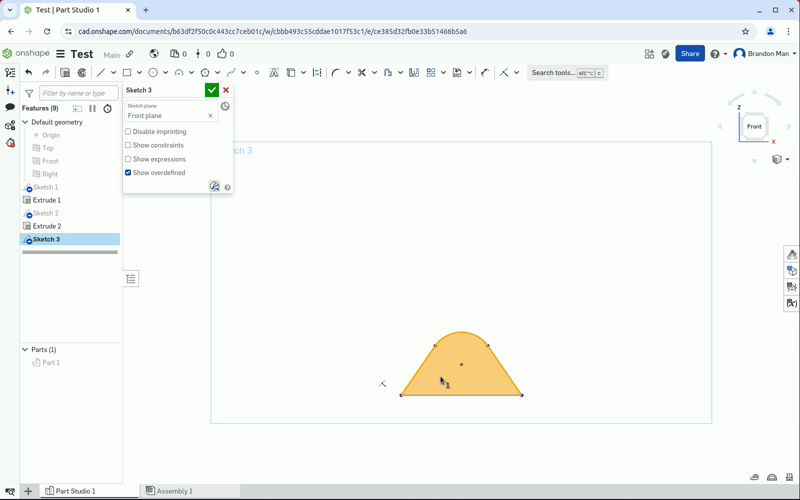
mouse_move(73, 352)
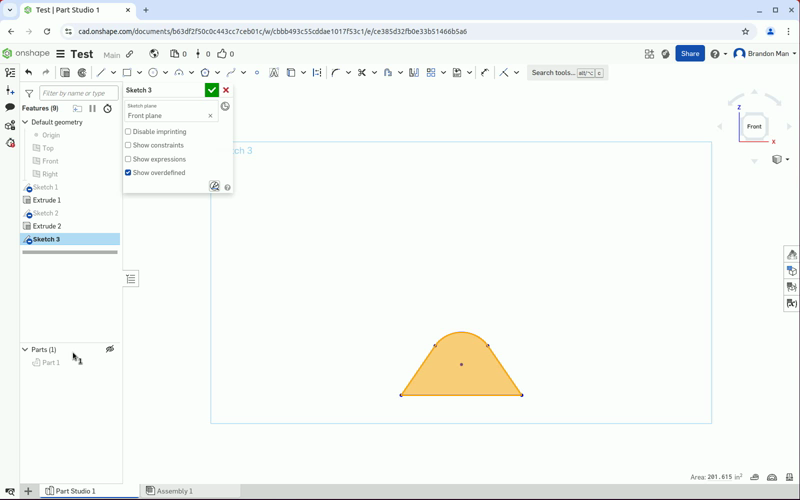
key(shift+y)
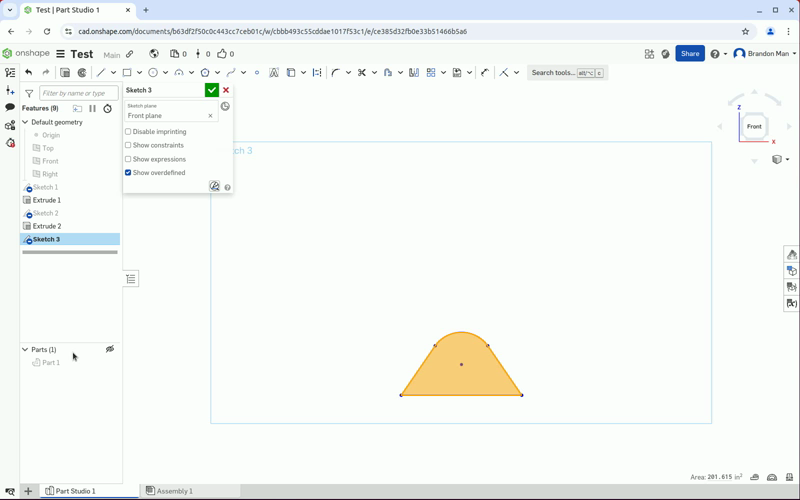
key(shift+e)
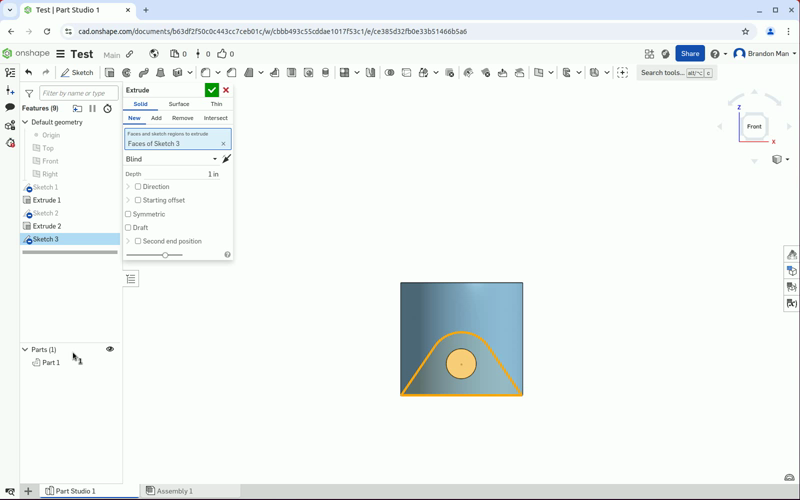
mouse_move(143, 106)
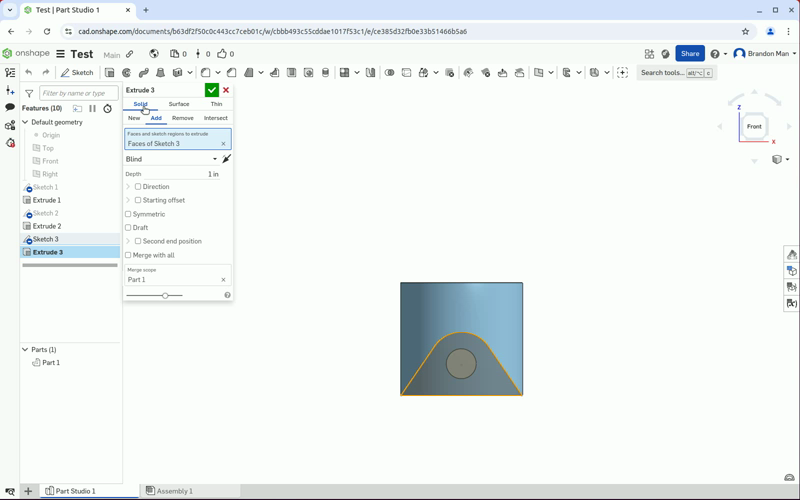
click(143, 106)
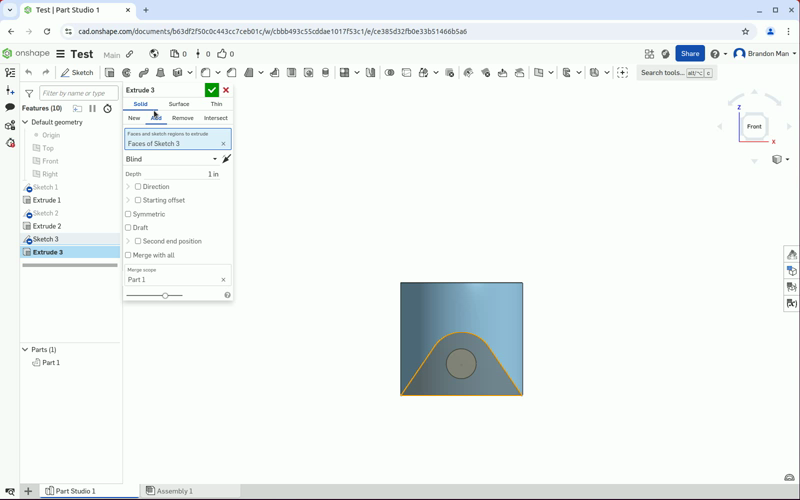
mouse_move(186, 120)
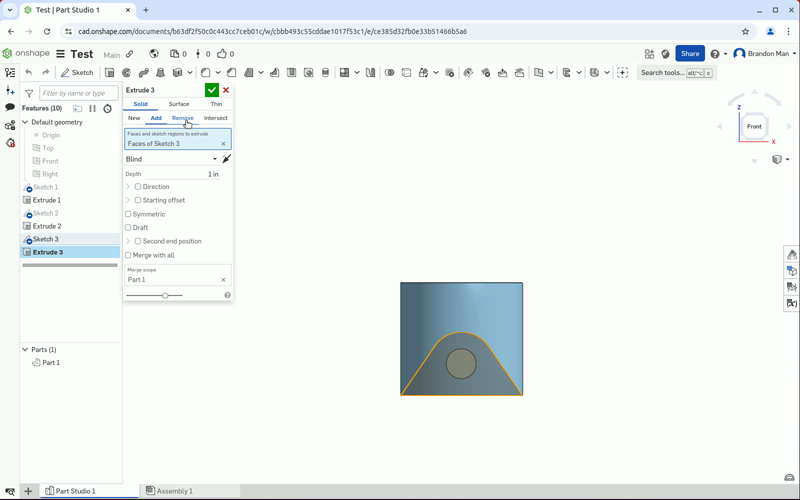
click(186, 120)
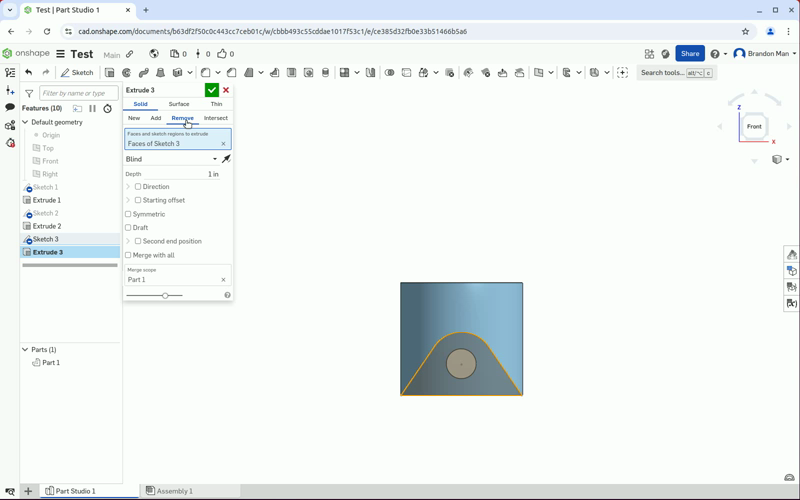
key(tab, 4)
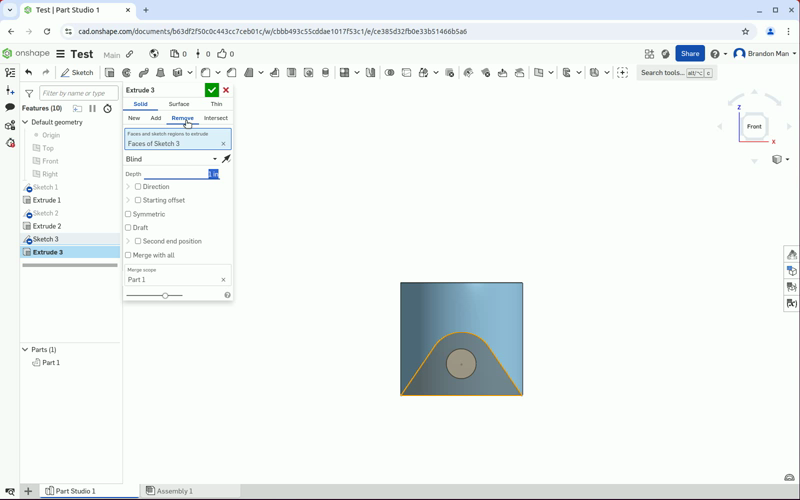
text(6.74)
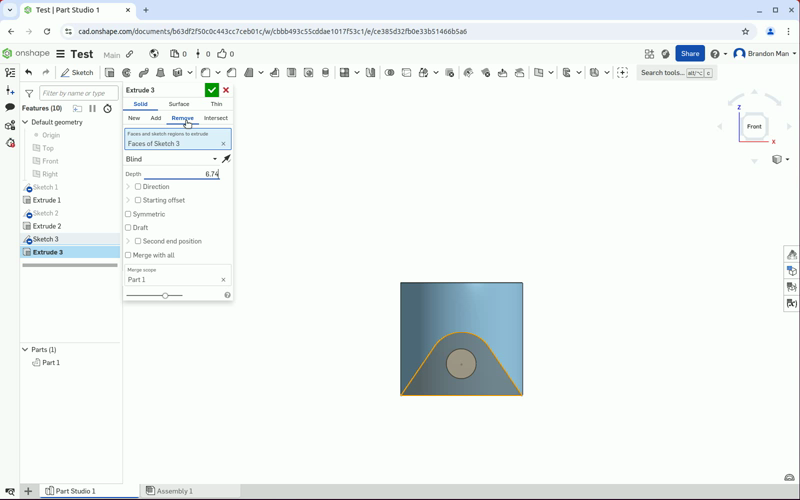
key(tab, 3)
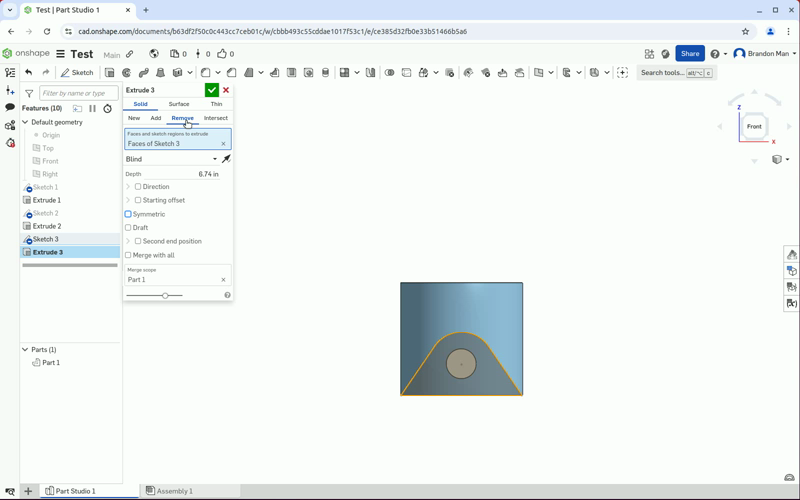
key(space)
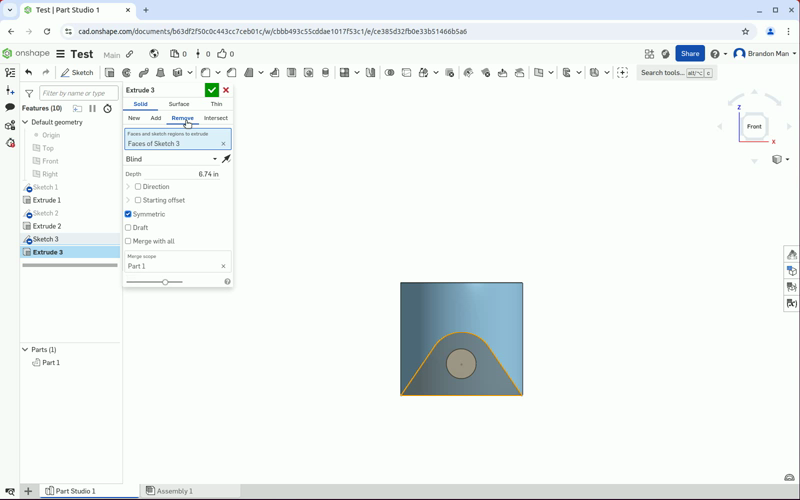
key(tab, 2)
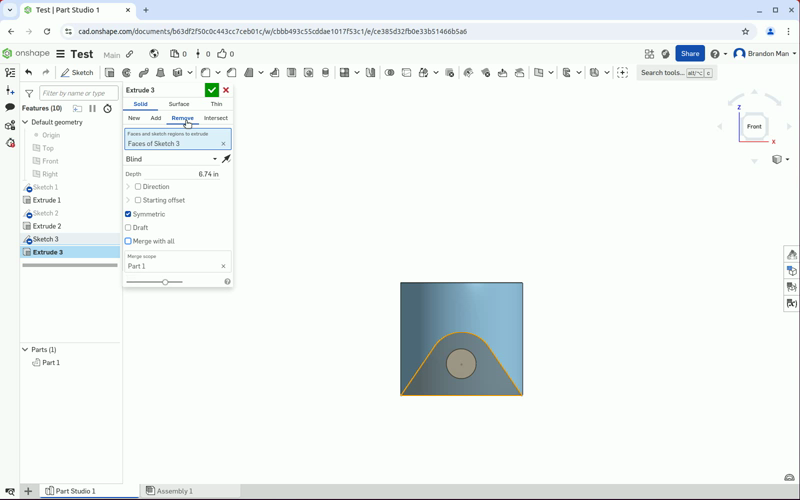
key(space)
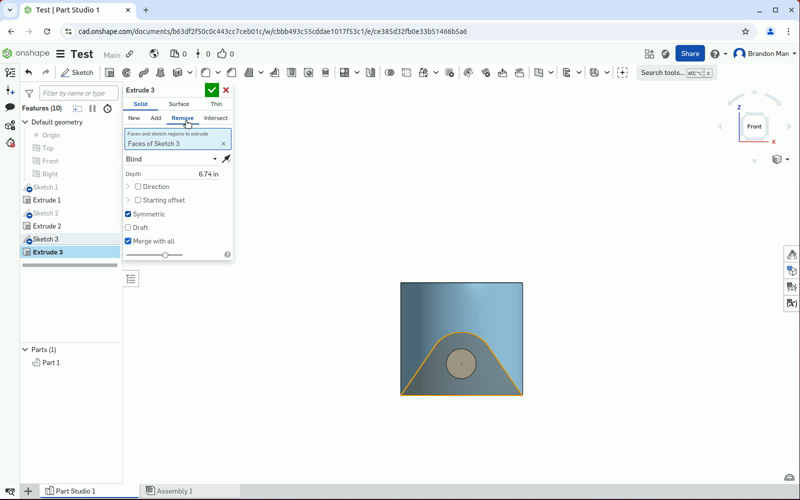
key(enter)
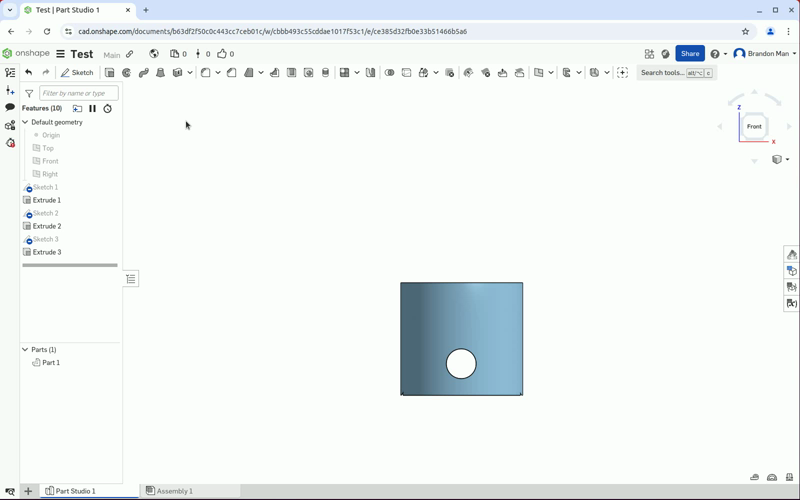
key(shift+h)
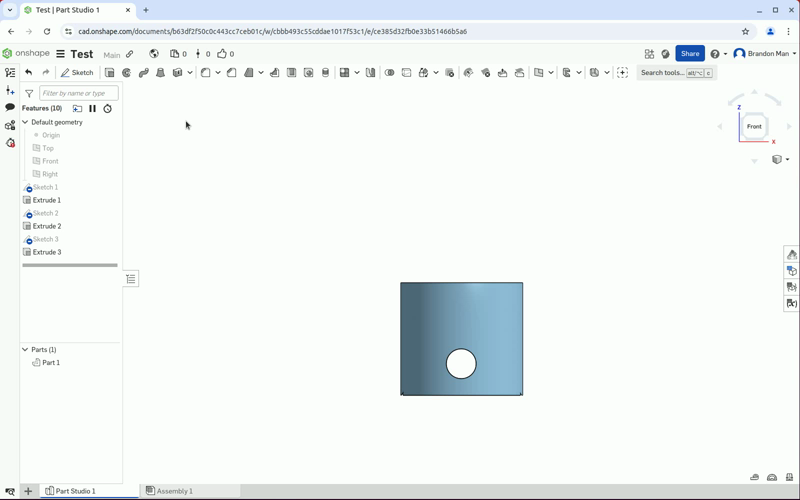
key(shift+h)
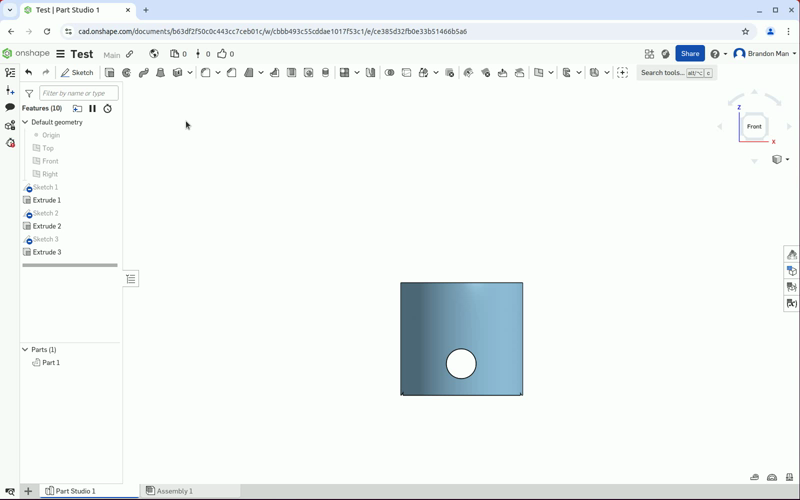
mouse_move(73, 189)
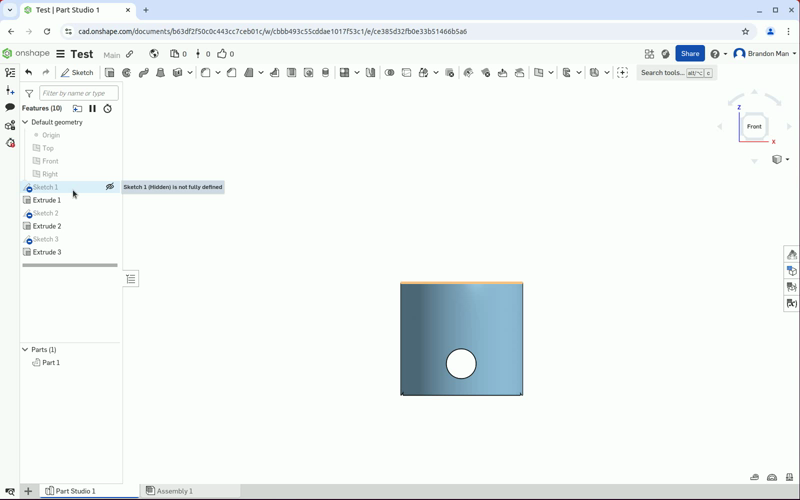
click(73, 189)
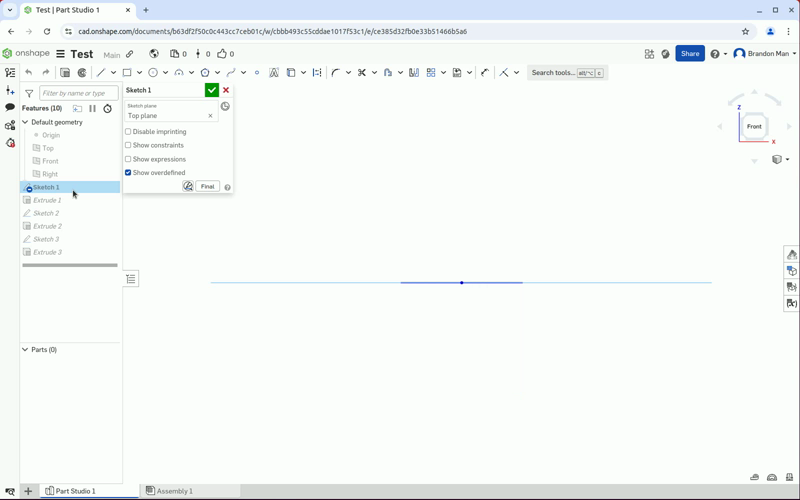
mouse_move(229, 92)
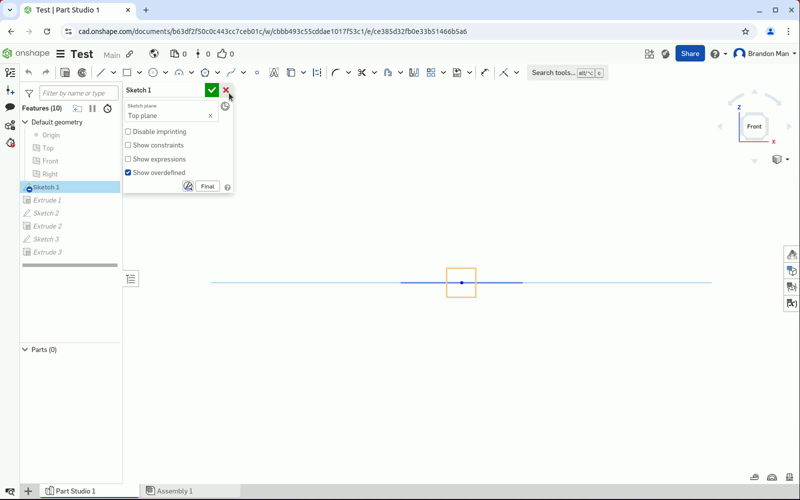
click(229, 92)
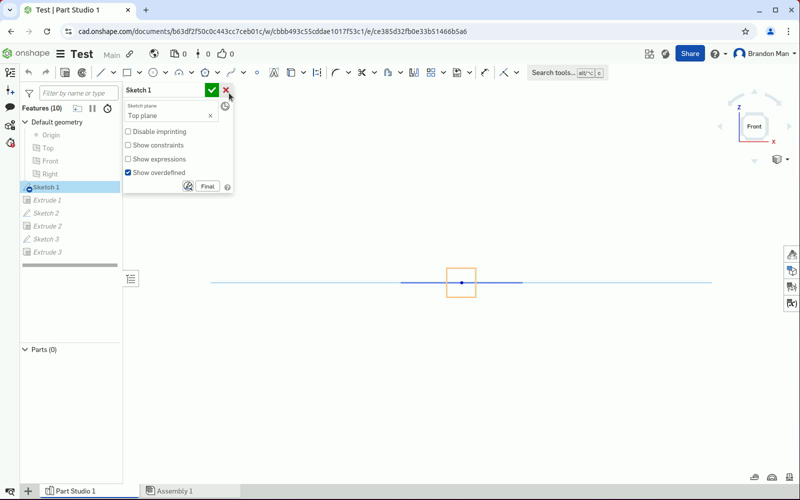
mouse_move(73, 352)
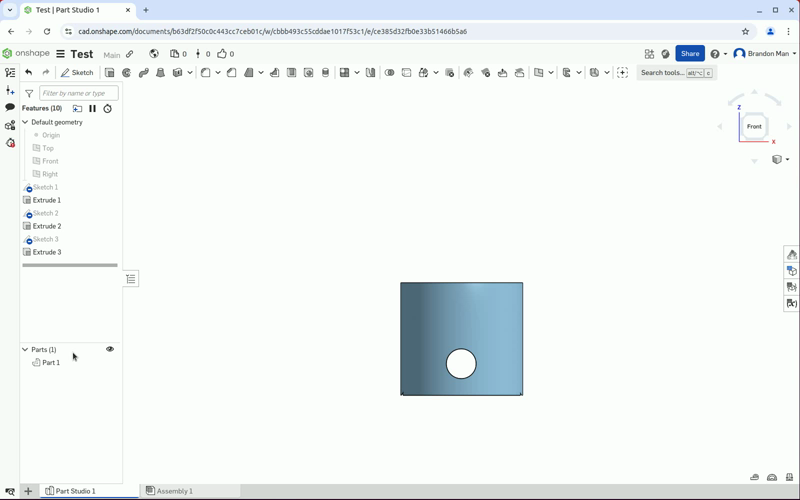
key(y)
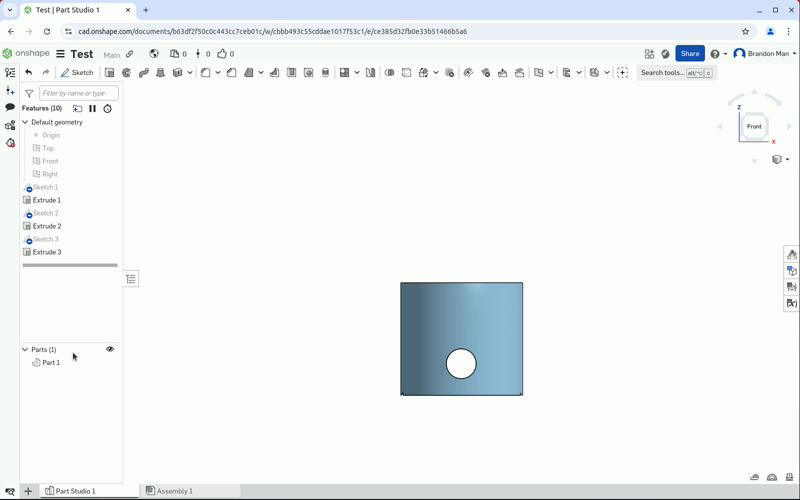
key(shift+p)
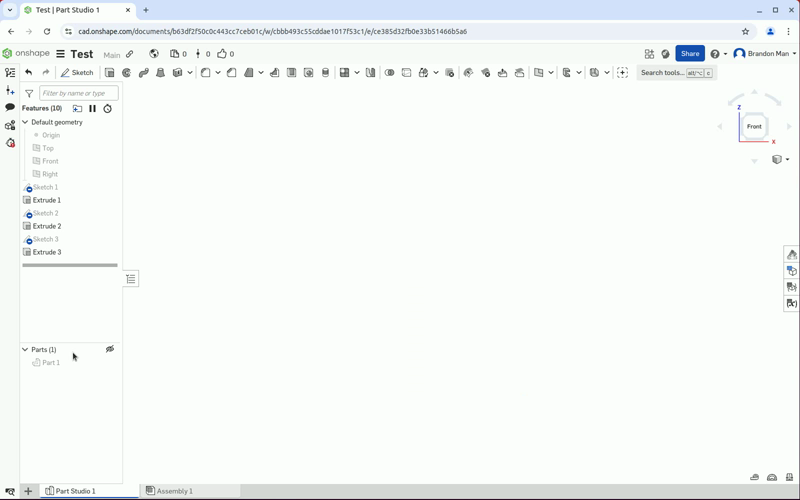
key(space)
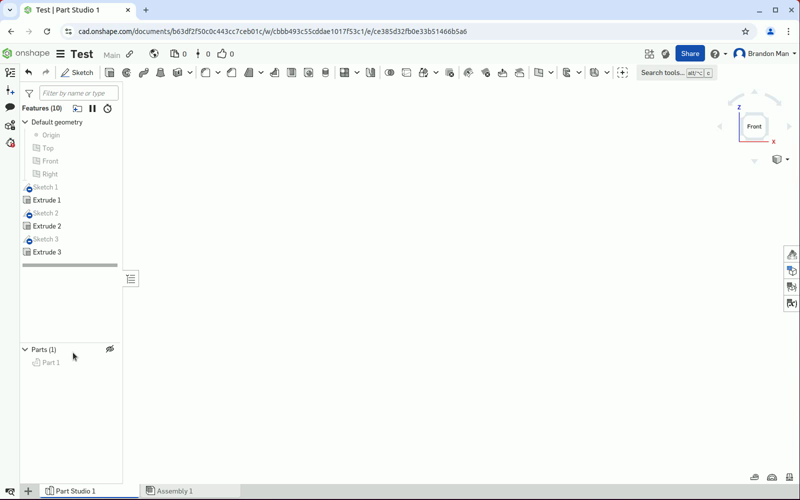
key_down(shift)
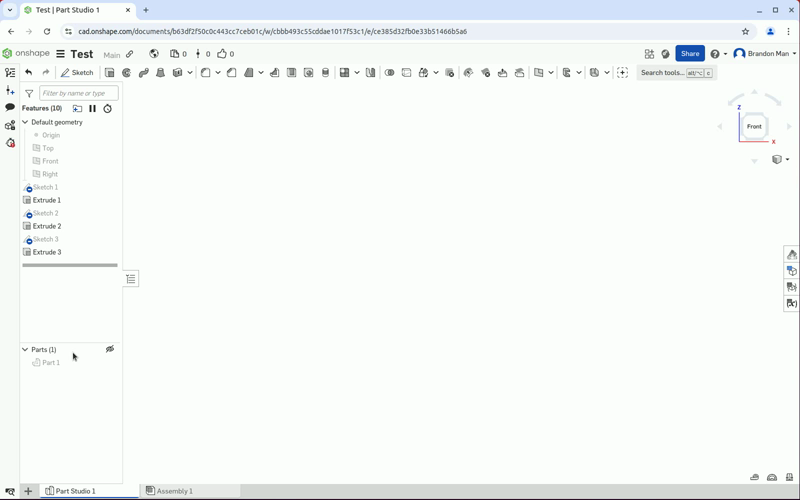
key(left)
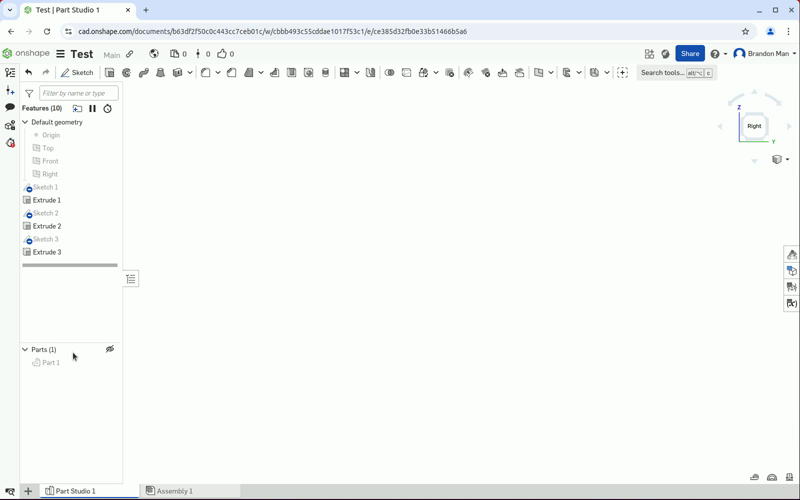
key_up(shift)
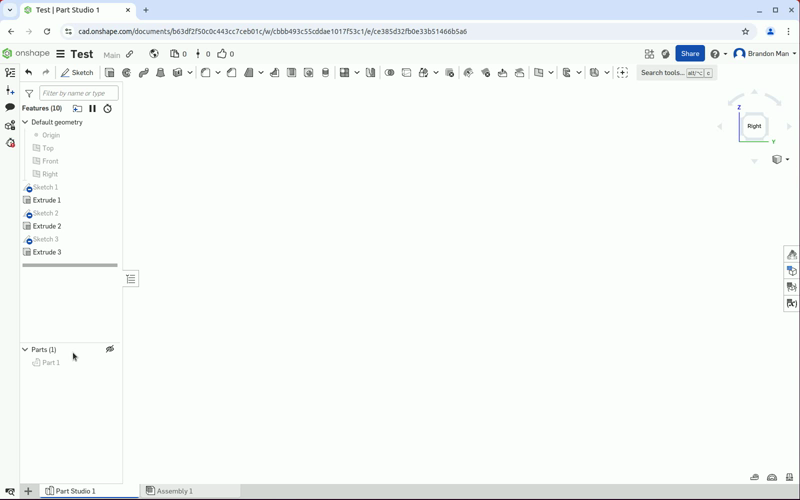
mouse_move(73, 352)
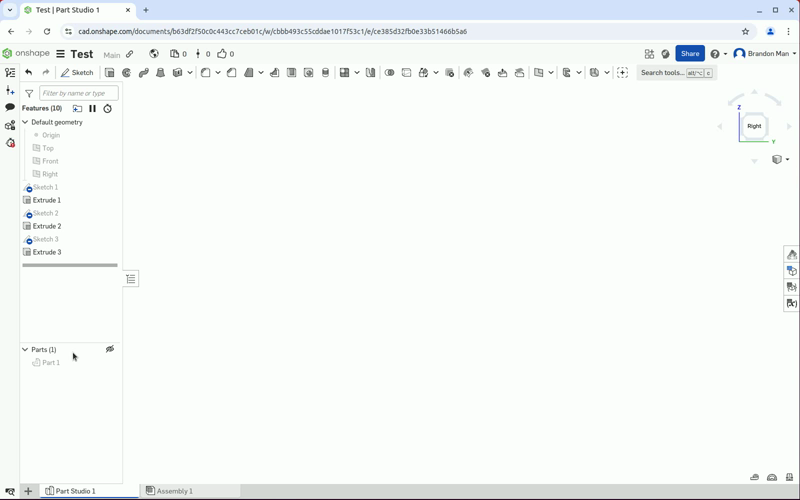
key(shift+y)
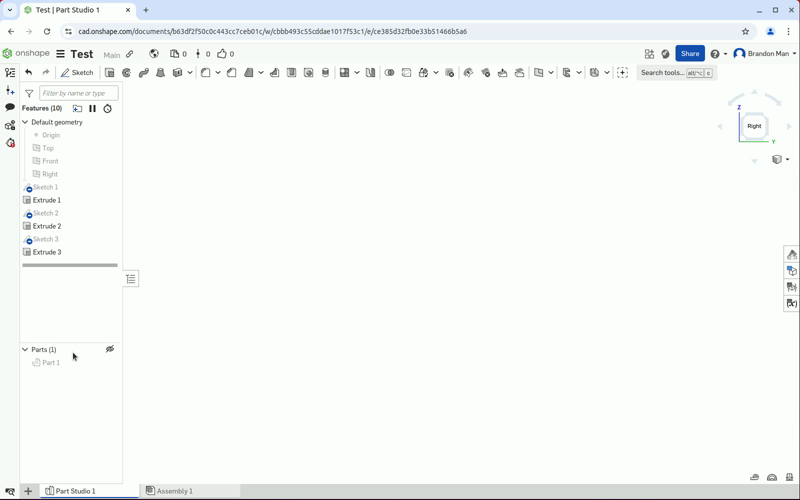
key(shift+s)
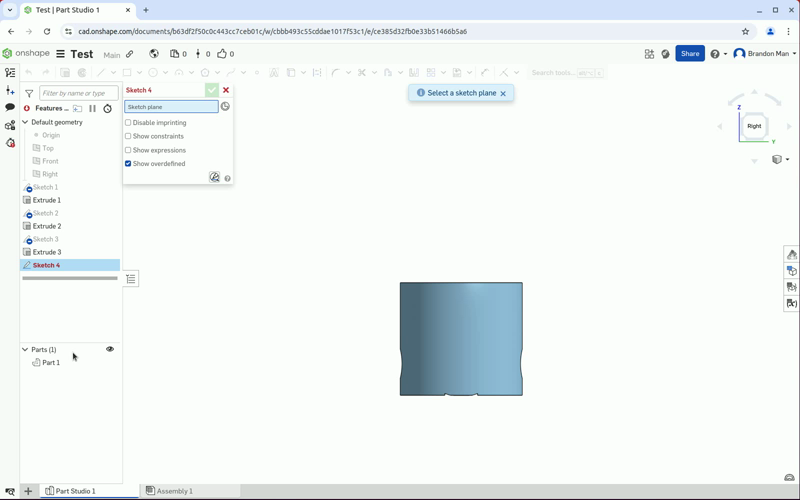
mouse_move(73, 176)
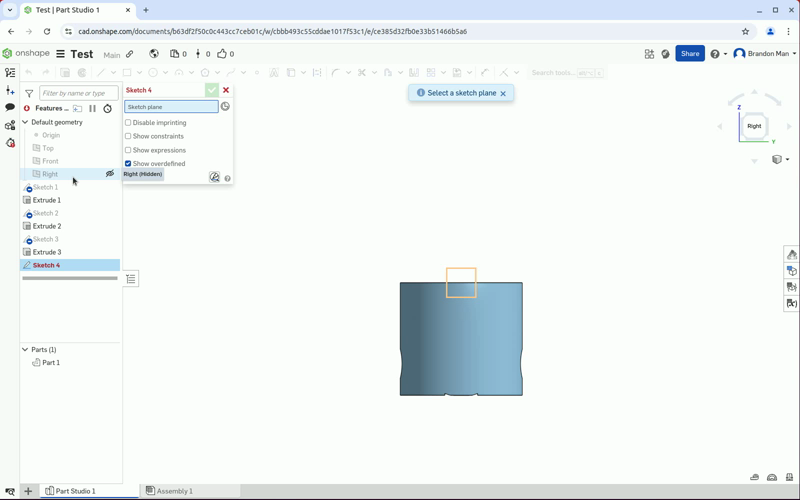
click(73, 176)
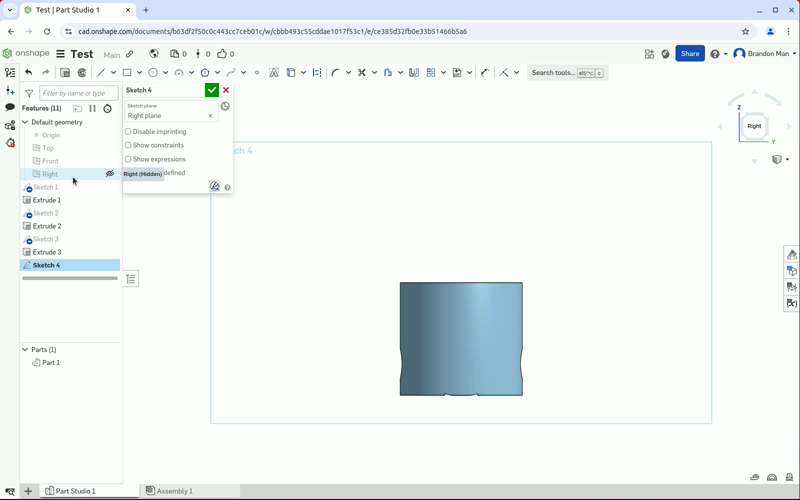
mouse_move(73, 352)
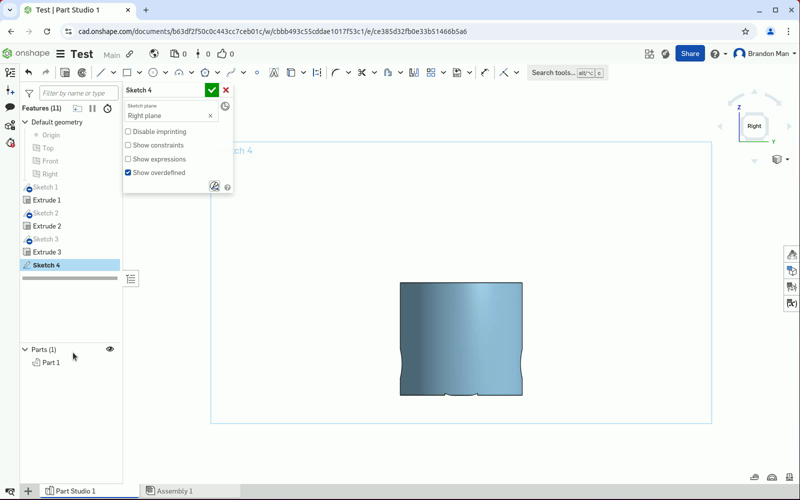
key(y)
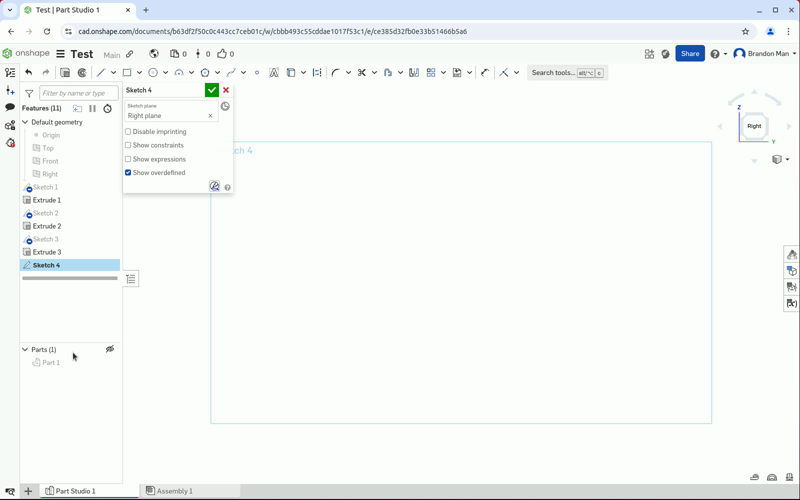
key(l)
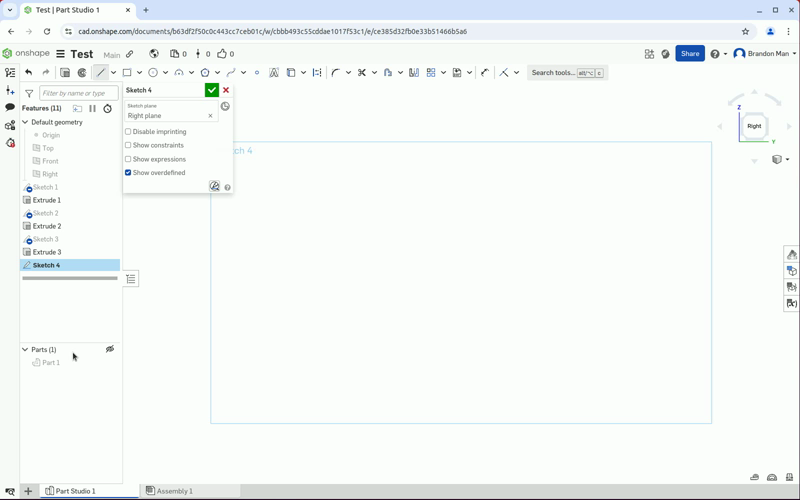
key_down(shift)
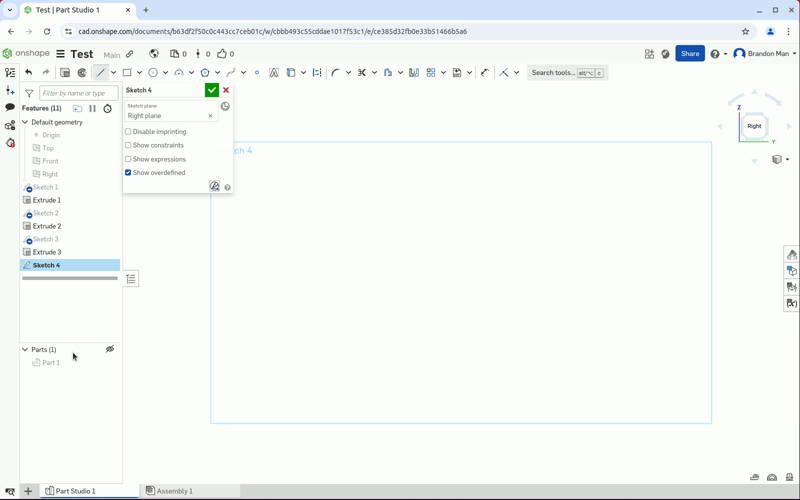
mouse_move(444, 395)
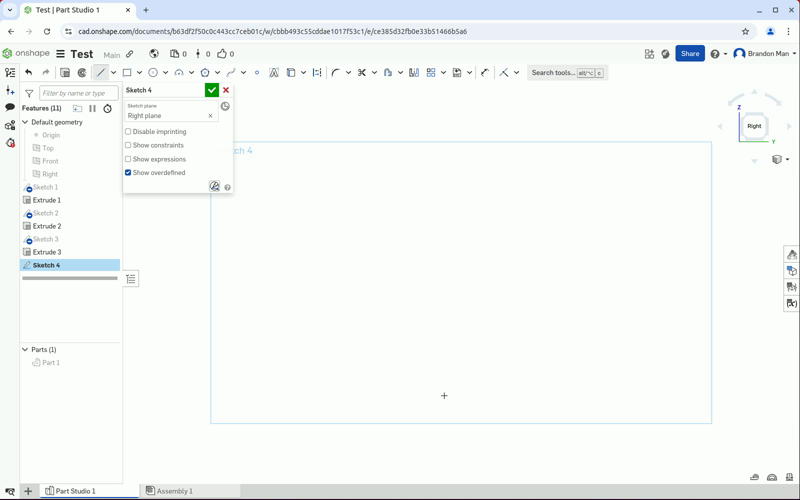
click(444, 395)
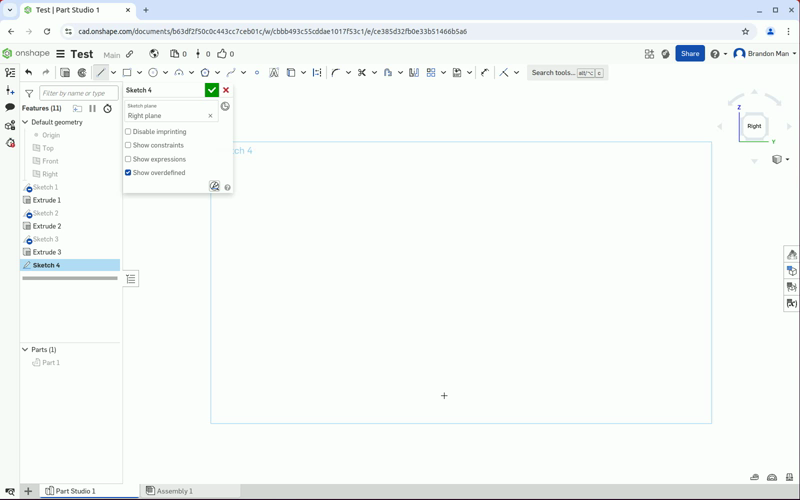
key_up(shift)
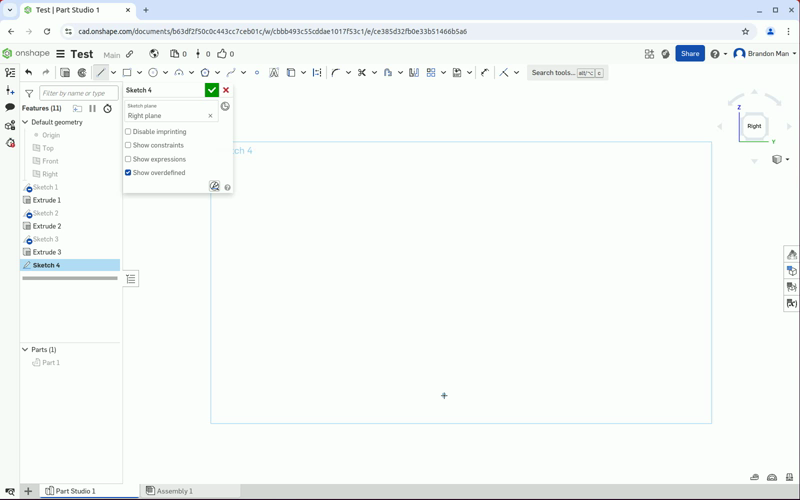
key_down(shift)
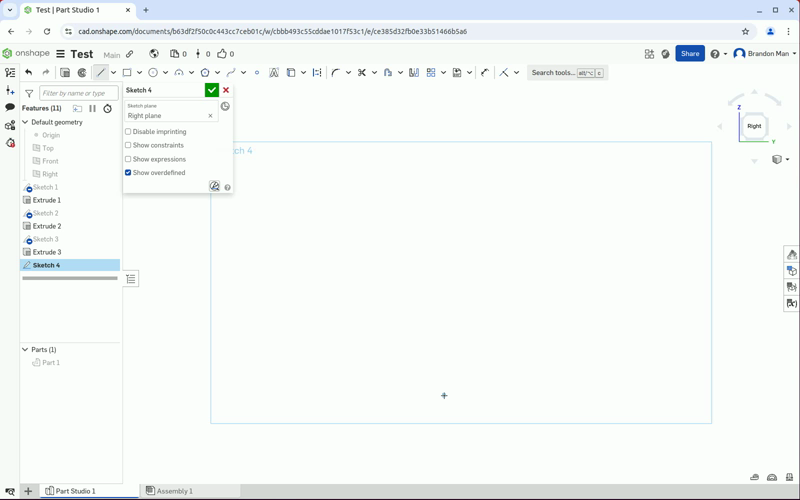
mouse_move(474, 395)
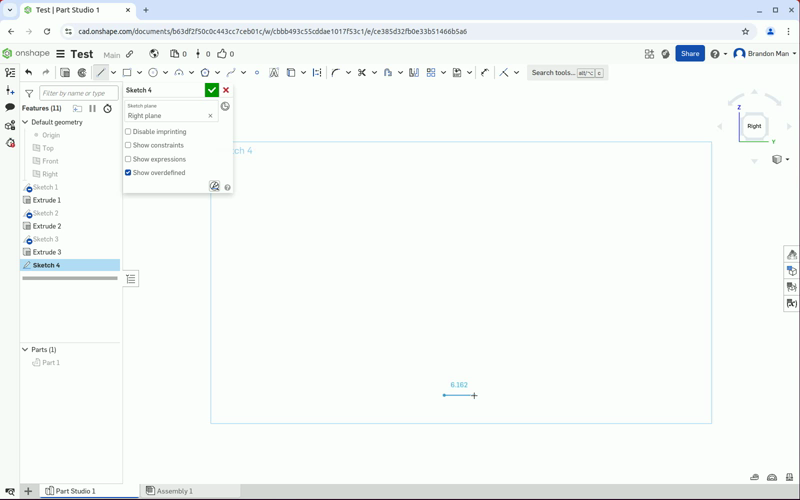
mouse_move(478, 395)
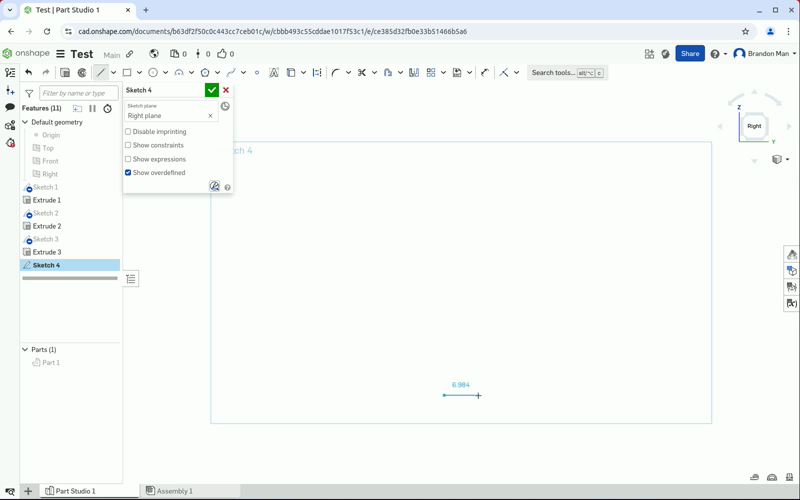
click(478, 395)
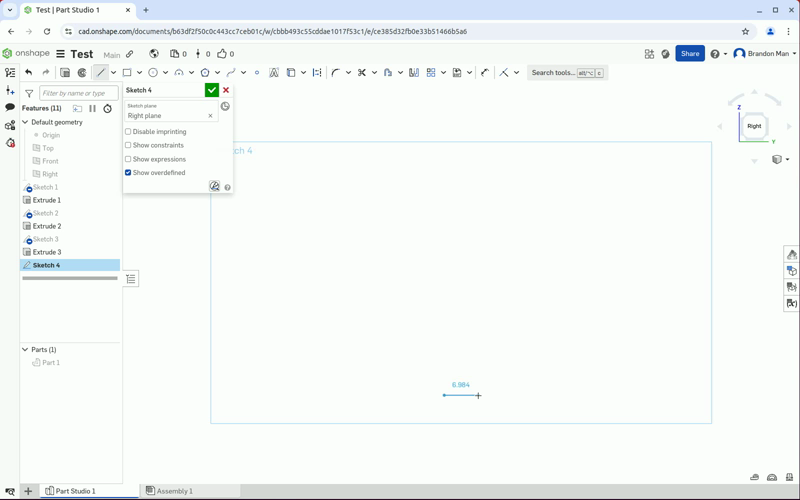
key_up(shift)
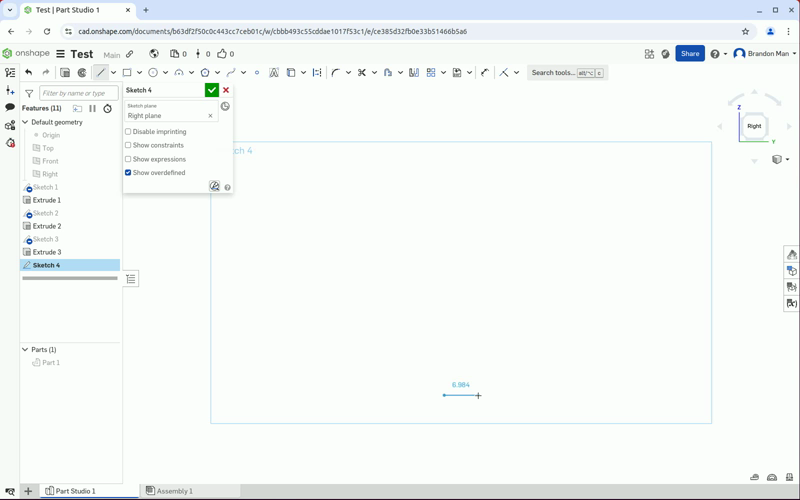
key_down(shift)
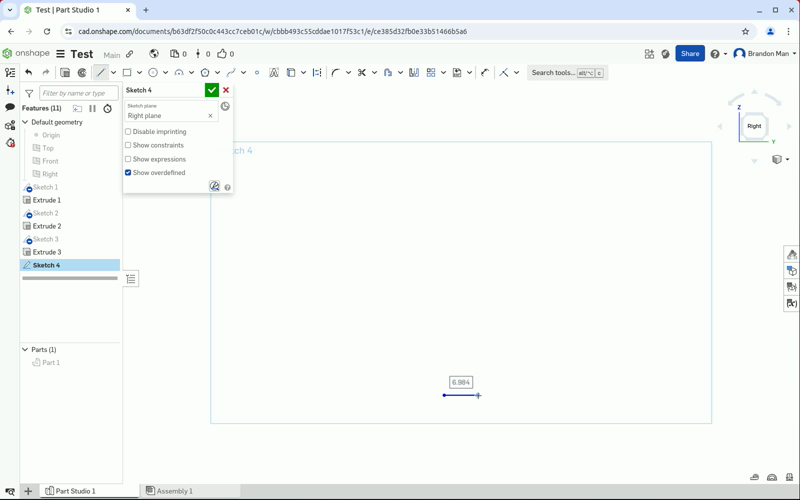
mouse_move(508, 395)
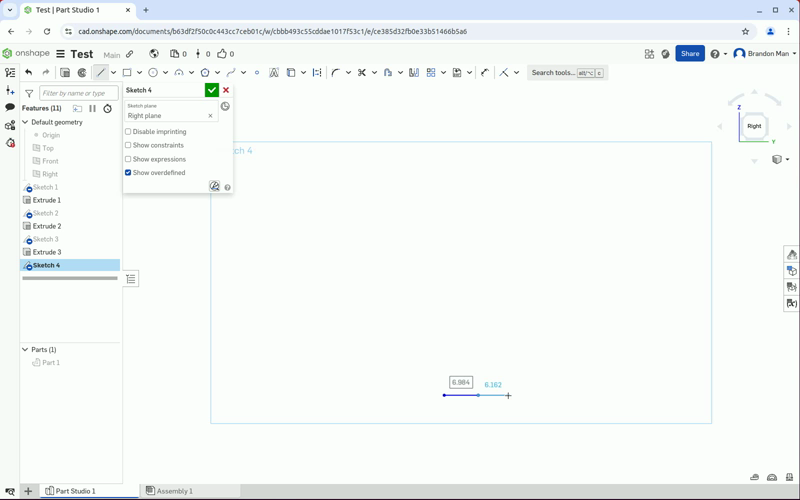
mouse_move(478, 392)
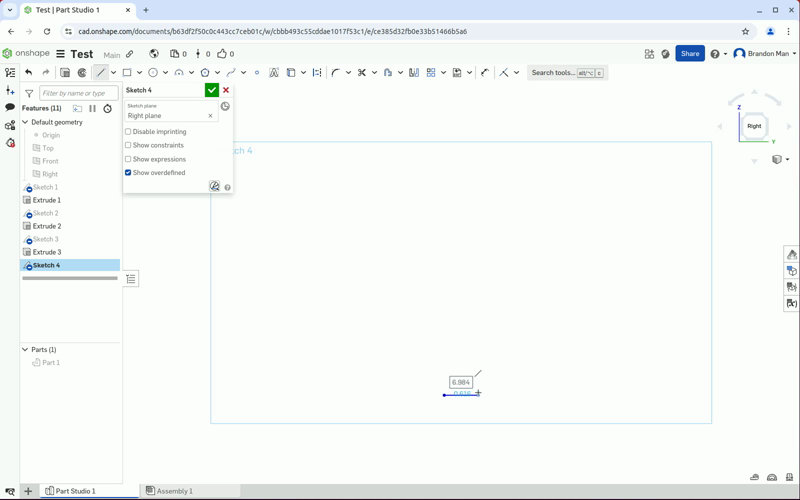
scroll(6)
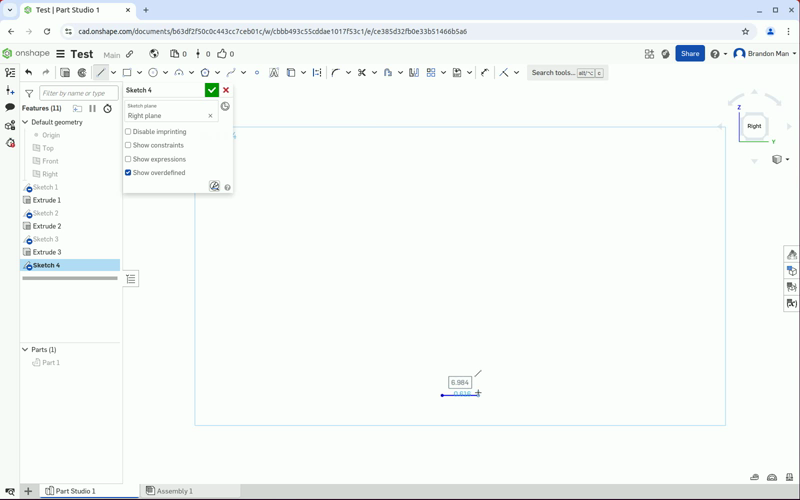
scroll(6)
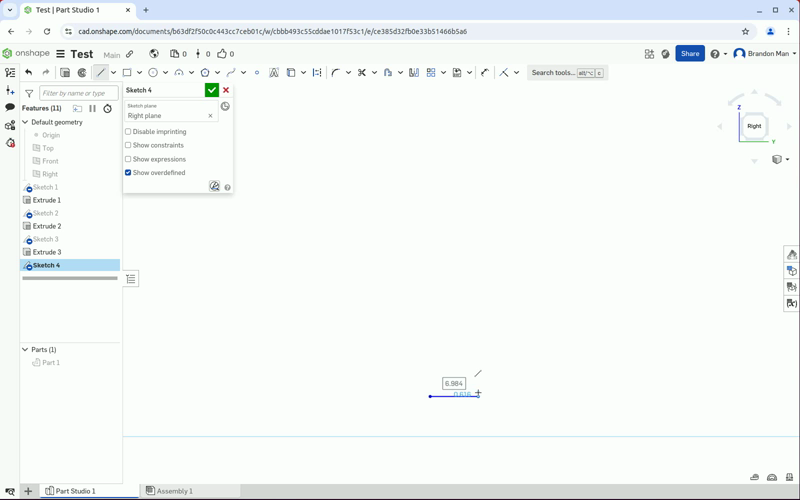
scroll(6)
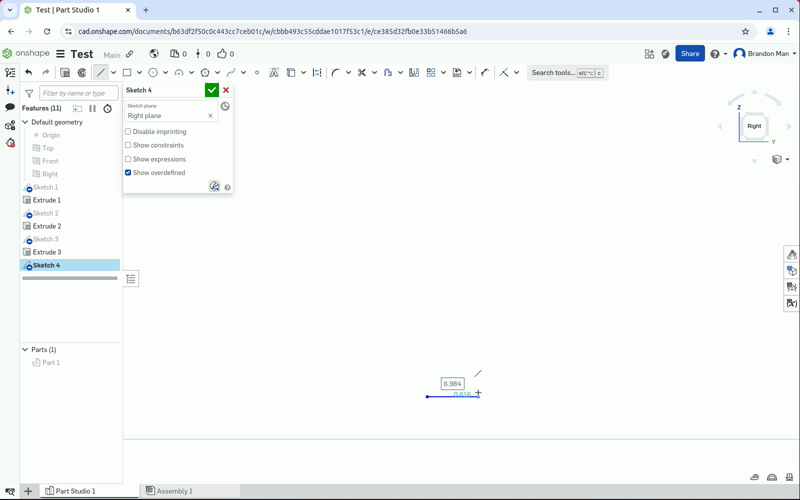
scroll(6)
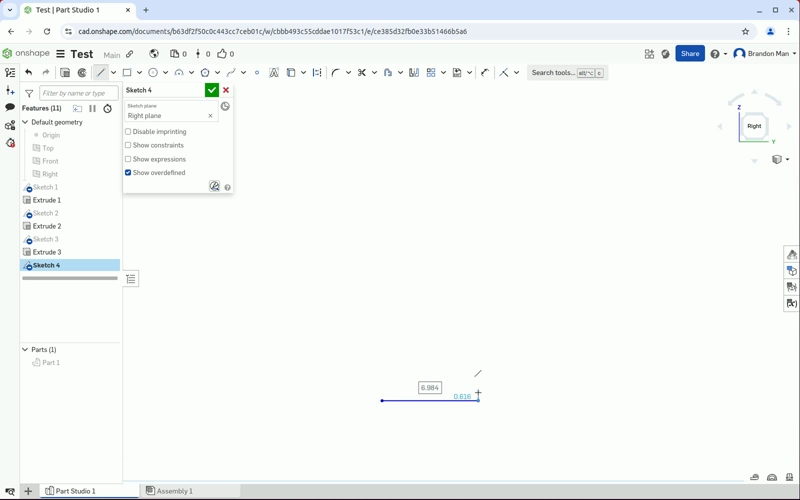
scroll(6)
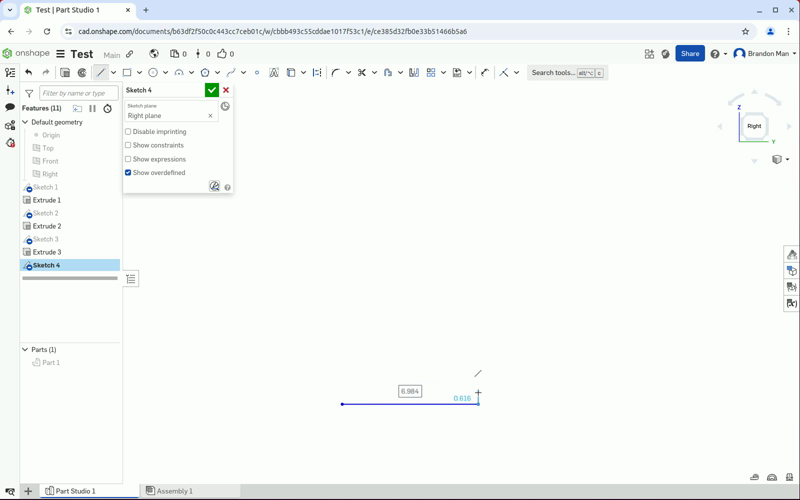
scroll(6)
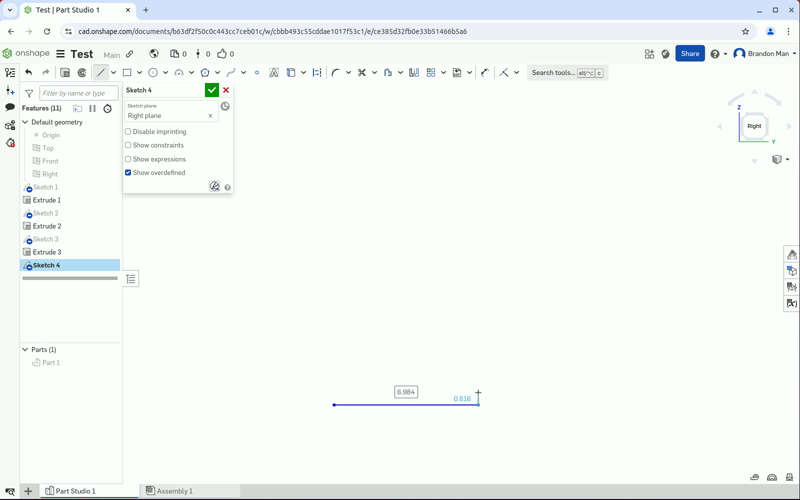
scroll(6)
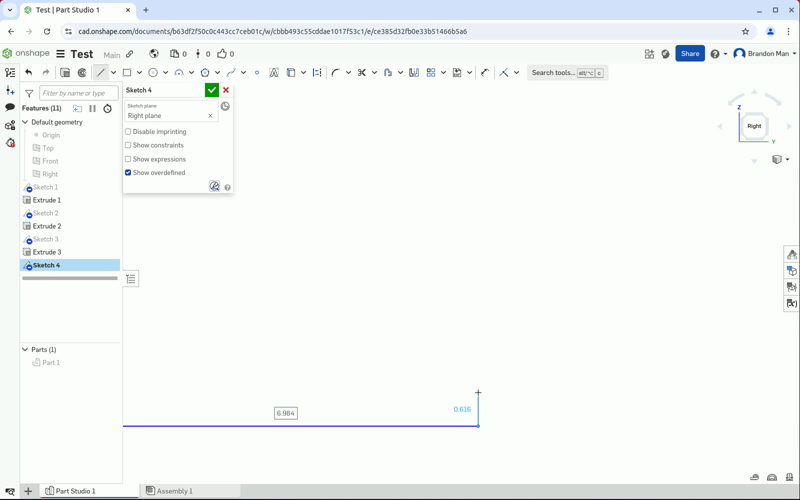
click(478, 392)
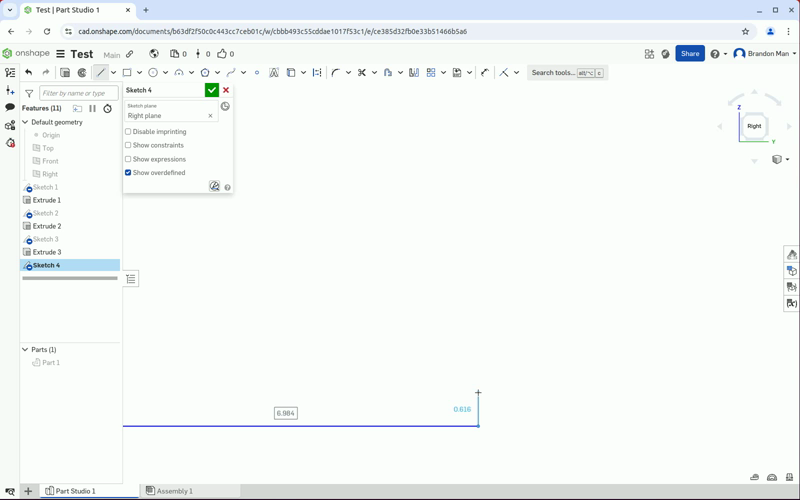
scroll(-6)
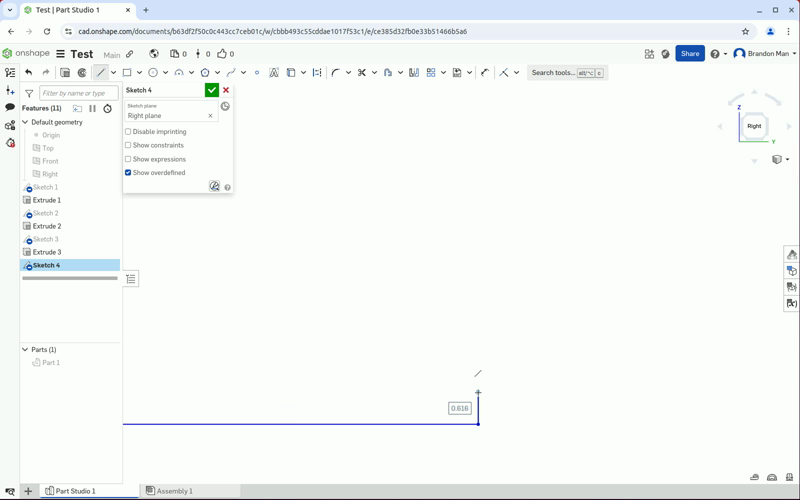
scroll(-6)
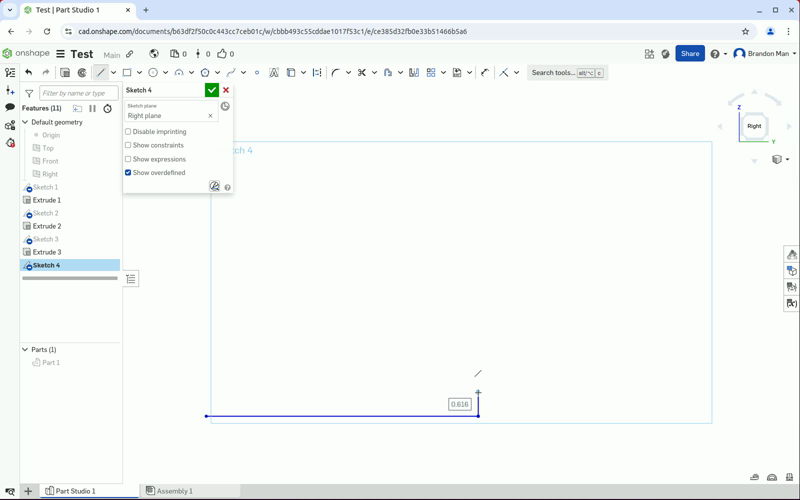
scroll(-6)
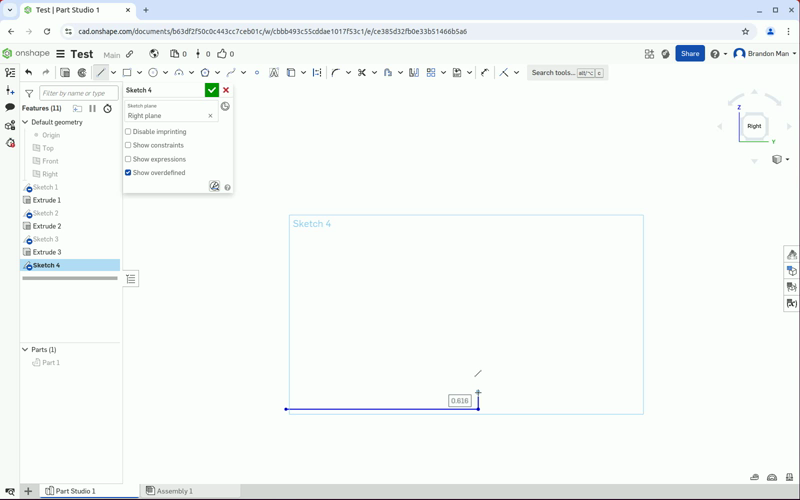
scroll(-6)
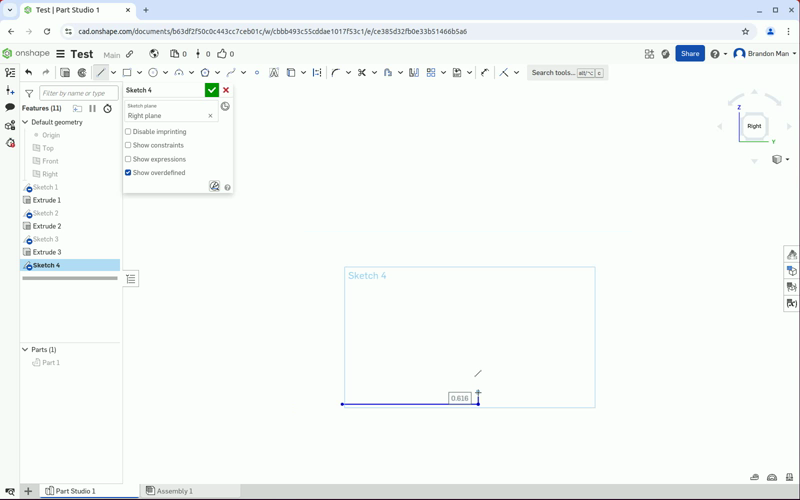
scroll(-6)
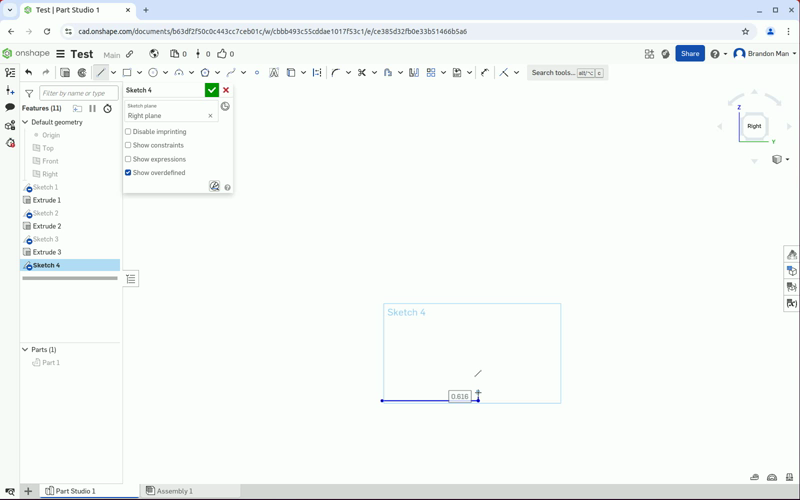
scroll(-6)
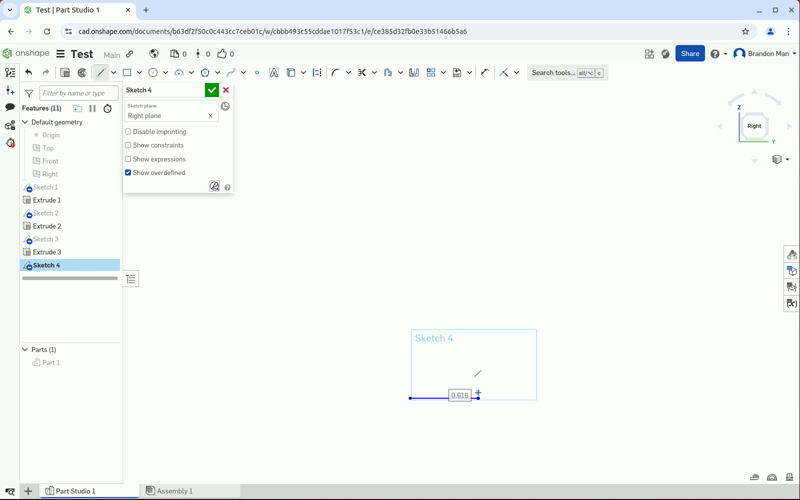
scroll(-6)
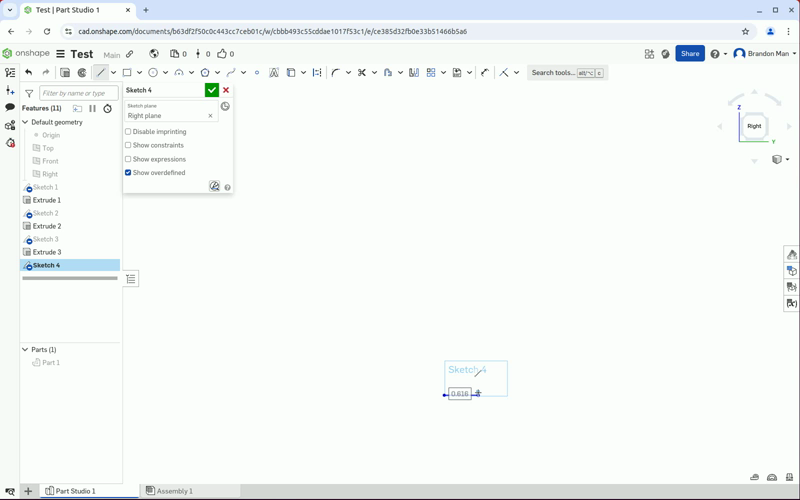
key_up(shift)
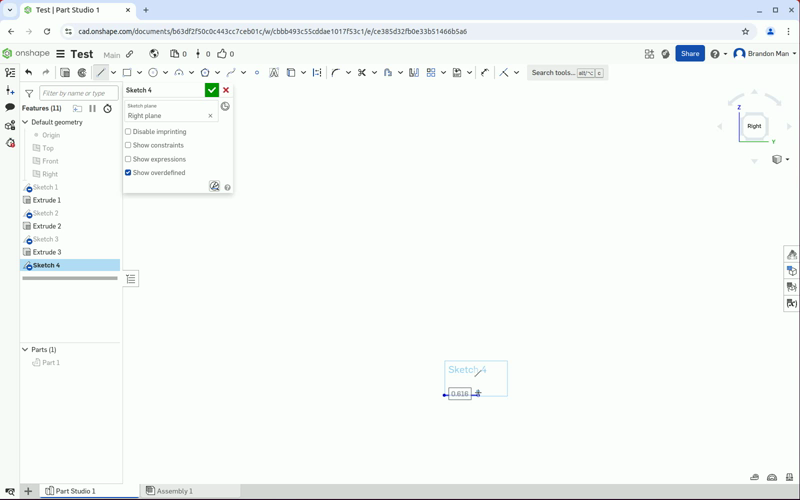
key_down(shift)
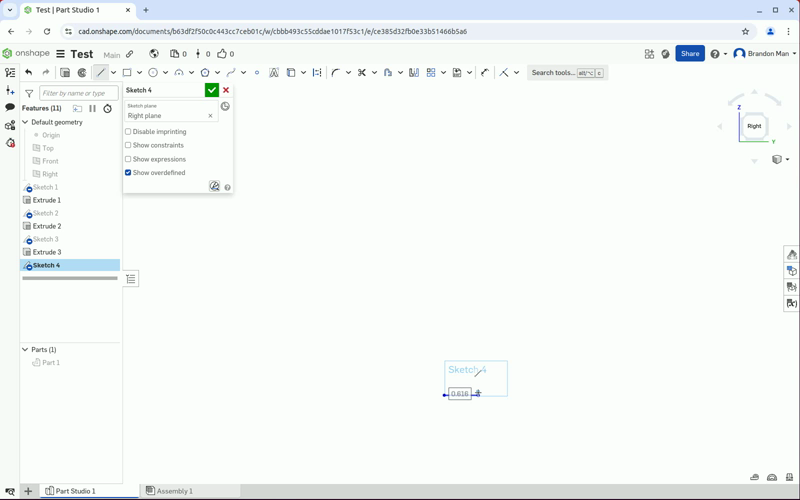
mouse_move(508, 392)
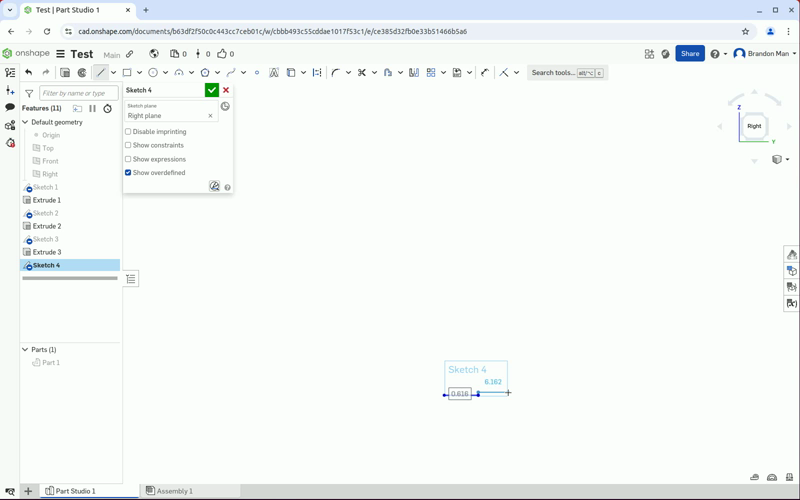
mouse_move(444, 392)
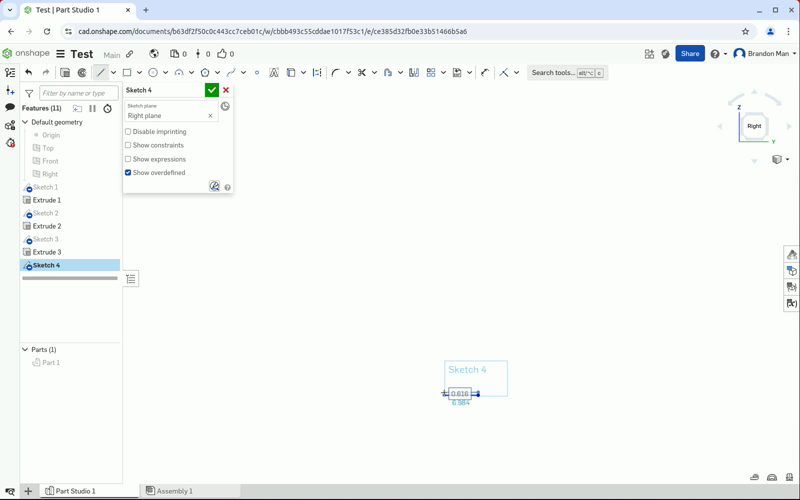
scroll(6)
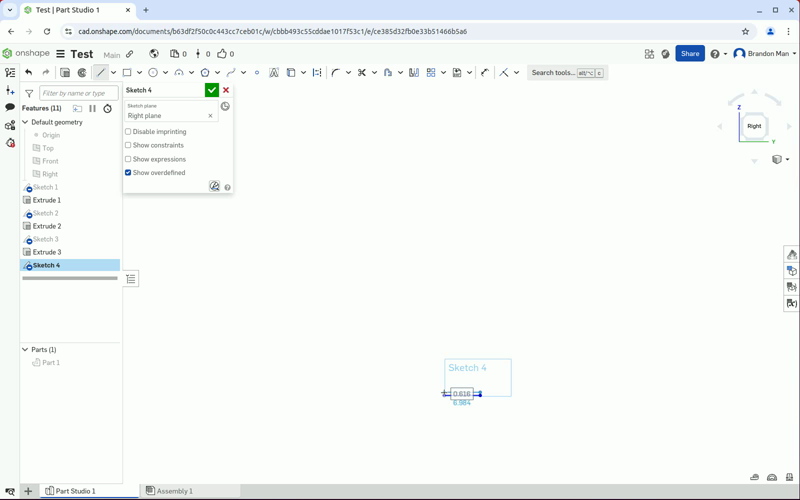
scroll(6)
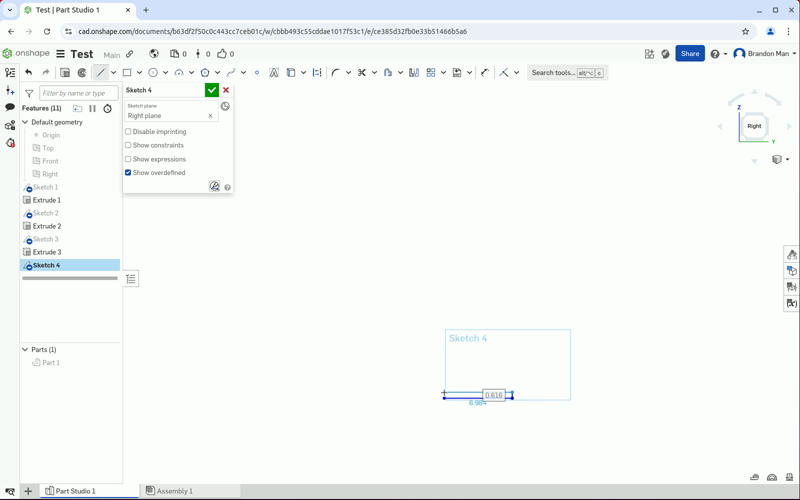
scroll(6)
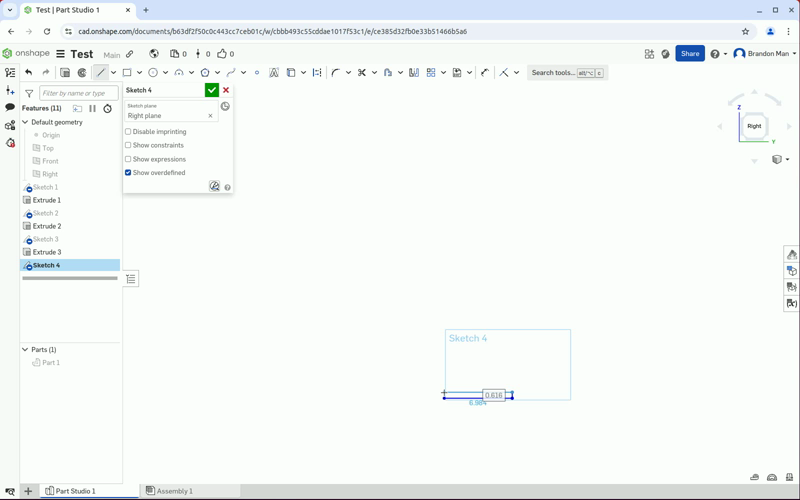
scroll(6)
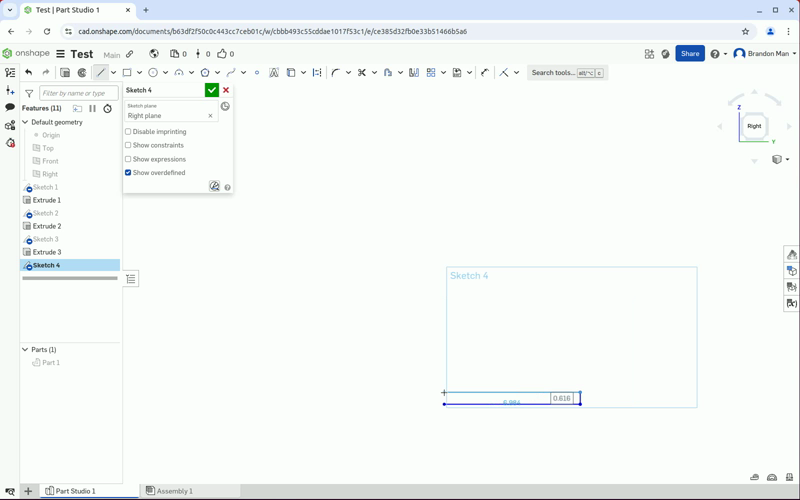
scroll(6)
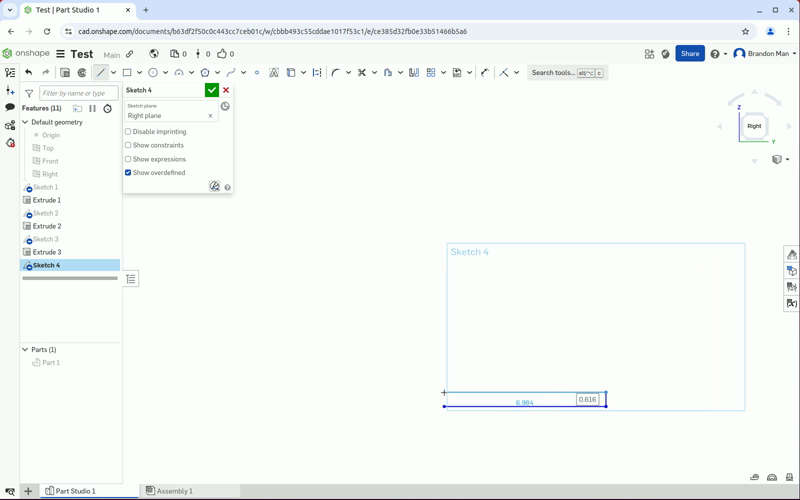
scroll(6)
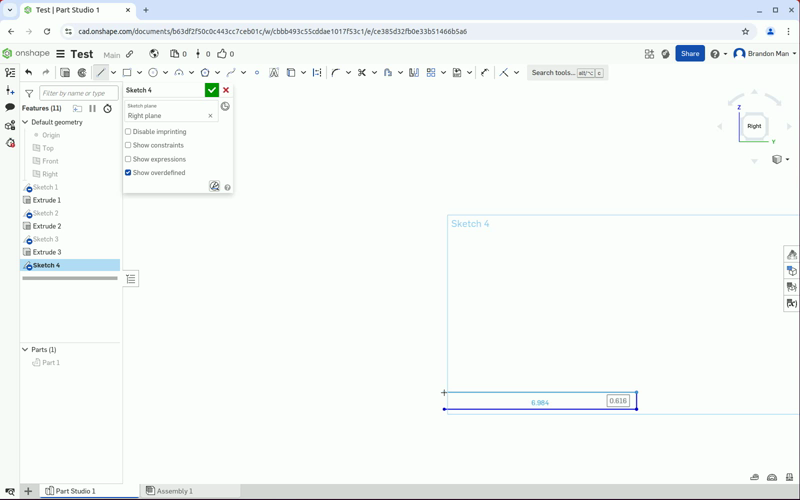
scroll(6)
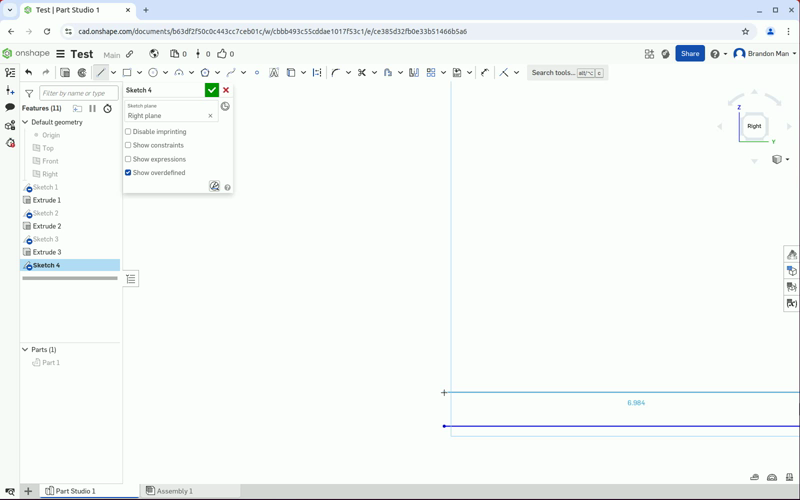
click(444, 392)
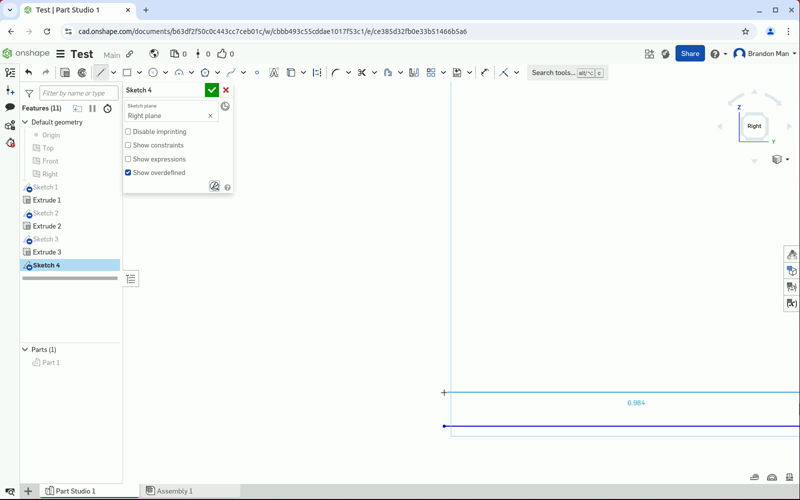
scroll(-6)
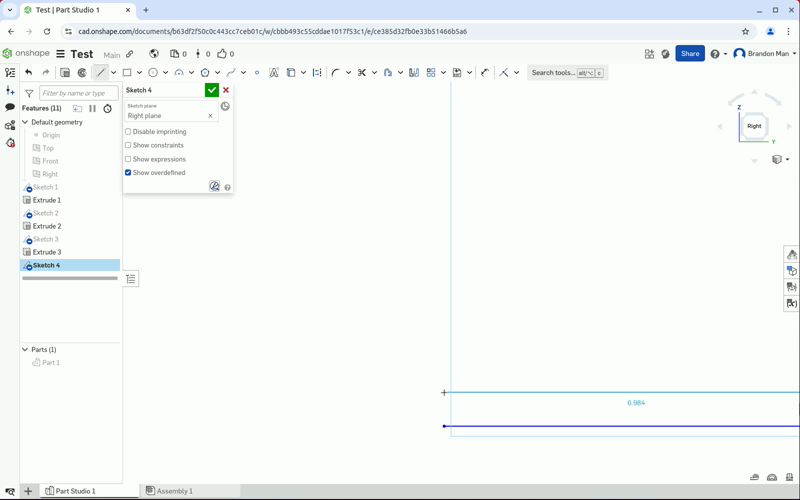
scroll(-6)
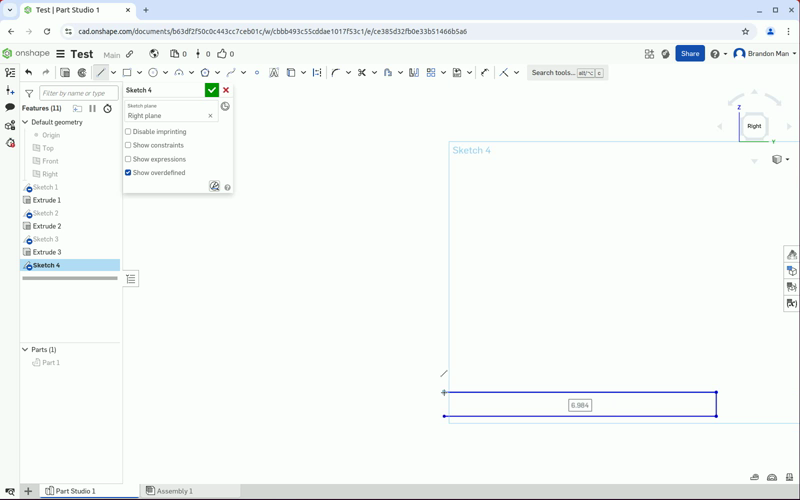
scroll(-6)
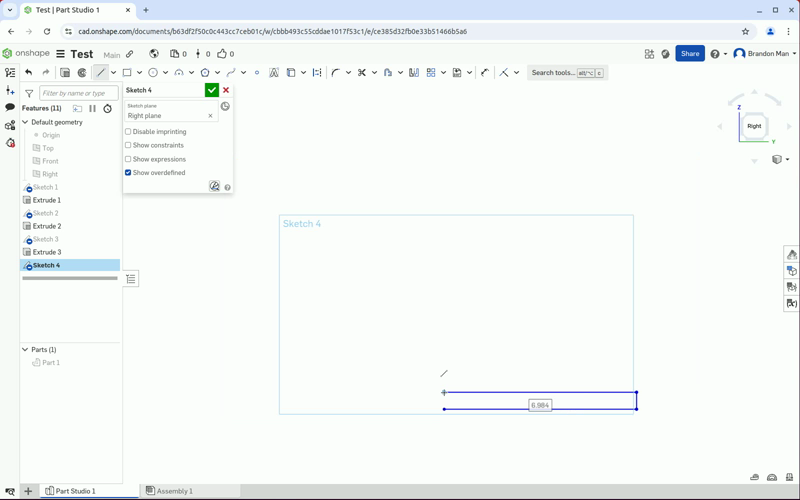
scroll(-6)
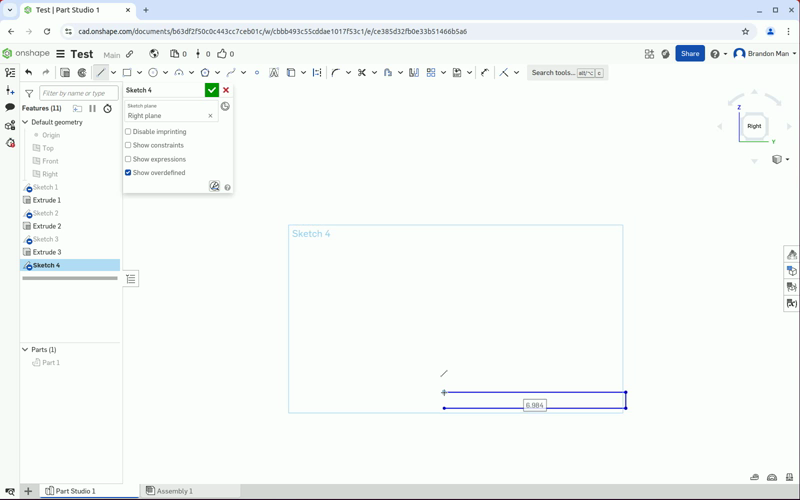
scroll(-6)
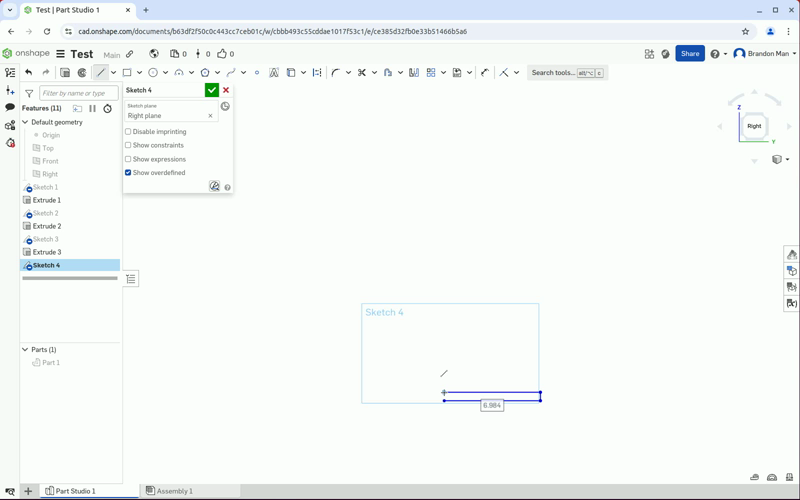
scroll(-6)
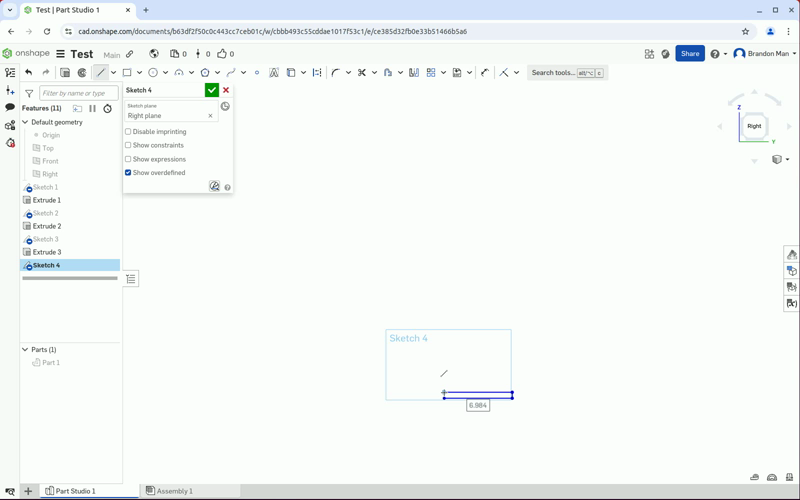
scroll(-6)
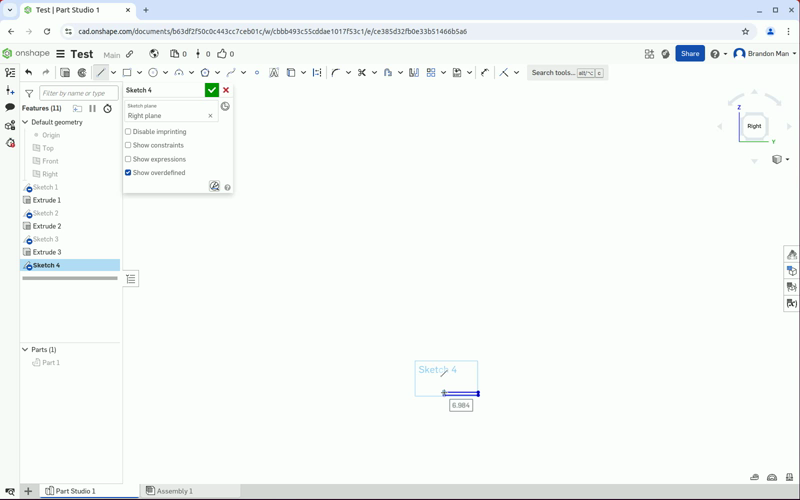
key_up(shift)
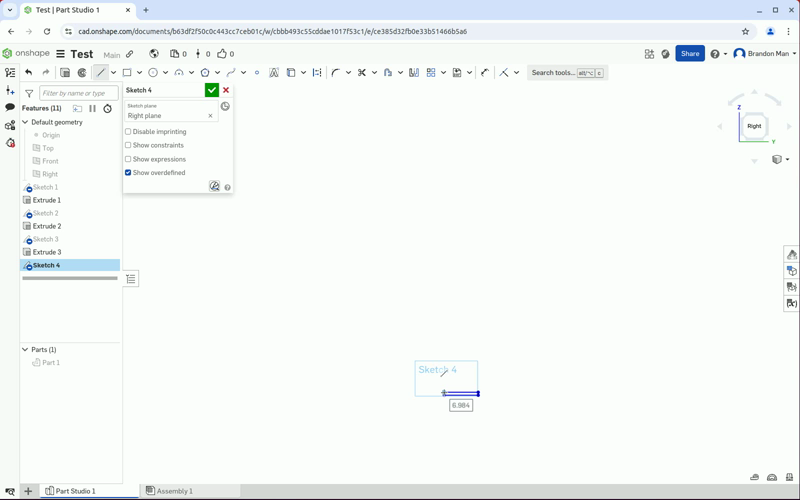
mouse_move(474, 392)
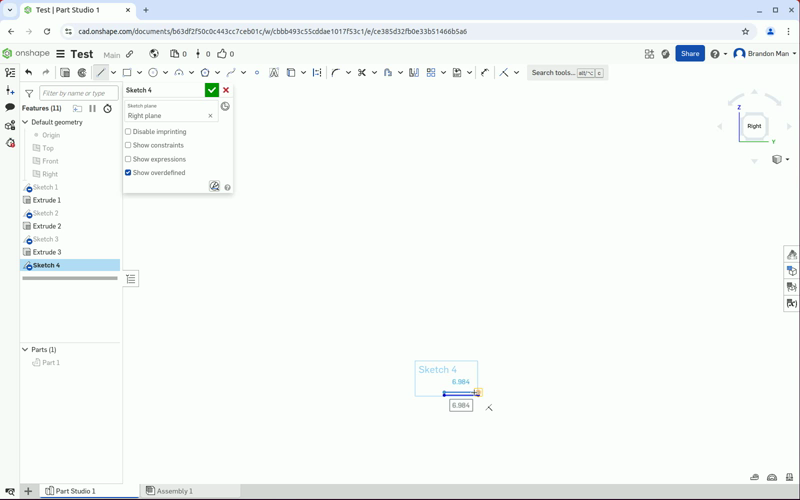
key_down(shift)
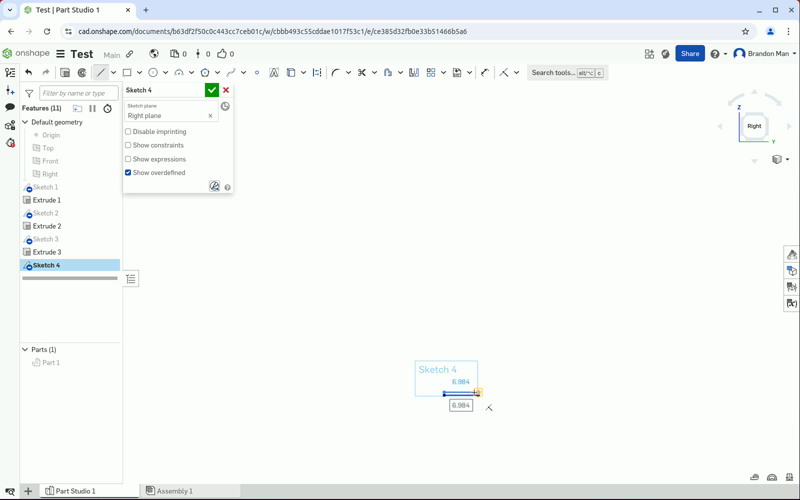
mouse_move(444, 395)
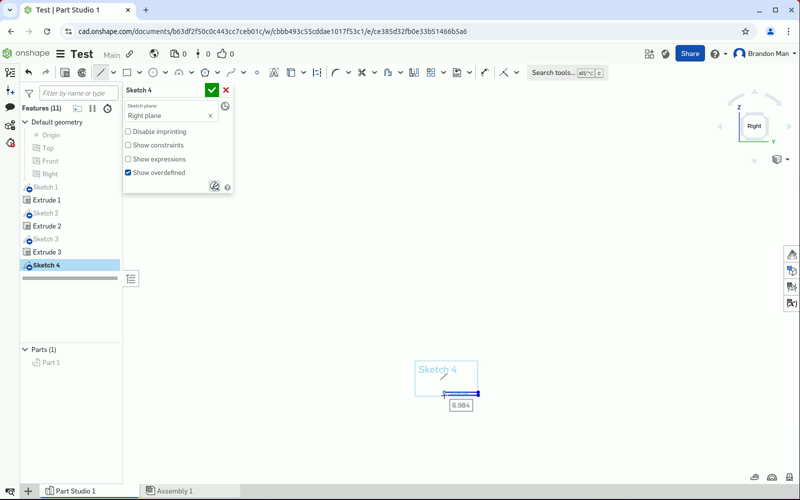
scroll(6)
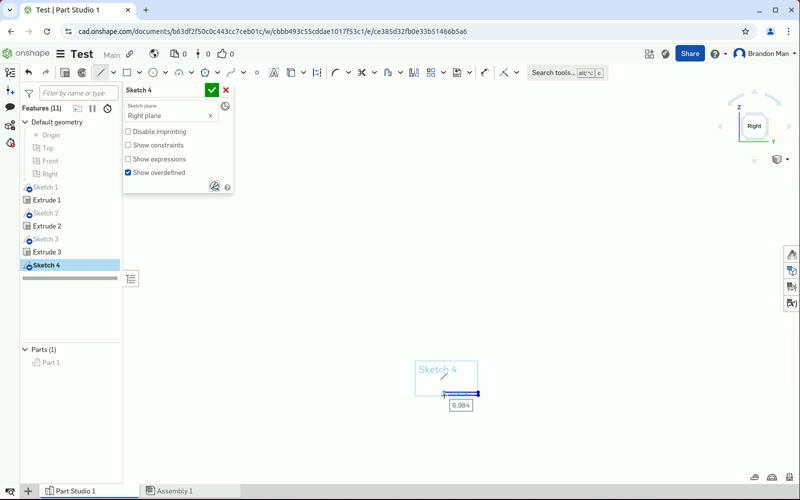
scroll(6)
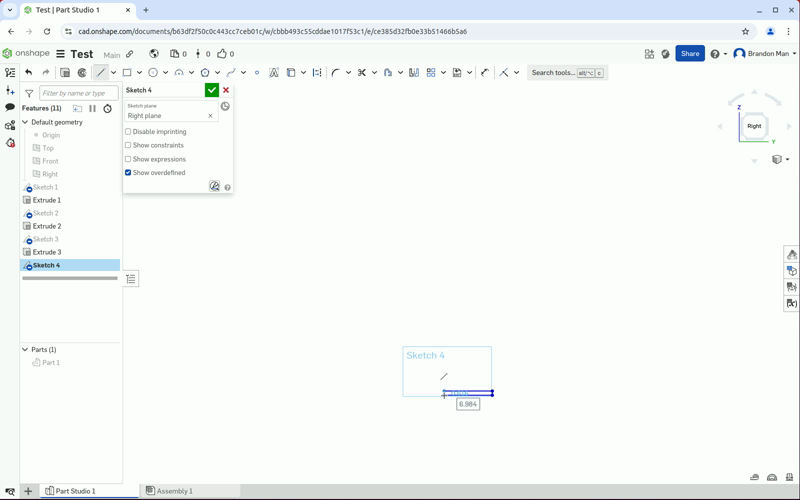
scroll(6)
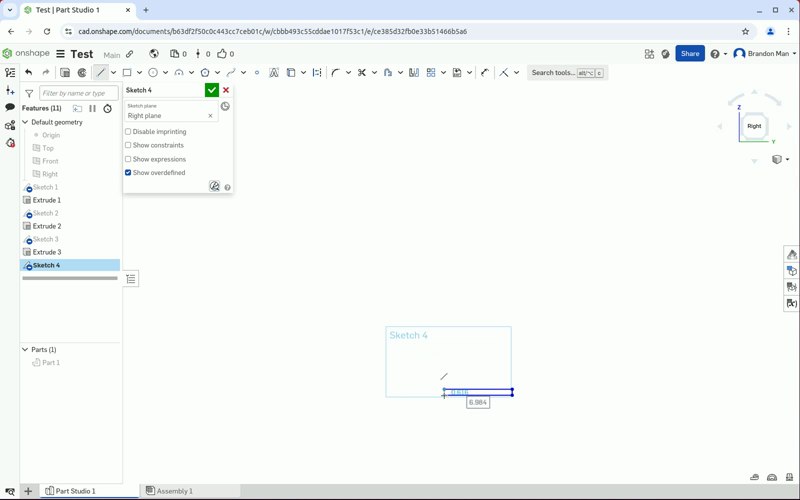
scroll(6)
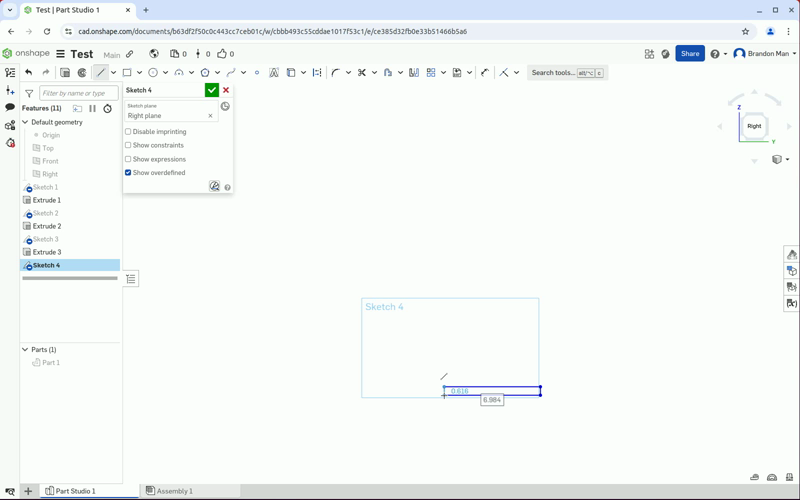
scroll(6)
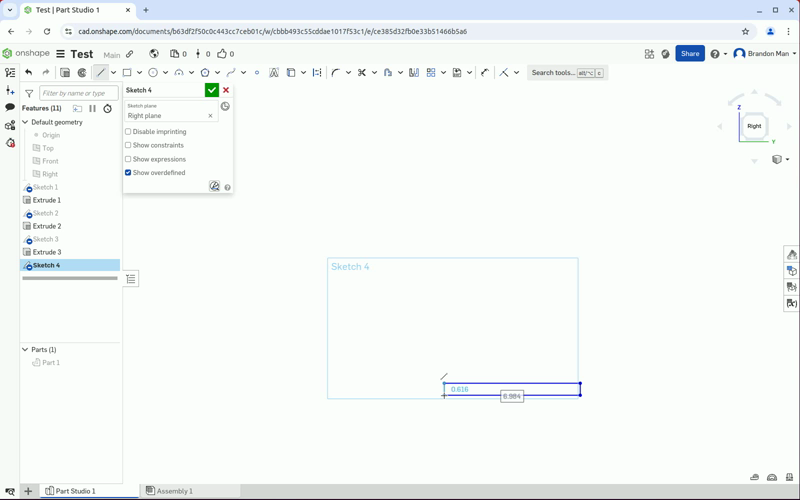
scroll(6)
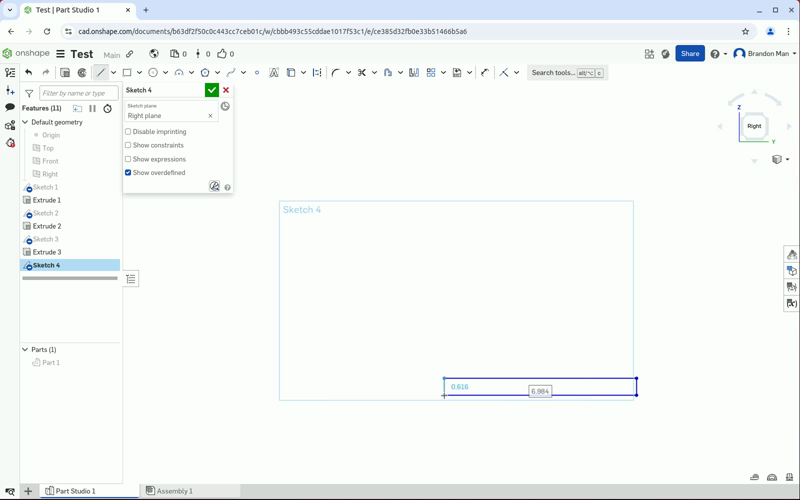
scroll(6)
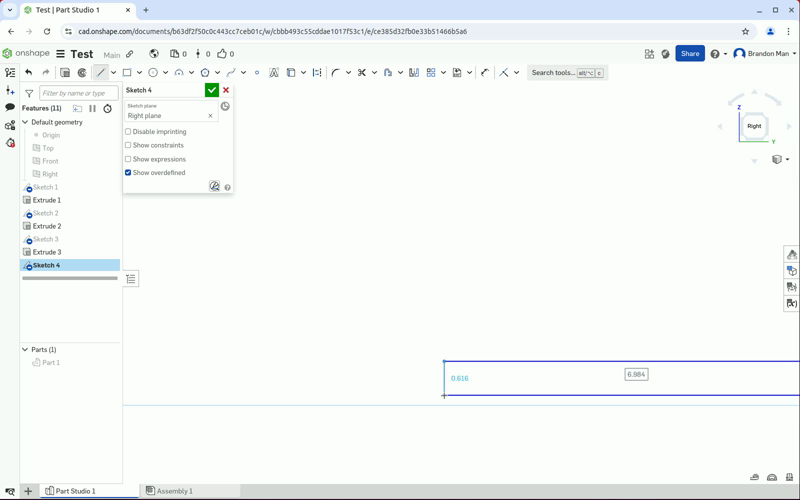
key_up(shift)
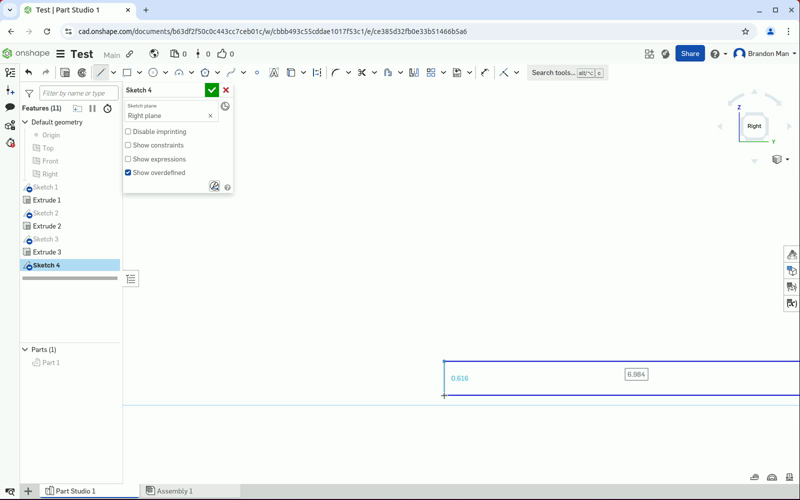
click(444, 395)
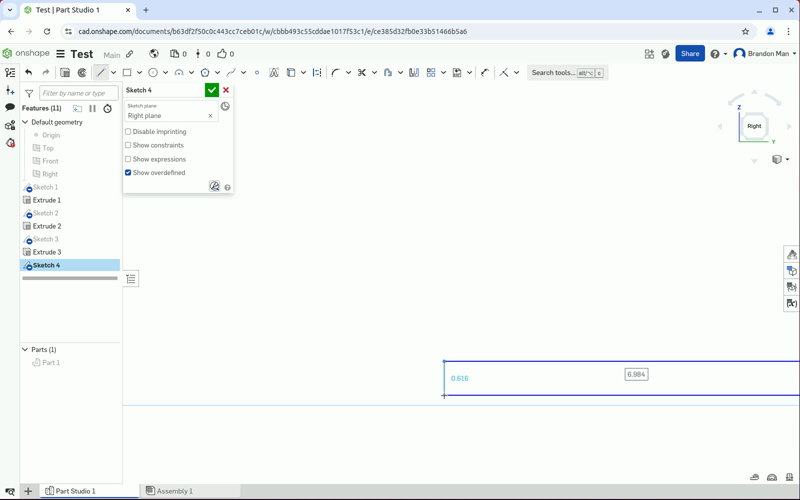
scroll(-6)
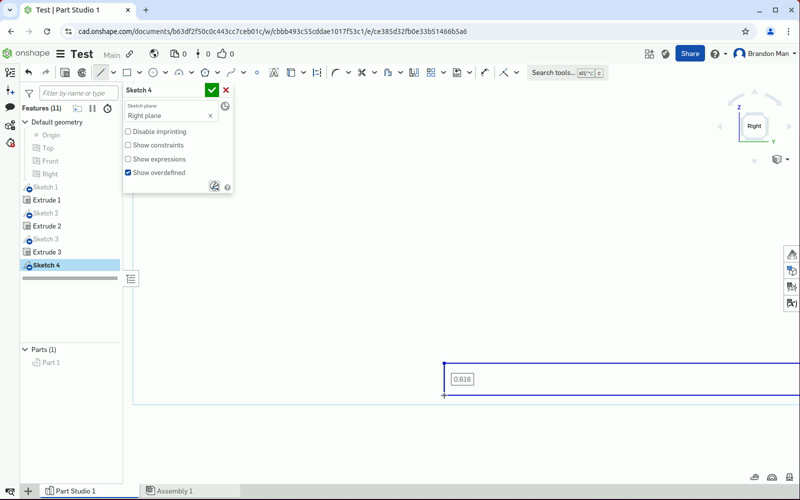
scroll(-6)
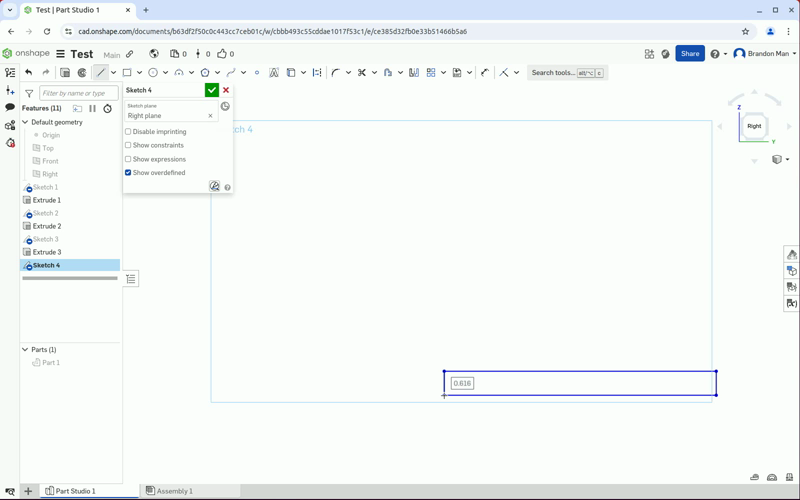
scroll(-6)
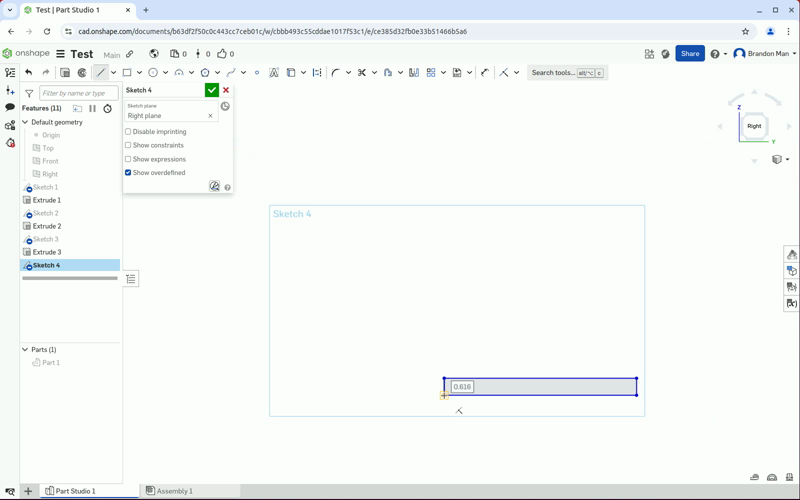
scroll(-6)
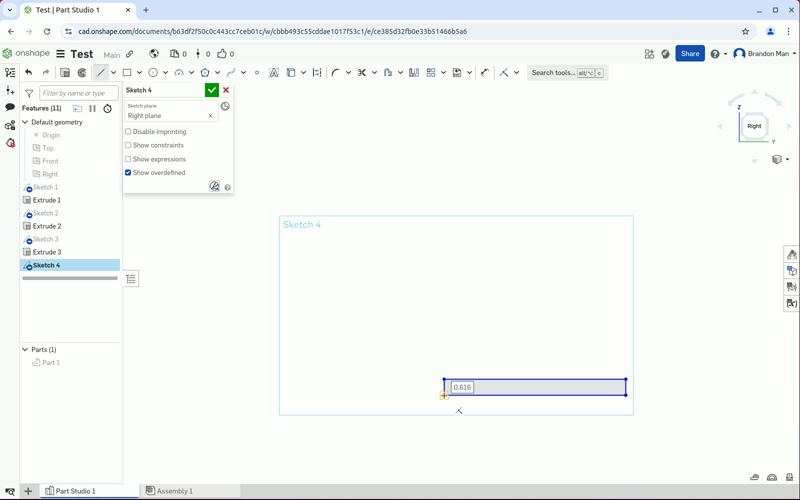
scroll(-6)
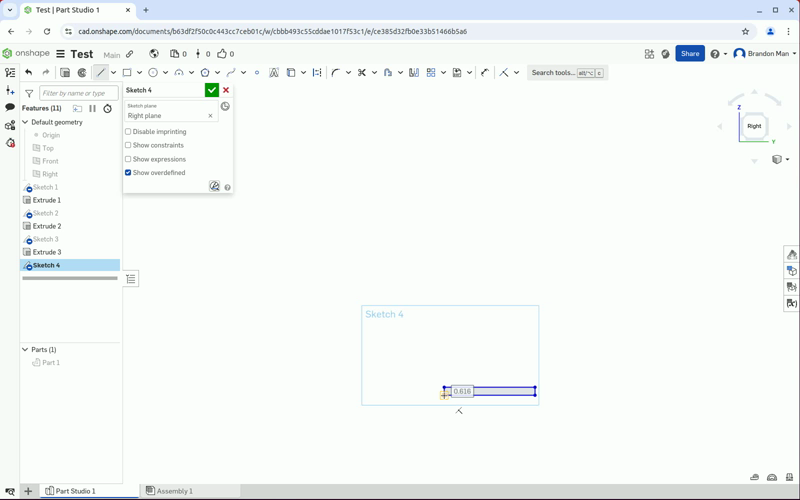
scroll(-6)
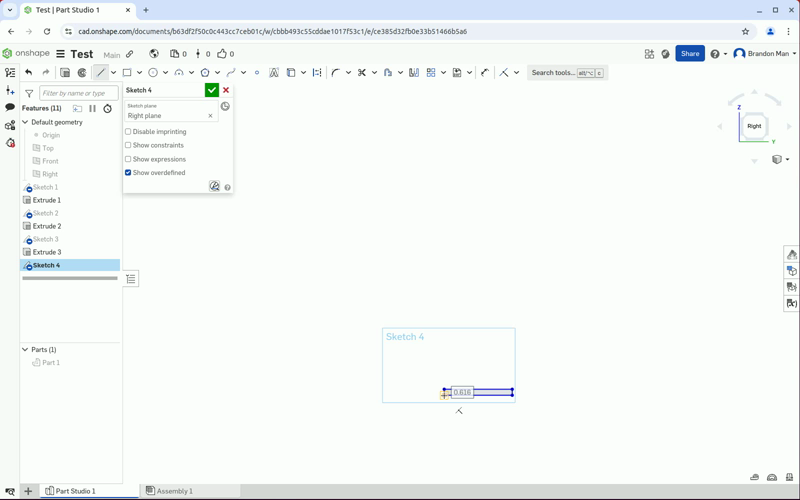
scroll(-6)
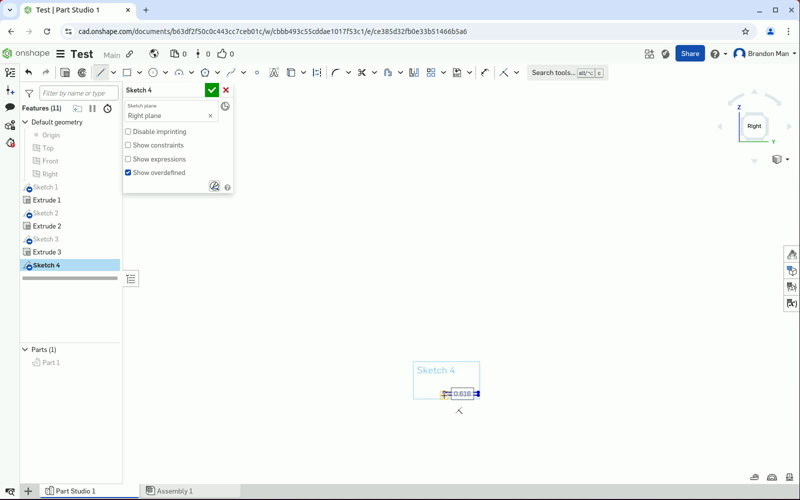
key(esc)
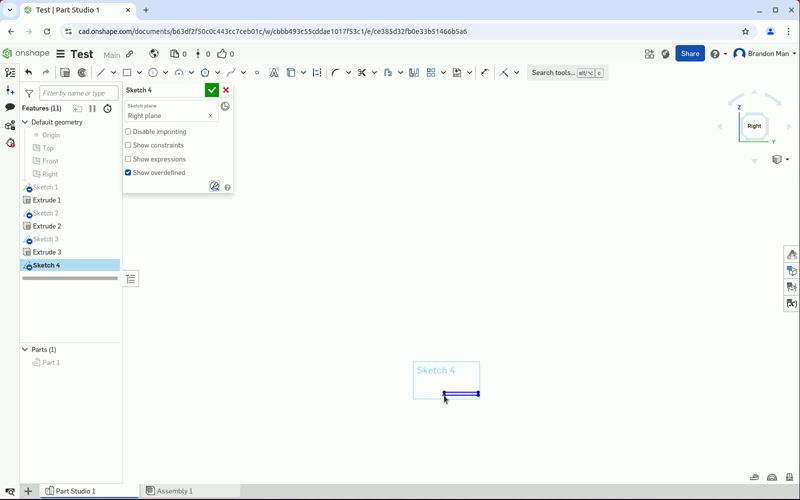
mouse_move(476, 393)
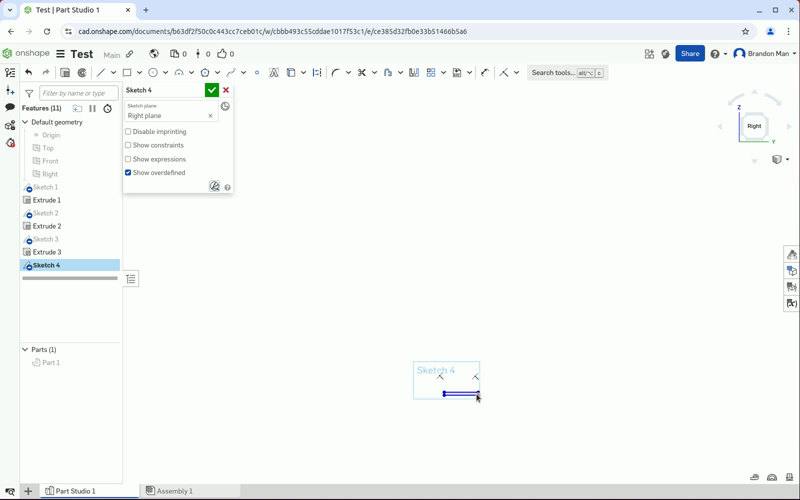
scroll(6)
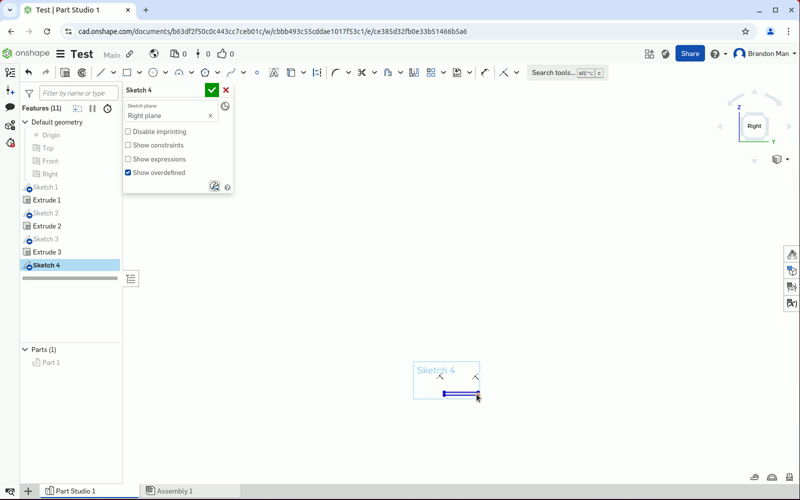
scroll(6)
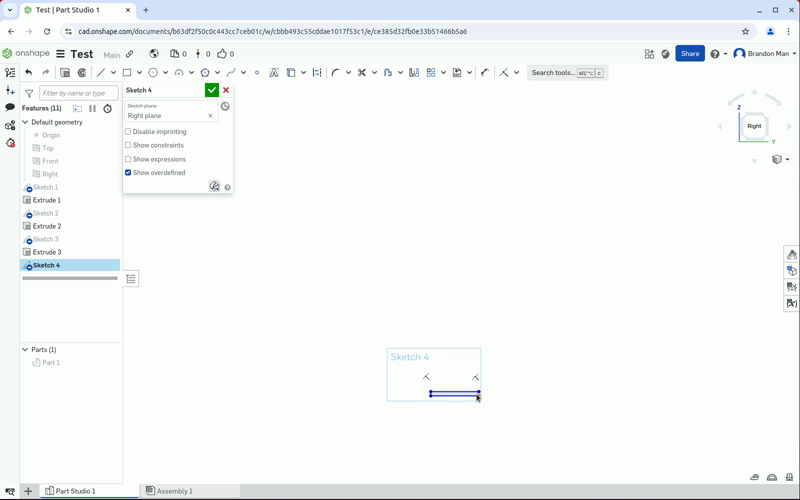
scroll(6)
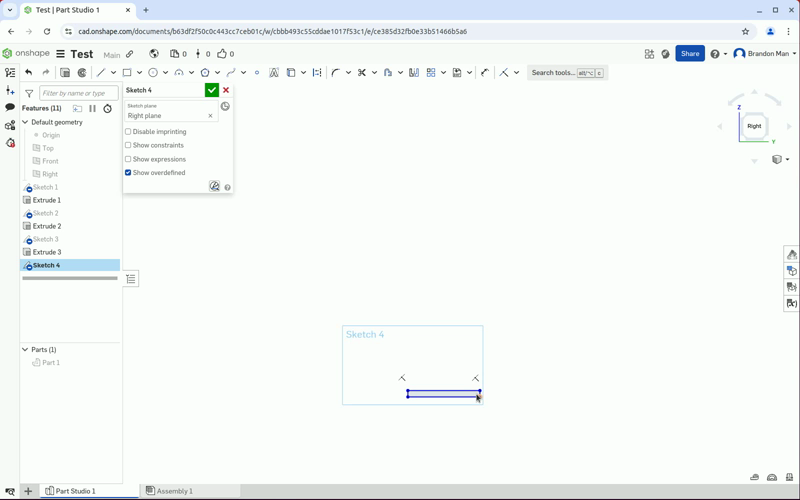
scroll(6)
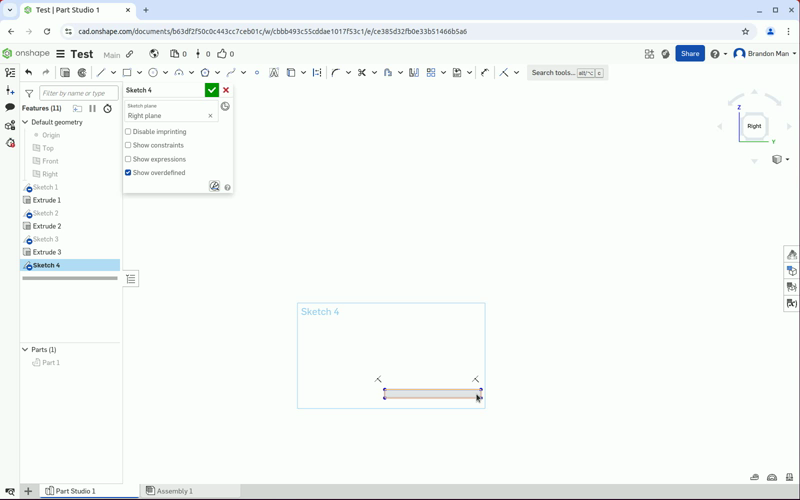
scroll(6)
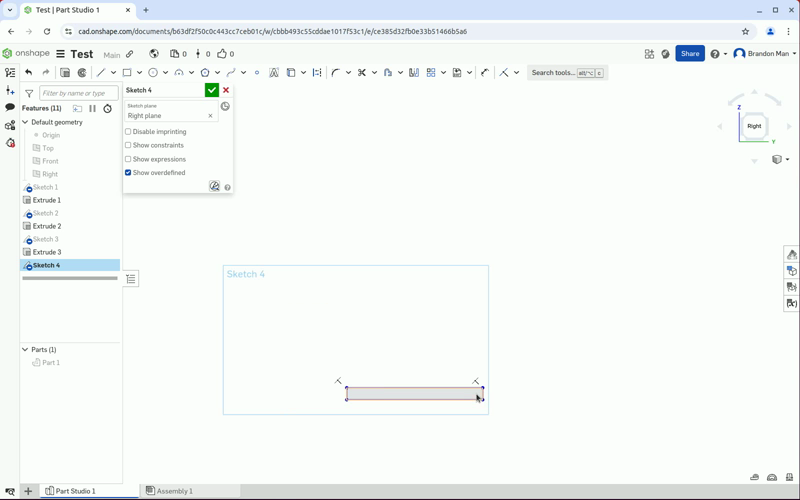
scroll(6)
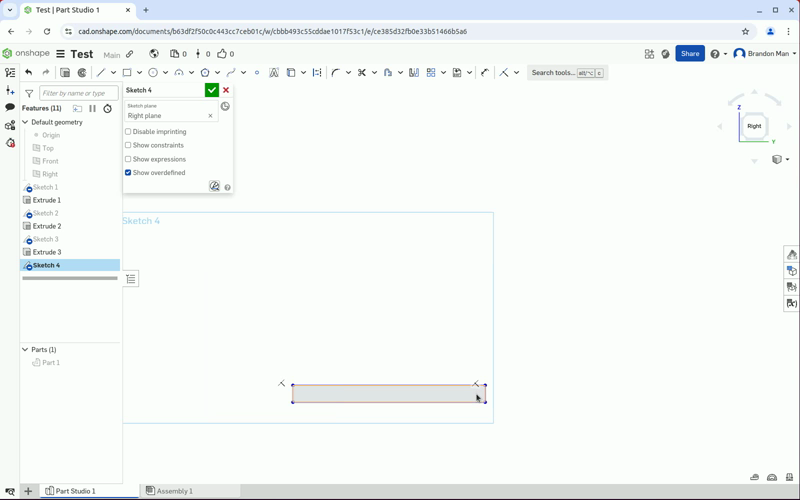
scroll(6)
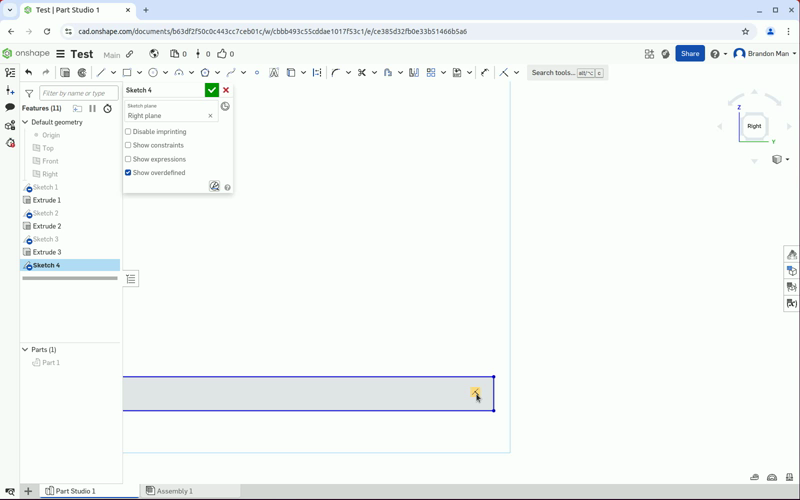
click(476, 393)
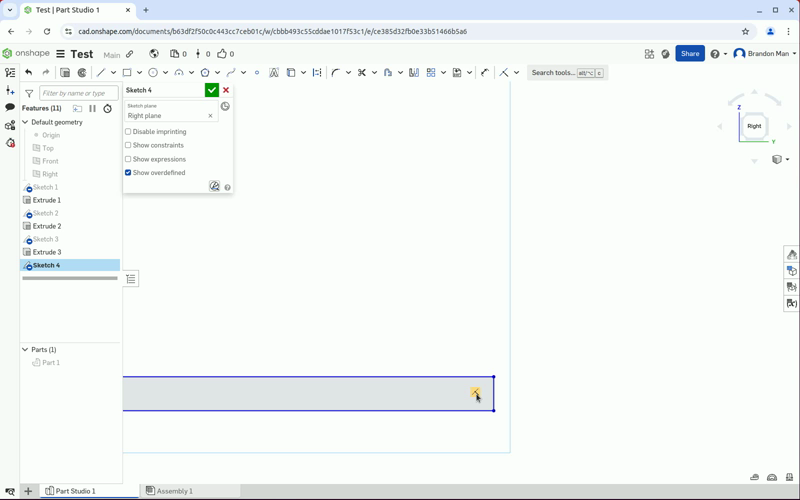
scroll(-6)
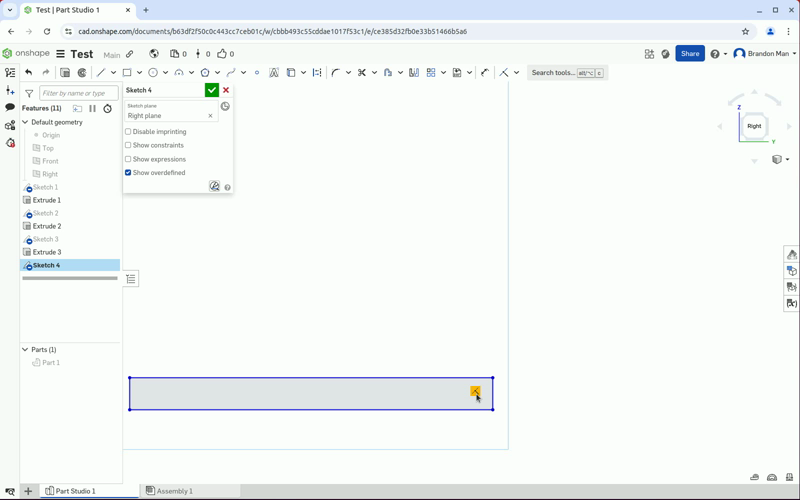
scroll(-6)
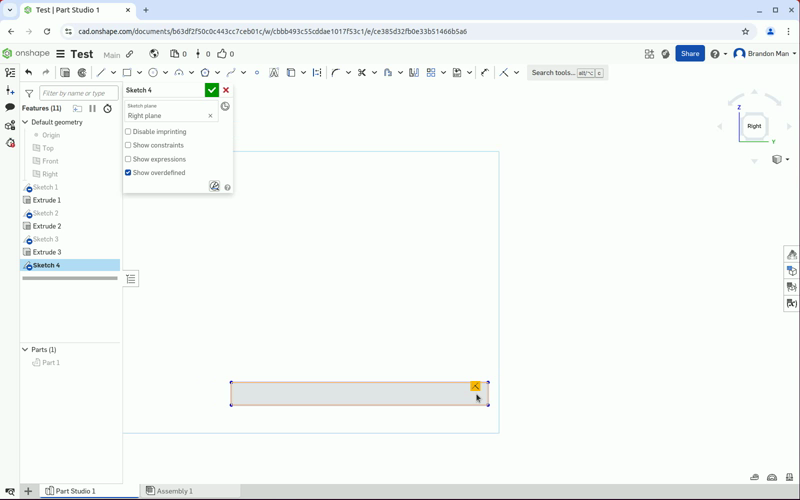
scroll(-6)
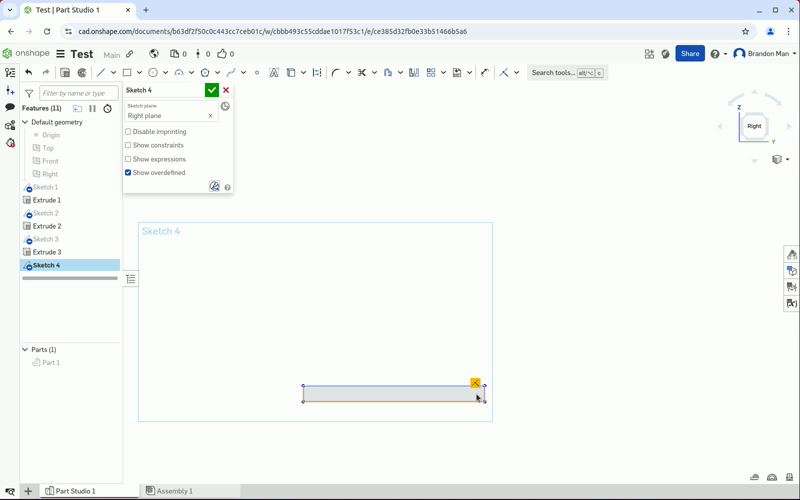
scroll(-6)
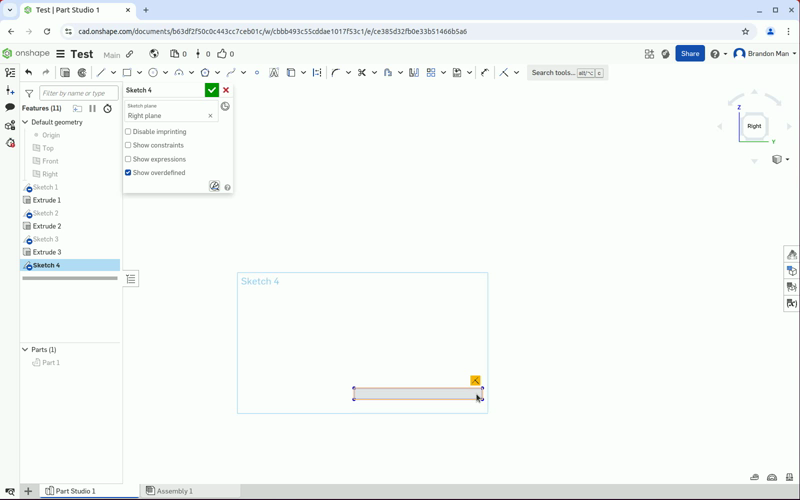
scroll(-6)
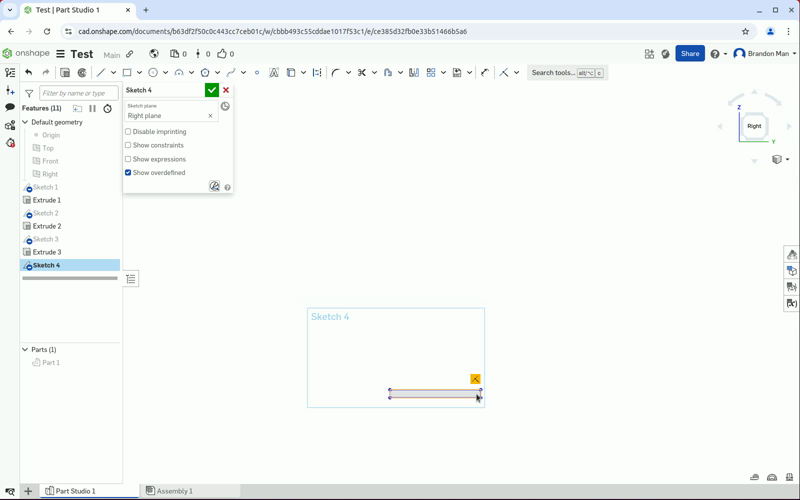
scroll(-6)
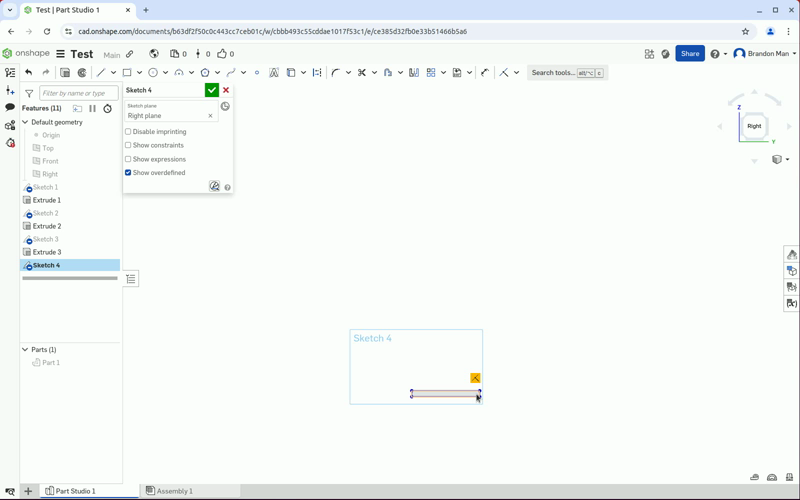
scroll(-6)
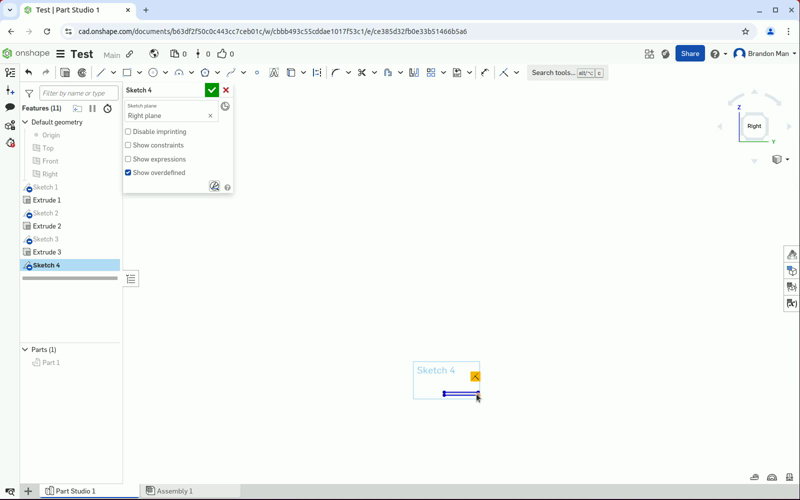
mouse_move(73, 352)
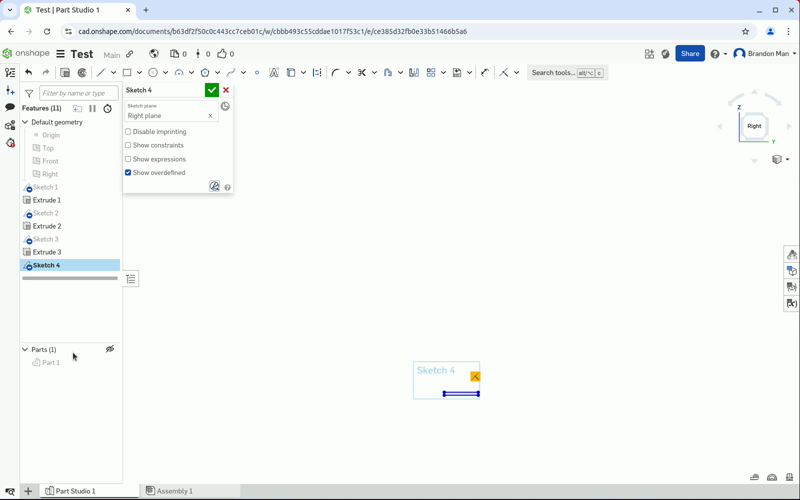
key(shift+y)
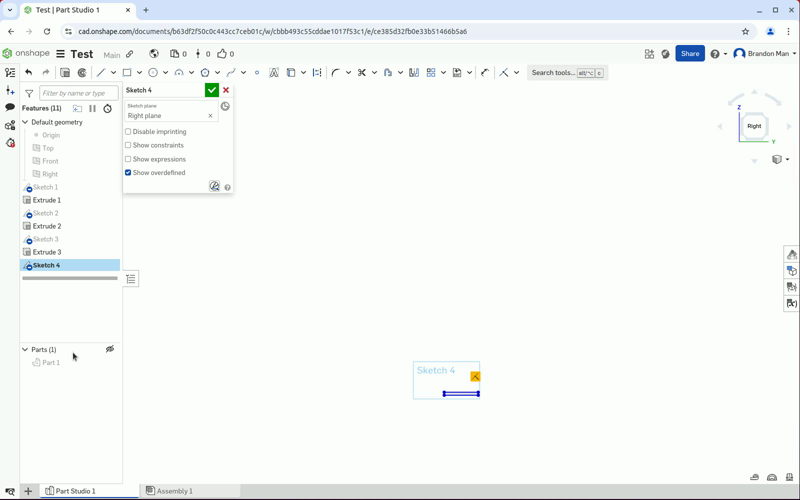
key(shift+e)
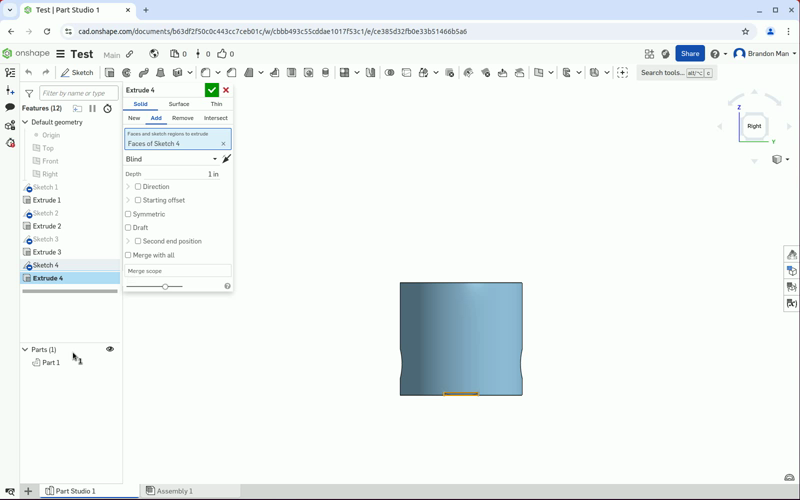
mouse_move(143, 106)
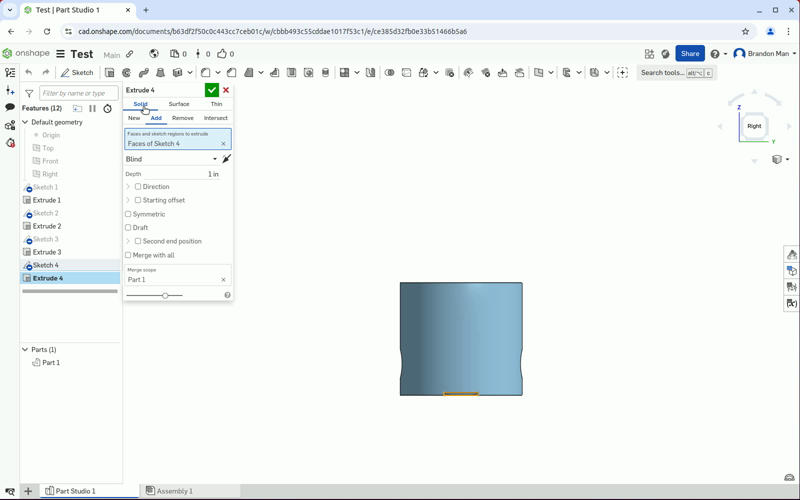
click(143, 106)
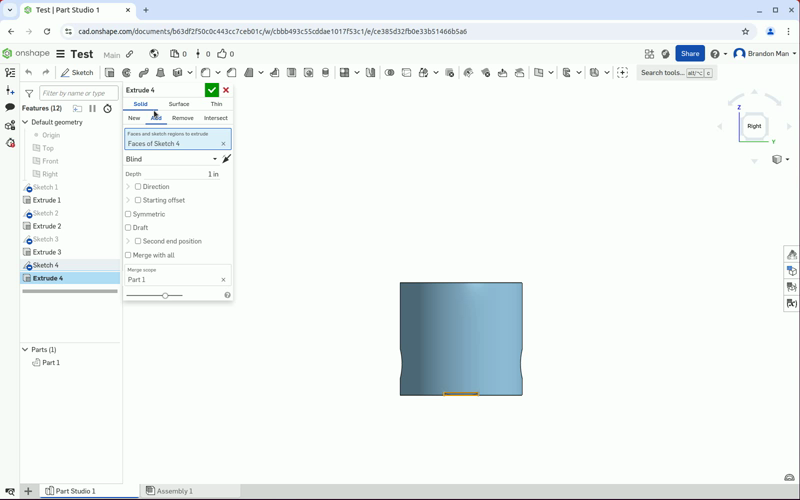
mouse_move(186, 120)
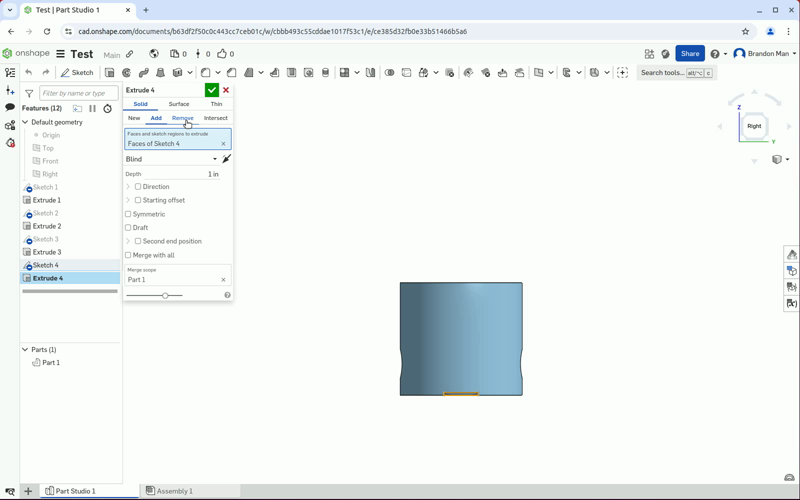
click(186, 120)
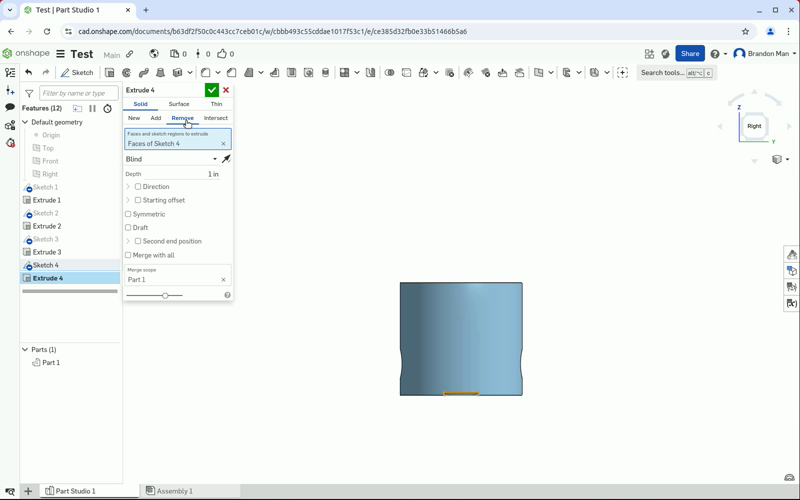
key(tab, 4)
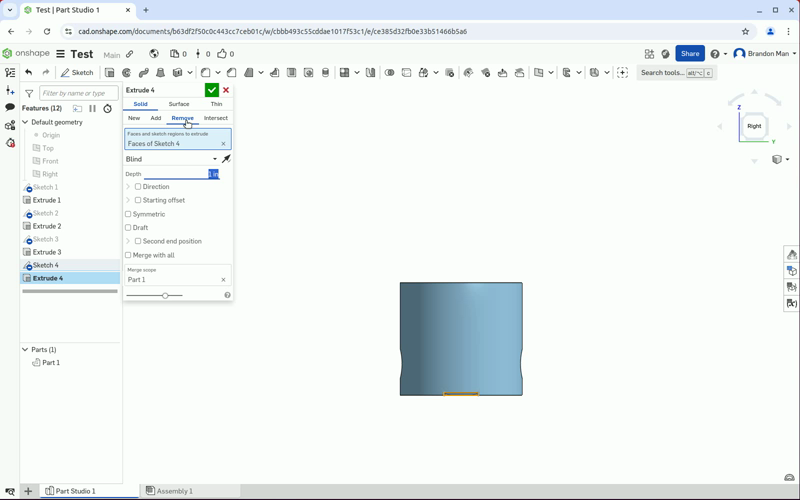
text(48.142)
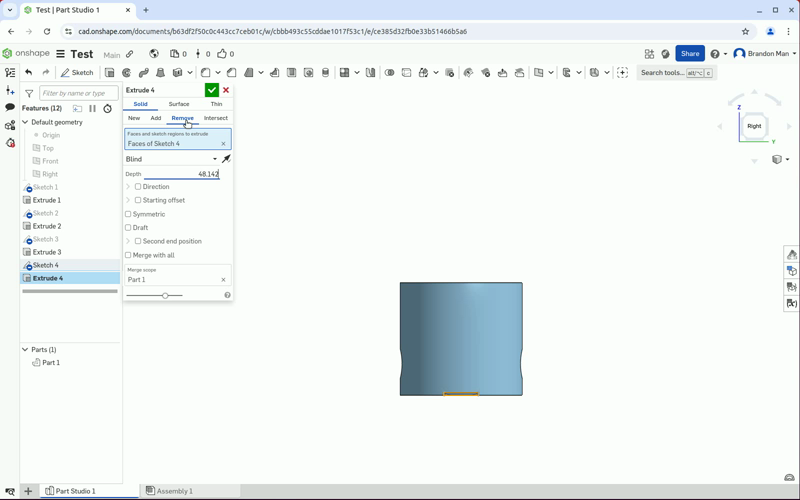
key(tab, 3)
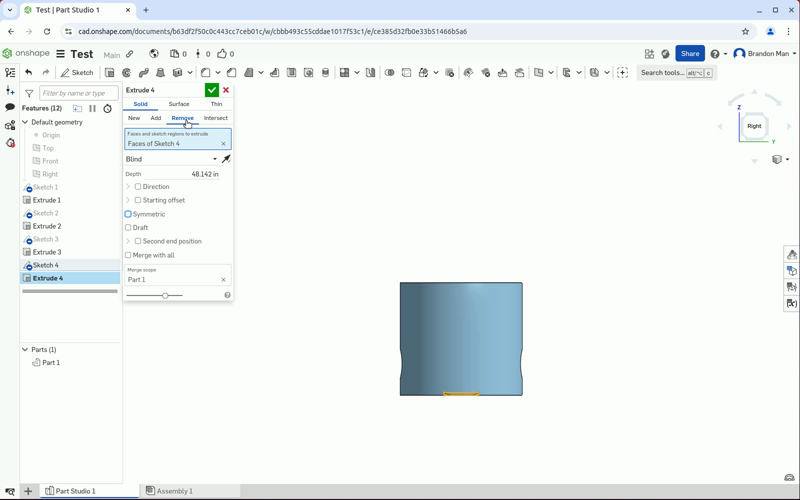
key(space)
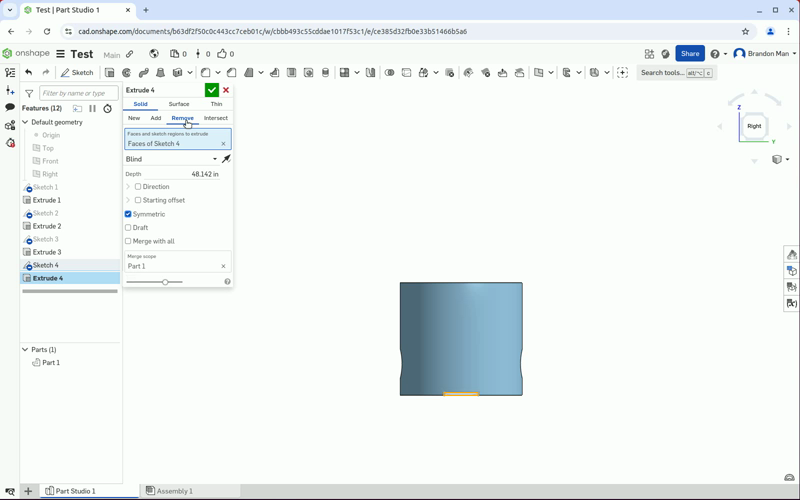
key(tab, 2)
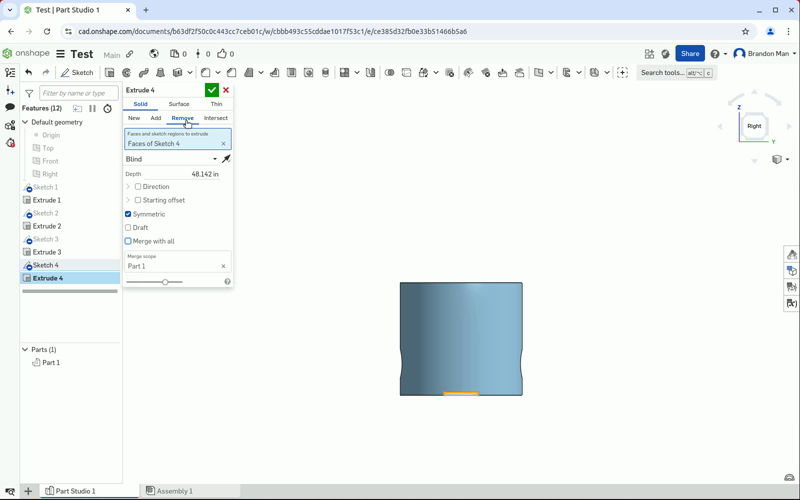
key(space)
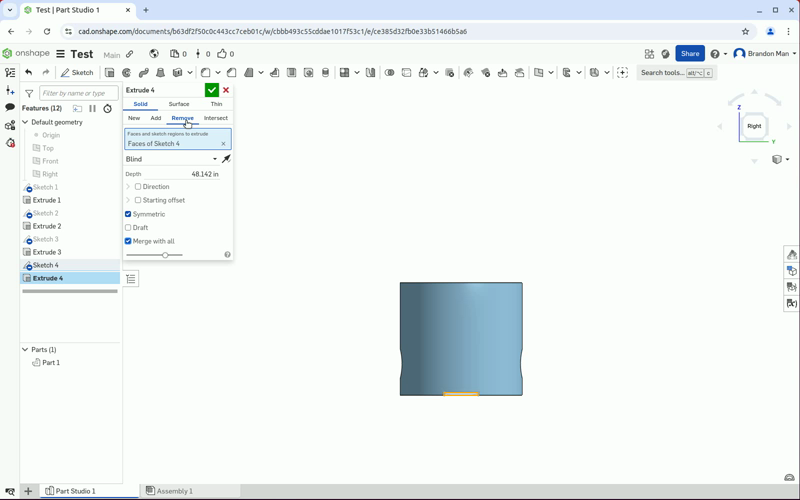
key(enter)
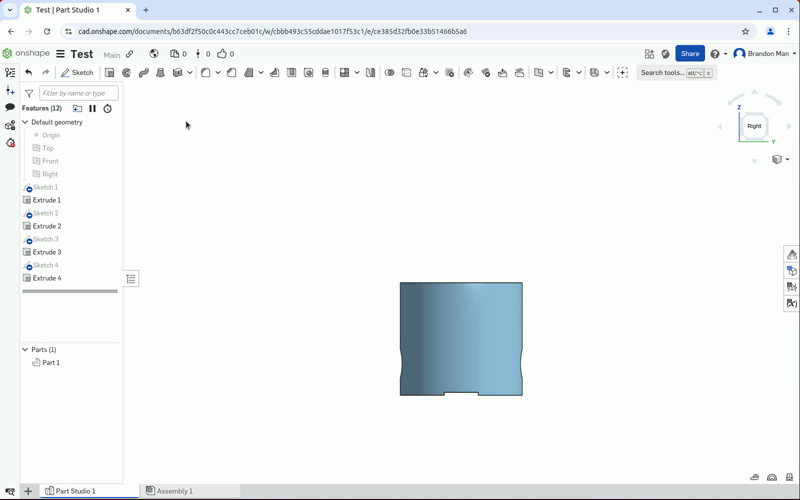
key(shift+h)
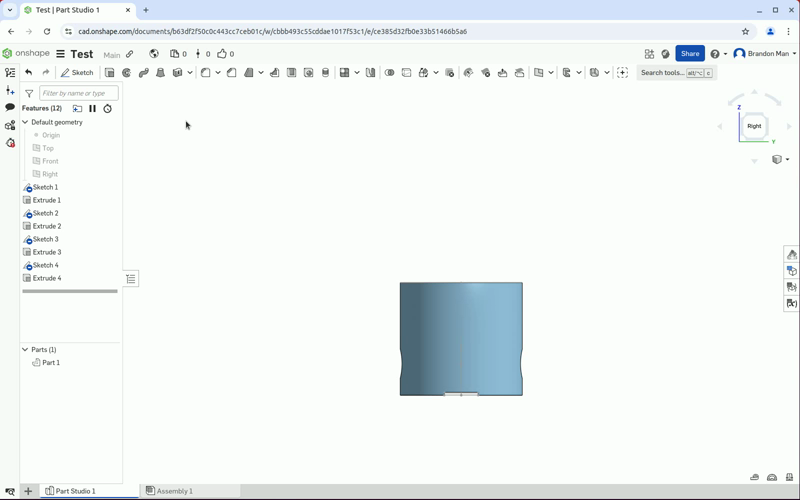
key(shift+h)
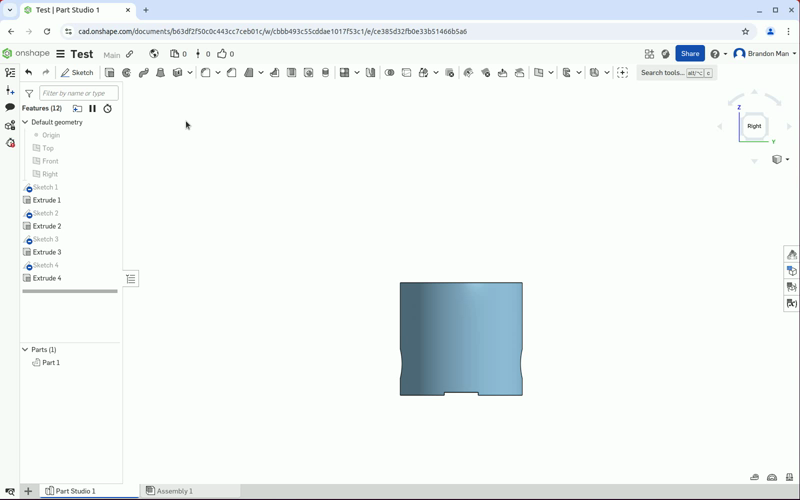
mouse_move(73, 189)
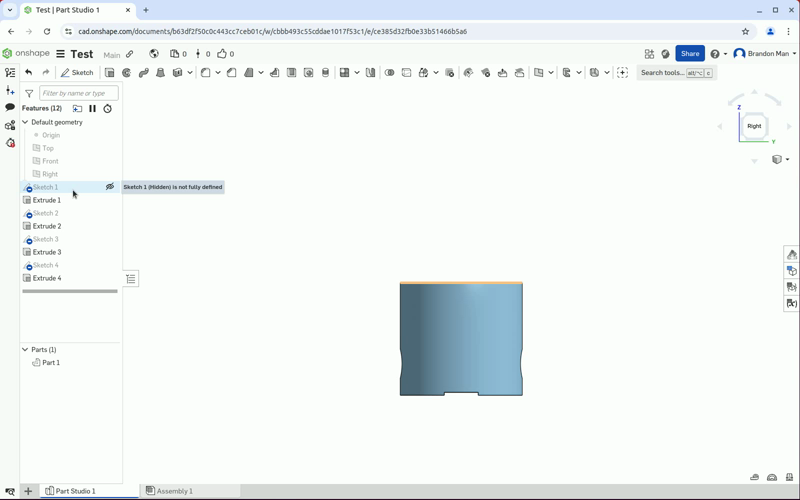
click(73, 189)
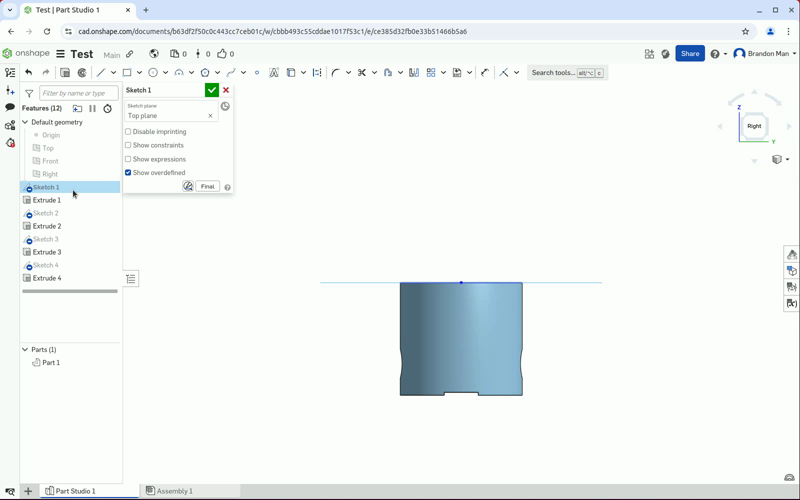
mouse_move(229, 92)
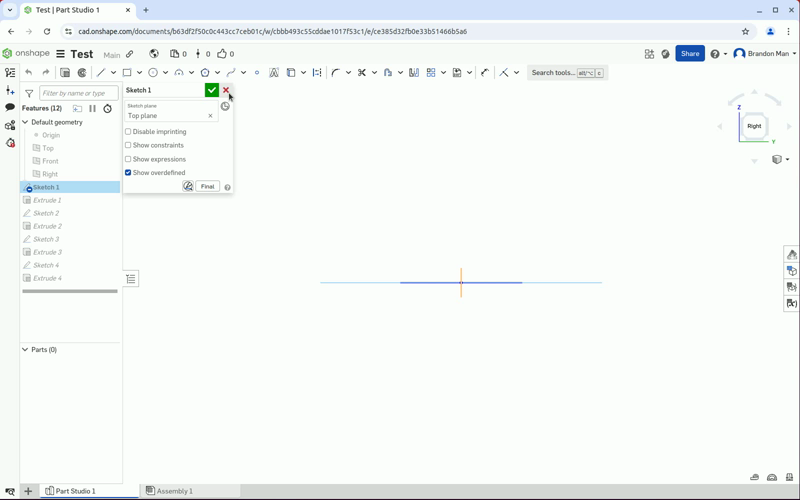
click(229, 92)
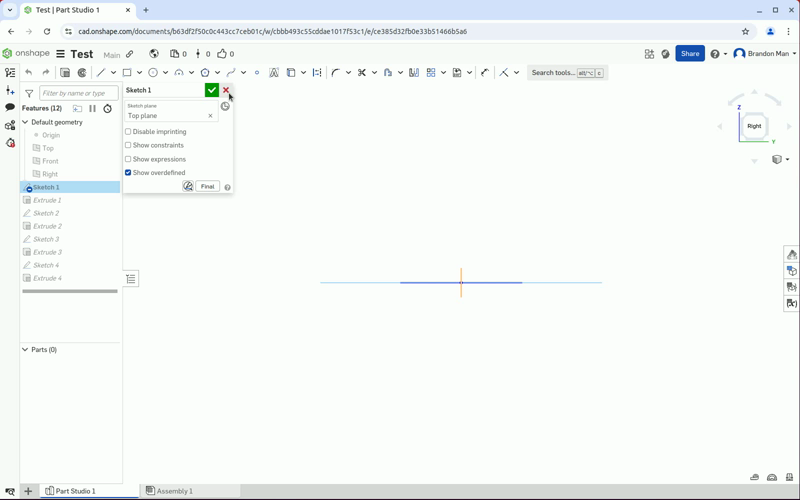
key(shift+s)
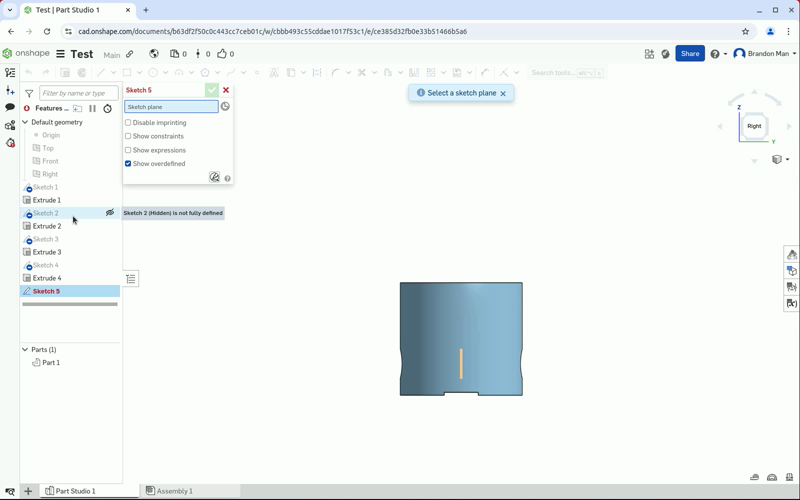
scroll(3)
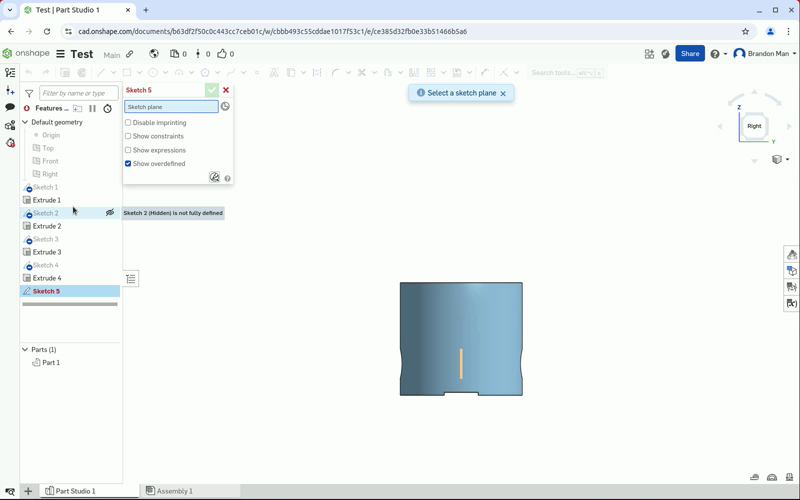
mouse_move(73, 176)
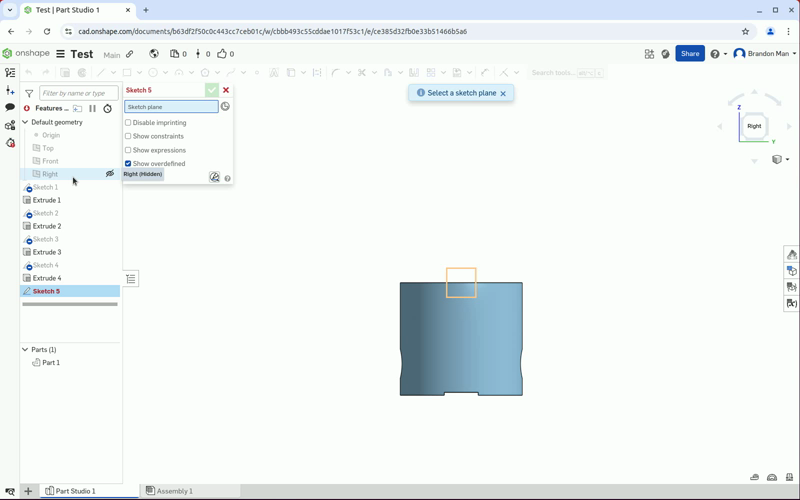
click(73, 176)
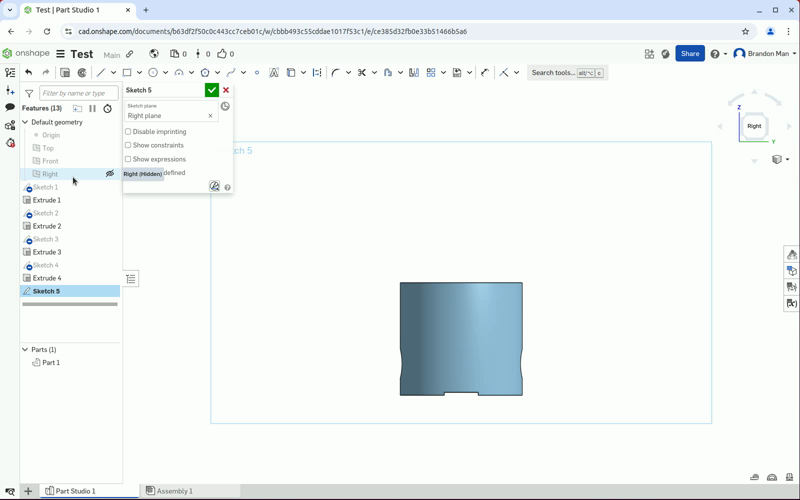
mouse_move(73, 352)
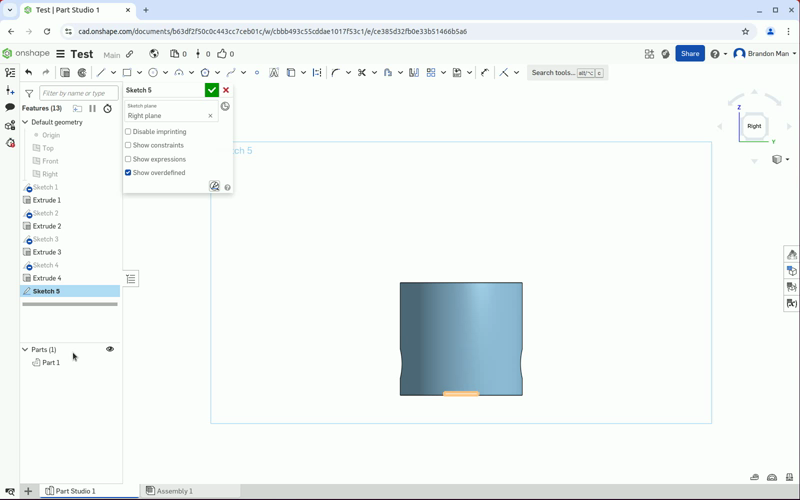
key(y)
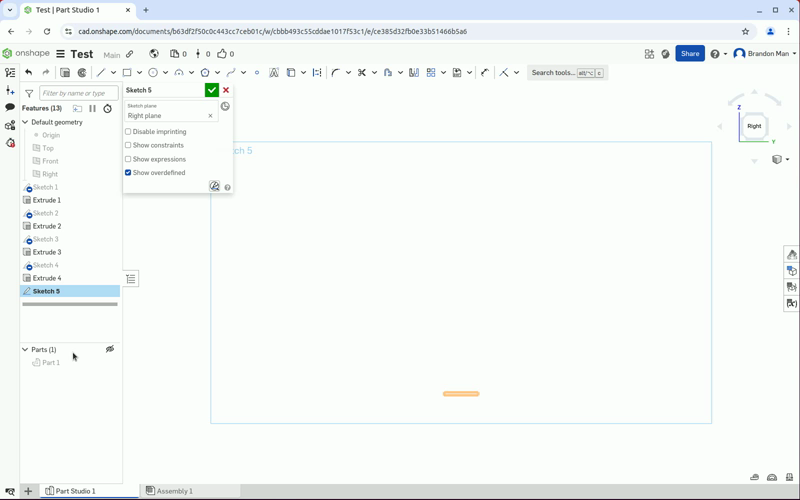
key(l)
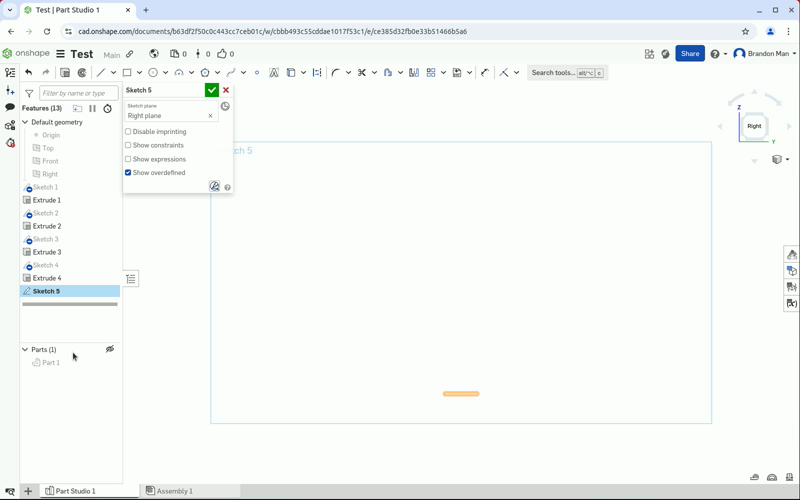
key_down(shift)
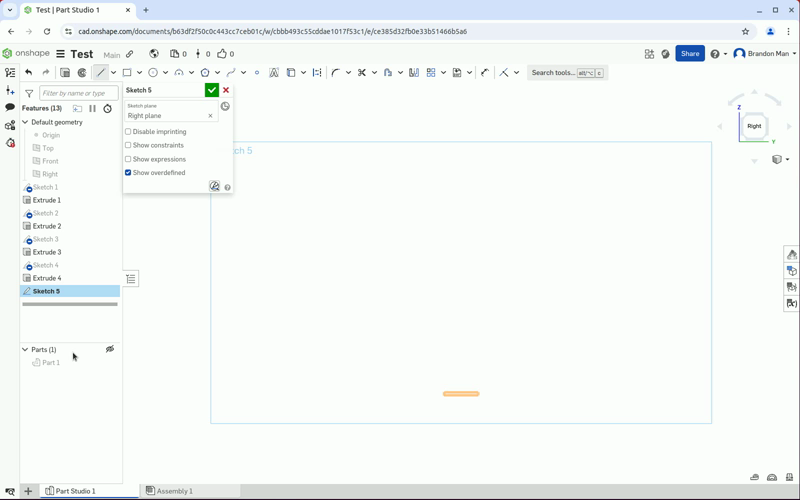
mouse_move(401, 349)
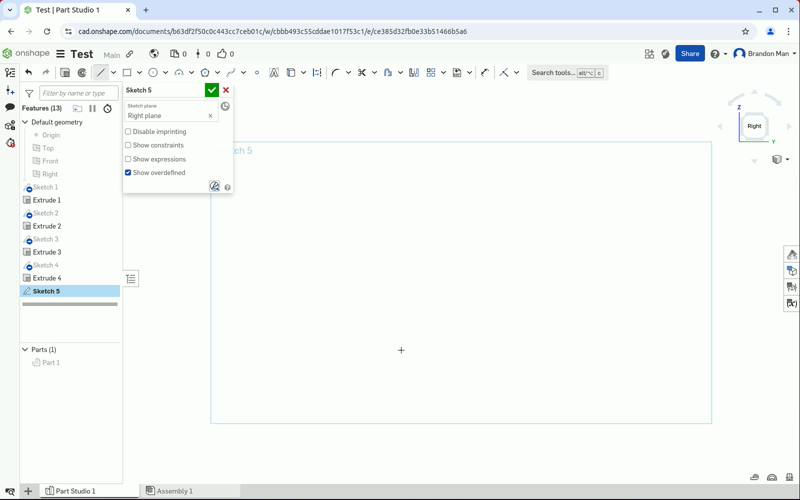
click(401, 349)
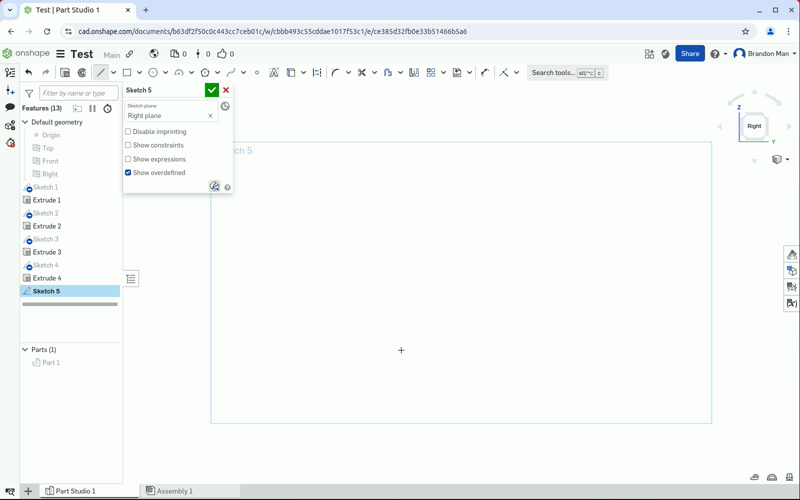
key_up(shift)
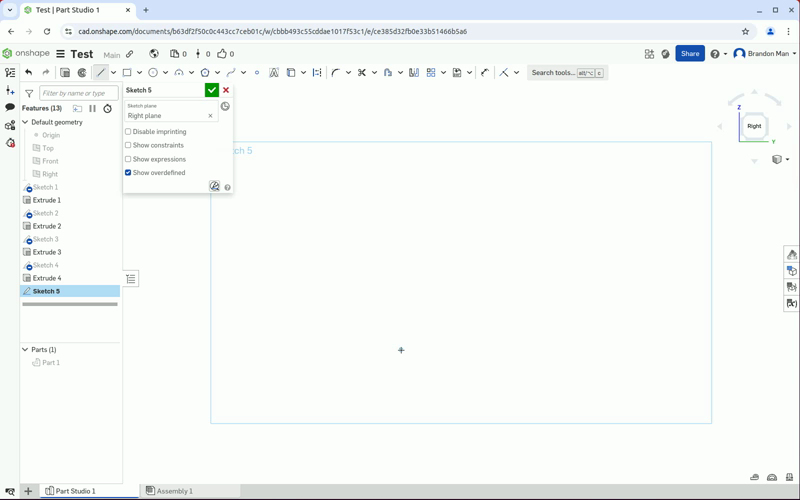
key_down(shift)
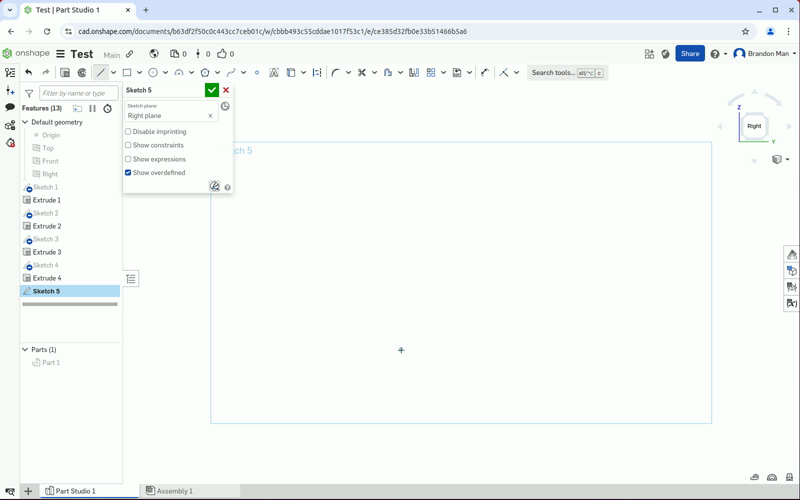
mouse_move(431, 349)
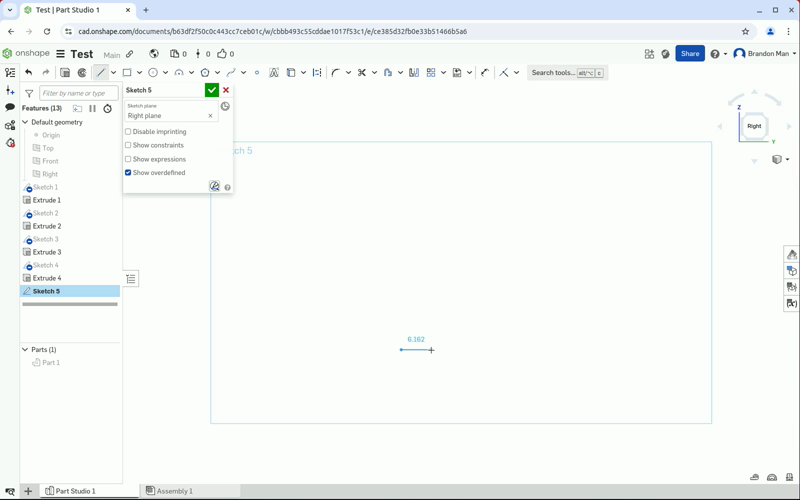
mouse_move(424, 349)
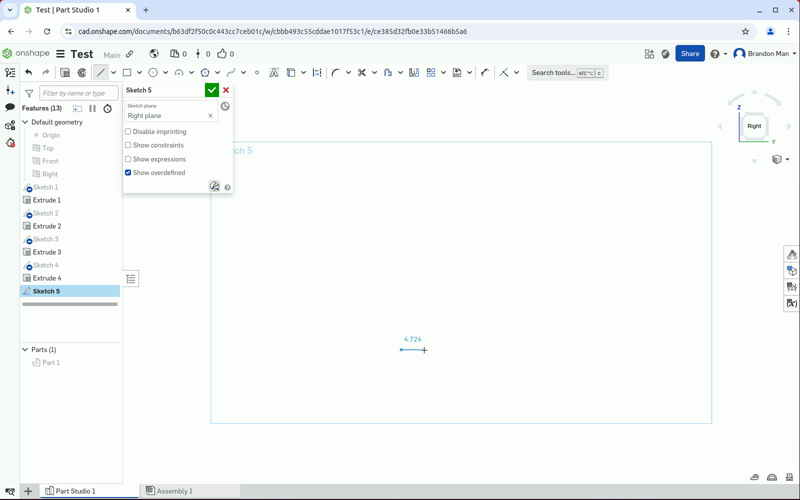
click(424, 349)
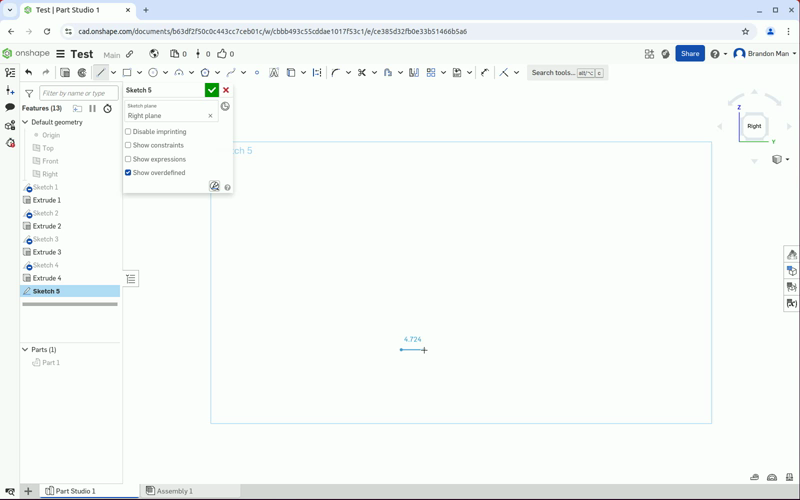
key_up(shift)
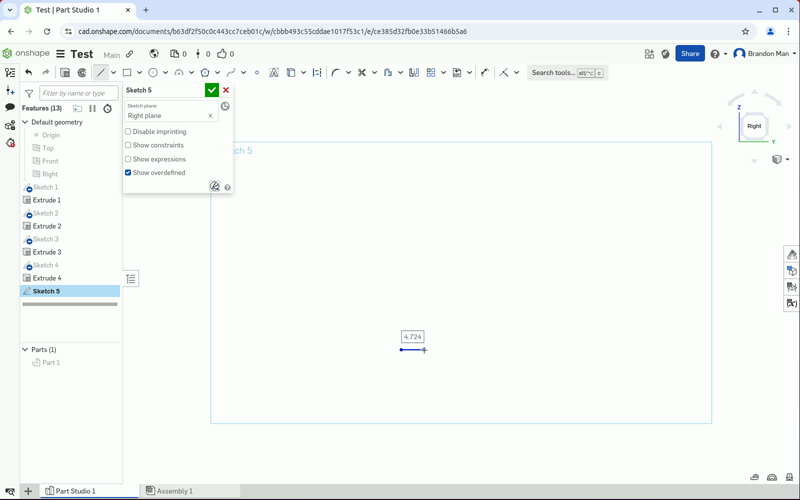
key_down(shift)
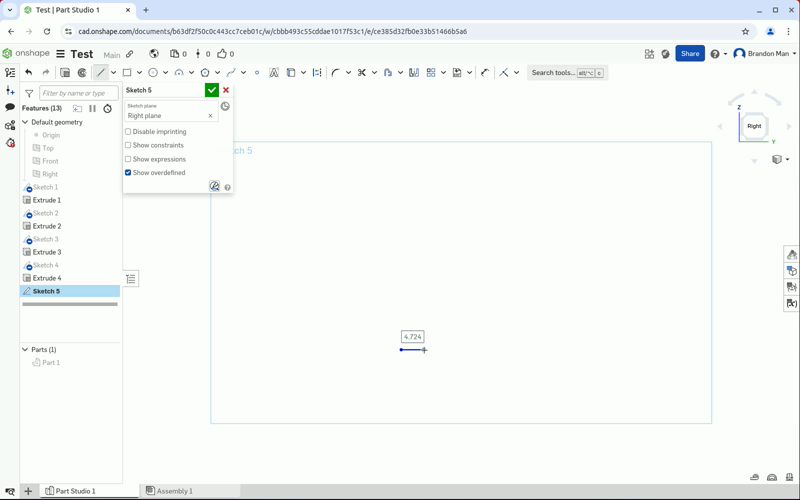
mouse_move(454, 349)
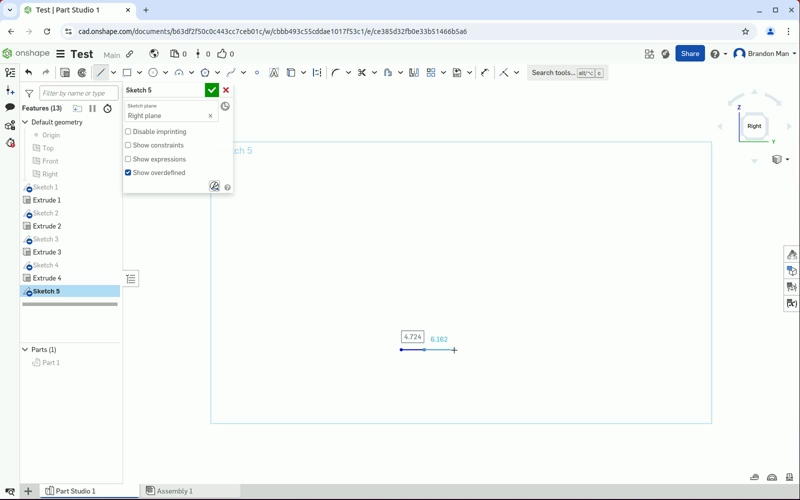
mouse_move(424, 334)
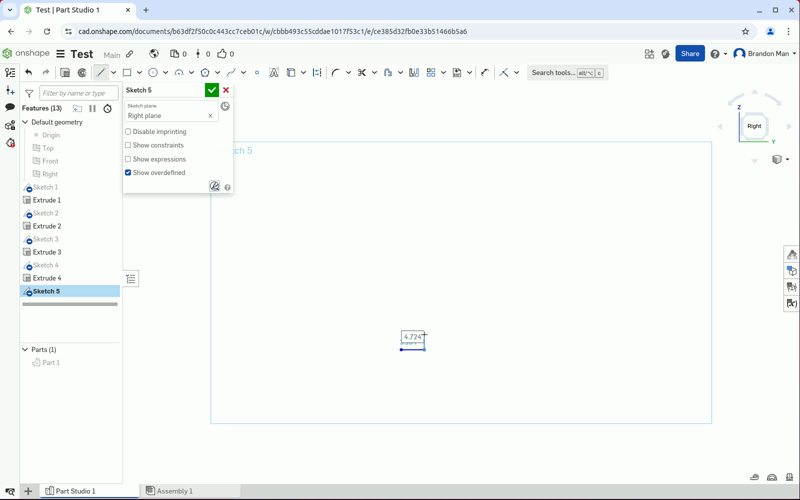
click(424, 334)
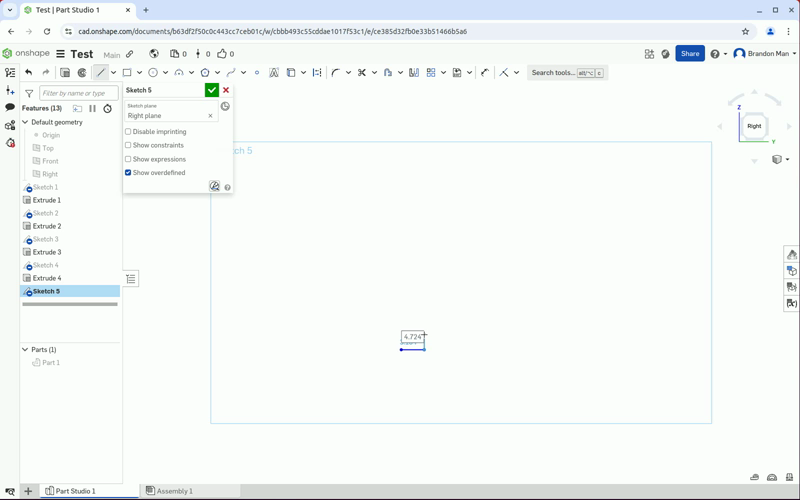
key_up(shift)
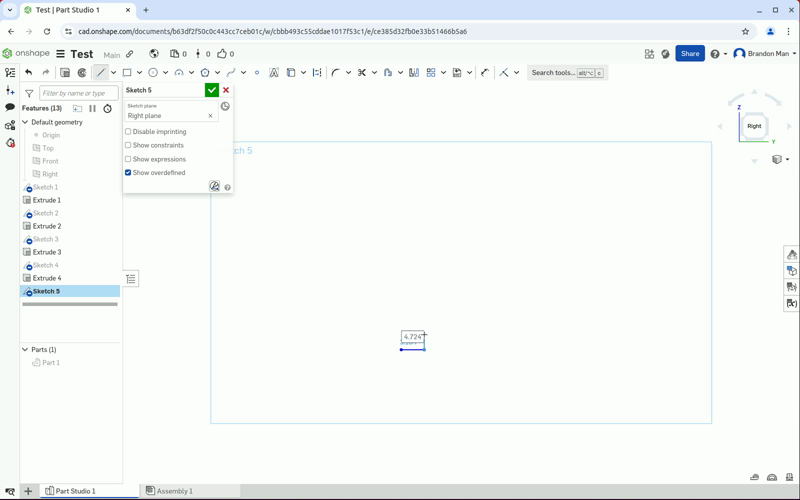
key_down(shift)
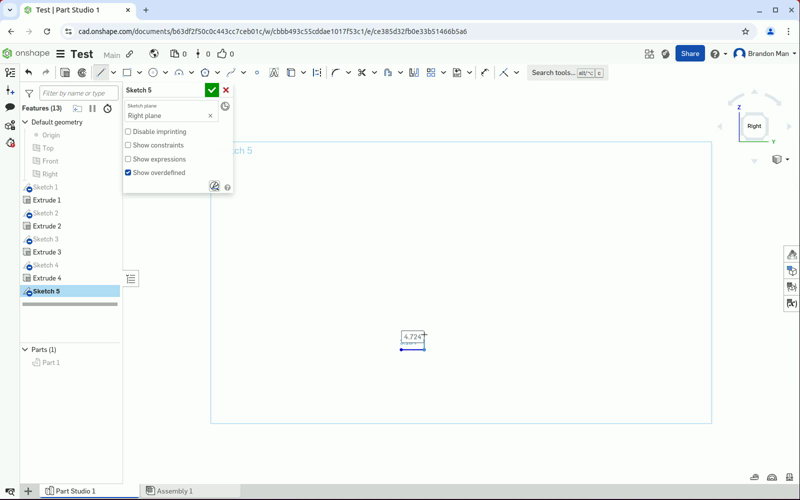
mouse_move(454, 334)
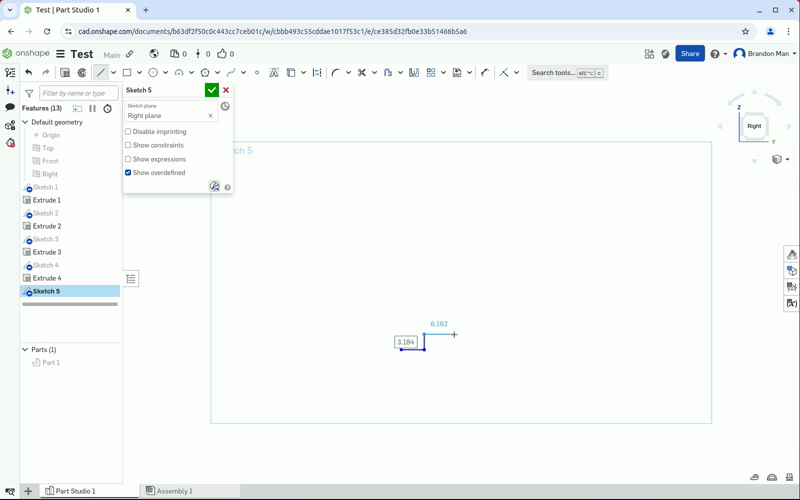
mouse_move(401, 334)
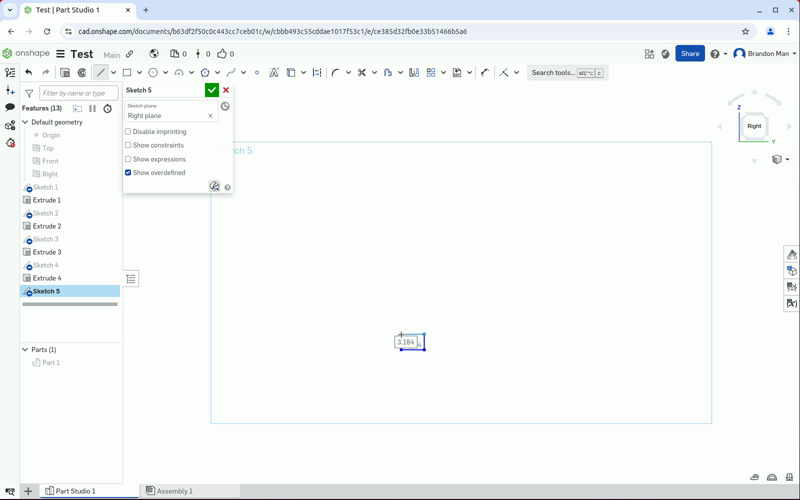
click(401, 334)
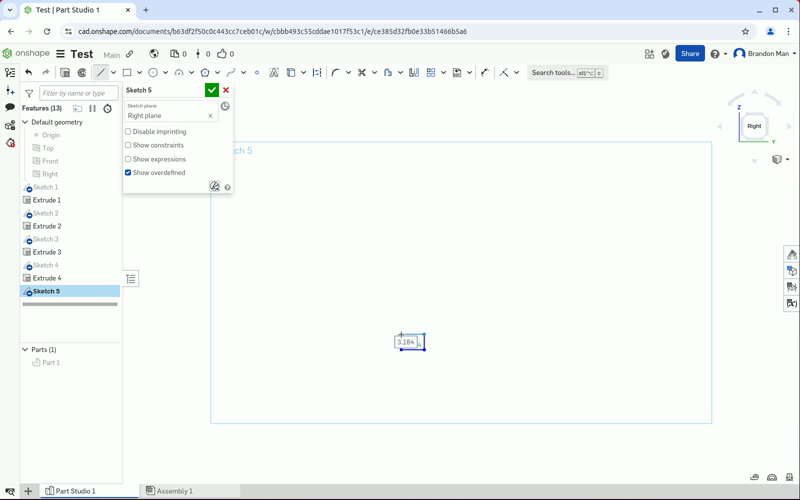
key_up(shift)
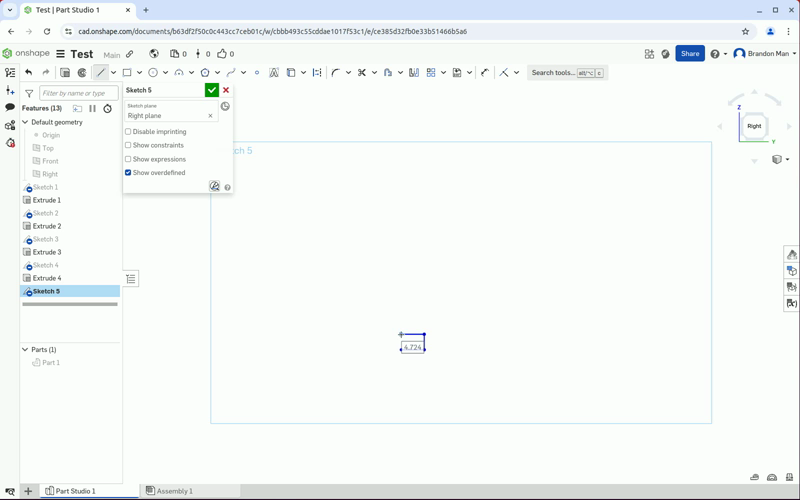
mouse_move(431, 334)
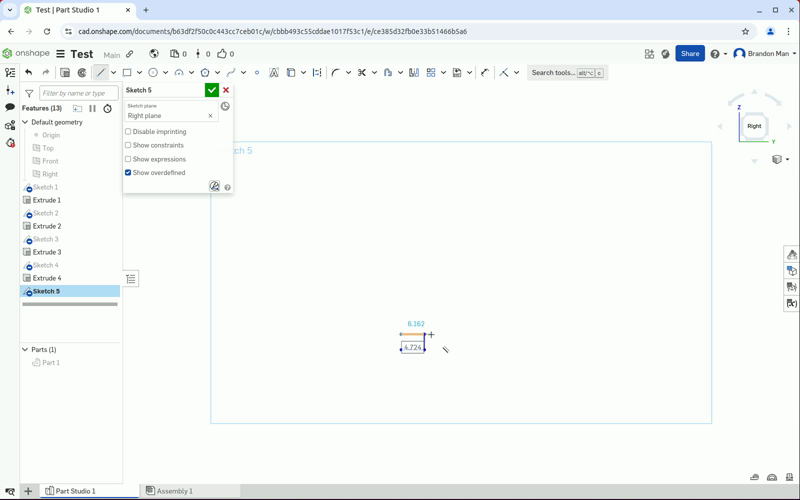
key_down(shift)
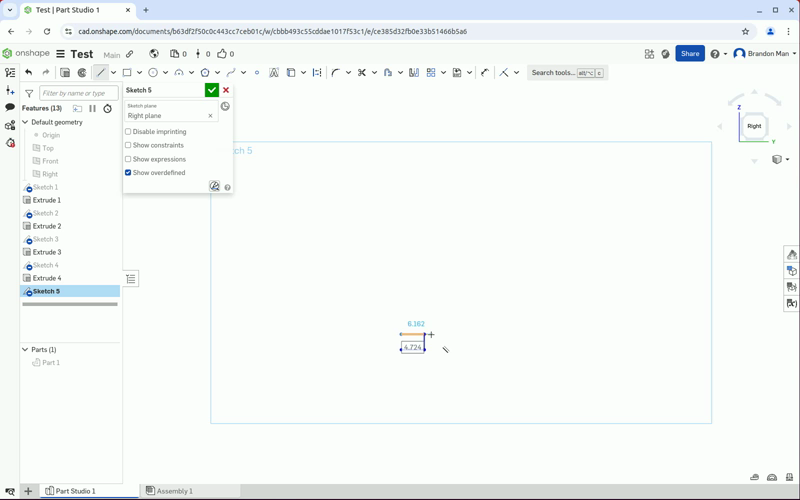
mouse_move(401, 349)
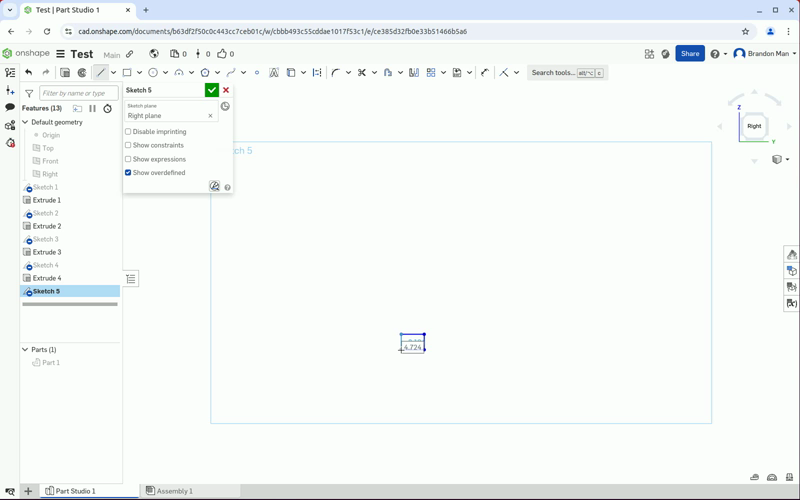
key_up(shift)
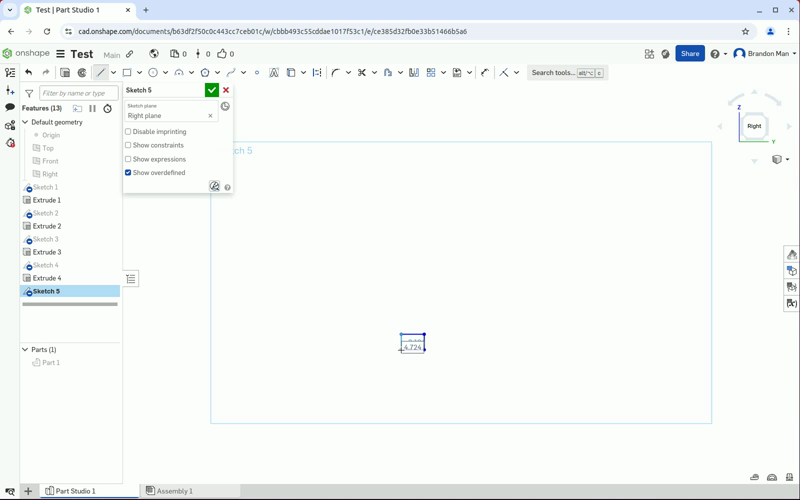
click(401, 349)
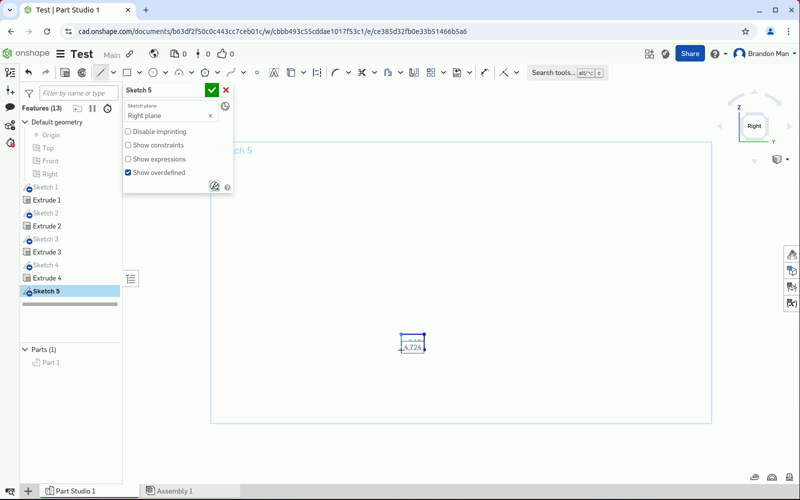
key(esc)
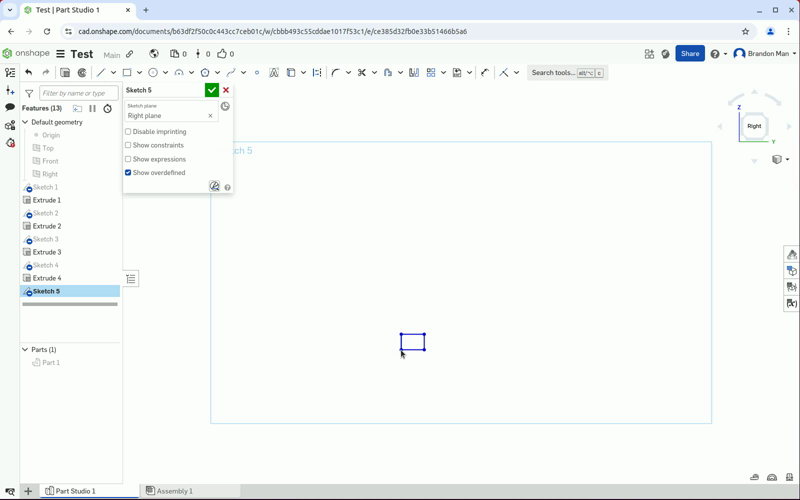
mouse_move(413, 338)
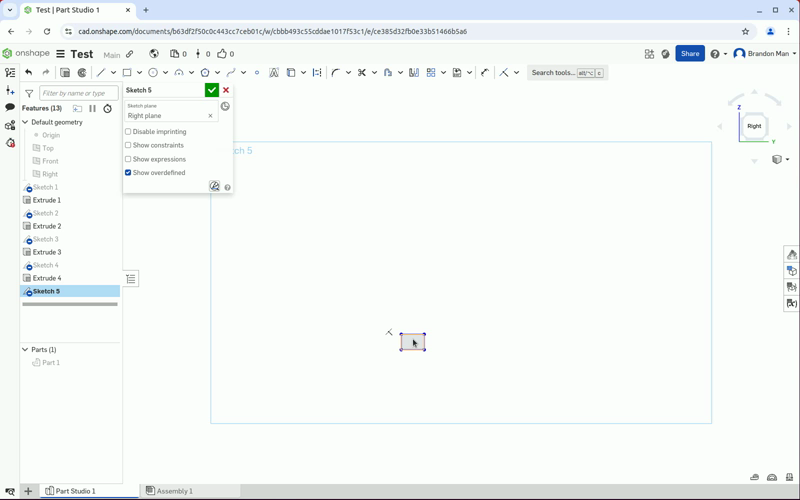
scroll(6)
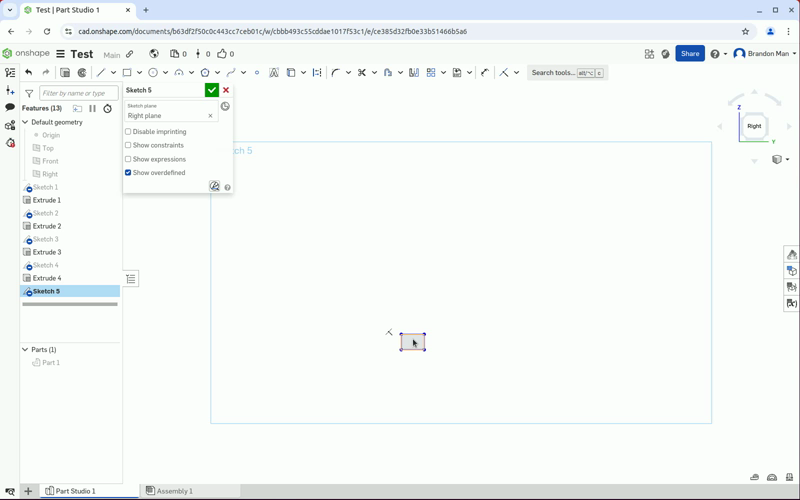
scroll(6)
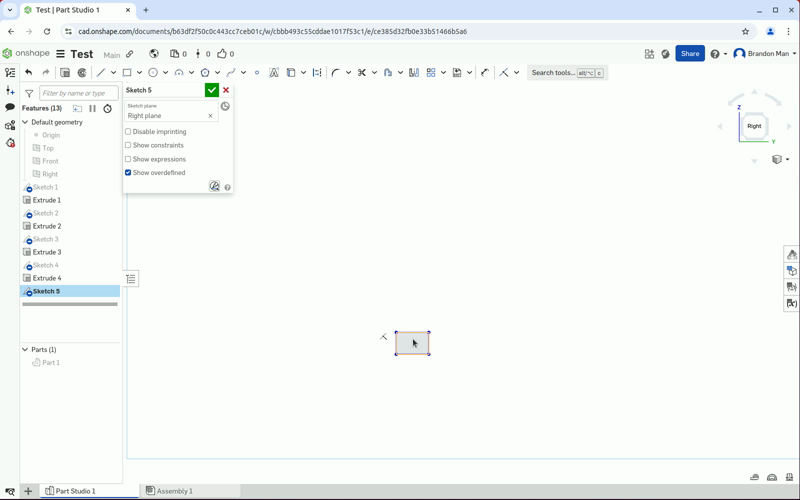
scroll(6)
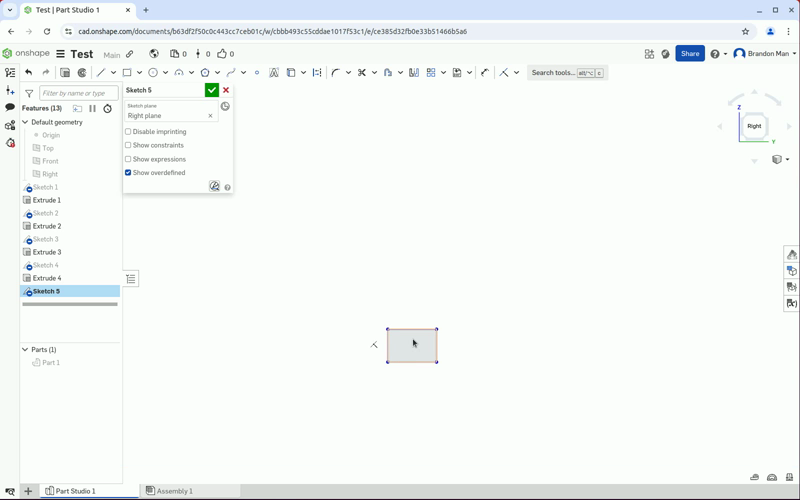
scroll(6)
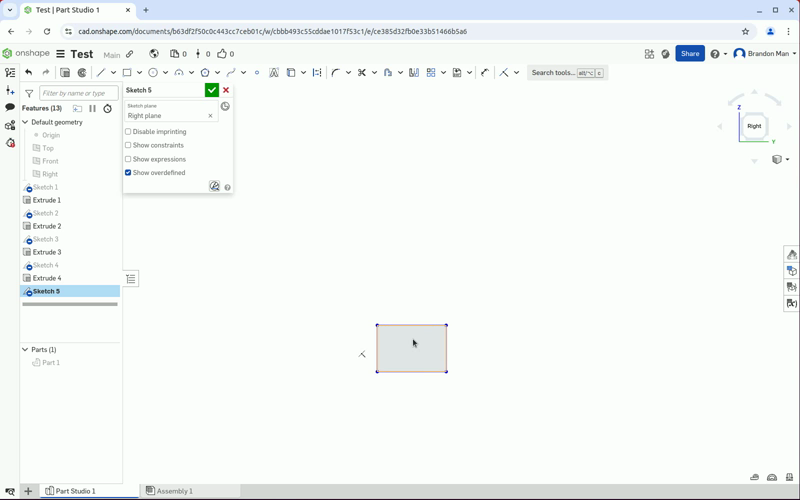
scroll(6)
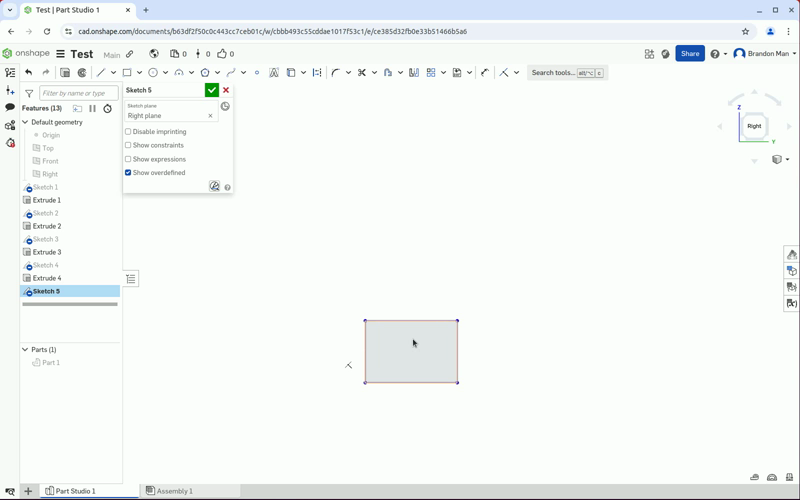
scroll(6)
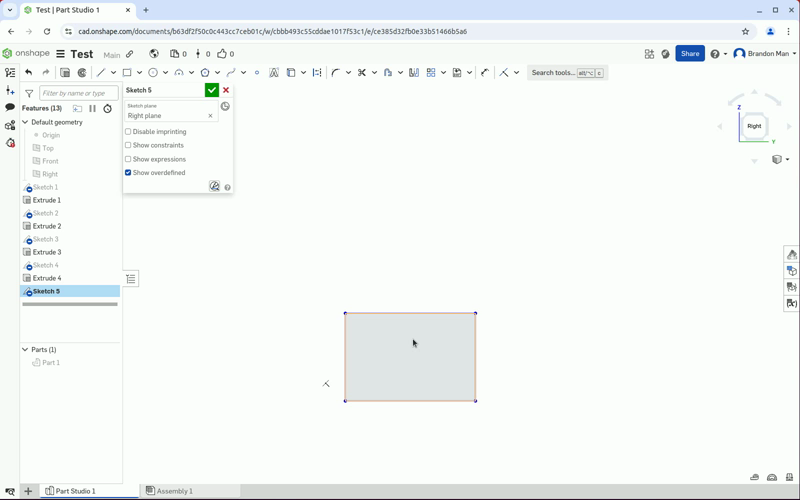
scroll(6)
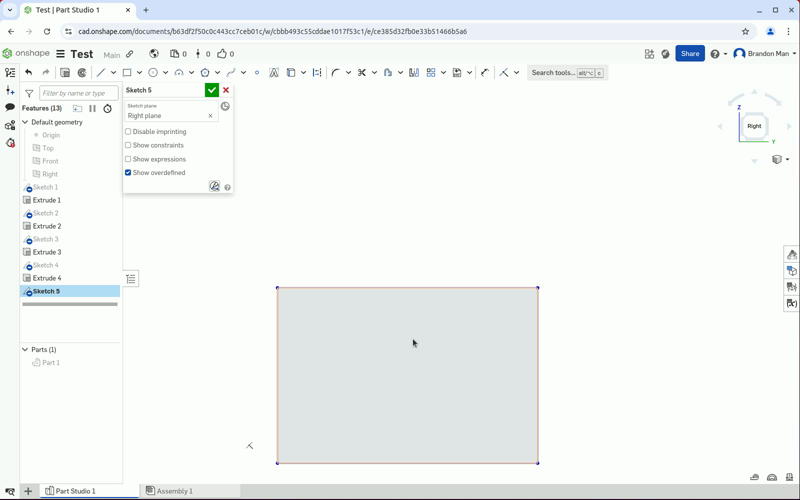
click(413, 338)
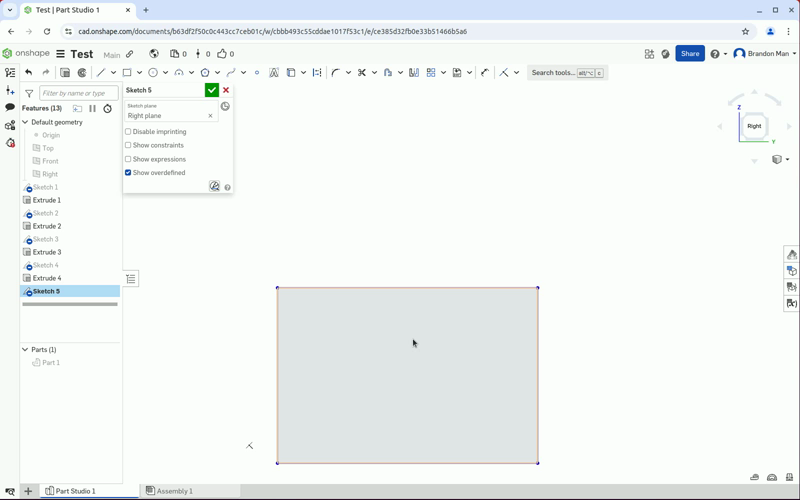
scroll(-6)
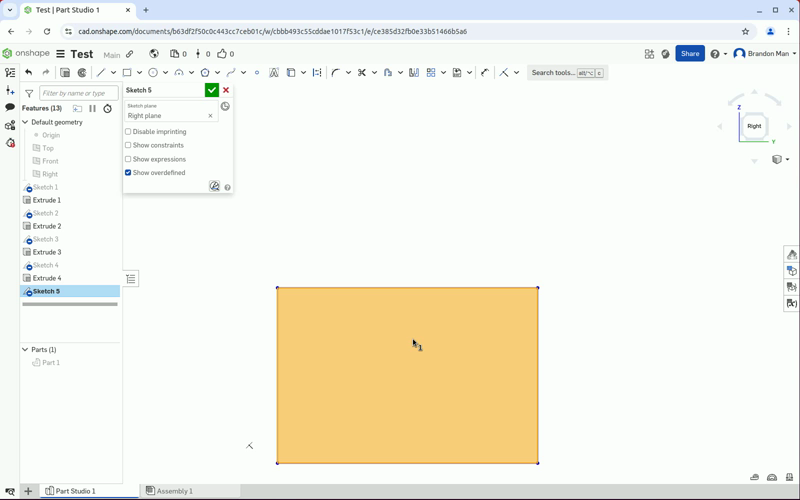
scroll(-6)
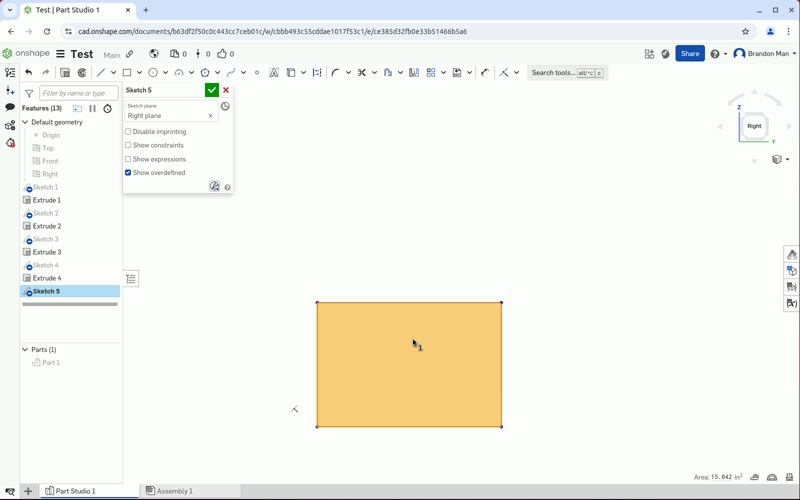
scroll(-6)
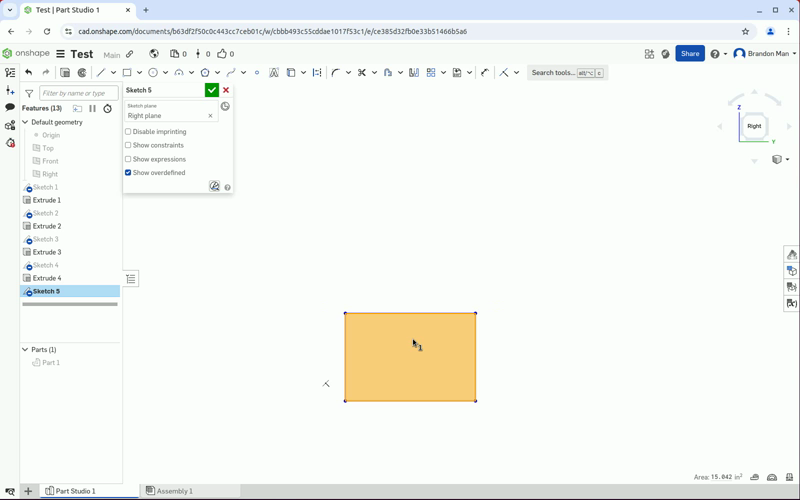
scroll(-6)
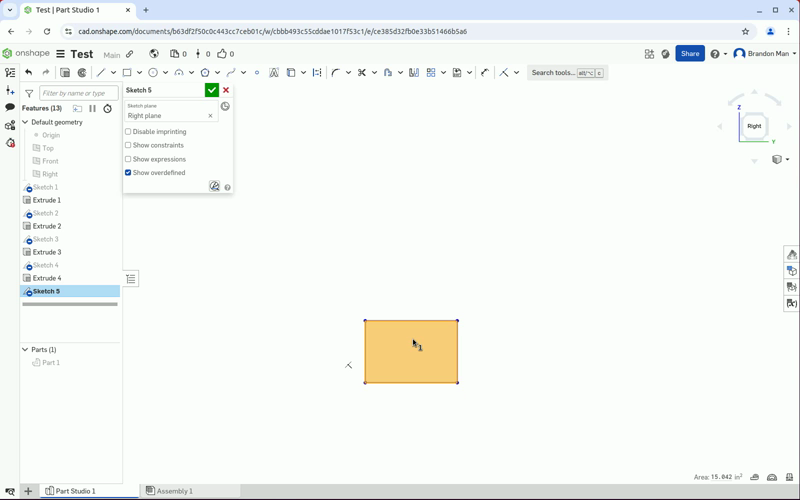
scroll(-6)
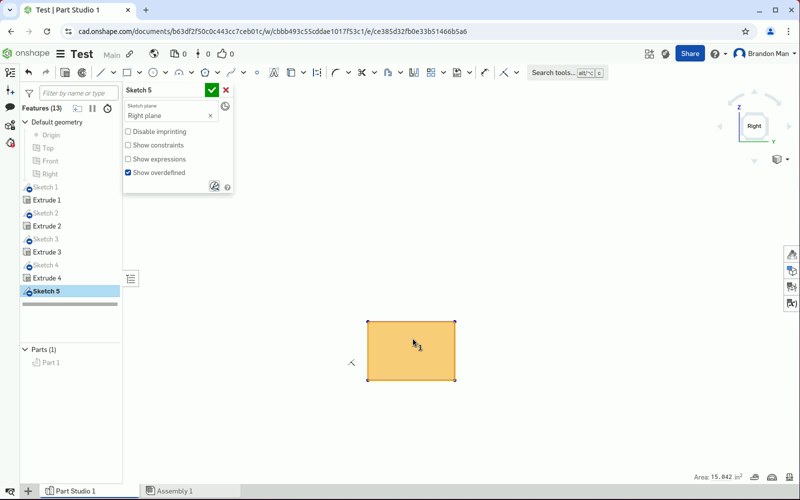
scroll(-6)
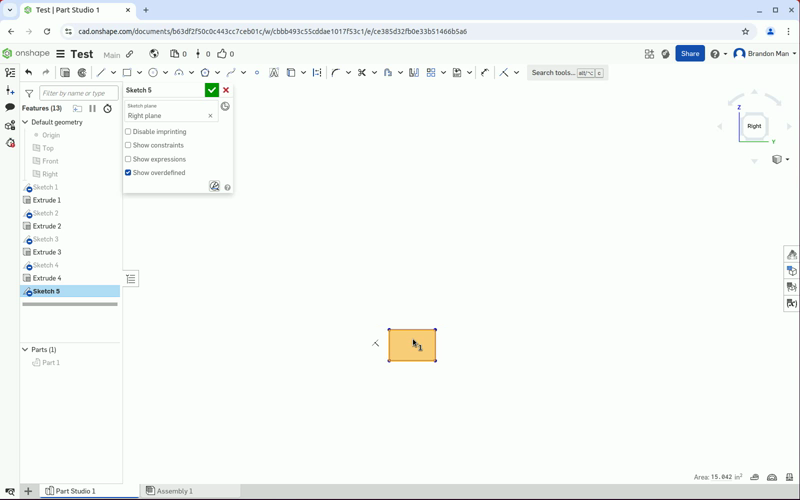
scroll(-6)
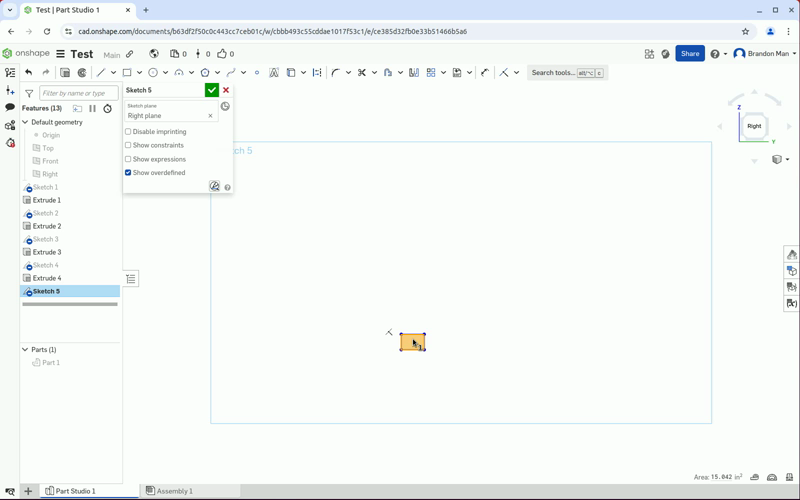
mouse_move(73, 352)
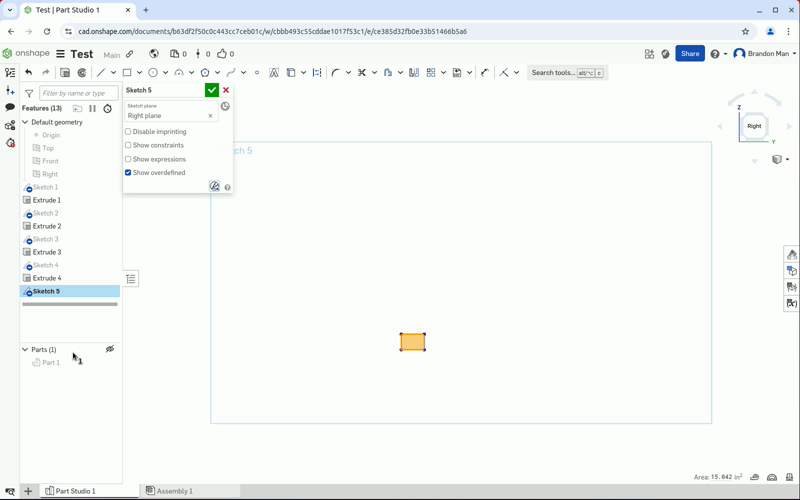
key(shift+y)
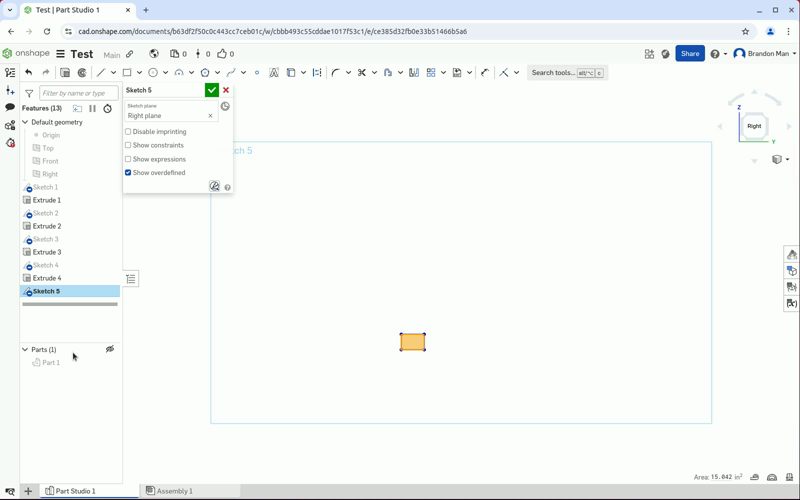
key(shift+e)
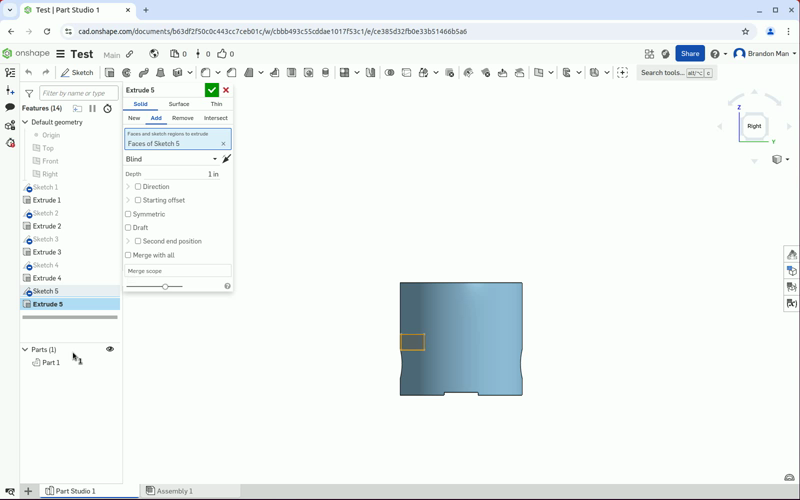
mouse_move(143, 106)
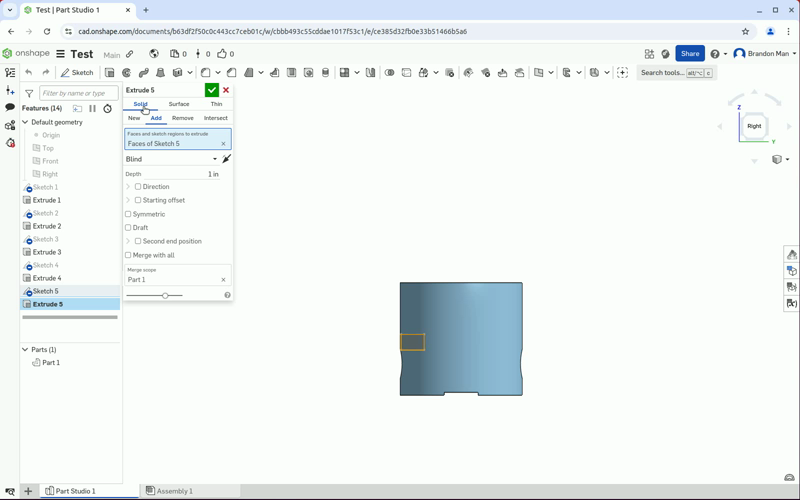
click(143, 106)
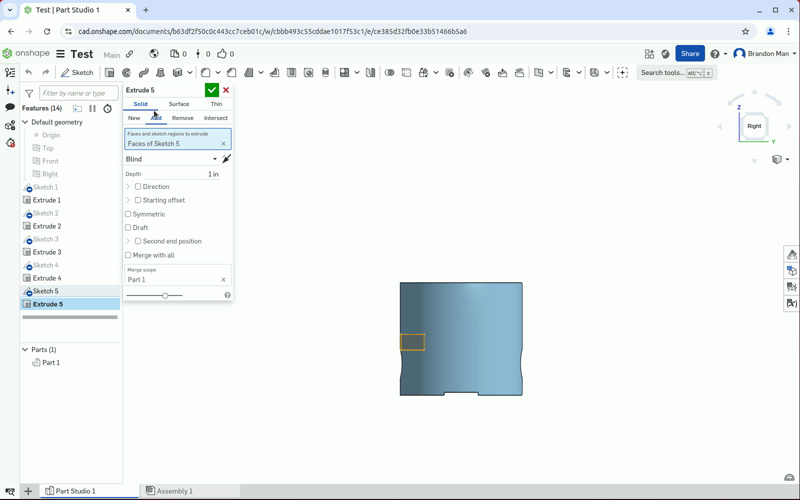
mouse_move(186, 120)
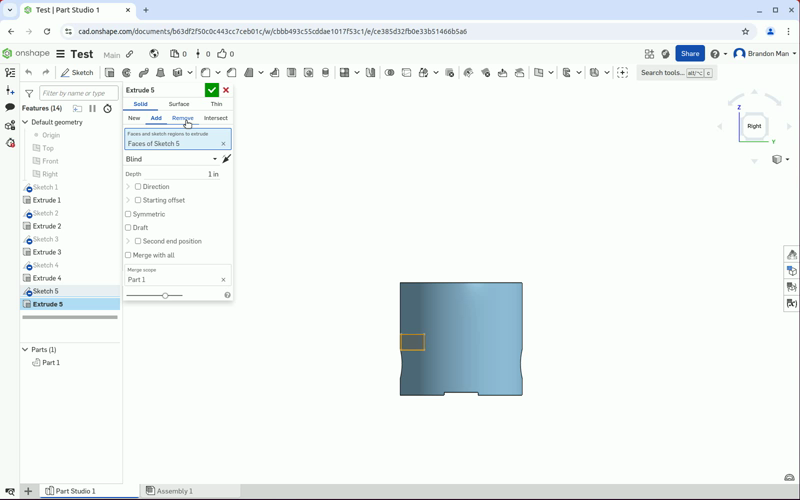
click(186, 120)
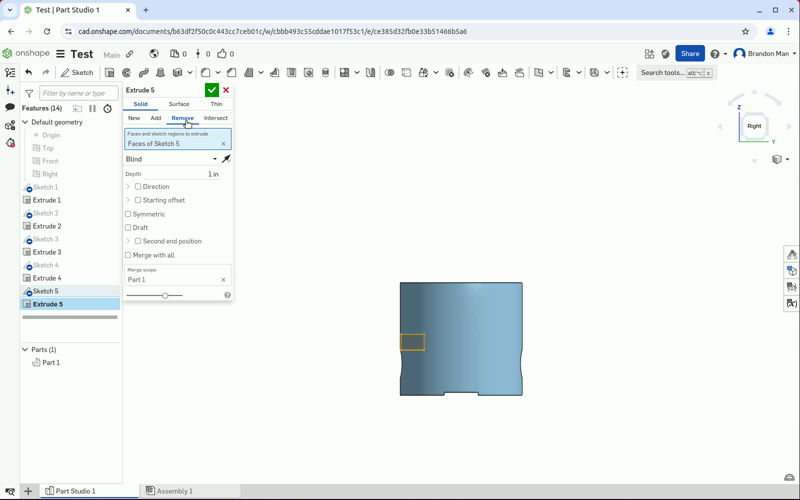
key(tab, 4)
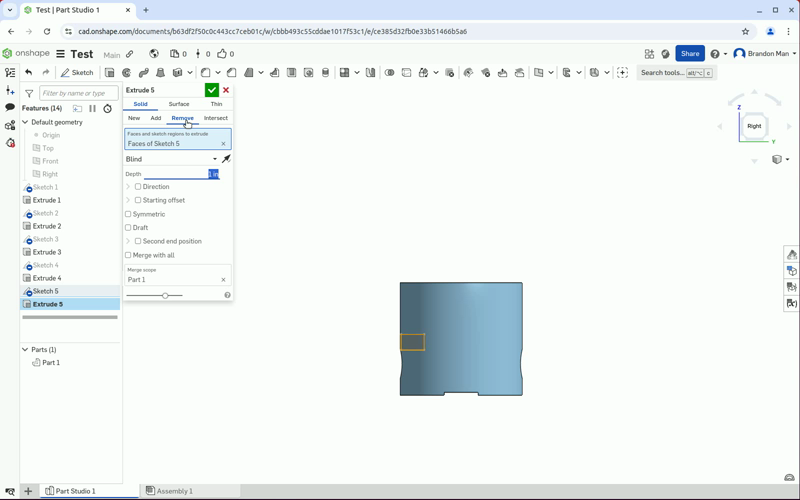
text(48.142)
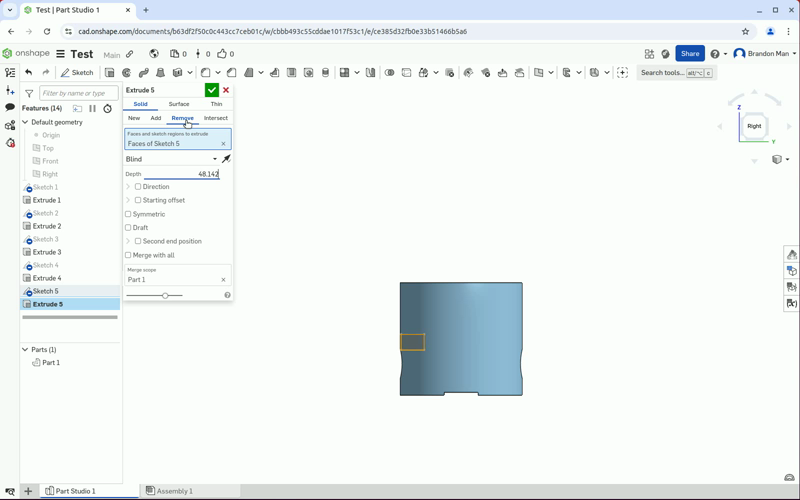
key(tab, 3)
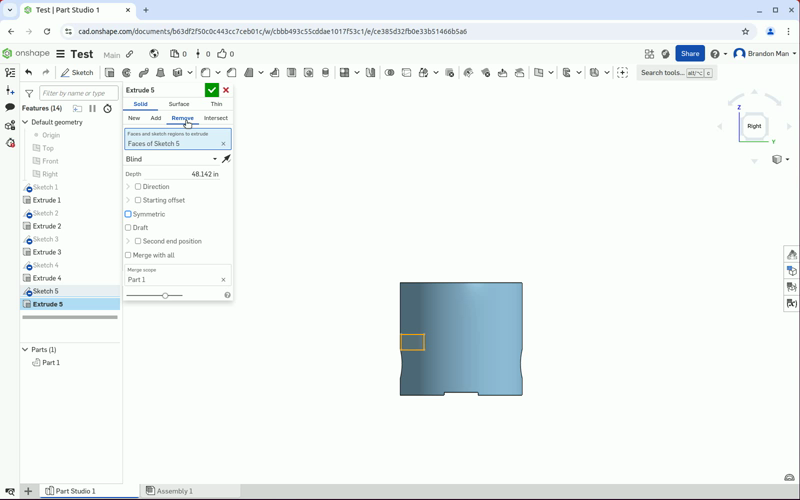
key(space)
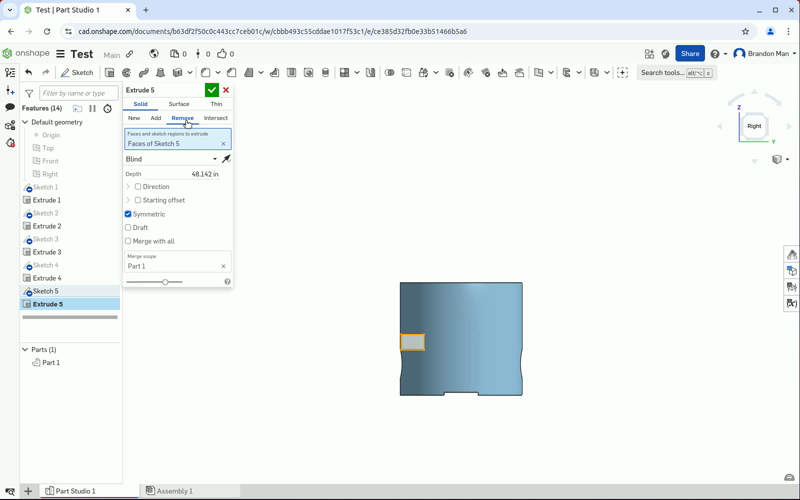
key(tab, 2)
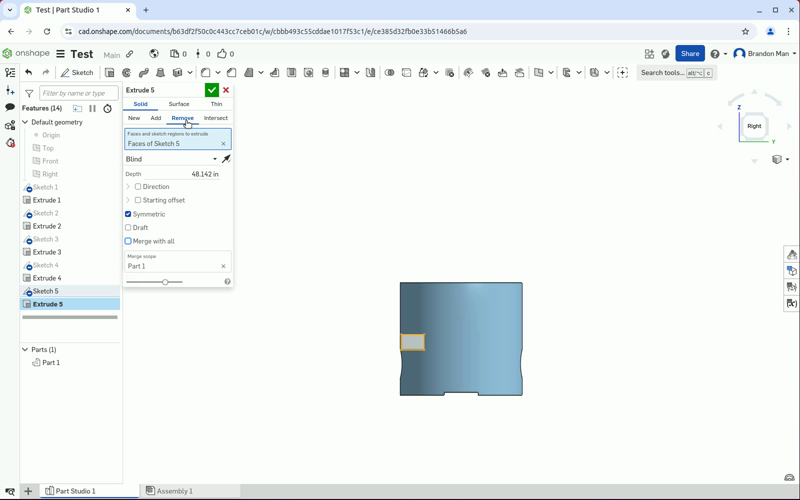
key(space)
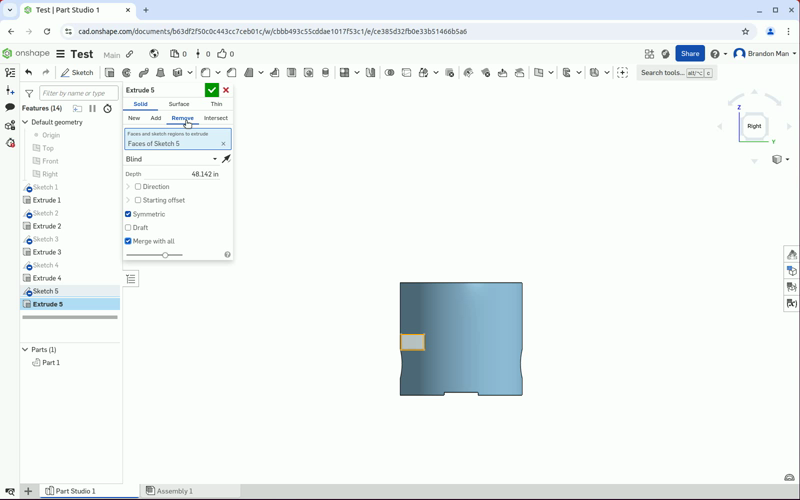
key(enter)
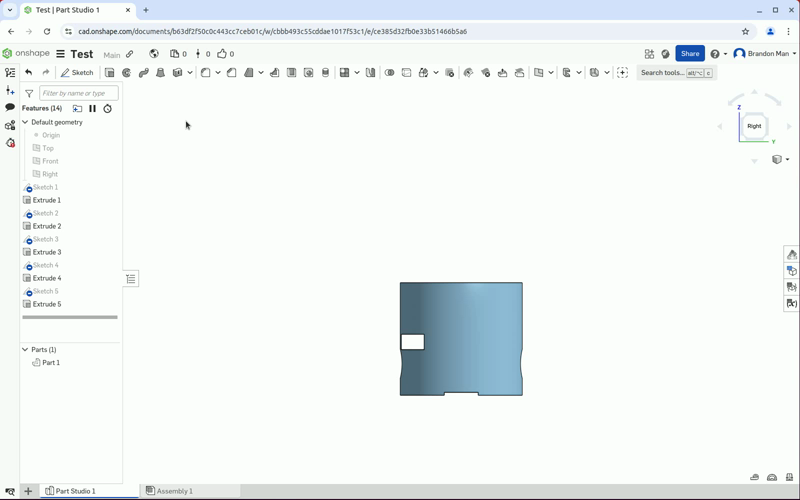
key(shift+h)
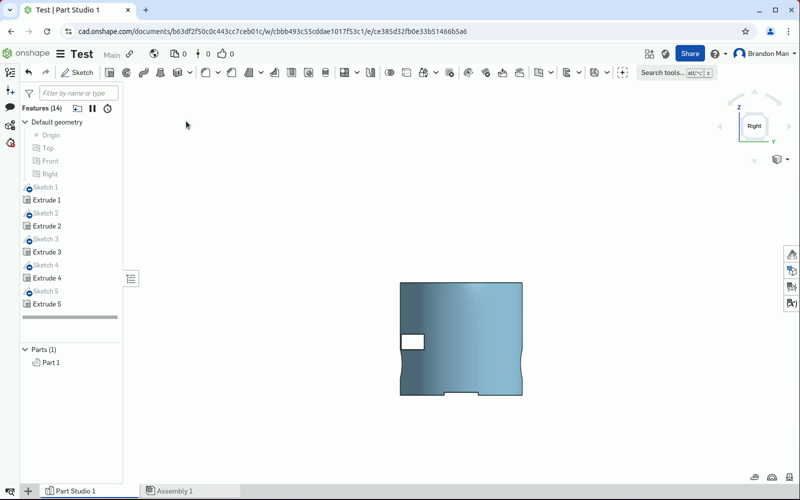
key(shift+h)
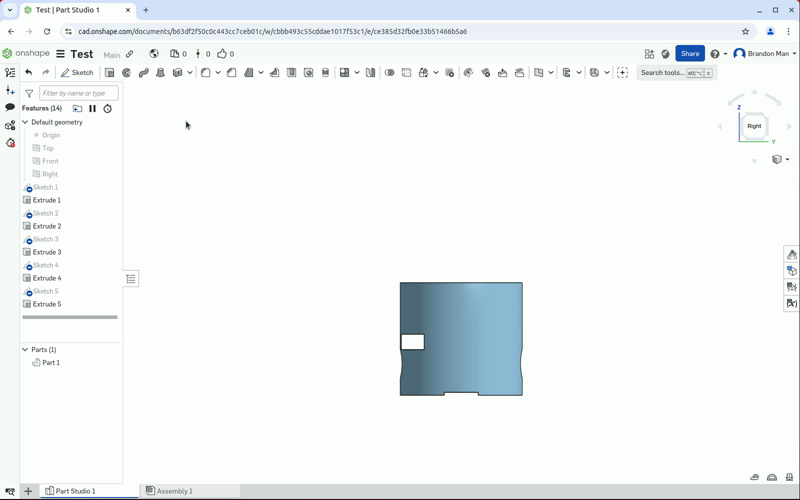
mouse_move(73, 189)
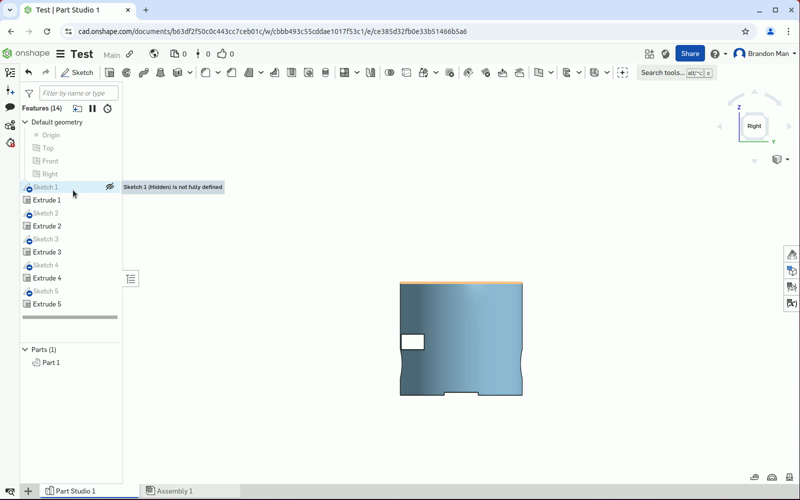
click(73, 189)
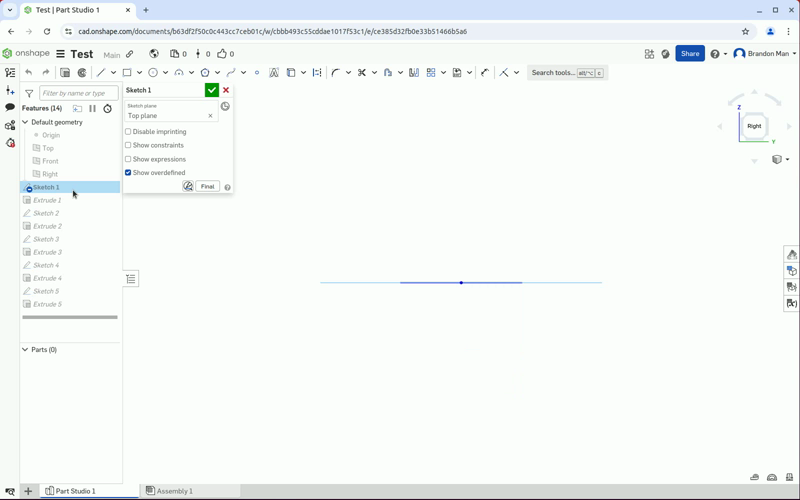
mouse_move(229, 92)
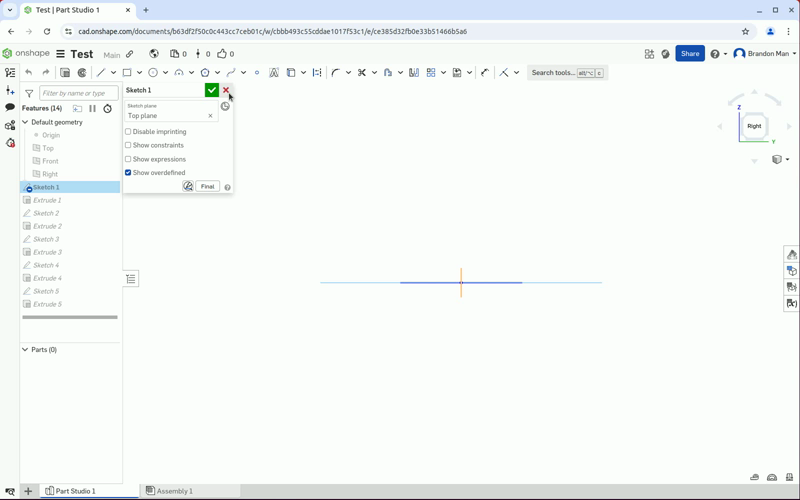
click(229, 92)
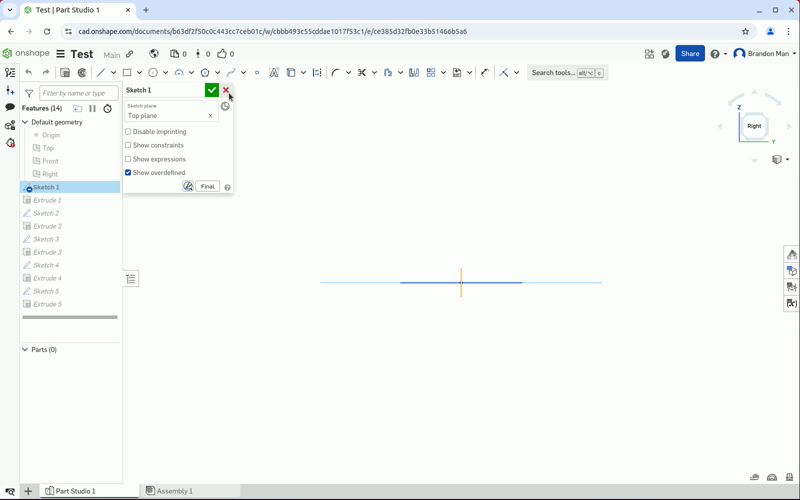
key(shift+s)
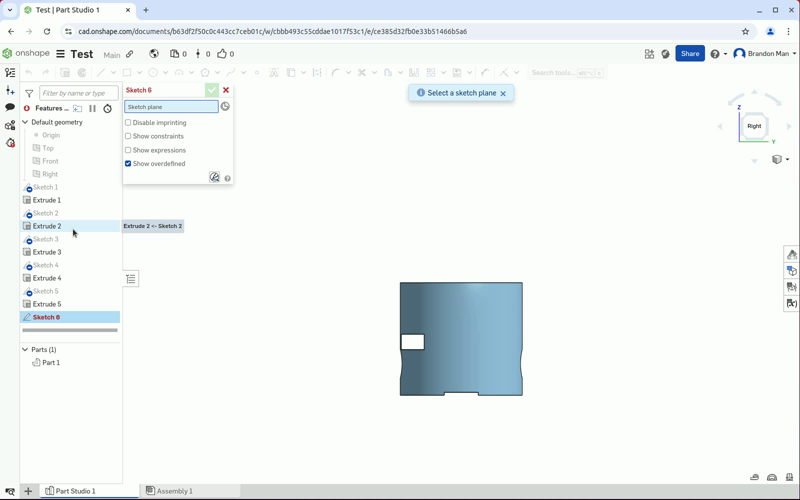
scroll(3)
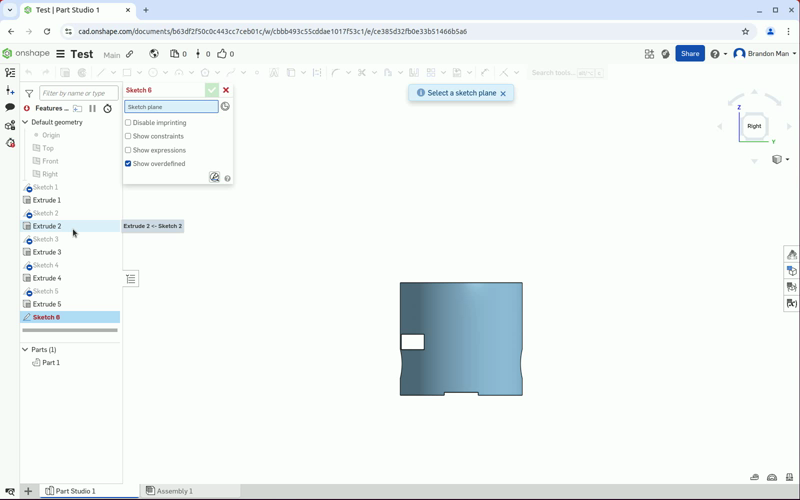
mouse_move(73, 176)
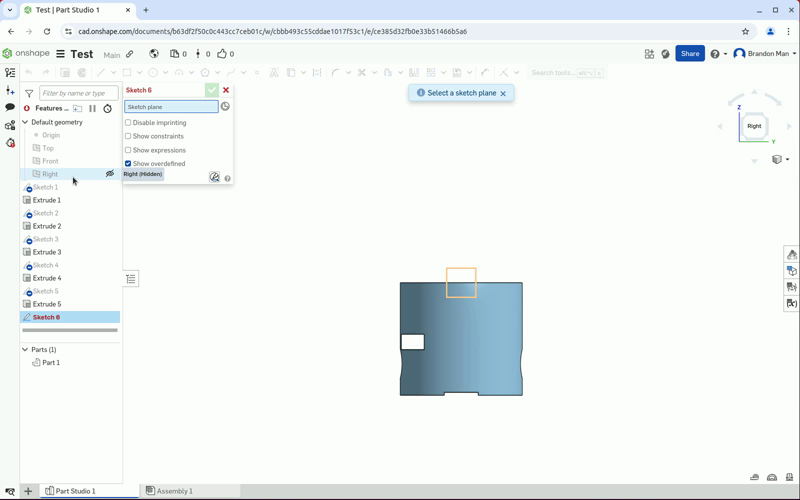
click(73, 176)
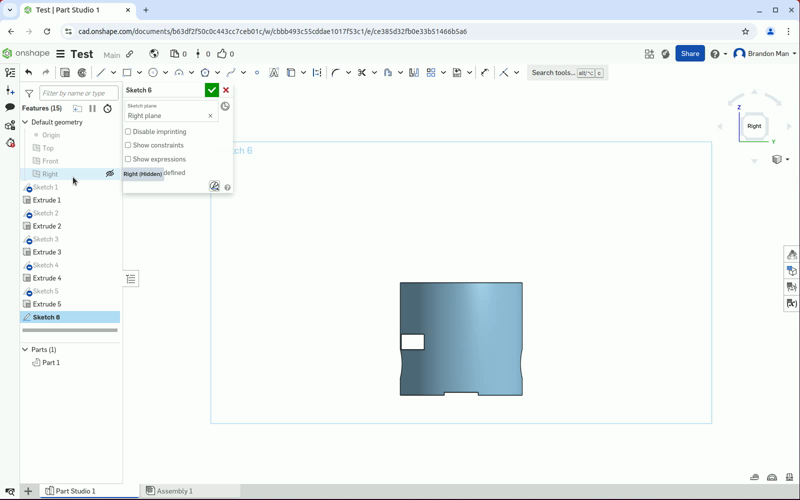
mouse_move(73, 352)
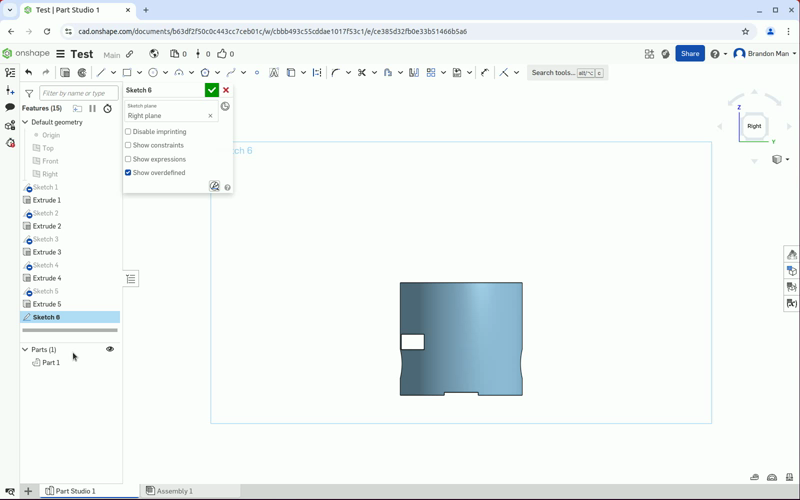
key(y)
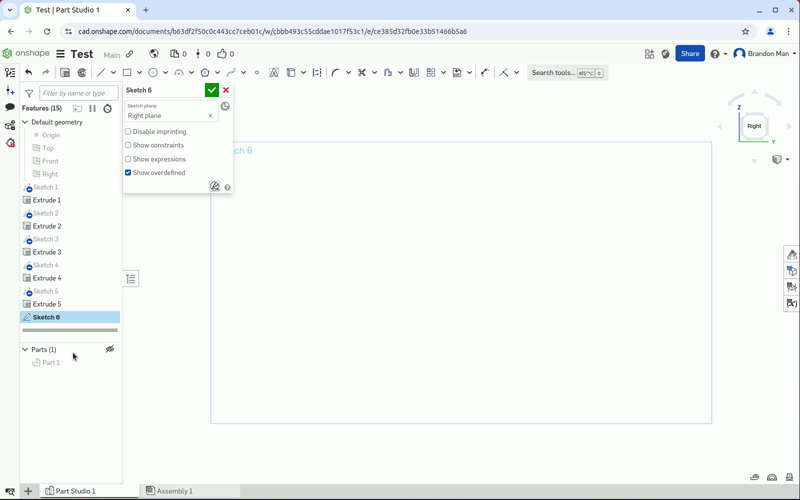
key(l)
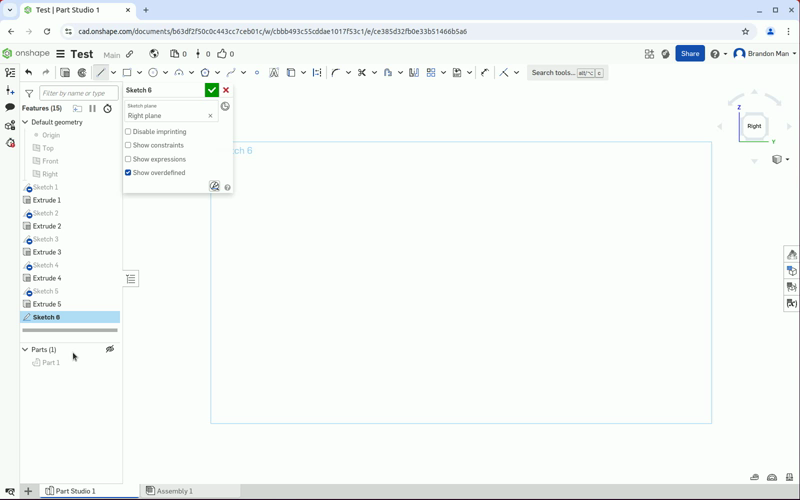
key_down(shift)
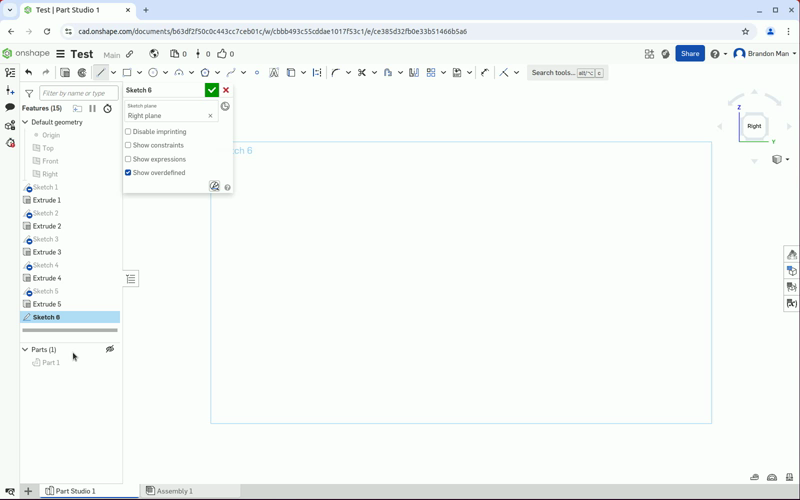
mouse_move(401, 378)
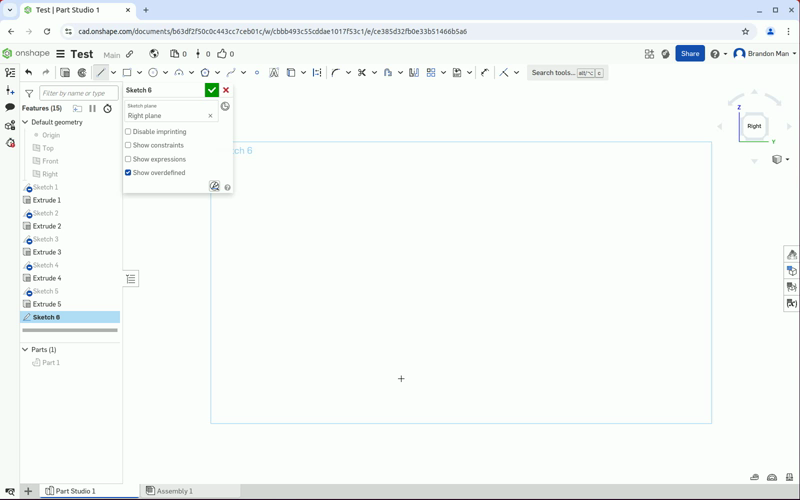
click(401, 378)
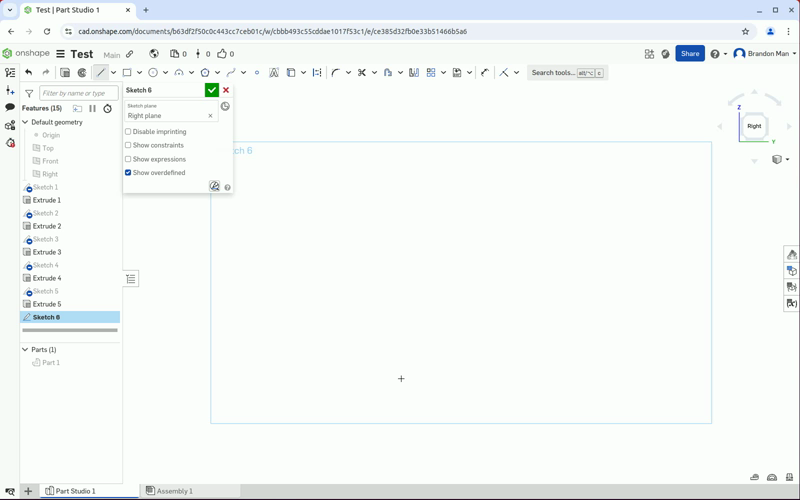
key_up(shift)
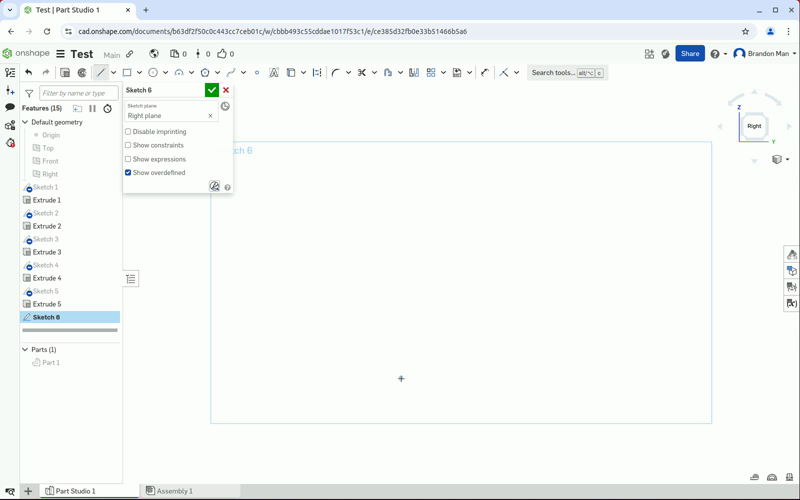
key_down(shift)
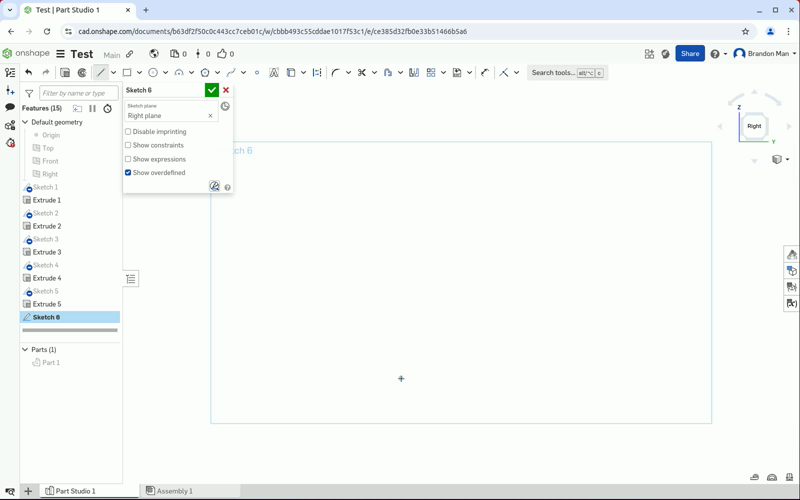
mouse_move(431, 378)
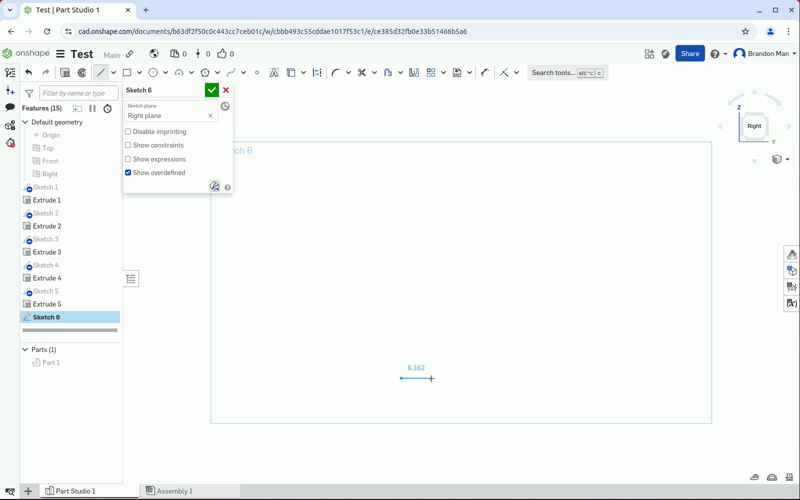
mouse_move(424, 378)
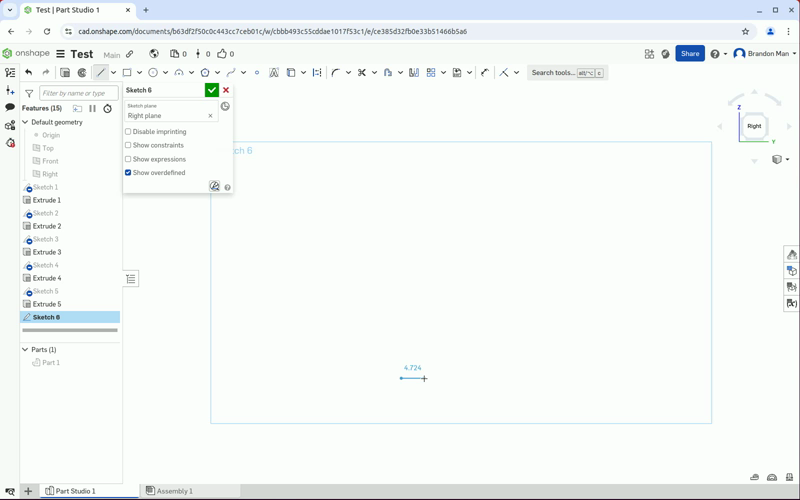
click(424, 378)
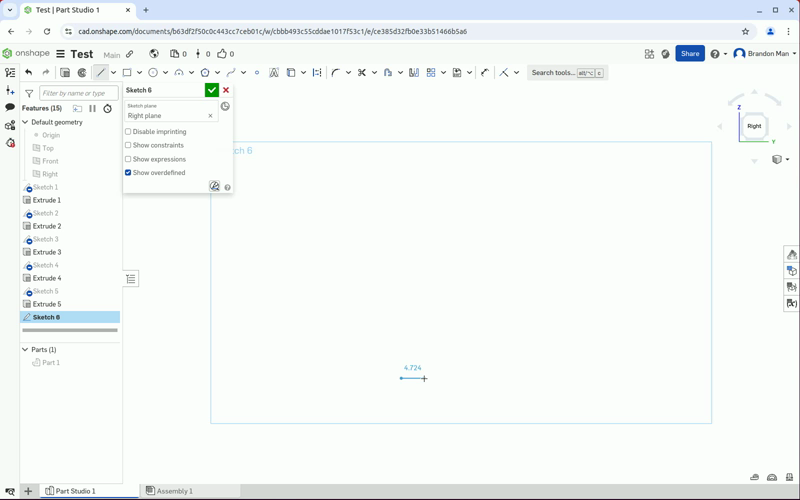
key_up(shift)
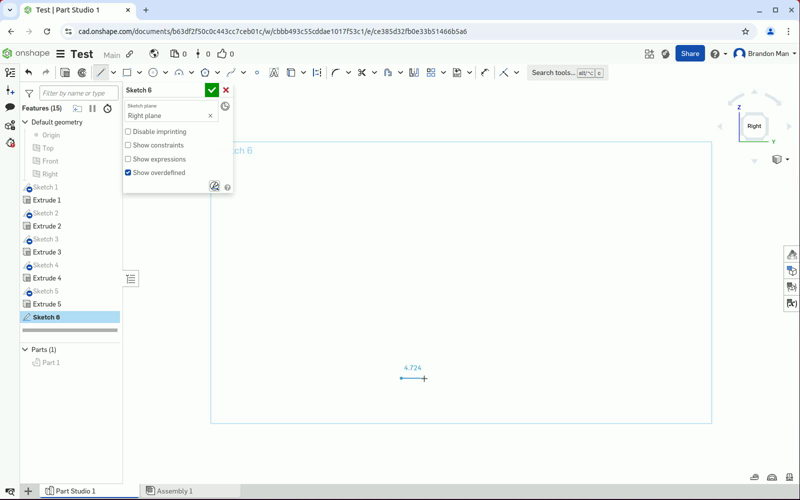
key_down(shift)
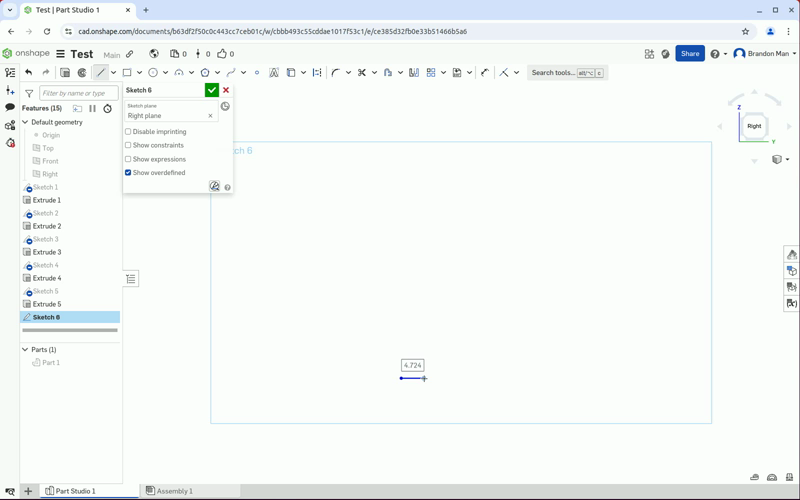
mouse_move(454, 378)
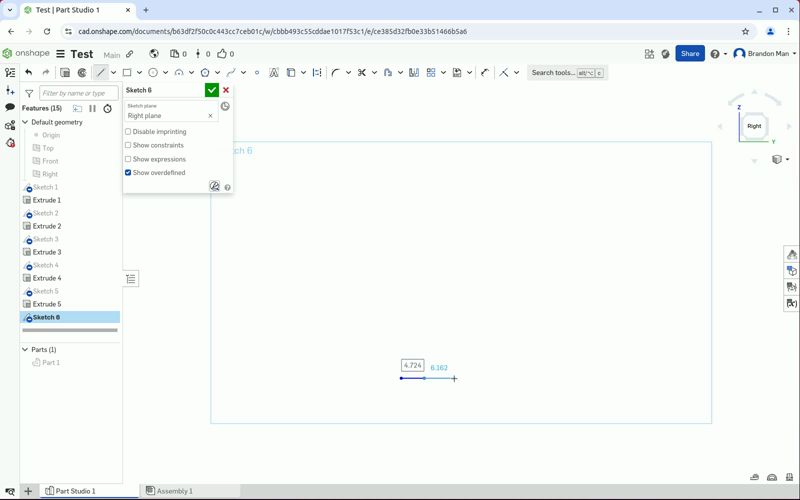
mouse_move(424, 348)
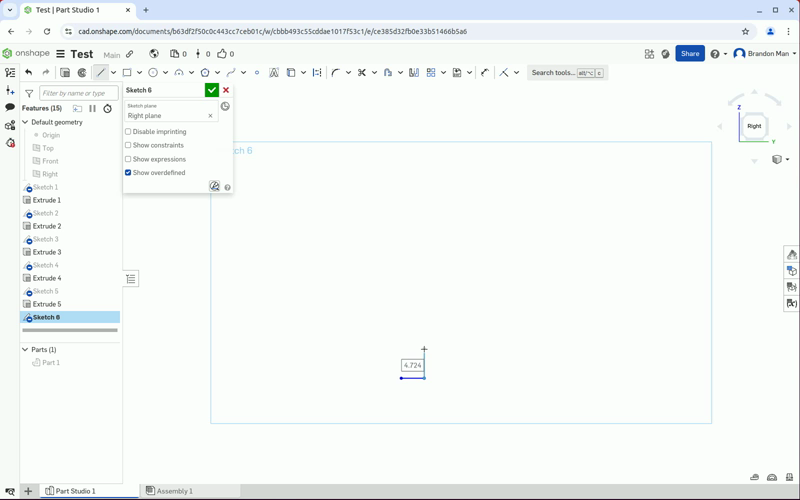
click(424, 348)
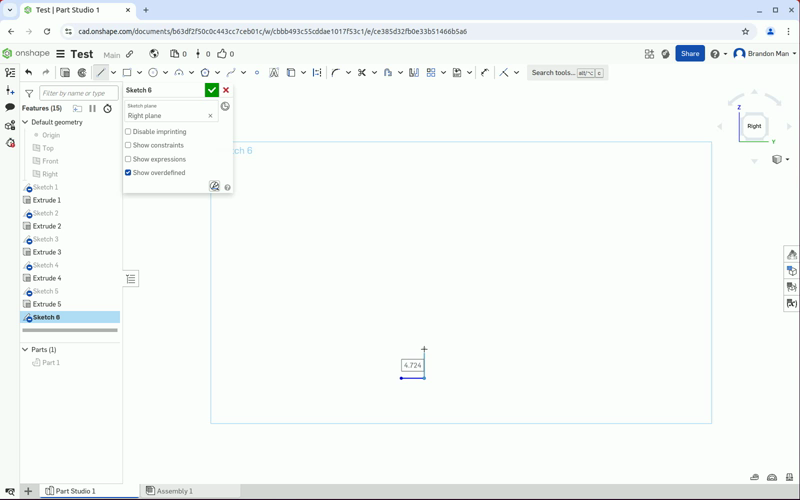
key_up(shift)
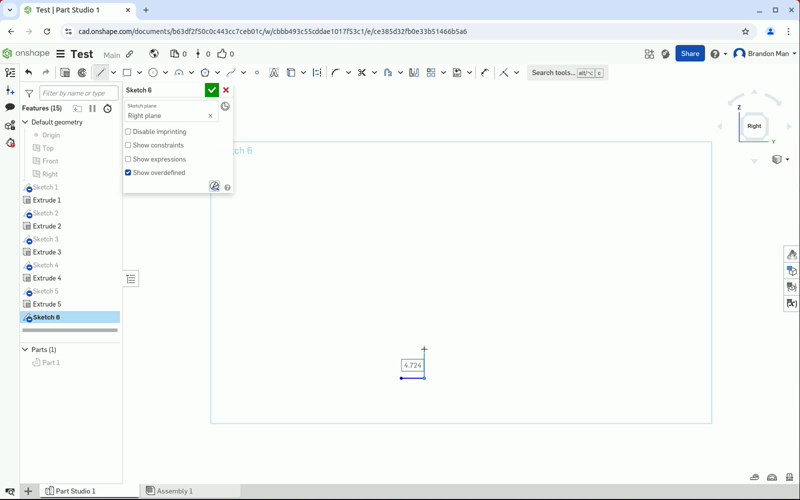
key_down(shift)
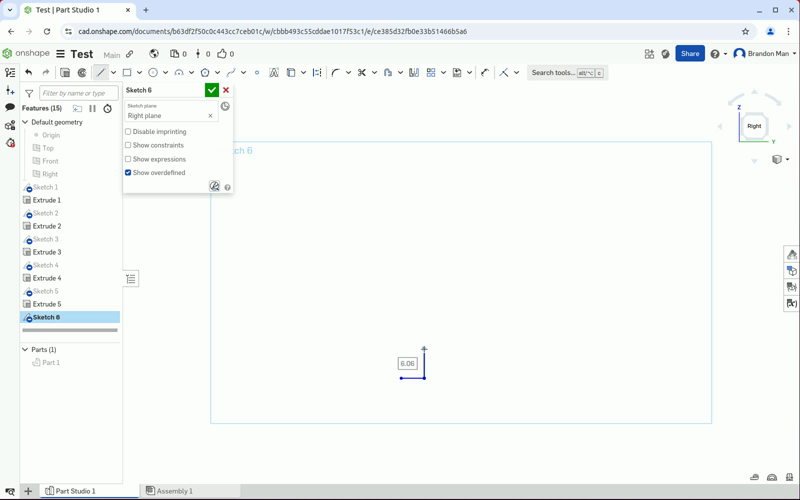
mouse_move(454, 348)
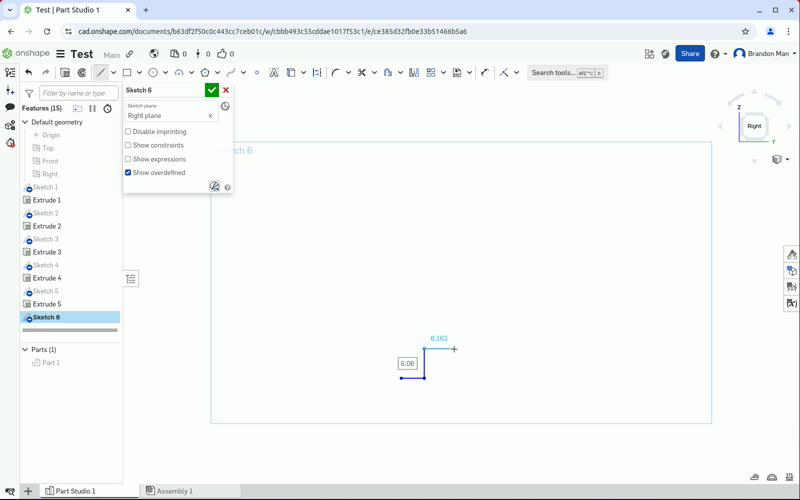
mouse_move(401, 348)
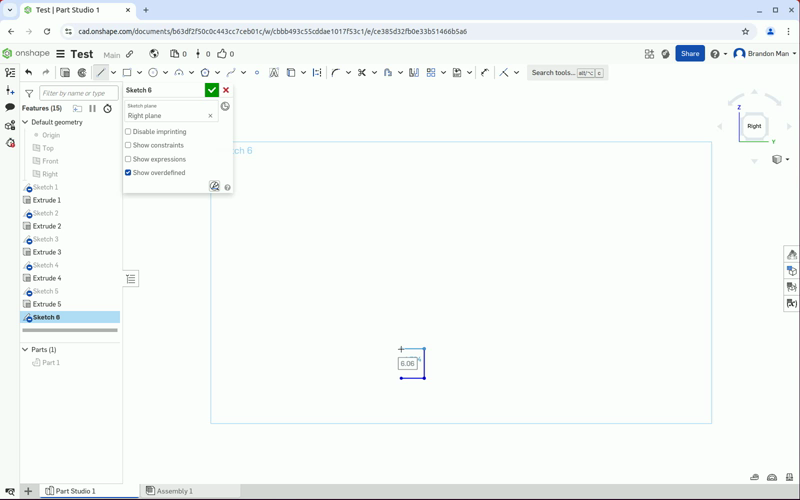
click(401, 348)
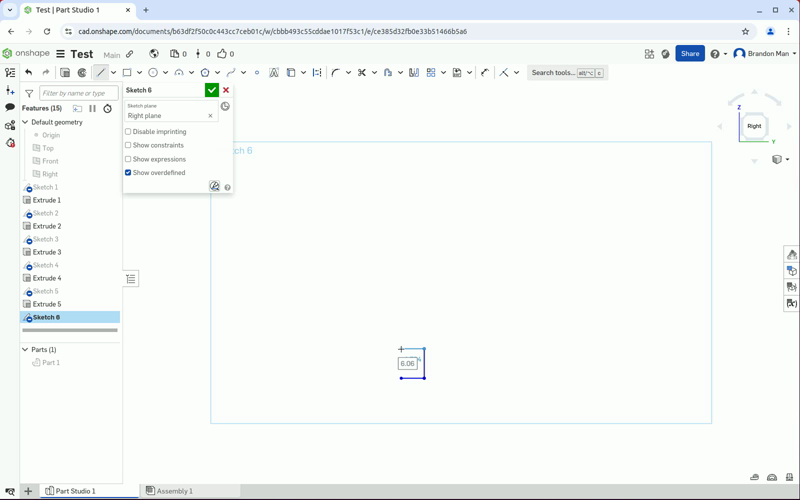
key_up(shift)
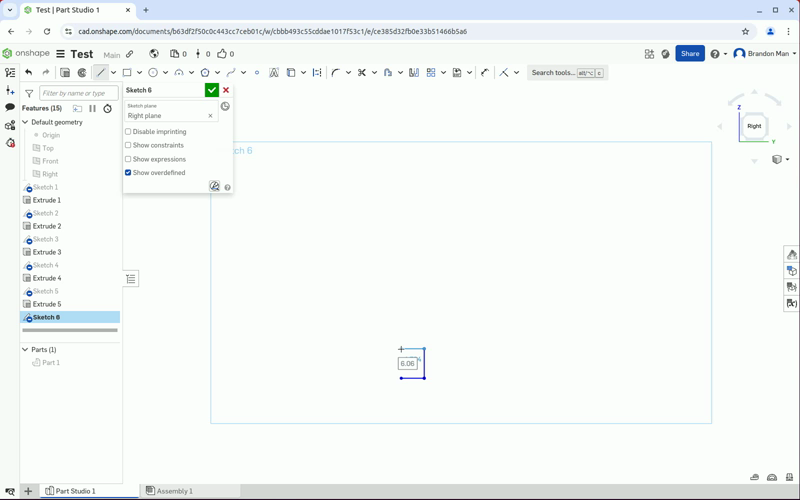
mouse_move(431, 348)
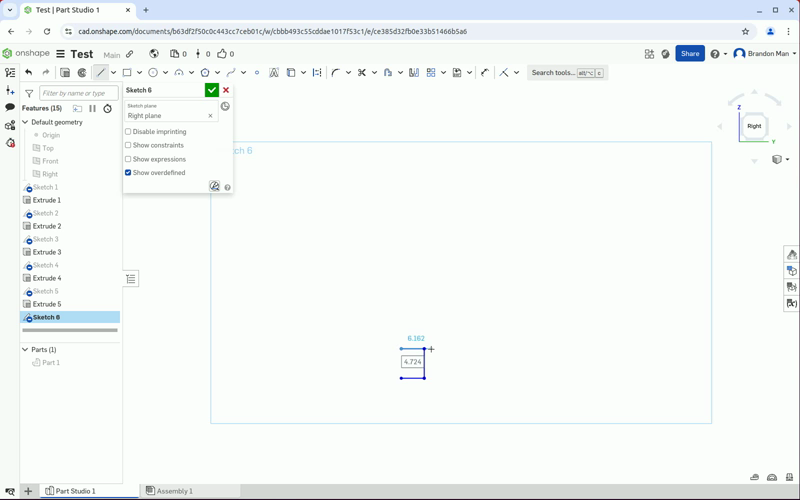
key_down(shift)
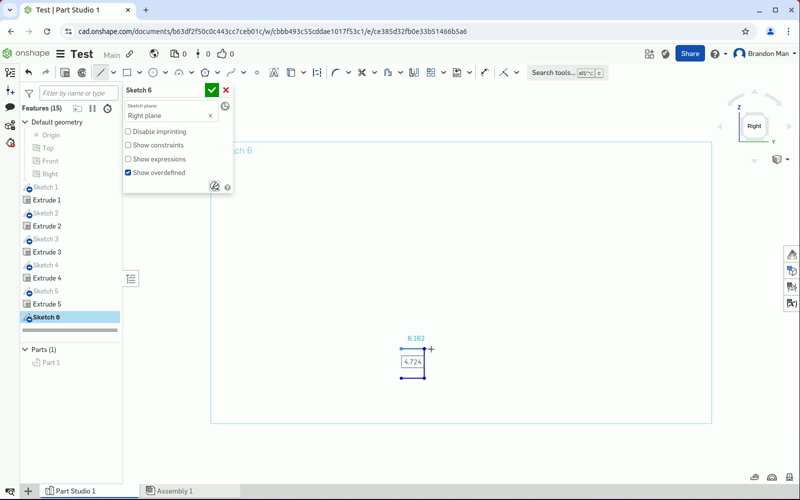
mouse_move(401, 378)
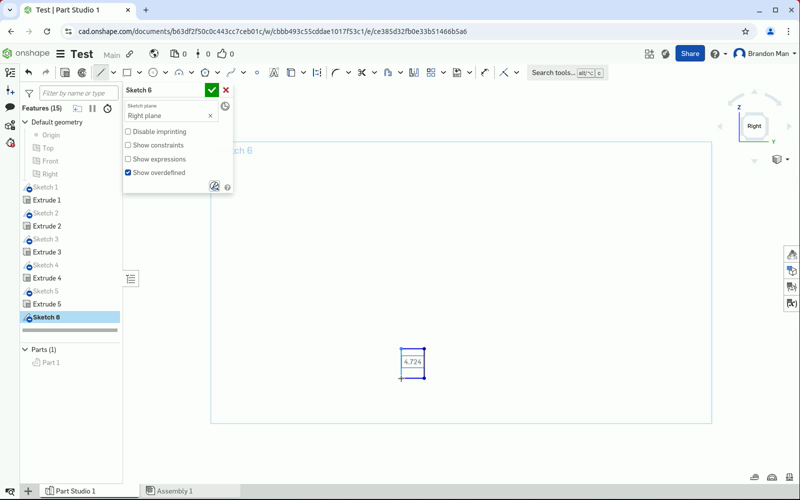
key_up(shift)
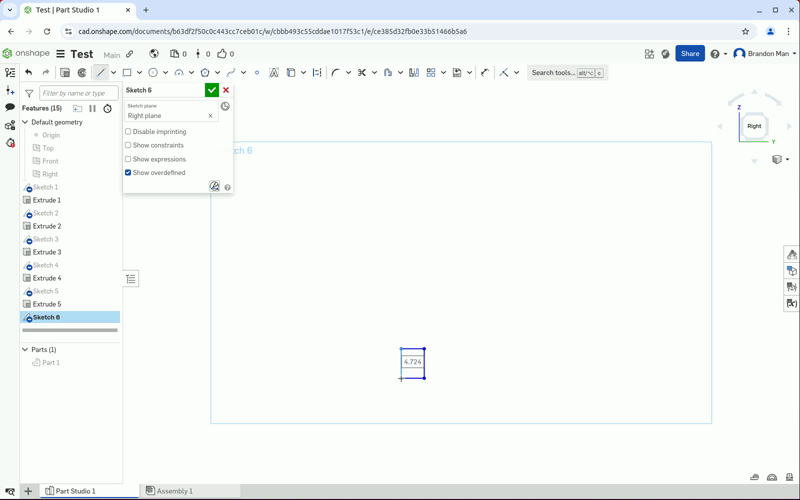
click(401, 378)
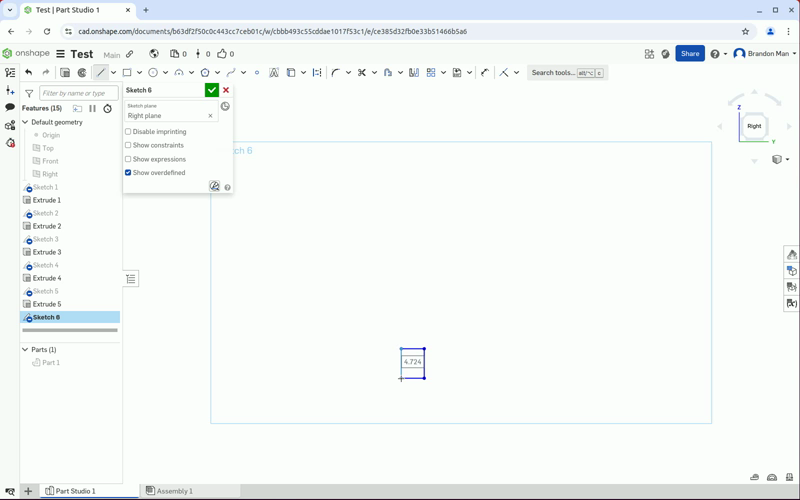
key(esc)
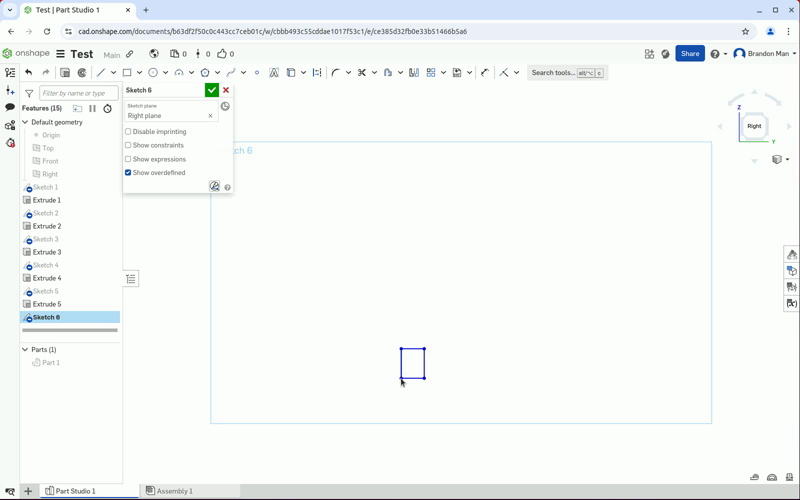
mouse_move(410, 352)
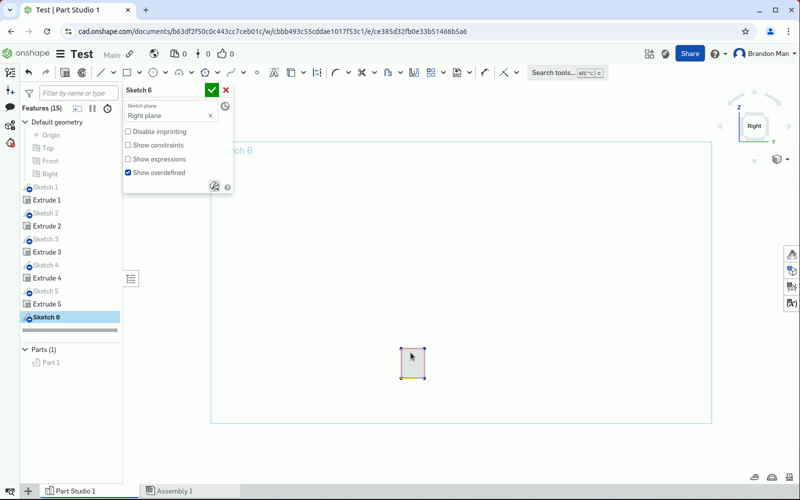
scroll(6)
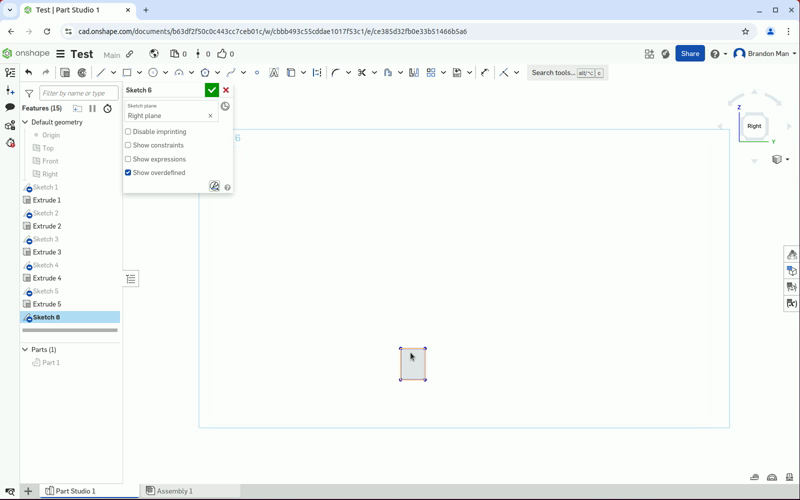
scroll(6)
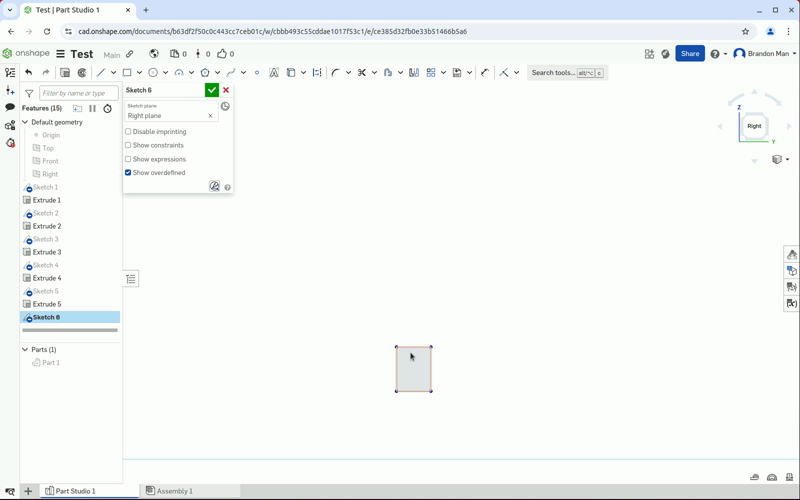
scroll(6)
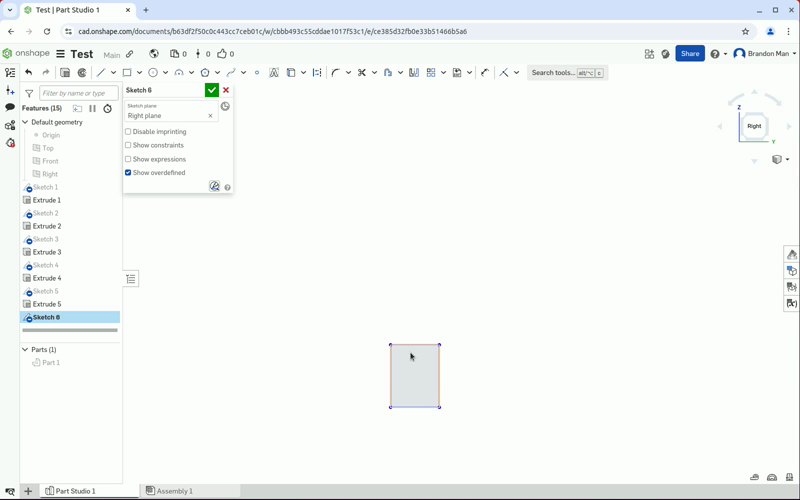
scroll(6)
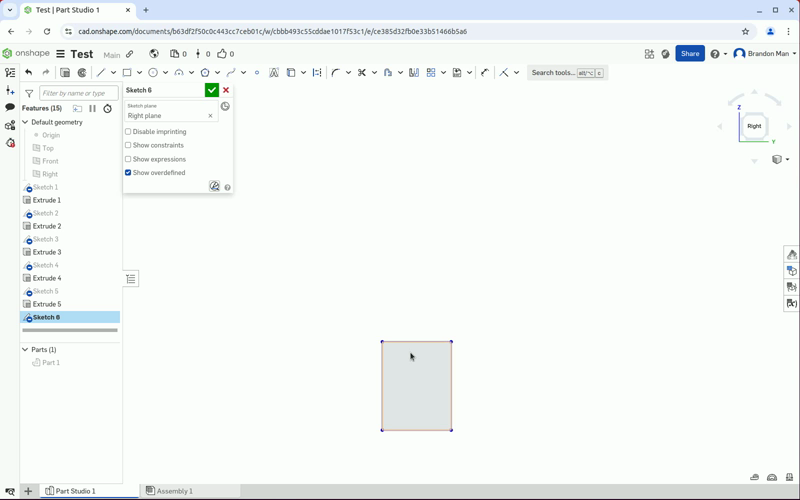
scroll(6)
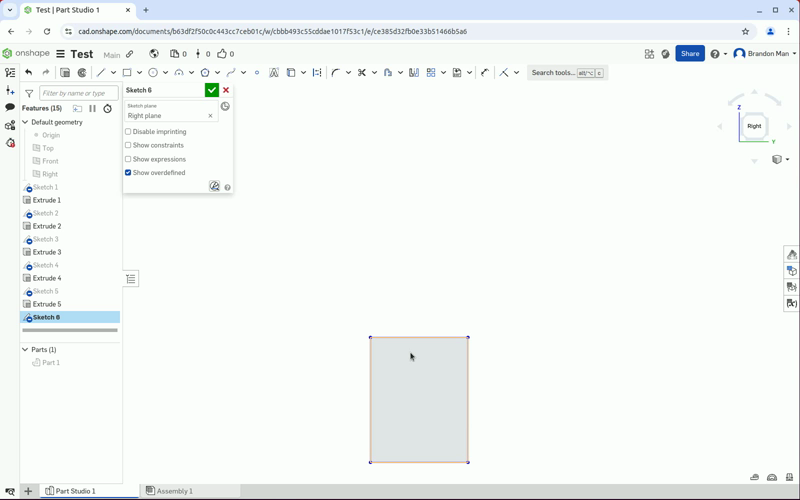
scroll(6)
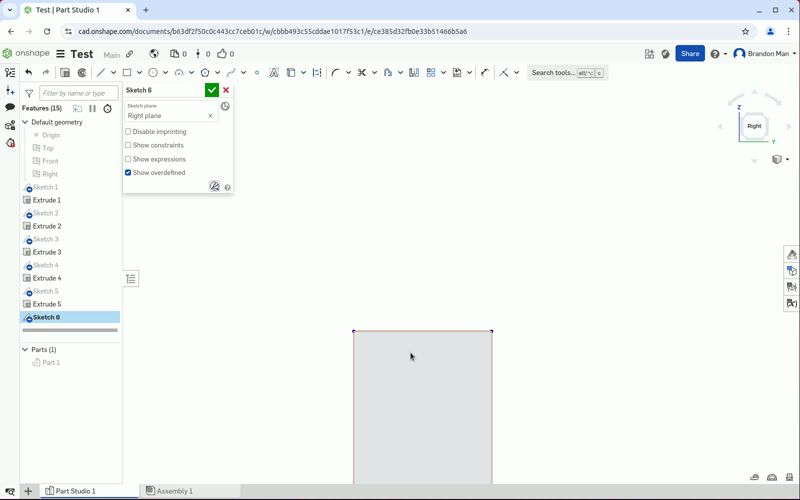
scroll(6)
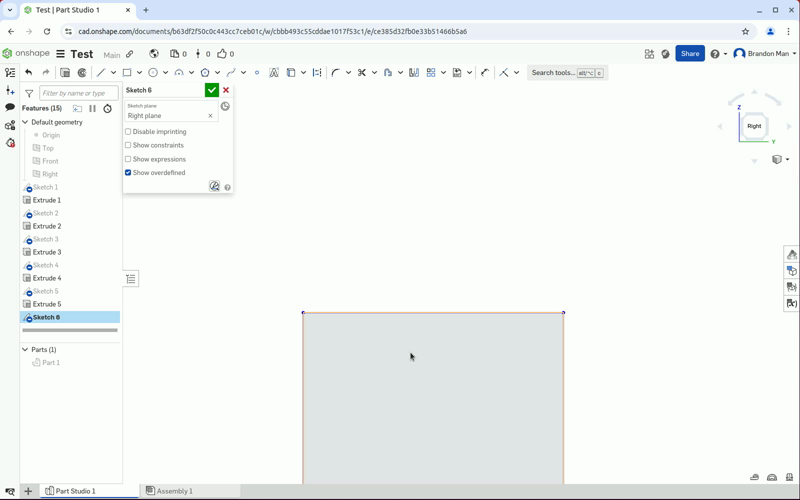
click(410, 352)
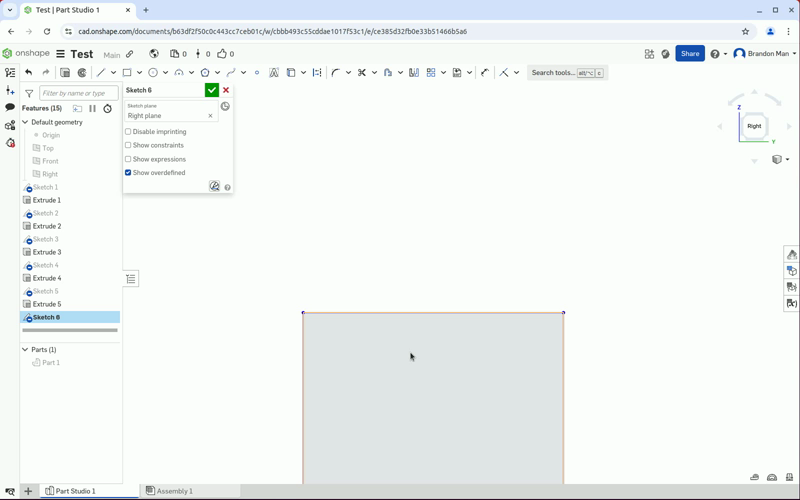
scroll(-6)
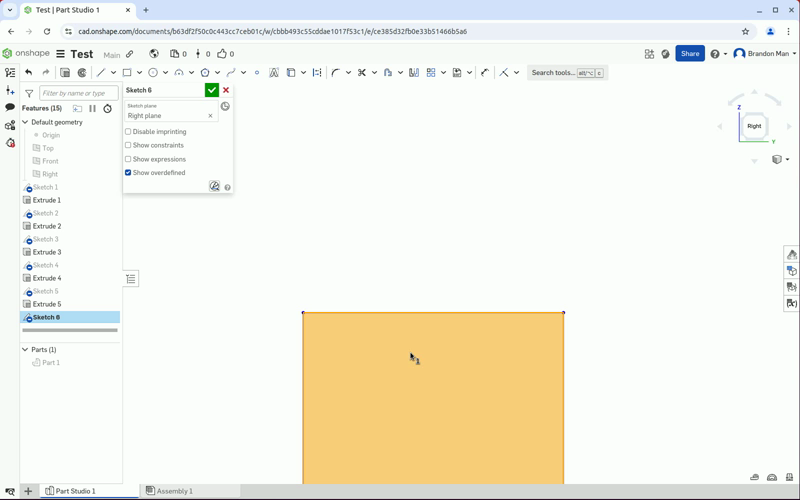
scroll(-6)
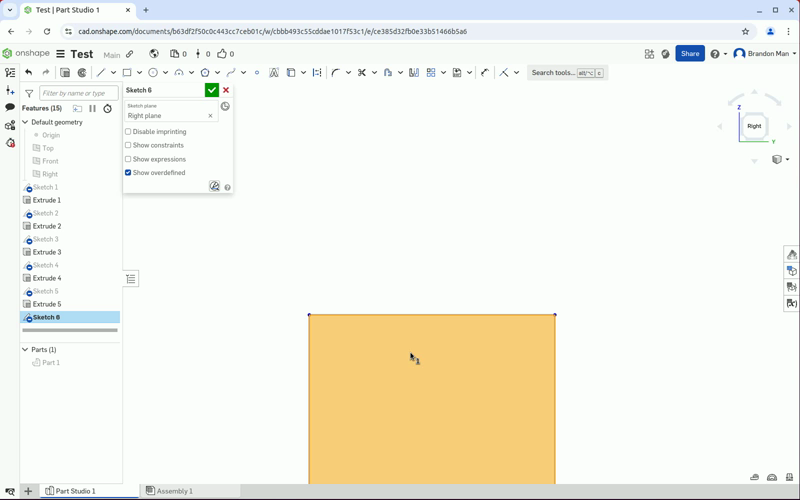
scroll(-6)
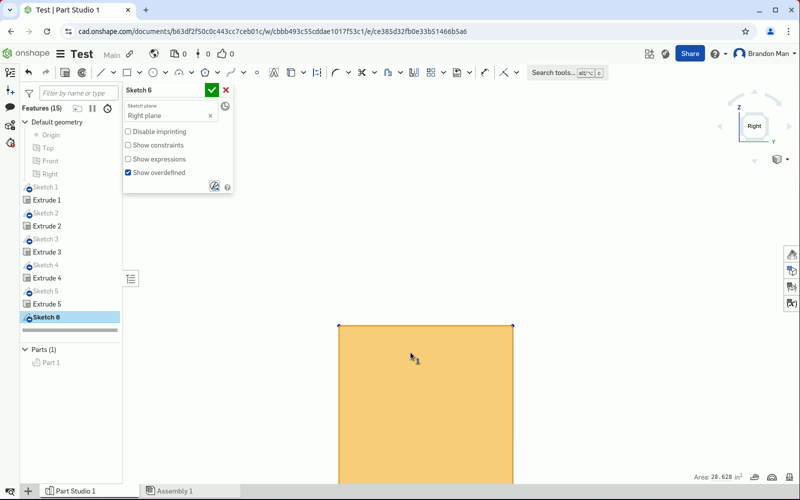
scroll(-6)
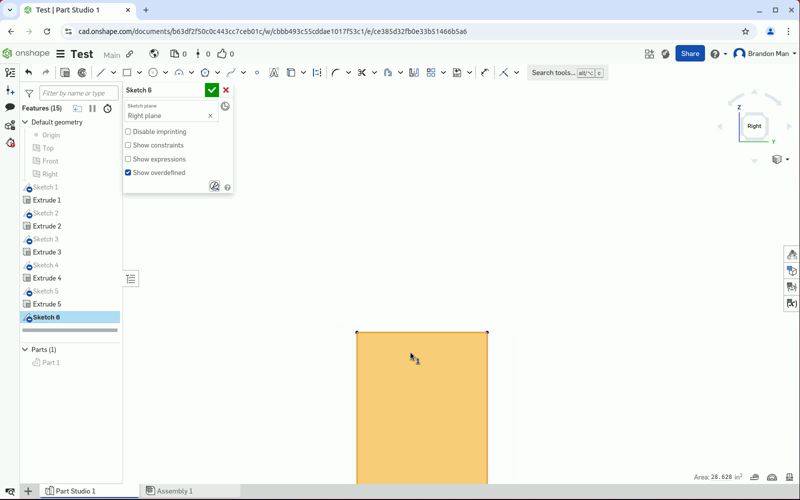
scroll(-6)
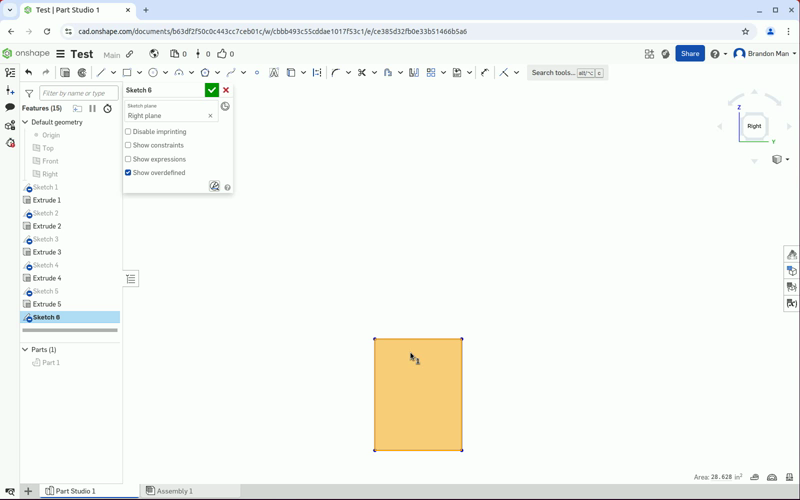
scroll(-6)
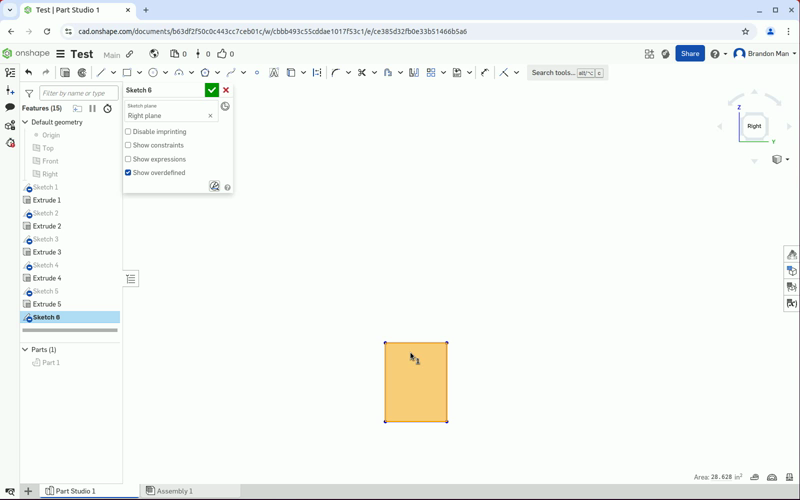
scroll(-6)
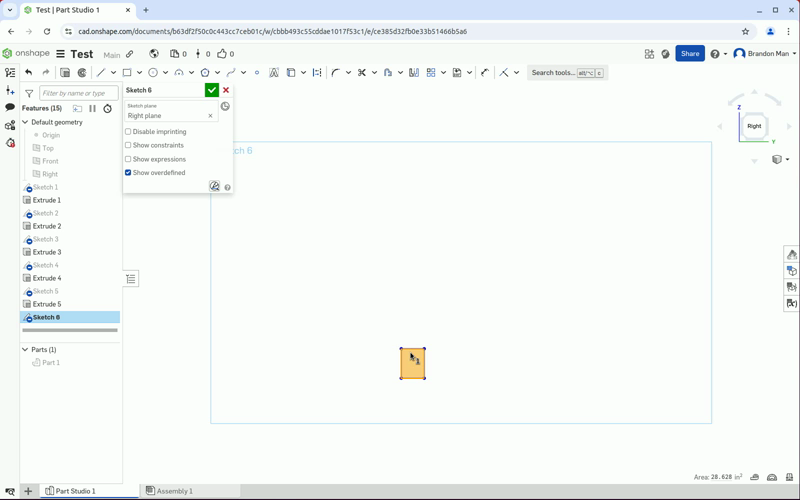
mouse_move(73, 352)
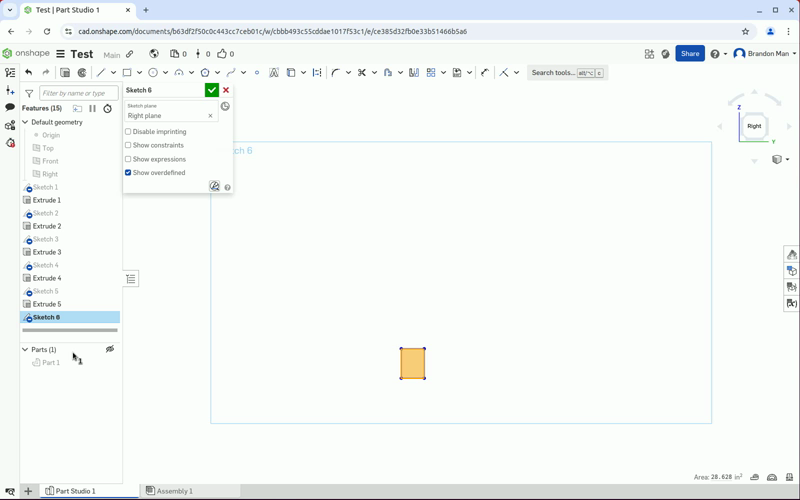
key(shift+y)
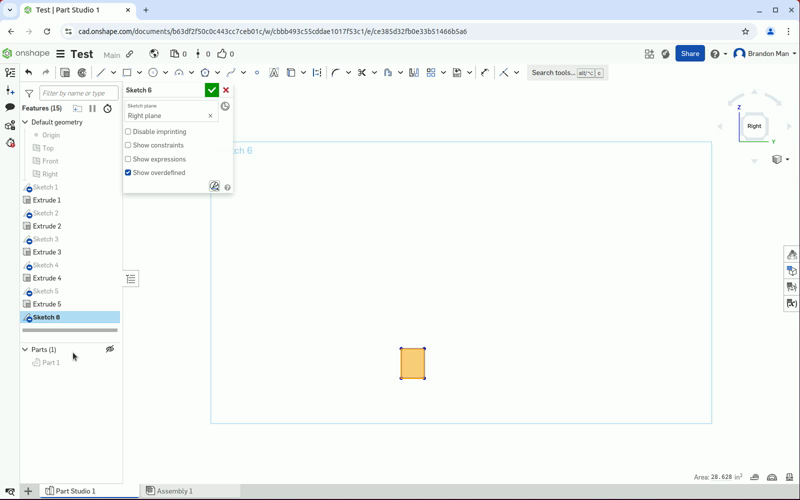
key(shift+e)
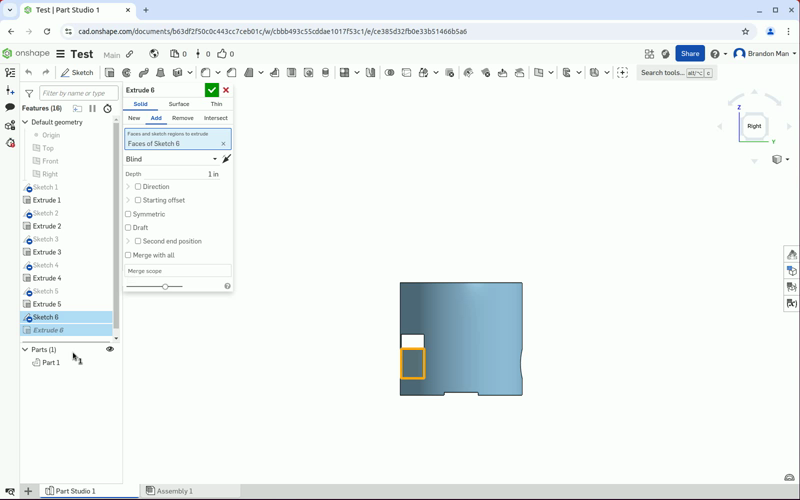
mouse_move(143, 106)
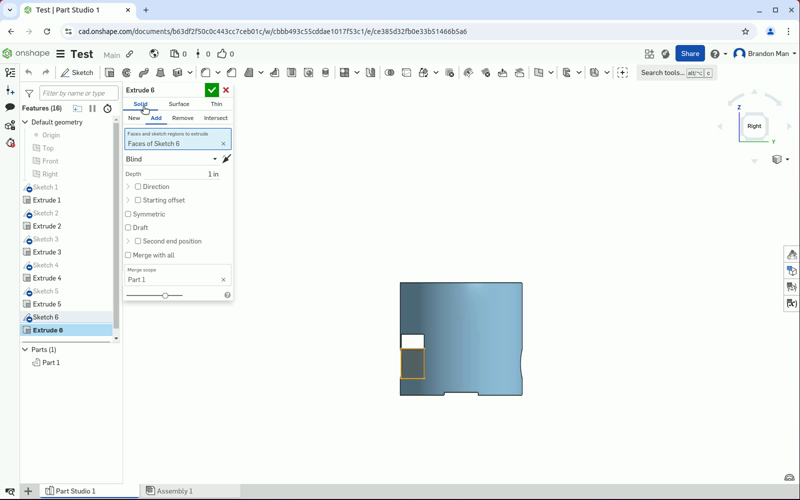
click(143, 106)
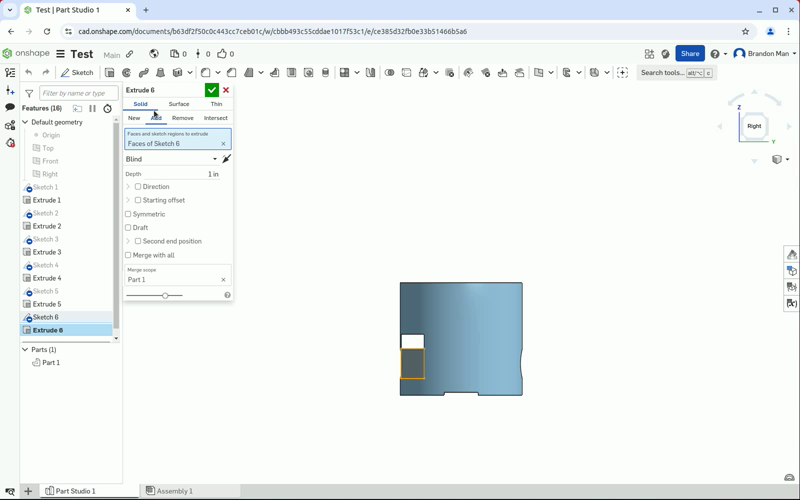
mouse_move(186, 120)
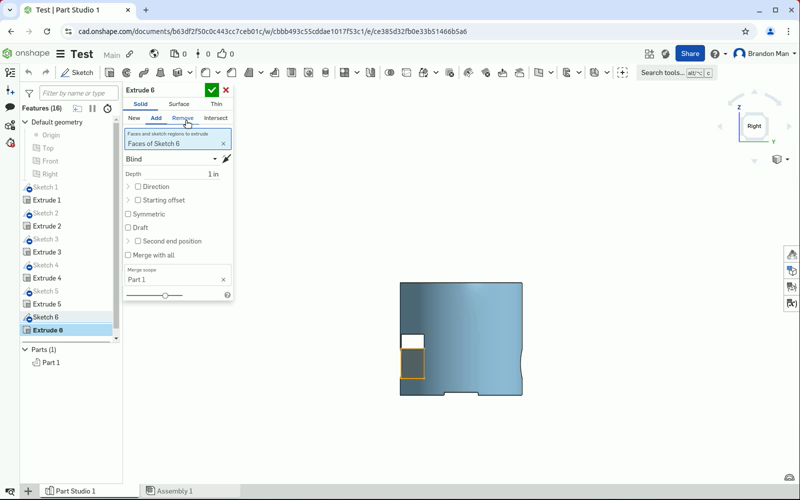
click(186, 120)
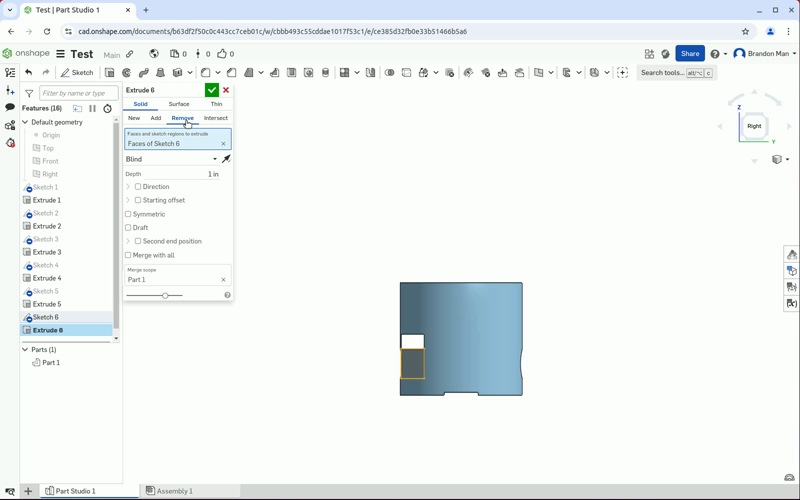
key(tab, 4)
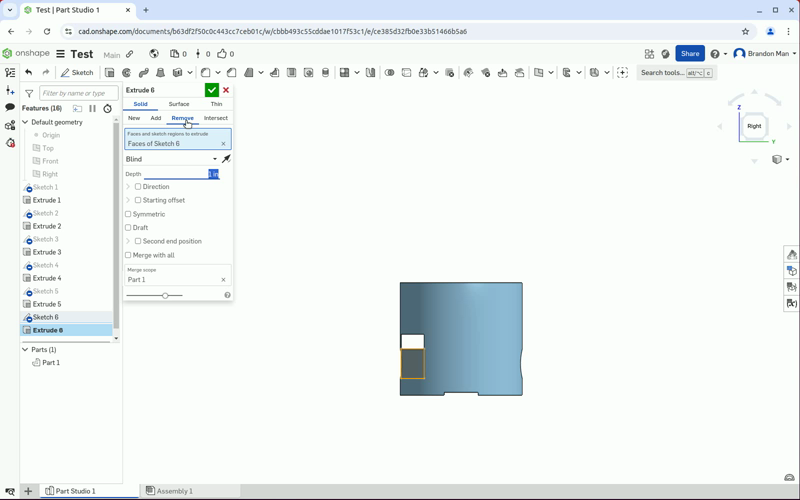
text(48.142)
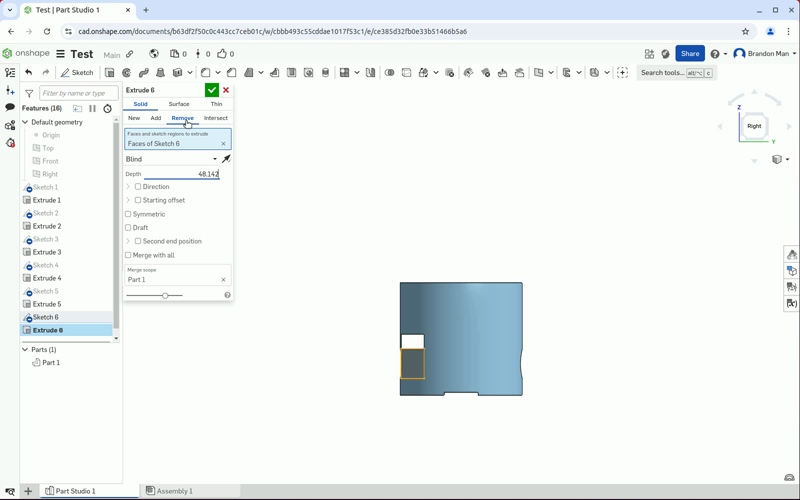
key(tab, 3)
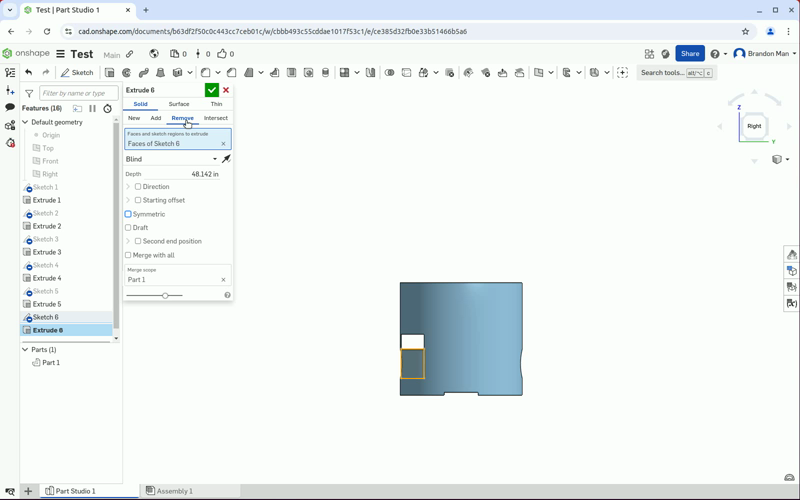
key(space)
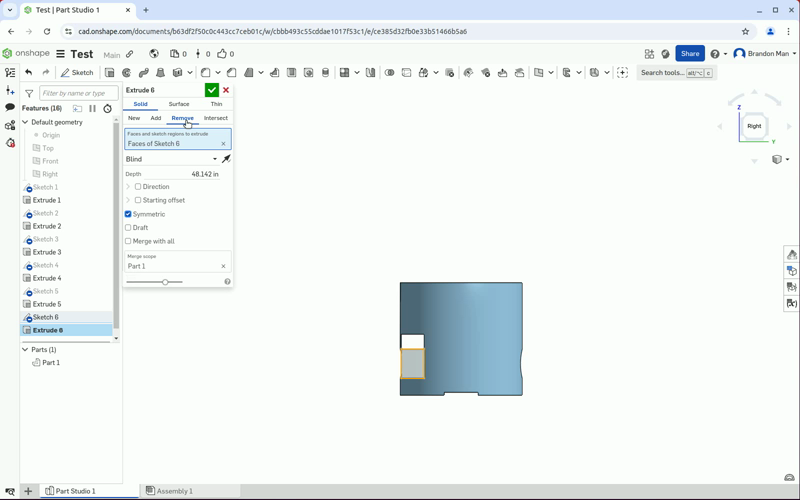
key(tab, 2)
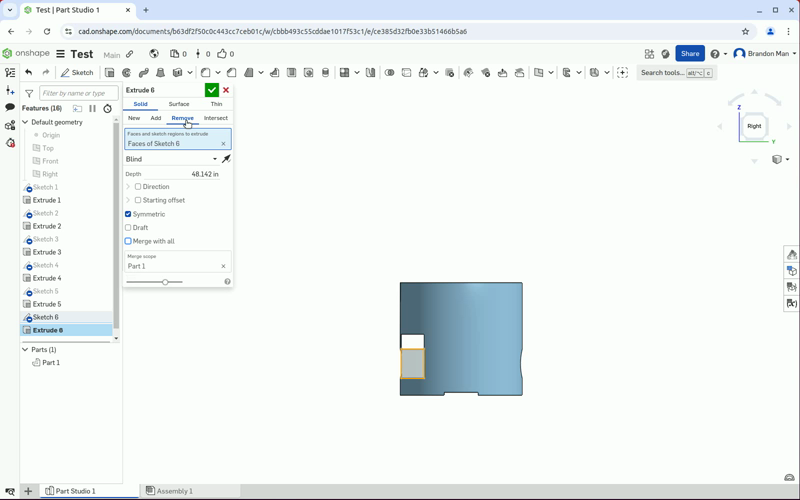
key(space)
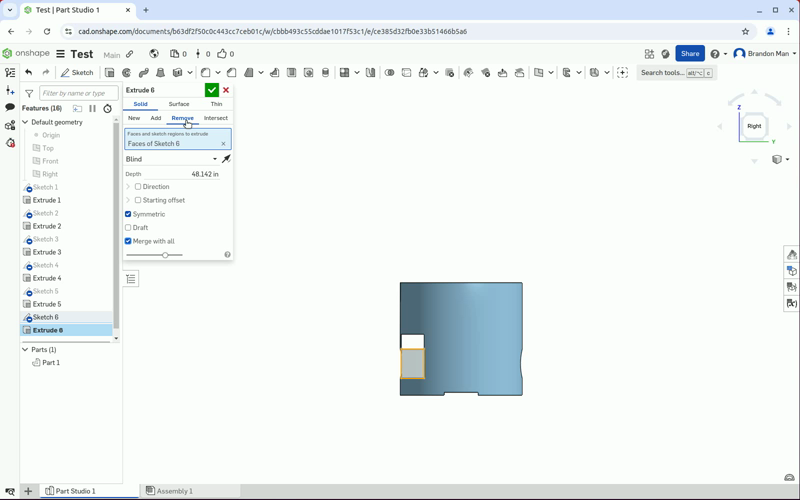
key(enter)
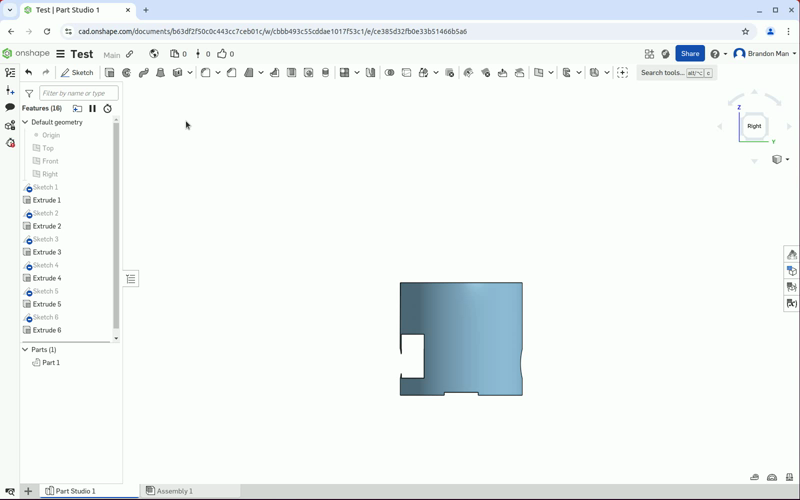
key(shift+h)
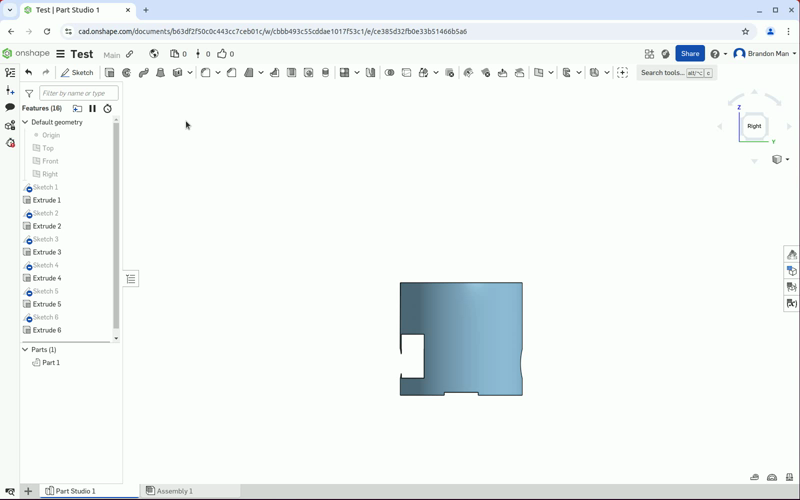
key(shift+h)
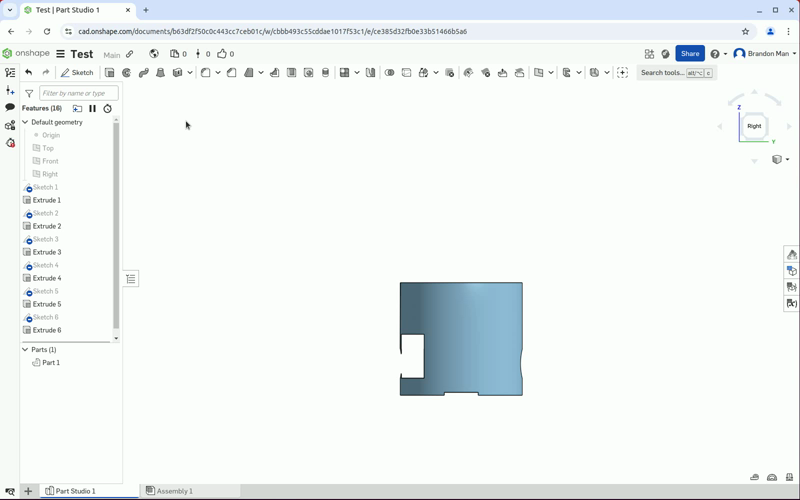
mouse_move(69, 189)
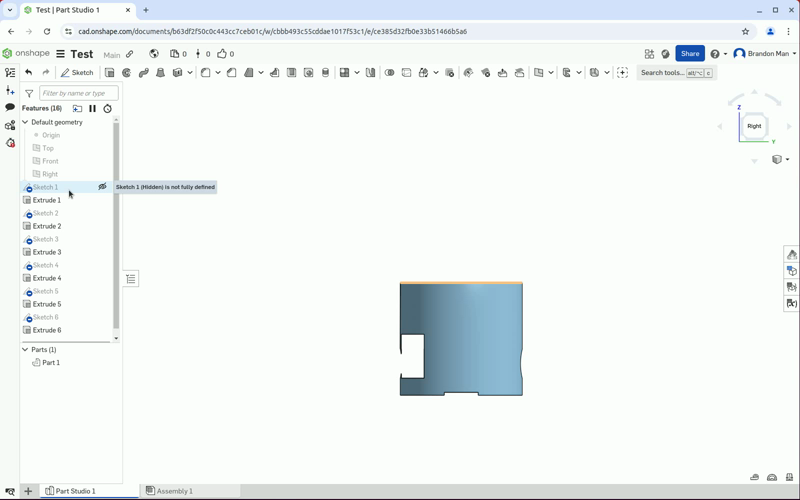
click(69, 189)
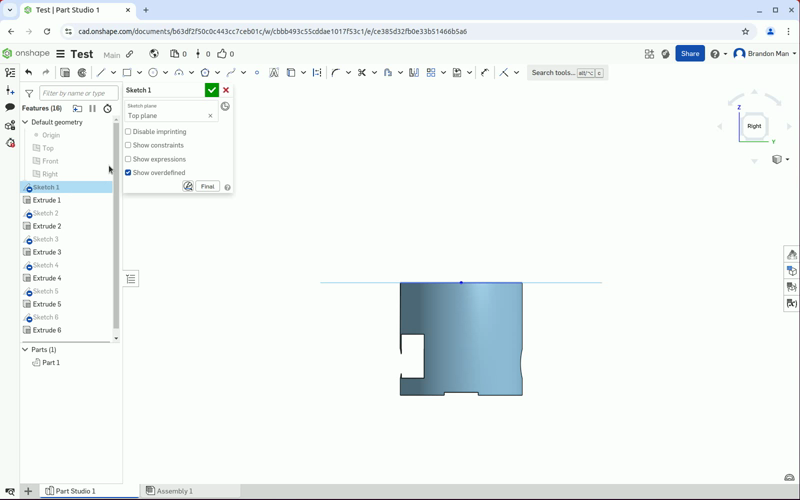
mouse_move(229, 92)
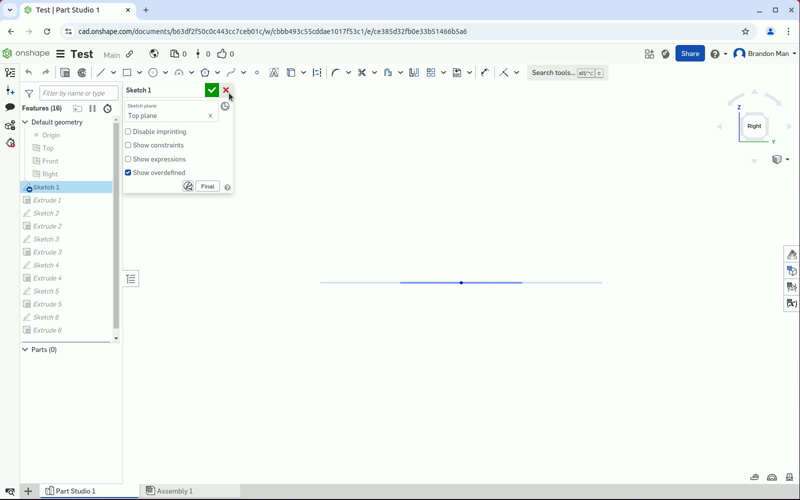
click(229, 92)
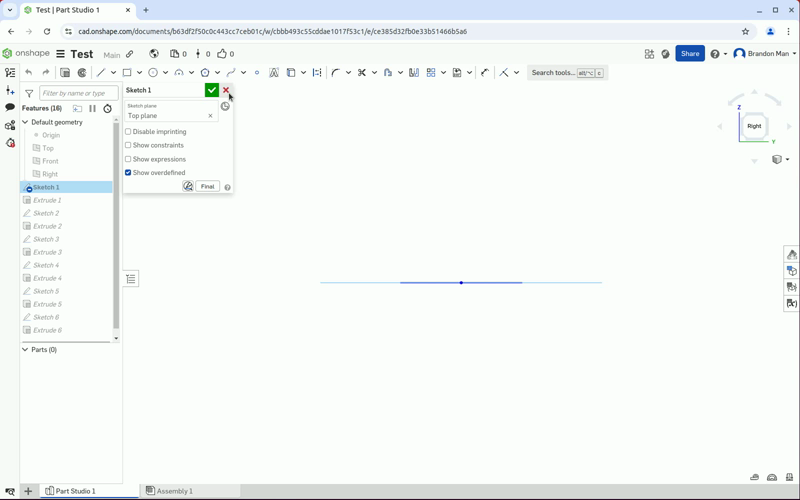
key(shift+s)
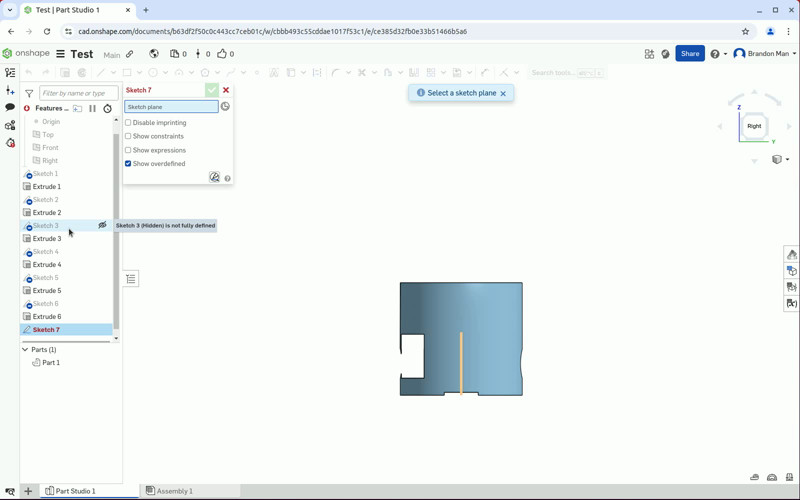
scroll(3)
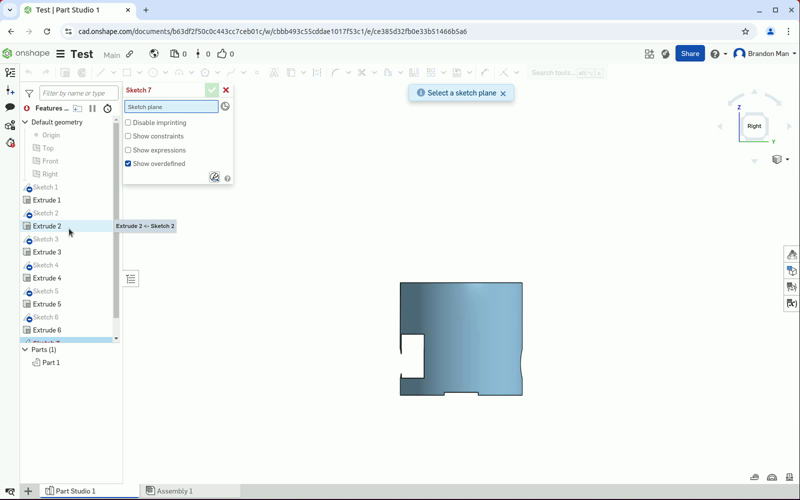
mouse_move(69, 176)
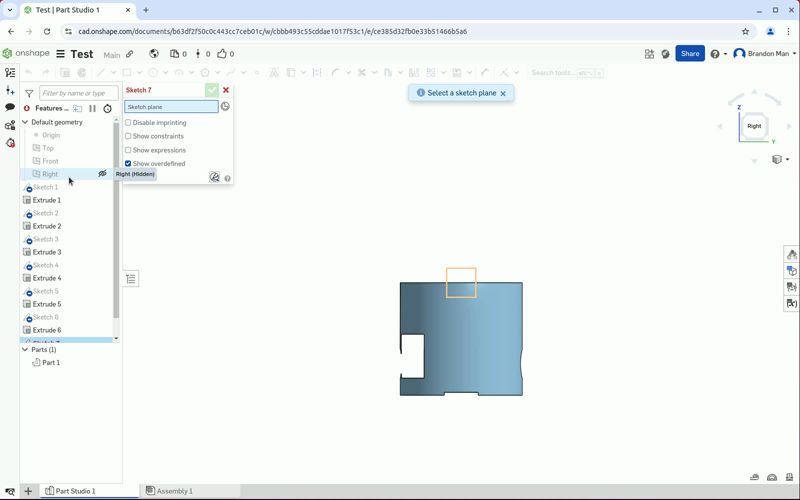
click(69, 176)
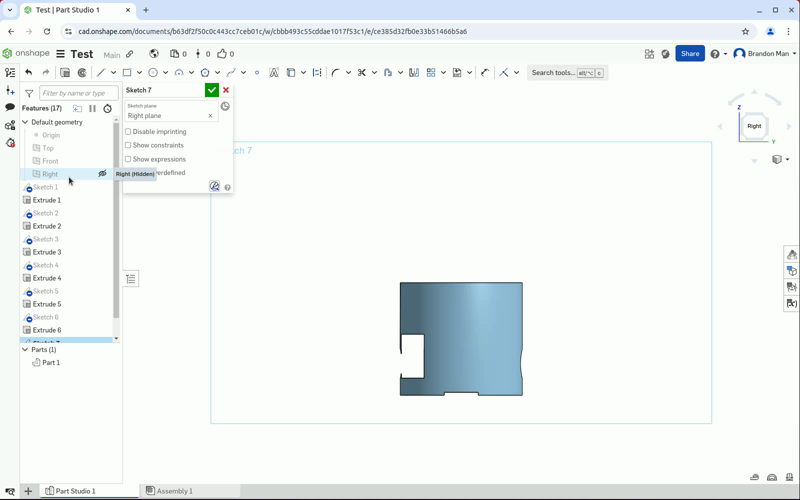
mouse_move(73, 352)
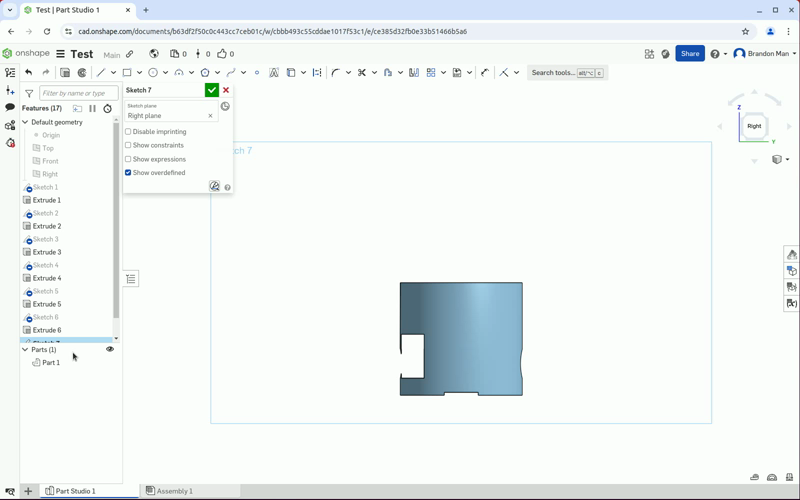
key(y)
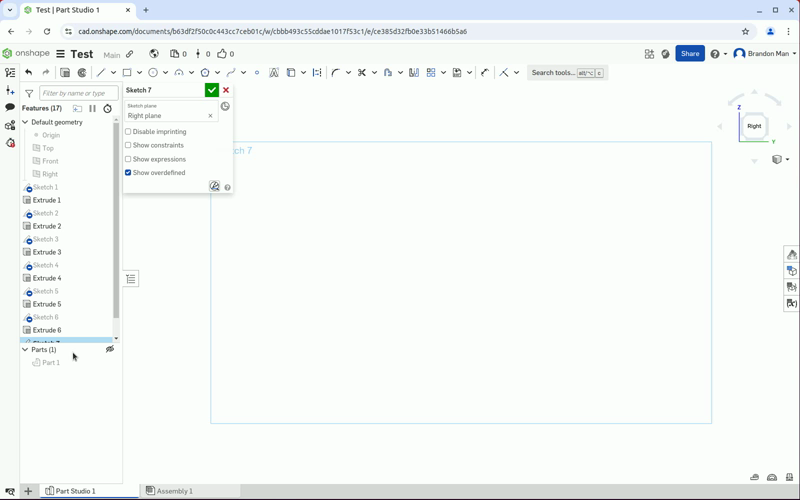
key(l)
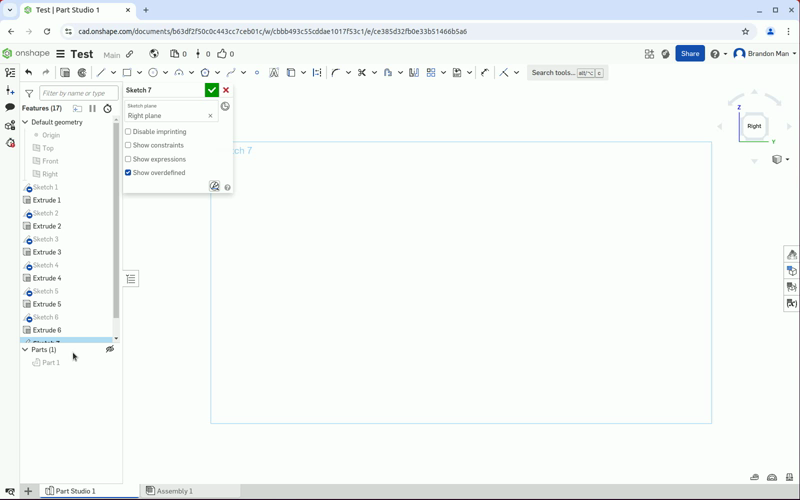
key_down(shift)
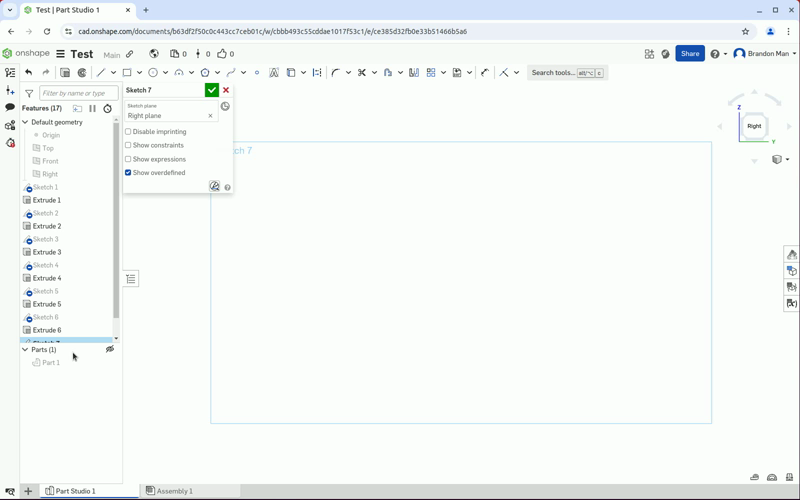
mouse_move(401, 395)
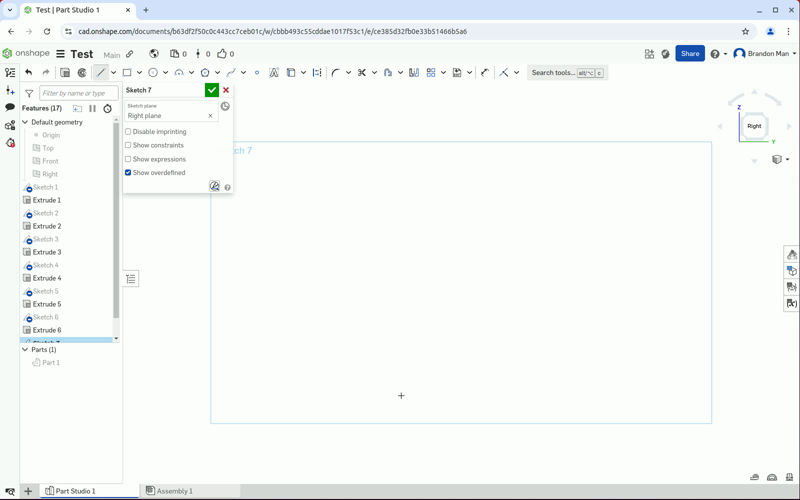
click(401, 395)
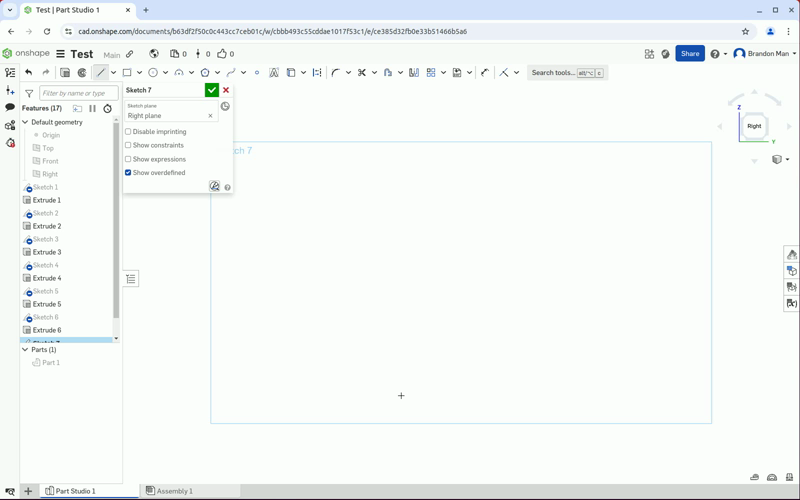
key_up(shift)
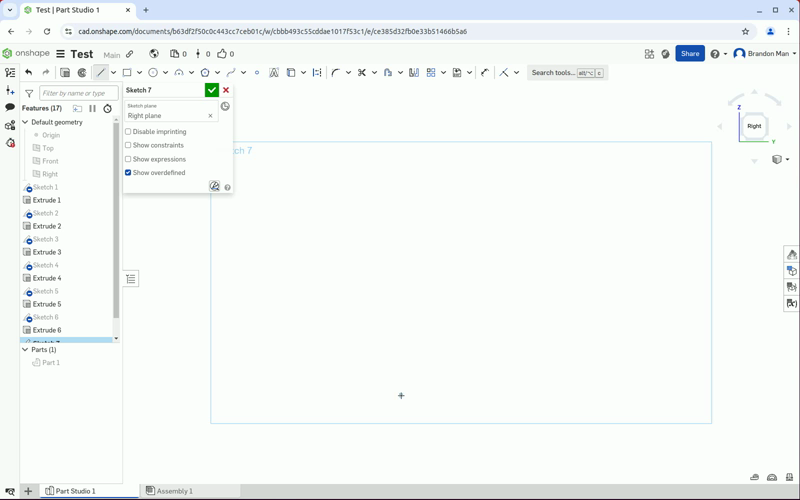
key_down(shift)
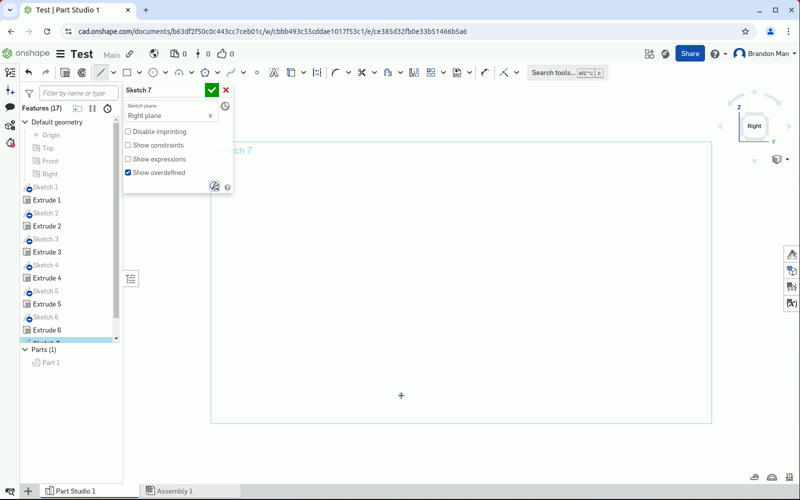
mouse_move(431, 395)
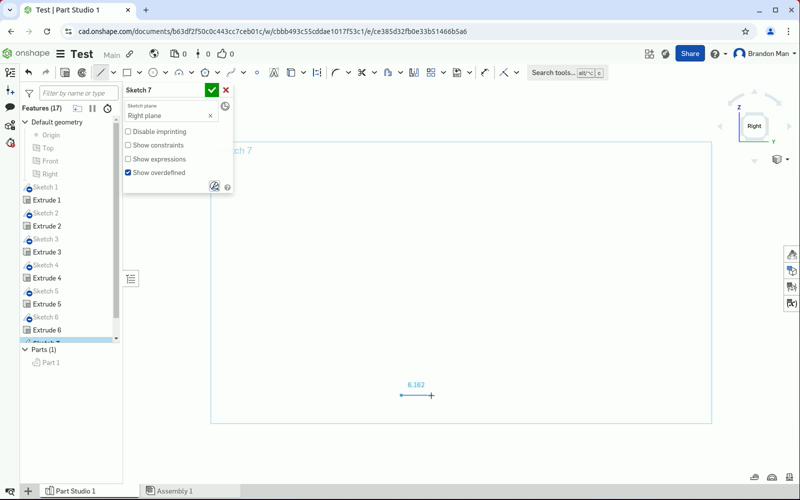
mouse_move(424, 395)
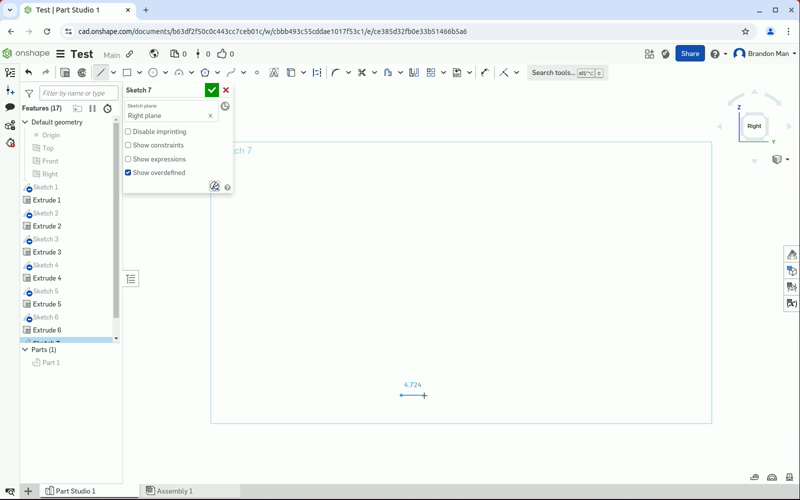
click(424, 395)
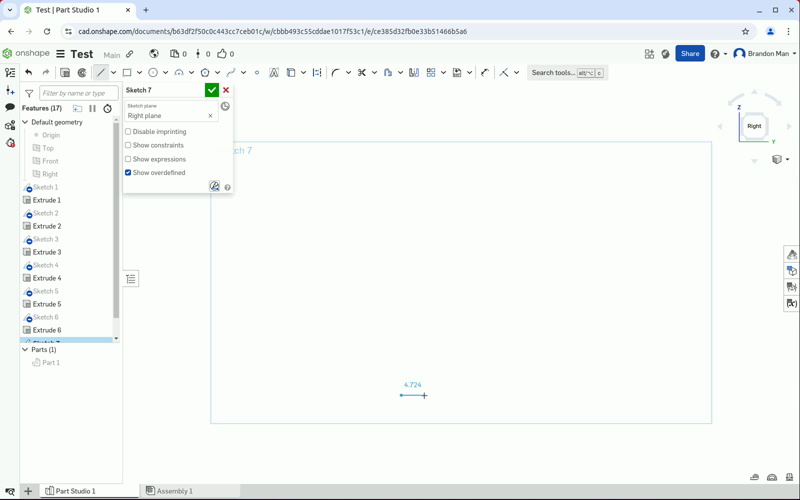
key_up(shift)
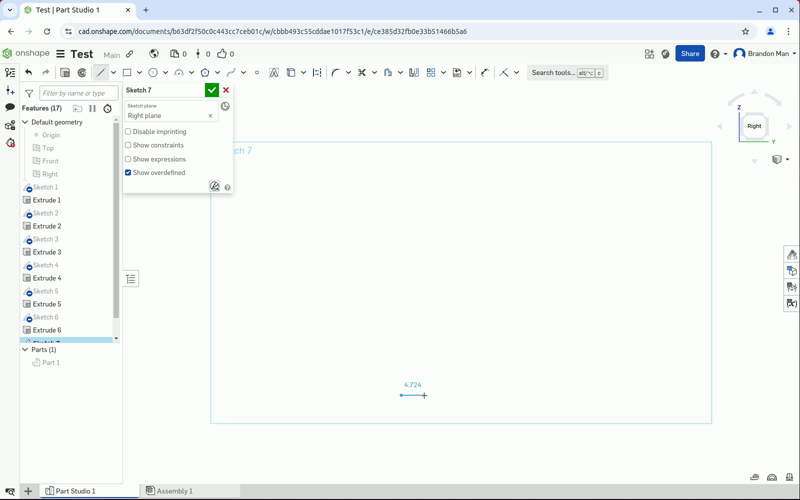
key_down(shift)
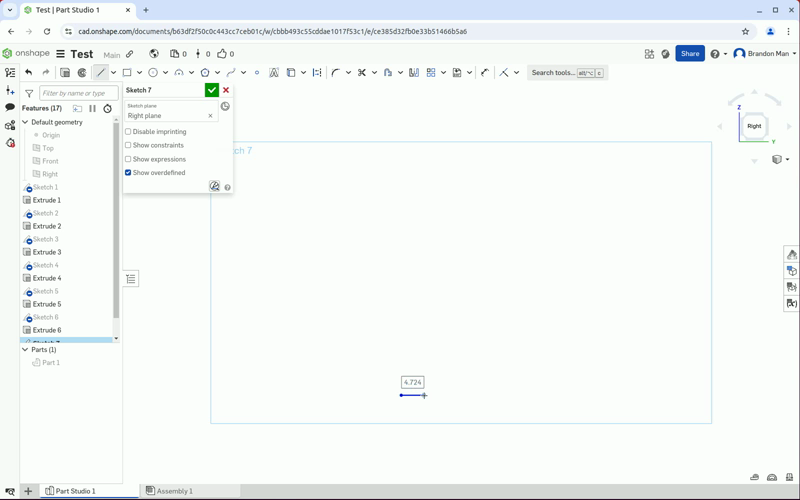
mouse_move(454, 395)
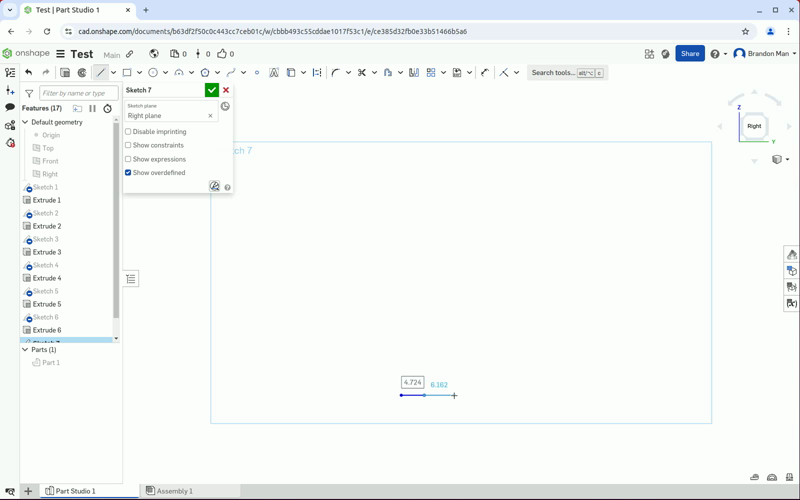
mouse_move(424, 377)
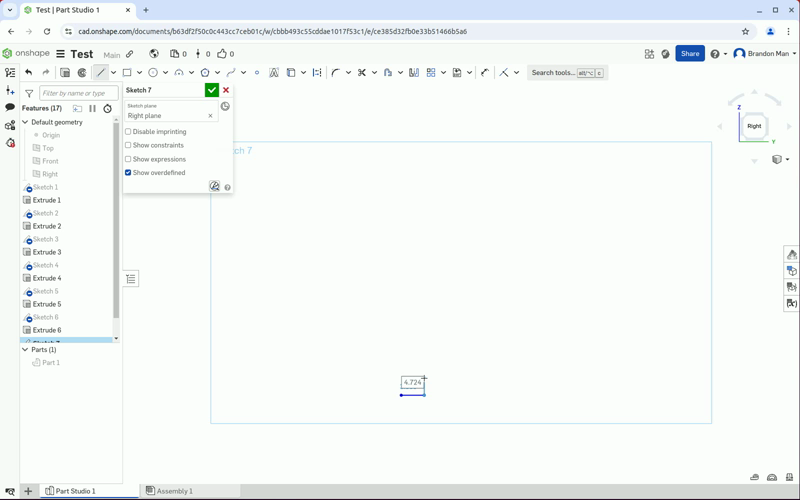
click(424, 377)
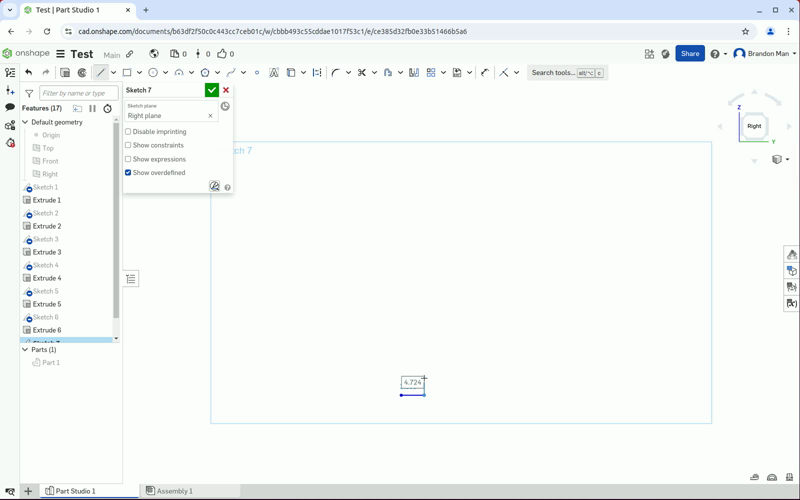
key_up(shift)
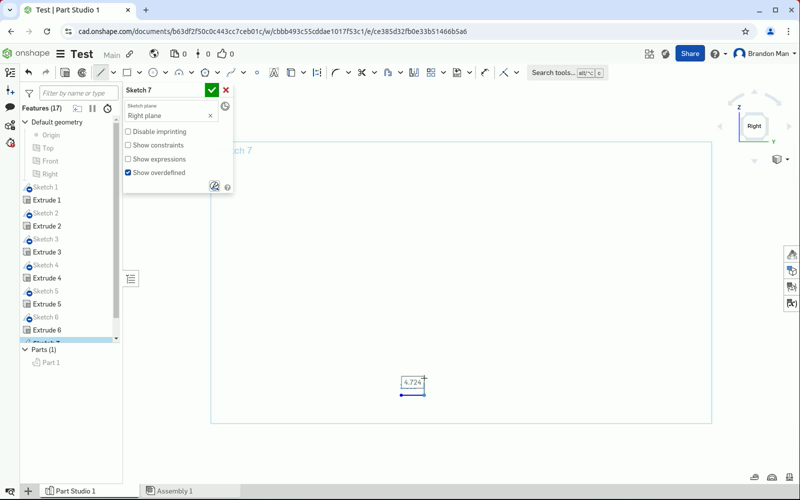
key_down(shift)
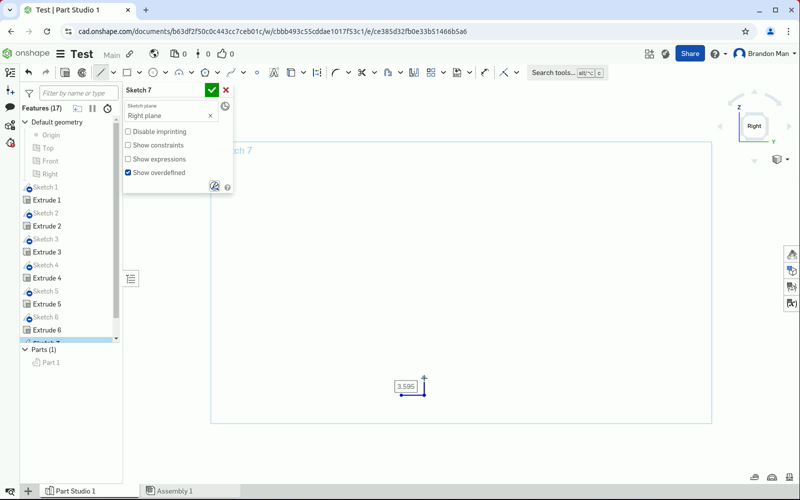
mouse_move(454, 377)
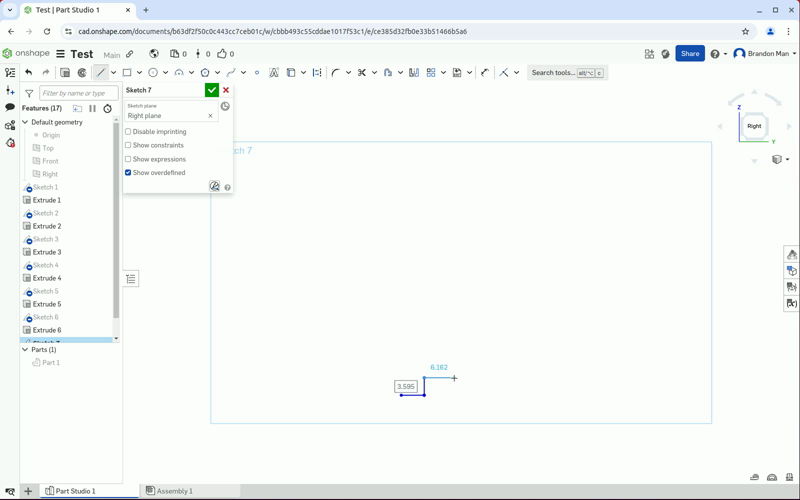
mouse_move(401, 377)
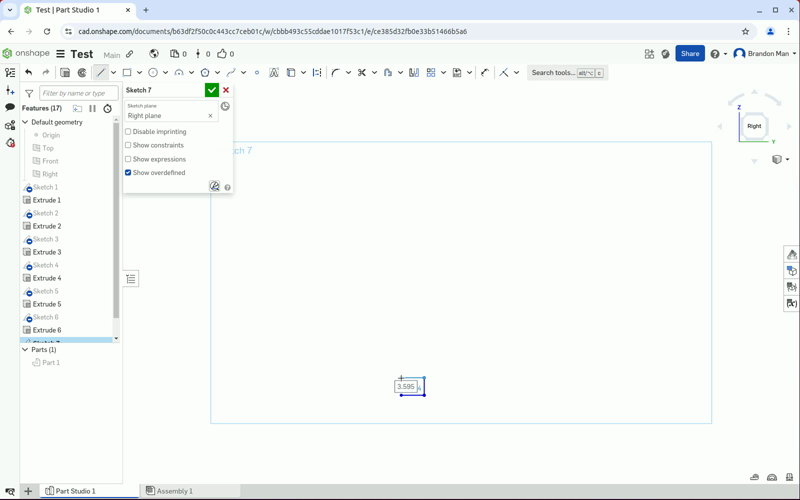
click(401, 377)
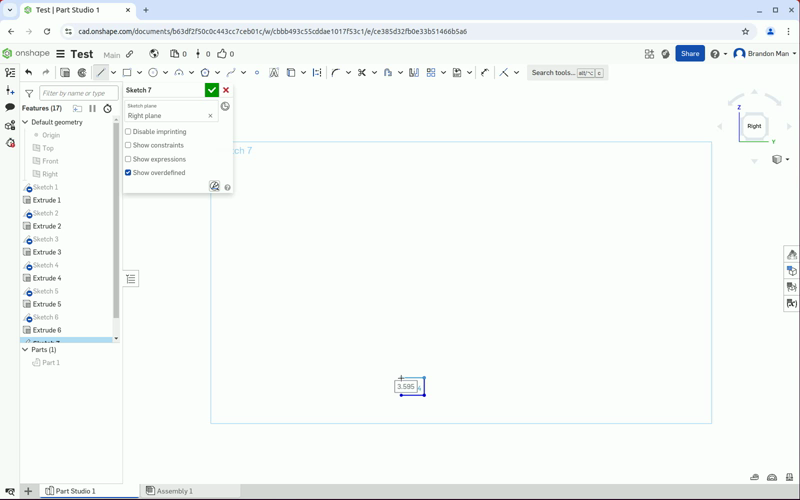
key_up(shift)
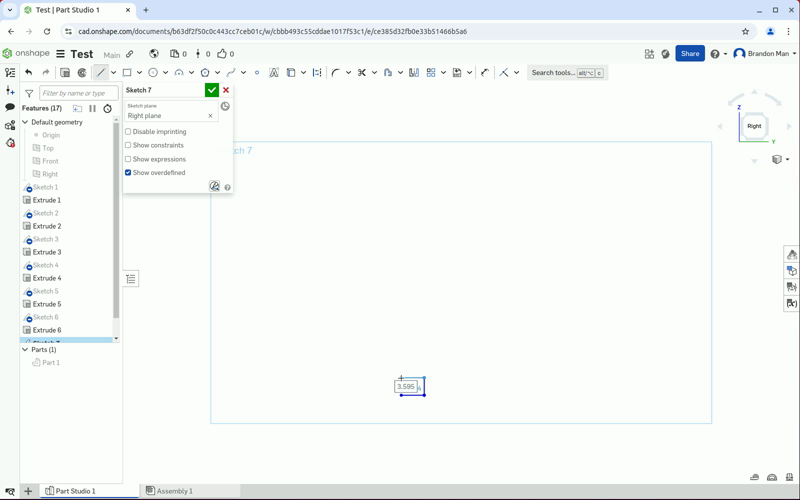
mouse_move(431, 377)
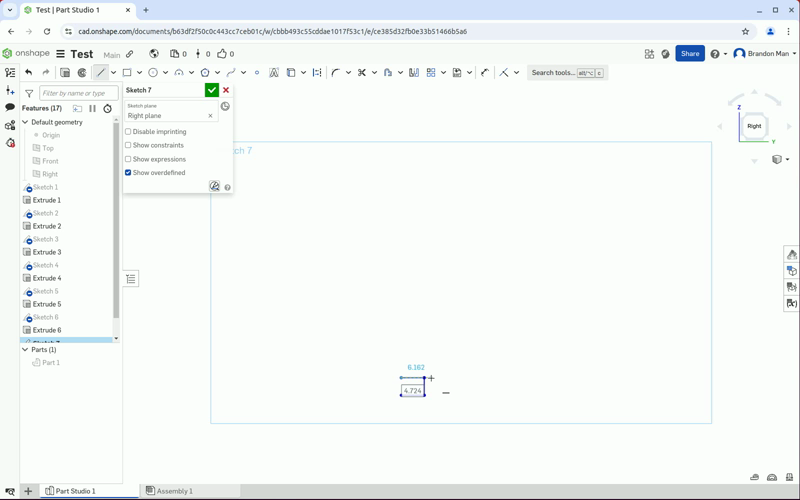
key_down(shift)
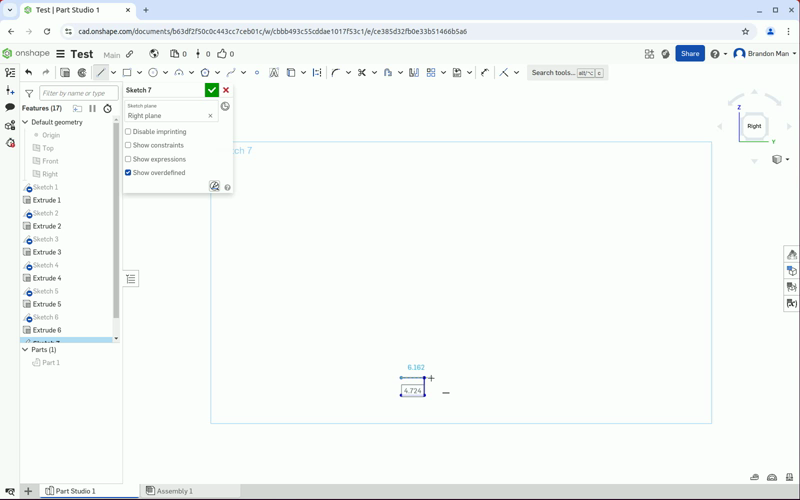
mouse_move(401, 395)
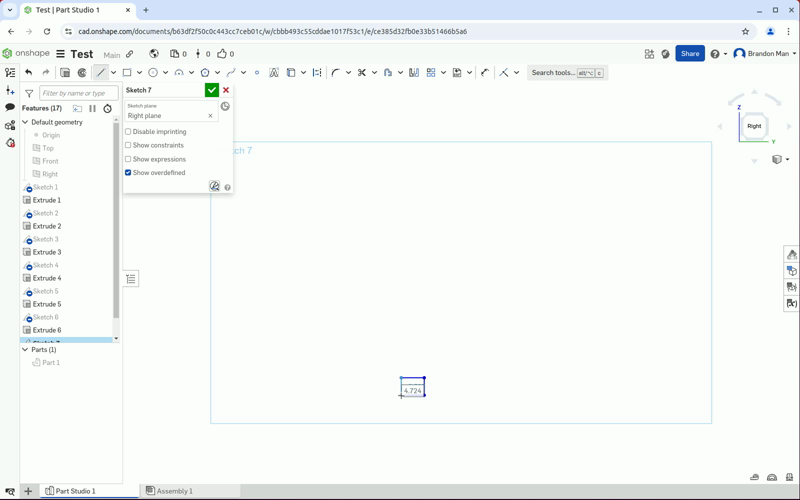
key_up(shift)
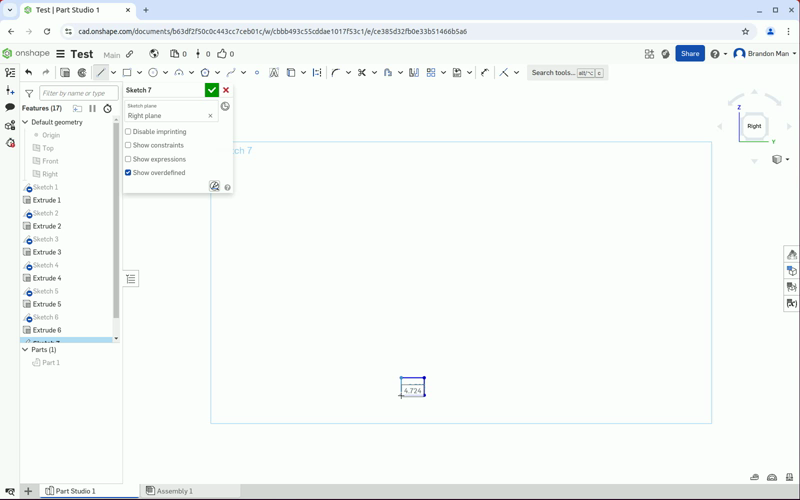
click(401, 395)
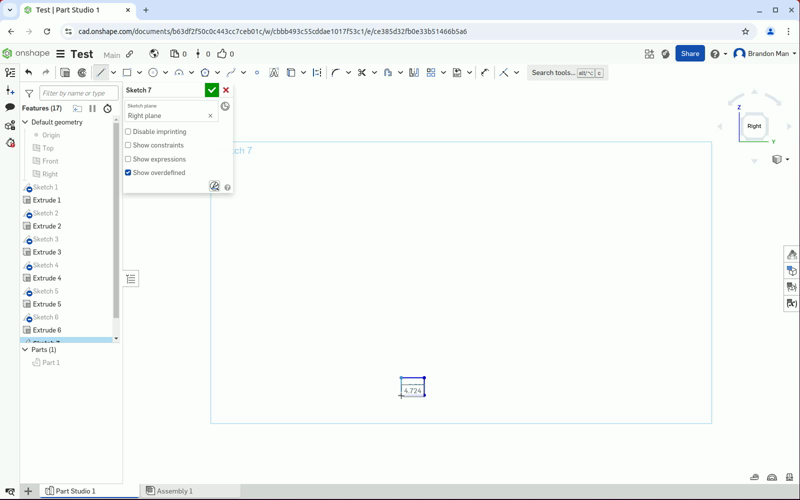
key(esc)
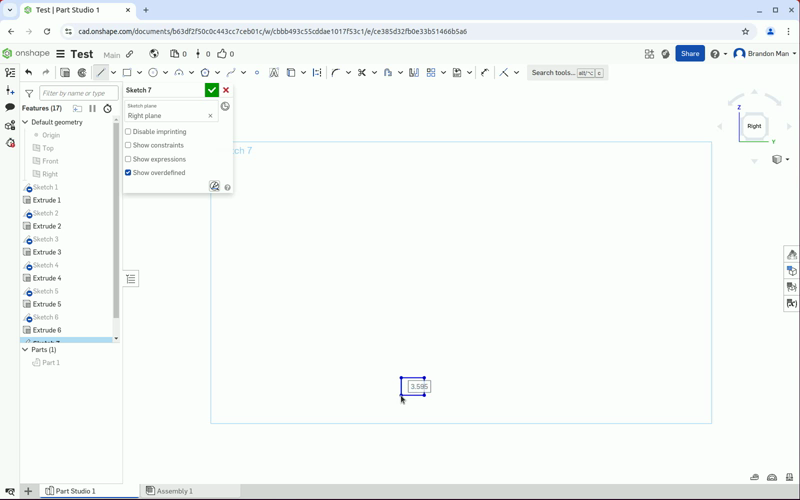
mouse_move(413, 383)
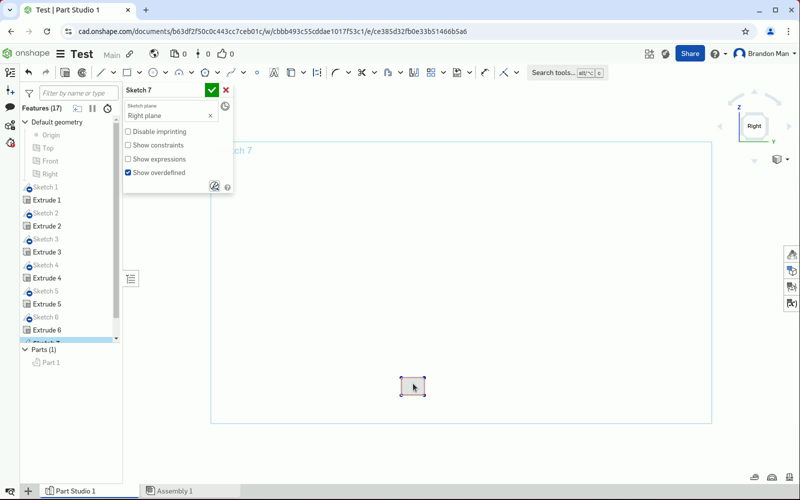
scroll(6)
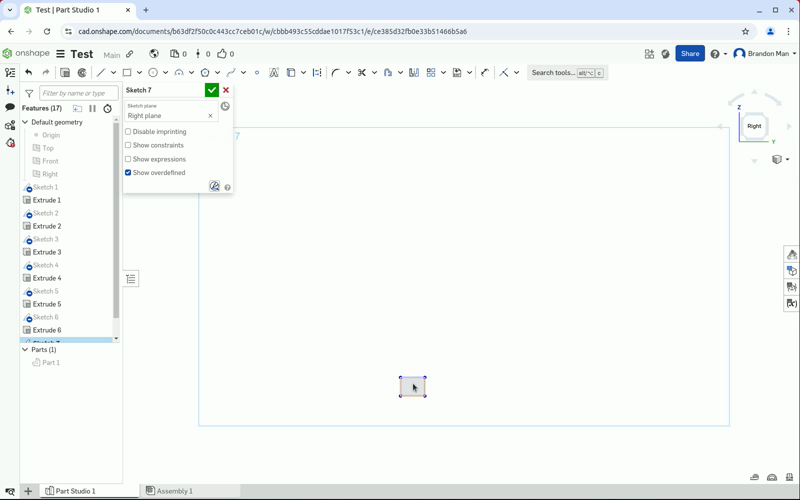
scroll(6)
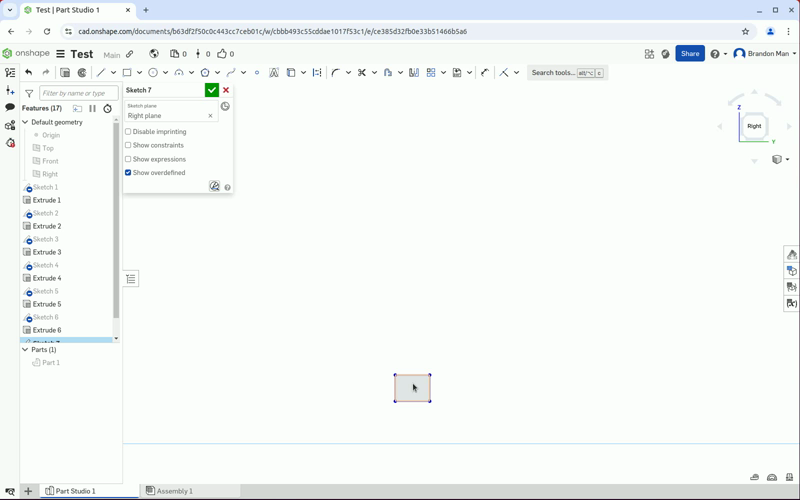
scroll(6)
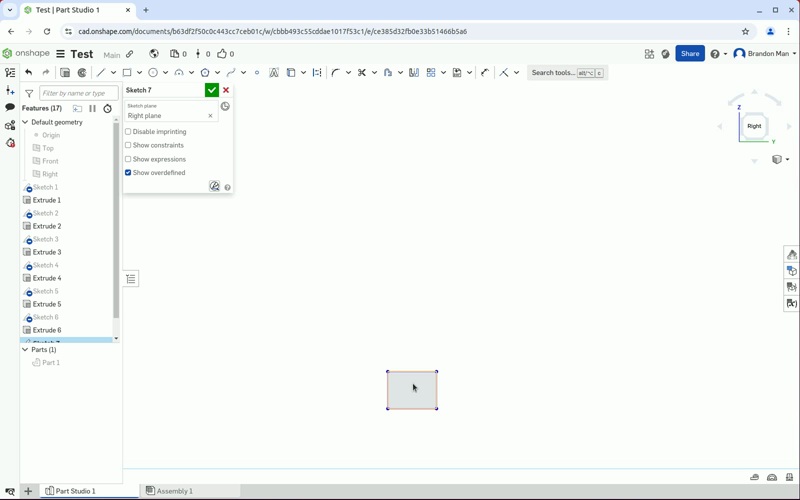
scroll(6)
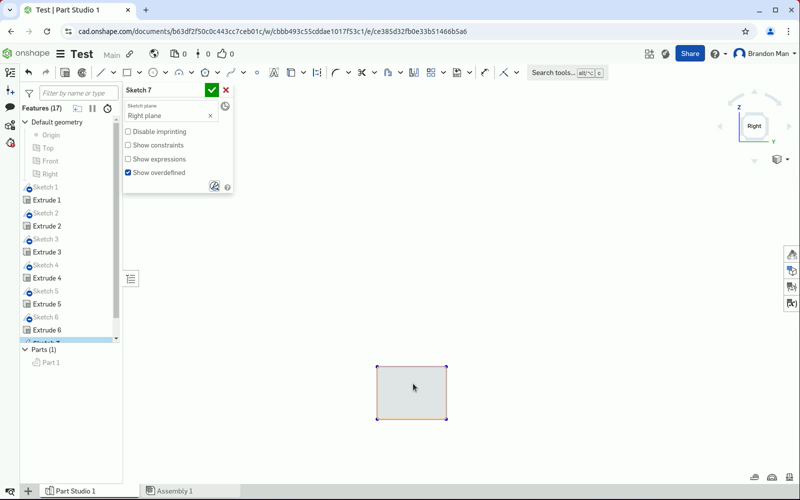
scroll(6)
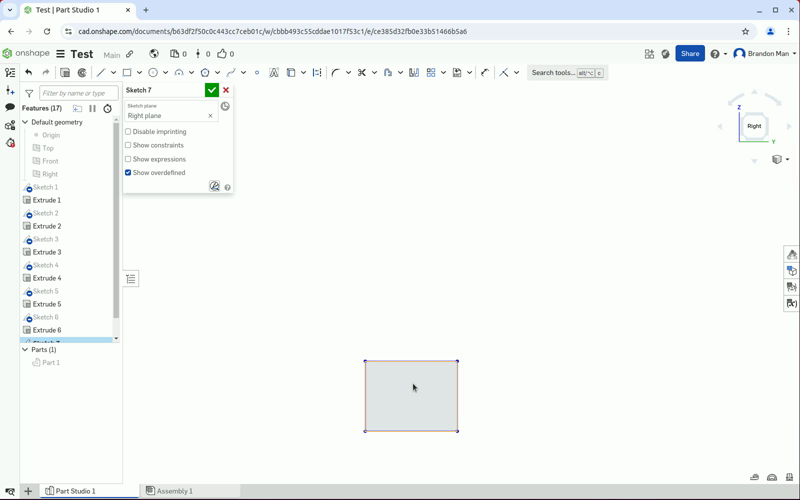
scroll(6)
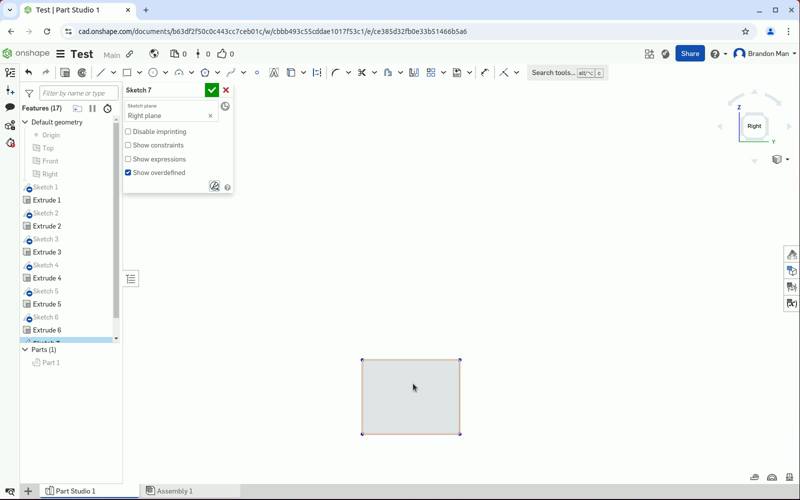
scroll(6)
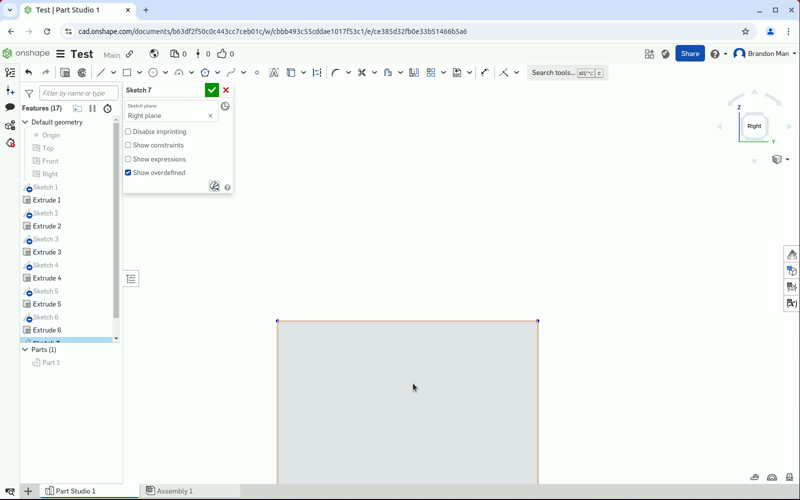
click(413, 383)
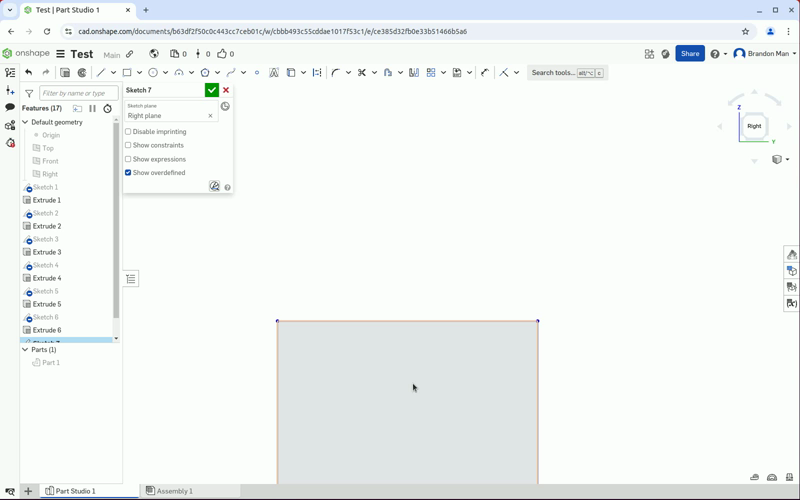
scroll(-6)
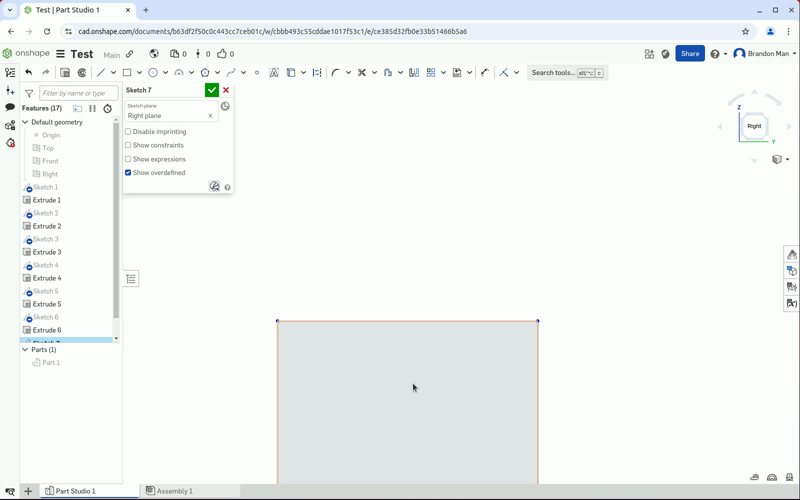
scroll(-6)
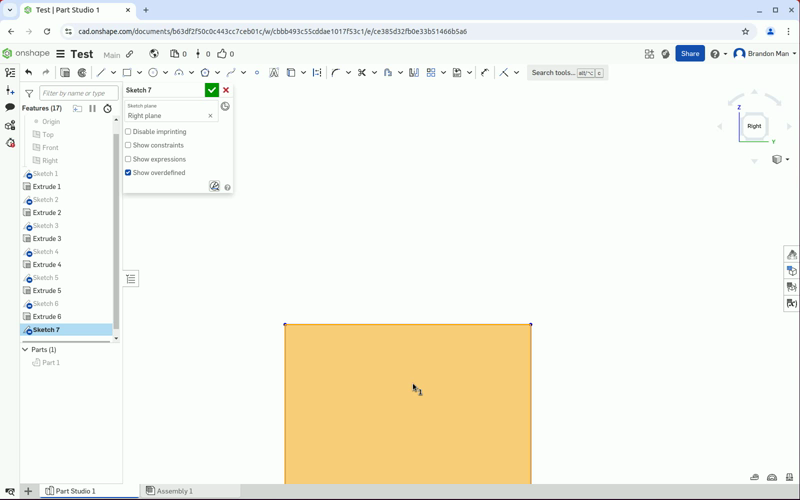
scroll(-6)
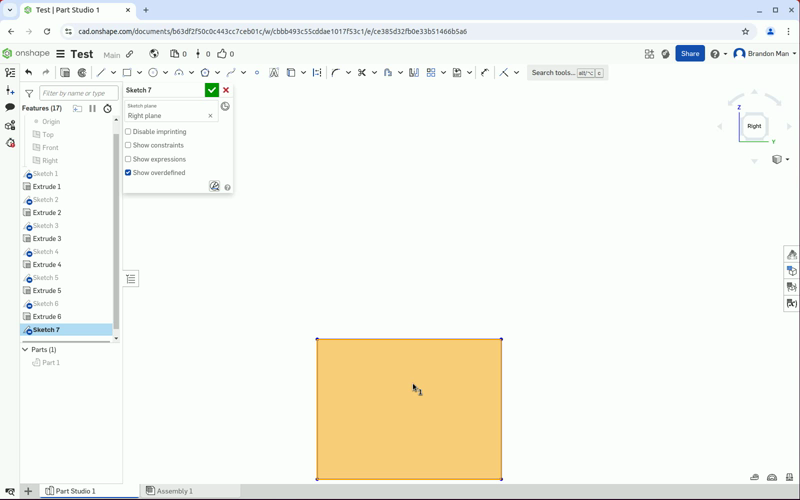
scroll(-6)
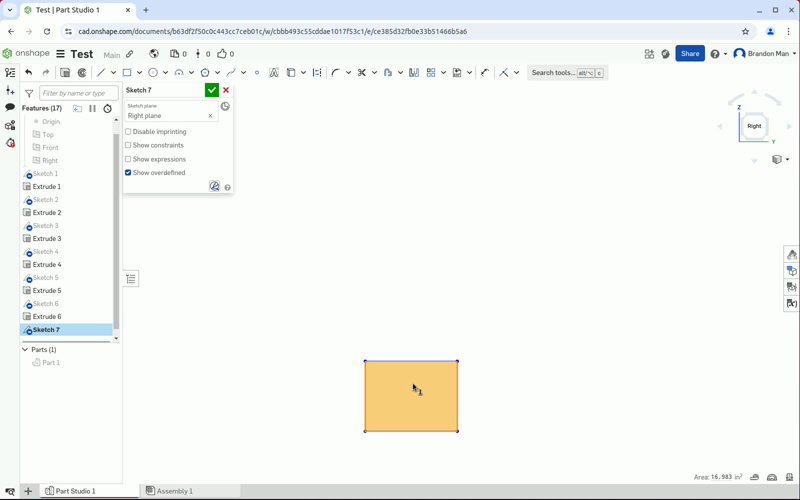
scroll(-6)
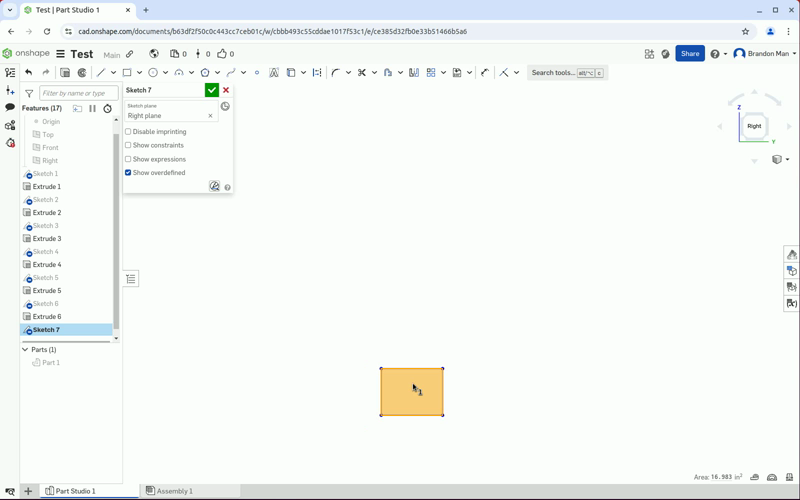
scroll(-6)
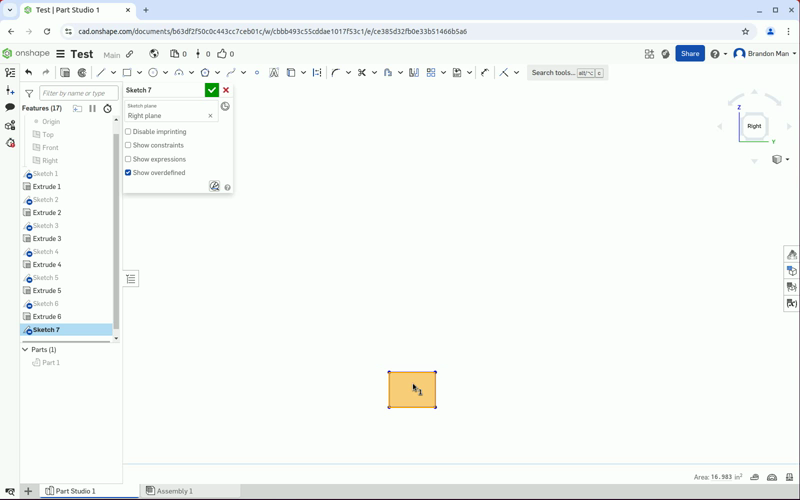
scroll(-6)
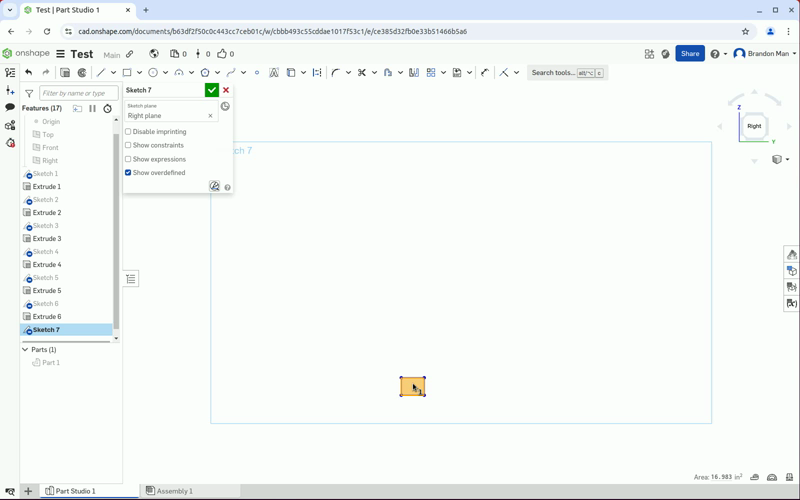
mouse_move(73, 352)
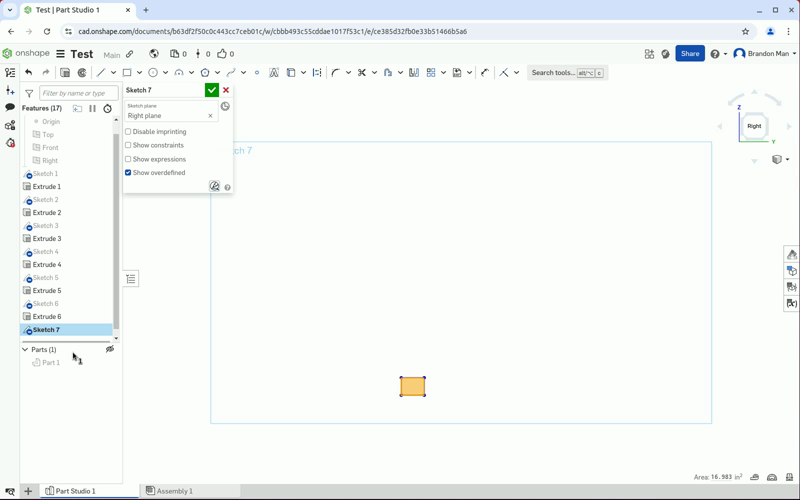
key(shift+y)
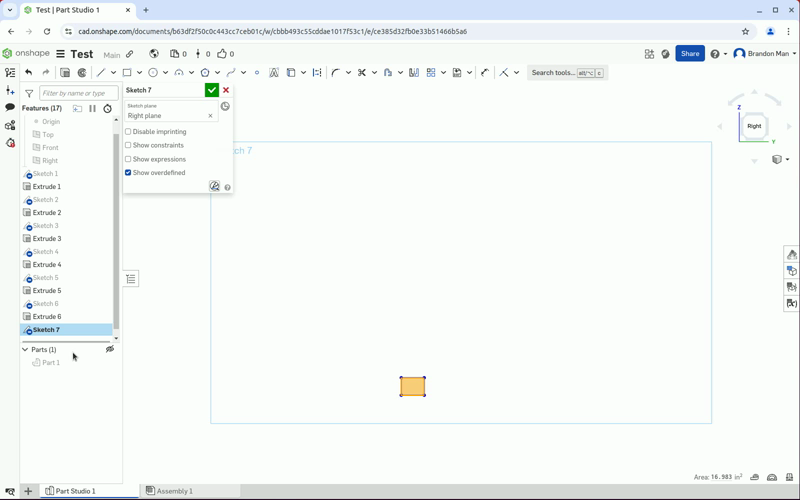
key(shift+e)
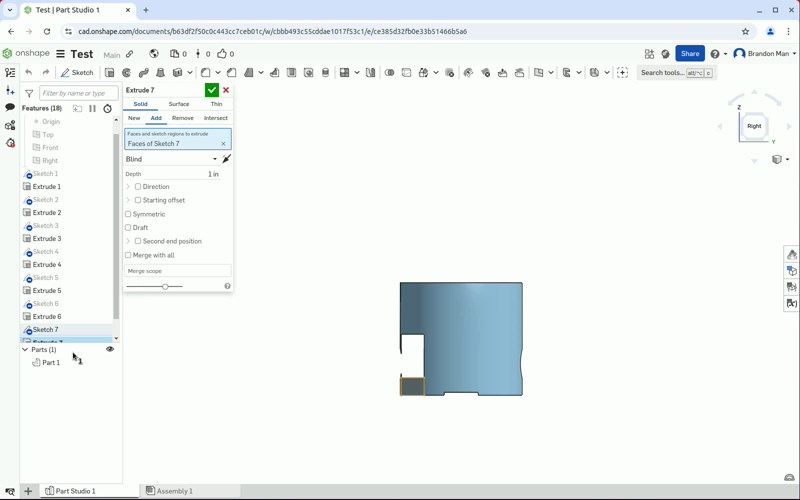
mouse_move(143, 106)
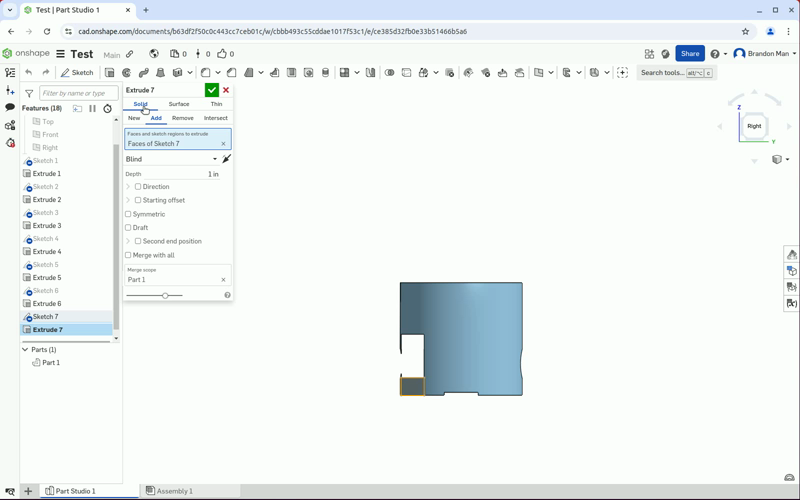
click(143, 106)
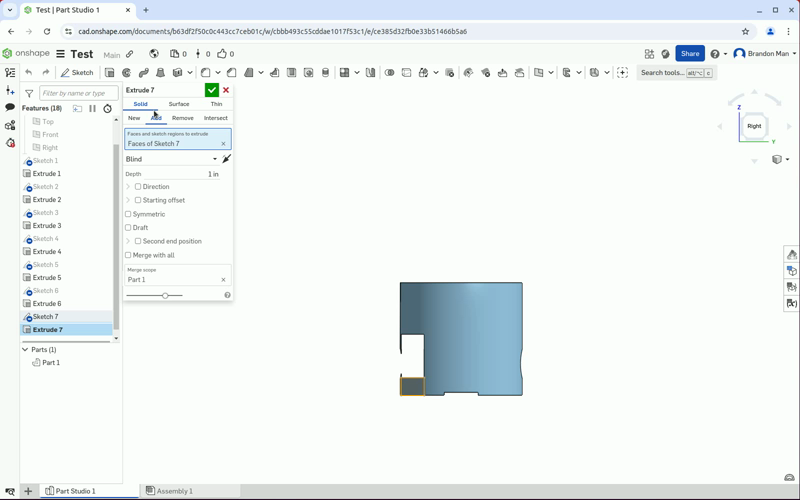
mouse_move(186, 120)
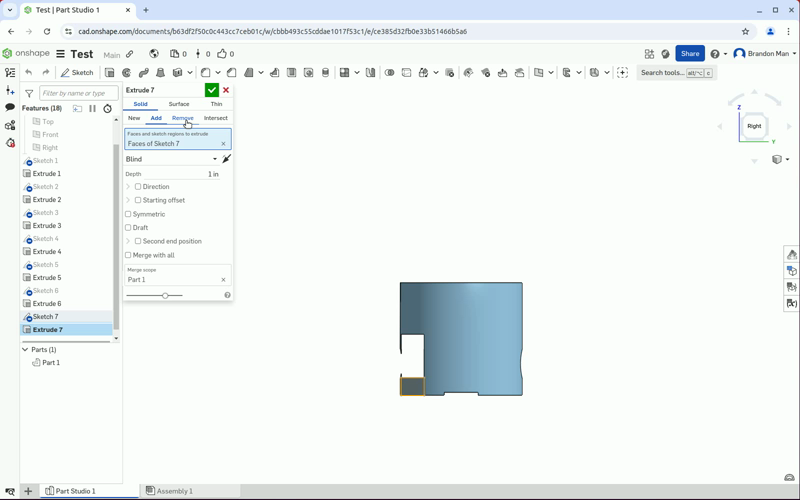
click(186, 120)
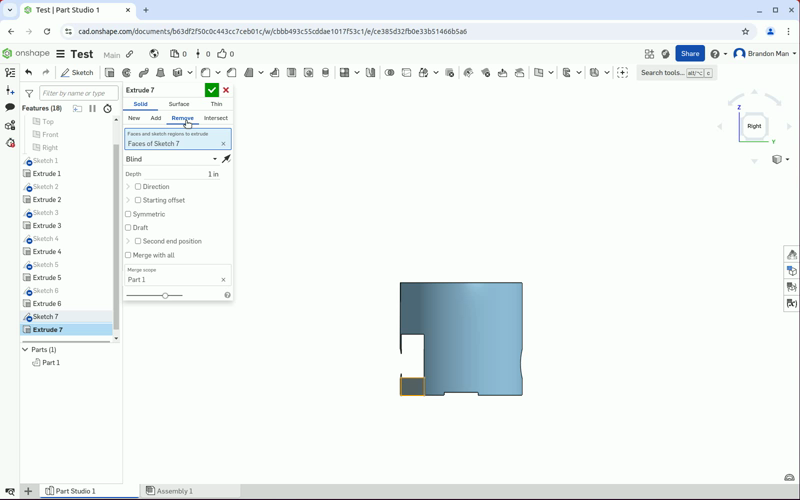
key(tab, 4)
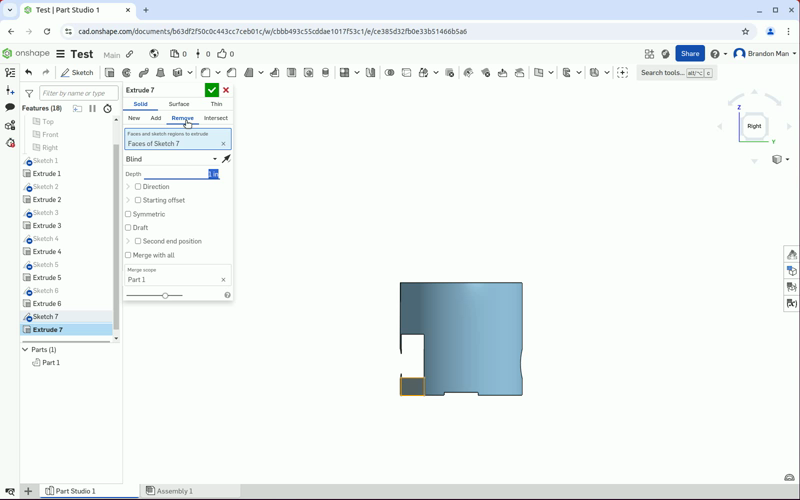
text(48.142)
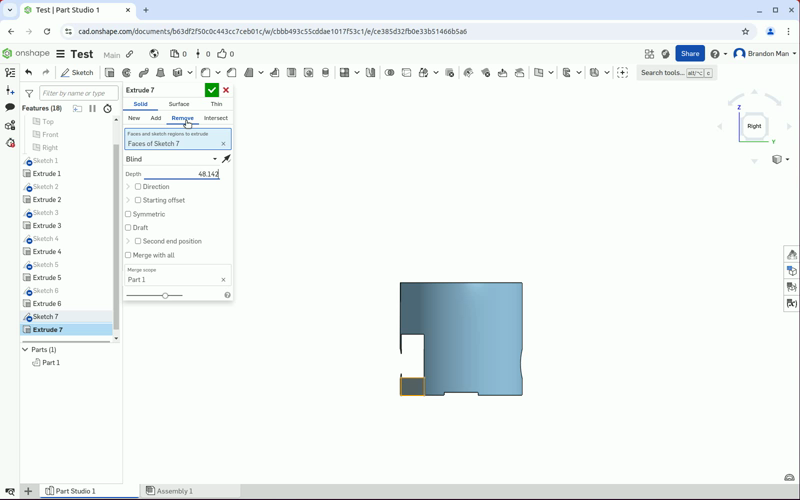
key(tab, 3)
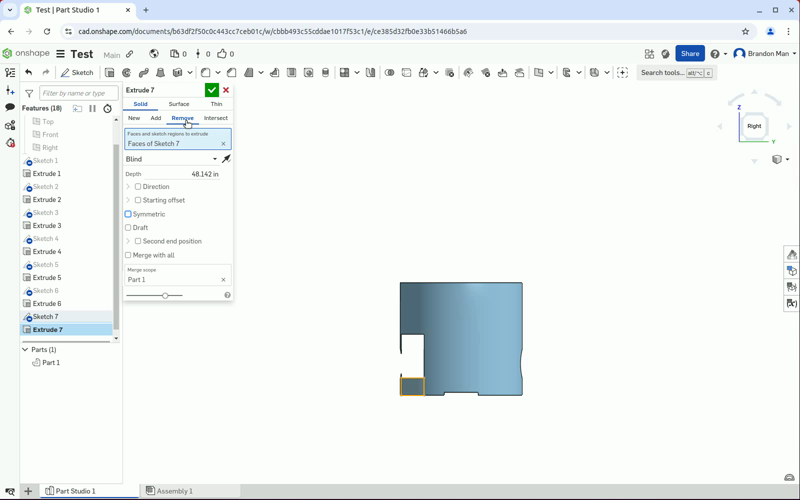
key(space)
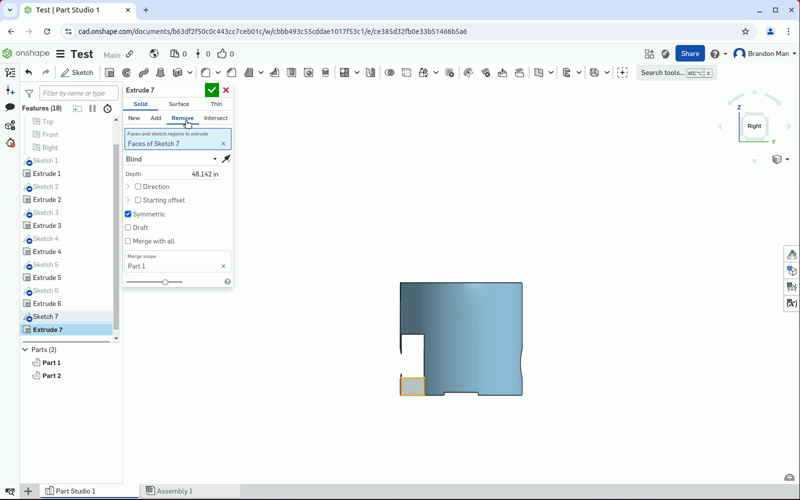
key(tab, 2)
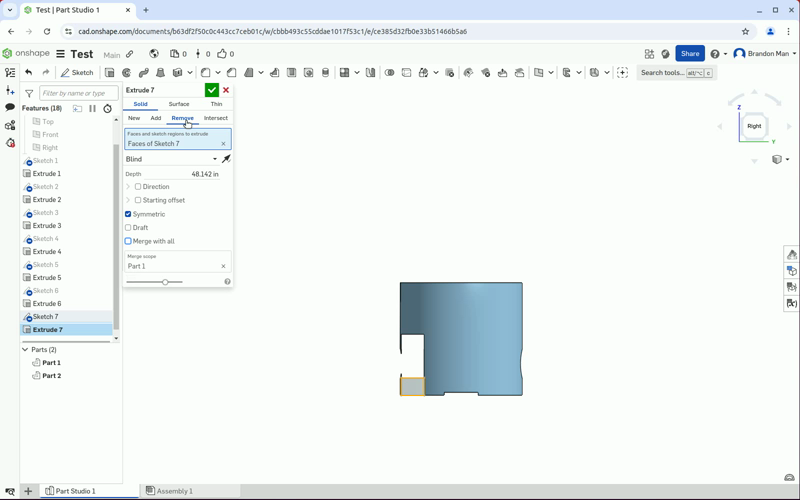
key(space)
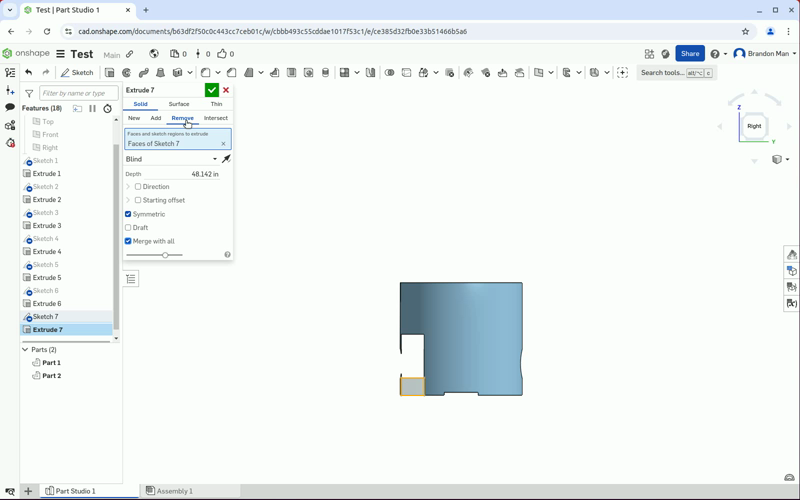
key(enter)
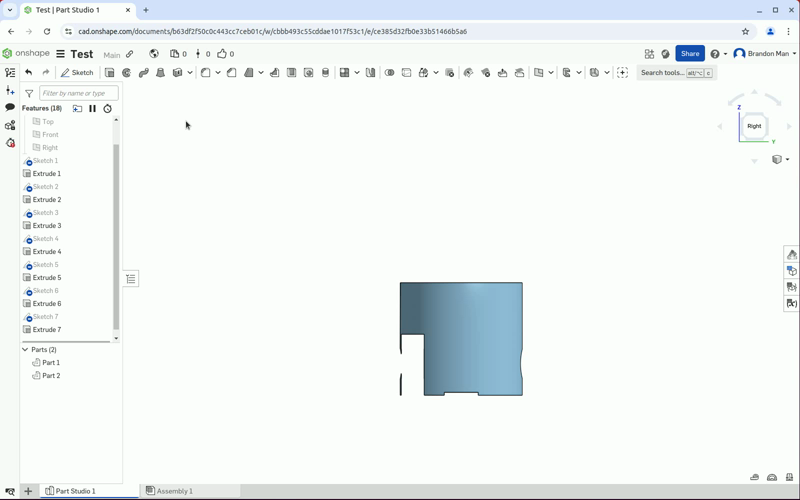
key(shift+h)
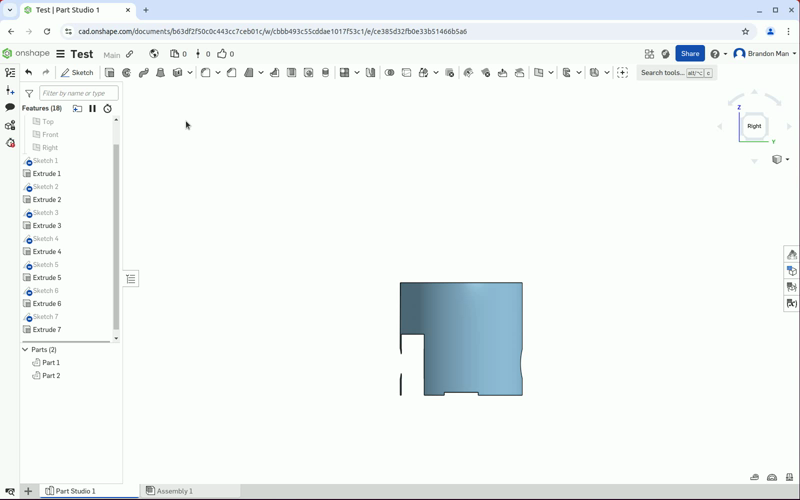
key(shift+h)
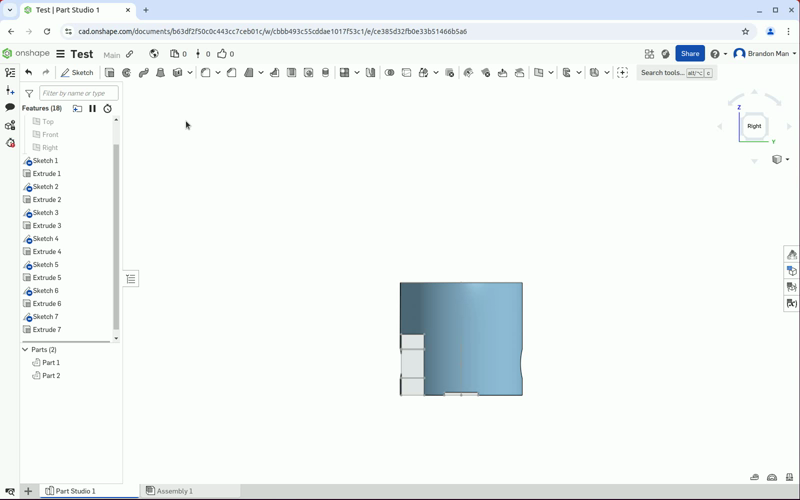
key(shift+7)
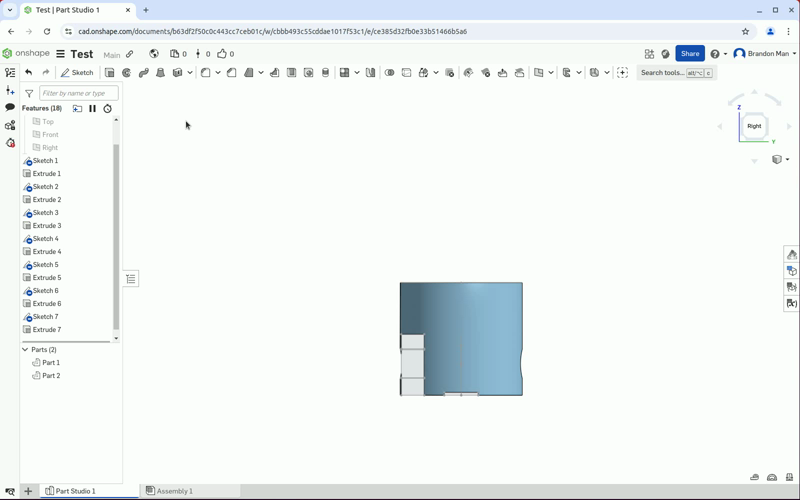
key(right, 2)
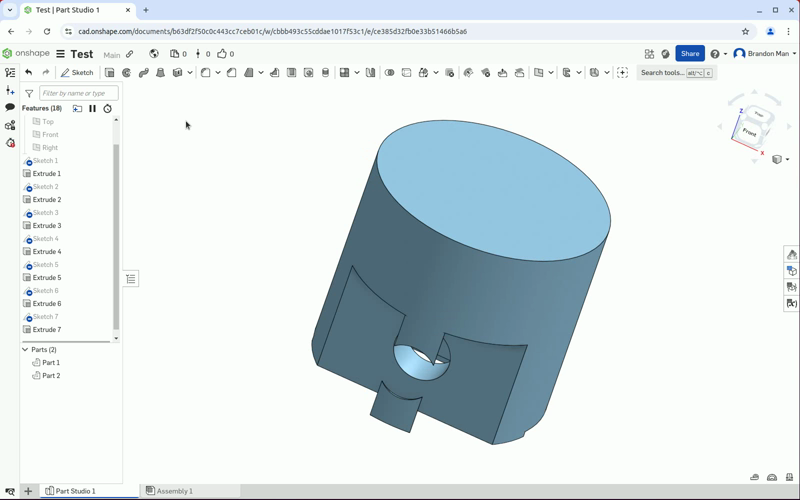
key(down, 2)
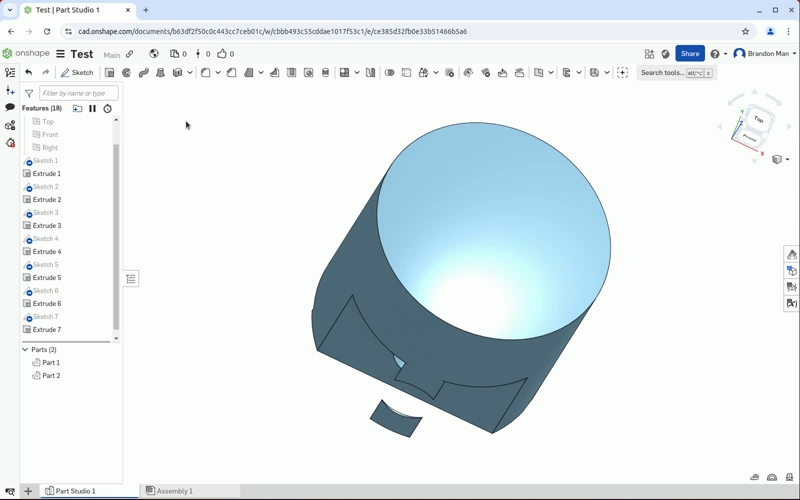
key(up, 2)
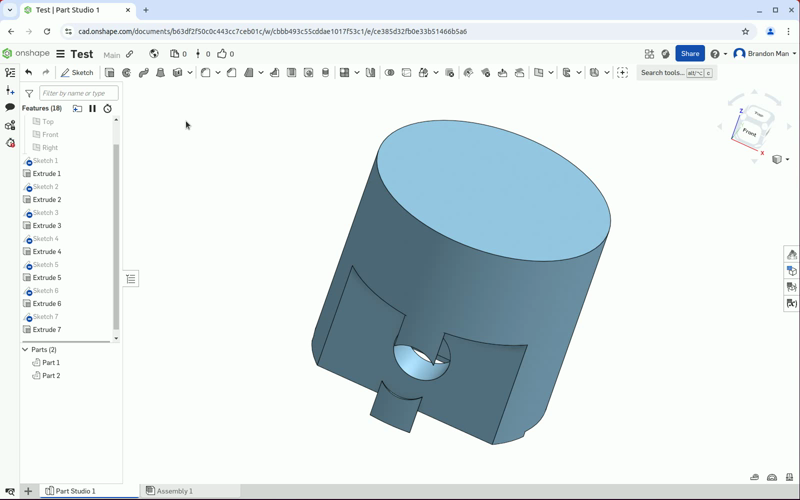
key(left, 2)
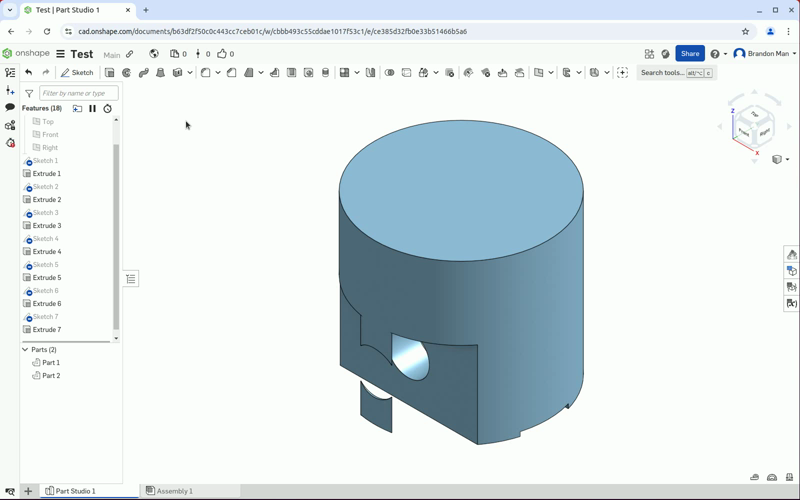
mouse_move(69, 163)
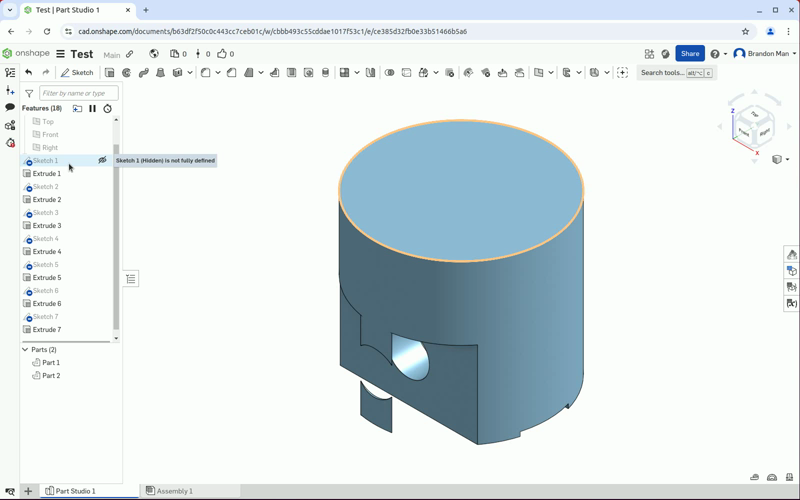
click(69, 163)